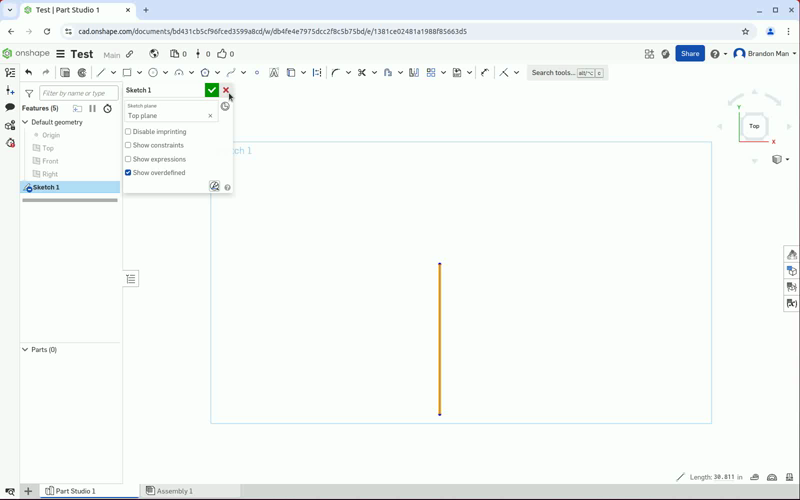
key(shift+h)
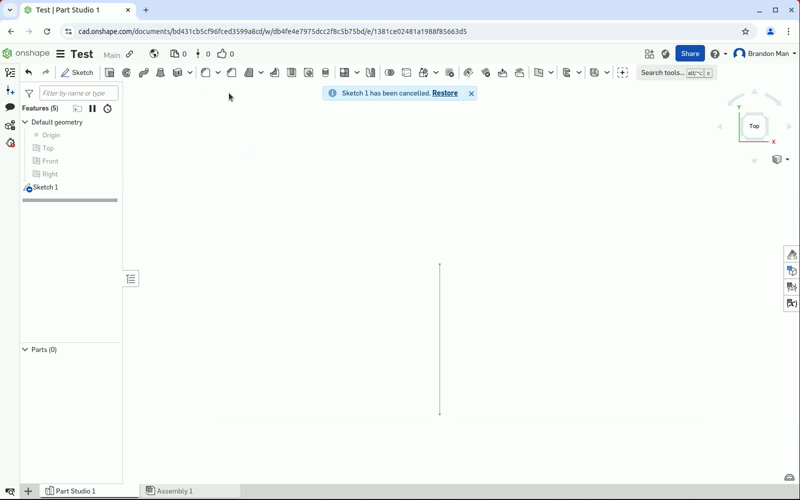
key(shift+s)
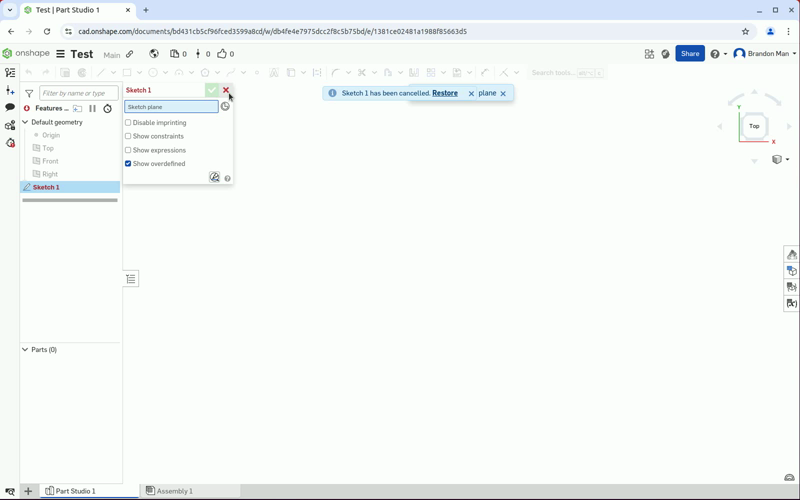
mouse_move(73, 150)
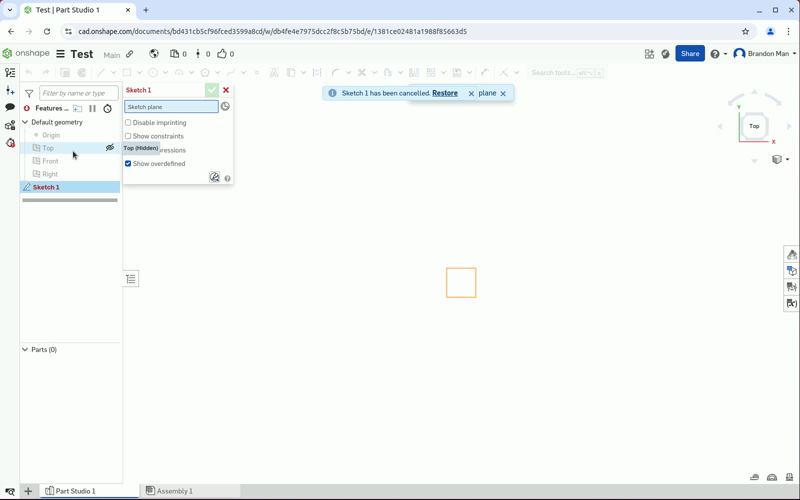
click(73, 150)
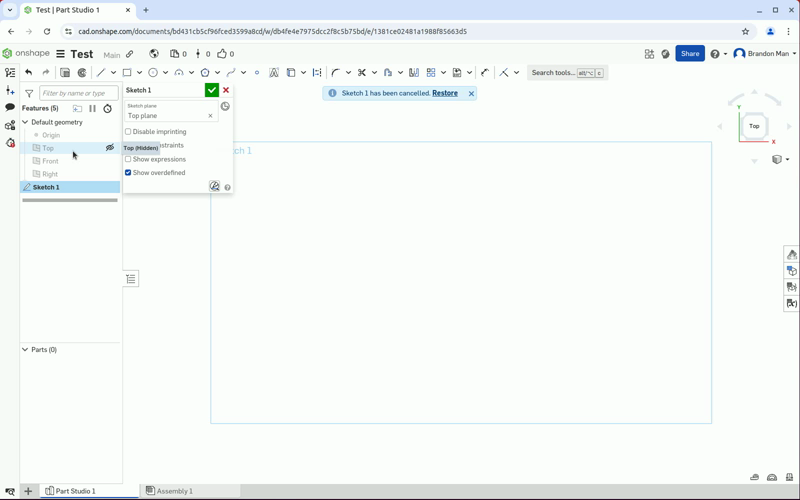
mouse_move(73, 352)
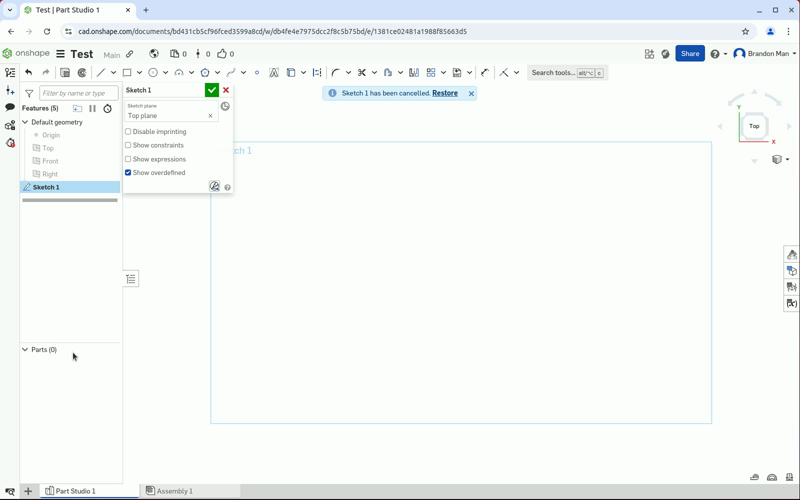
key(y)
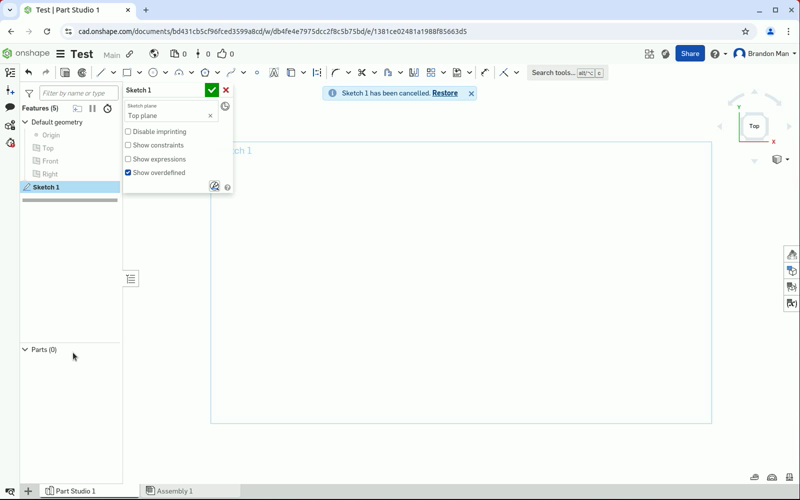
key(a)
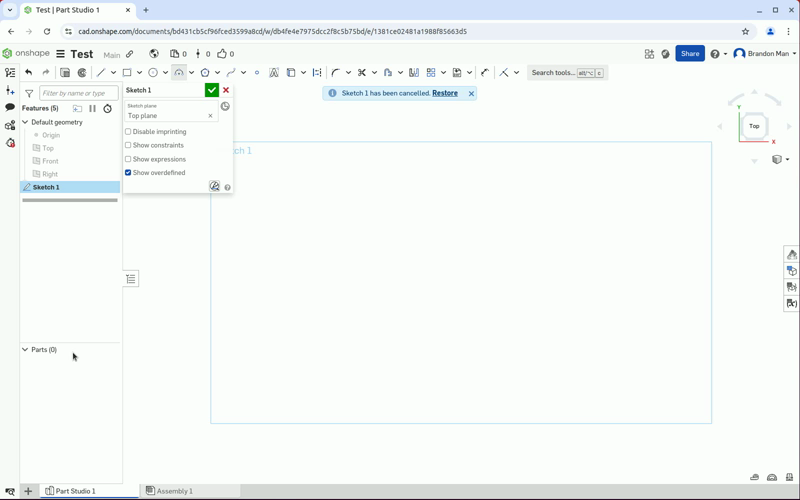
key_down(shift)
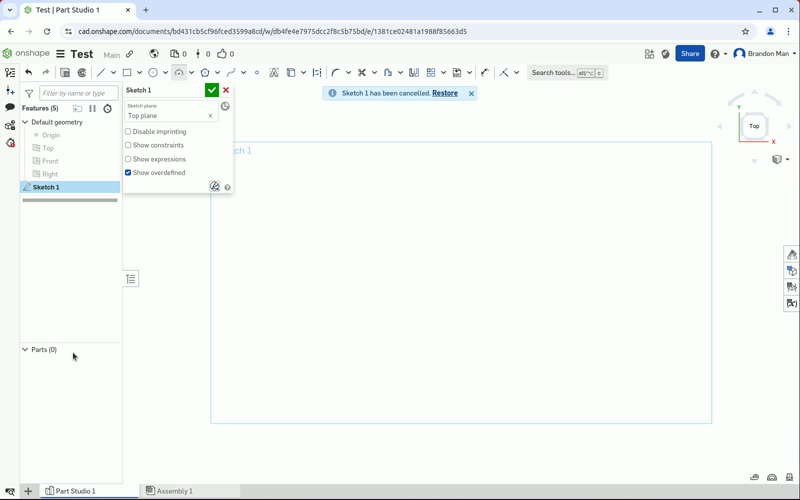
mouse_move(348, 334)
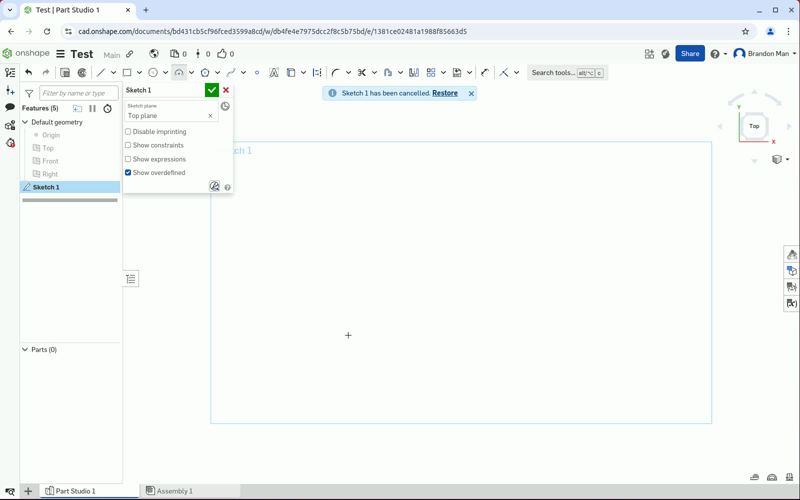
click(348, 334)
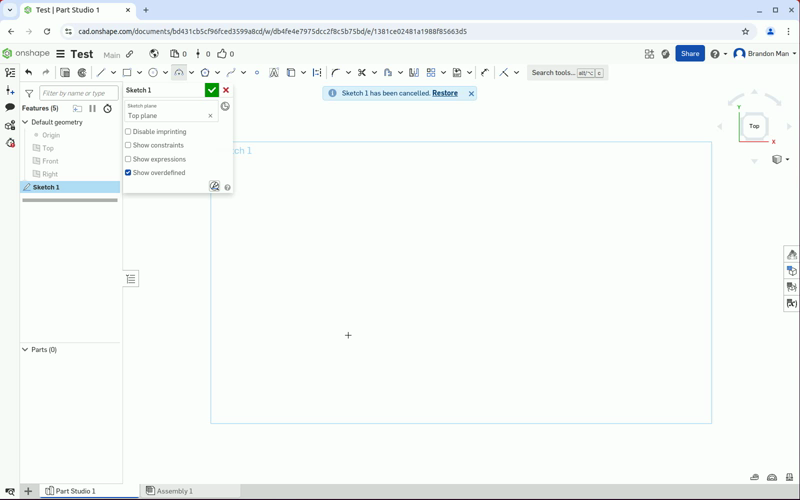
key_up(shift)
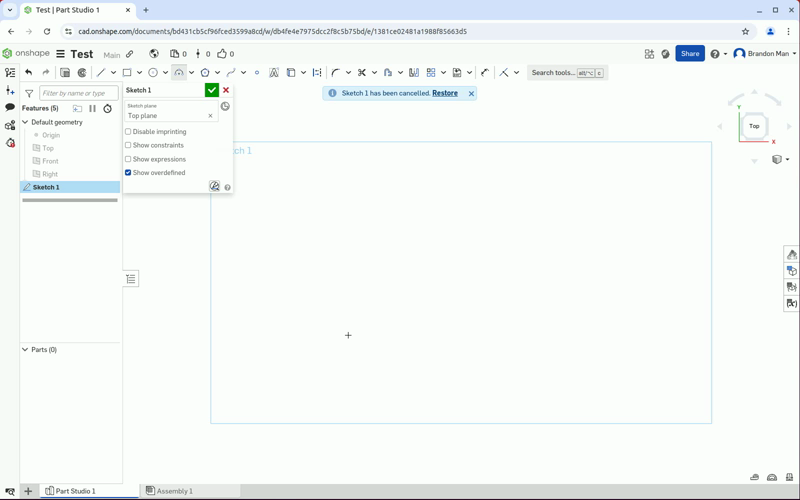
key_down(shift)
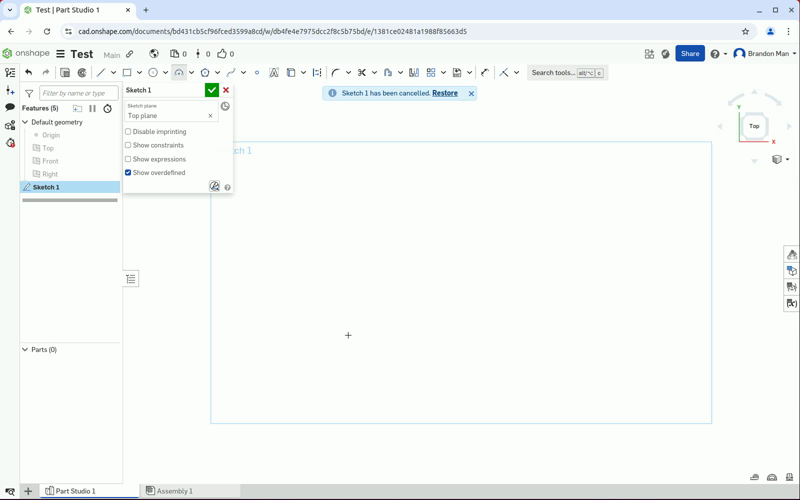
mouse_move(376, 362)
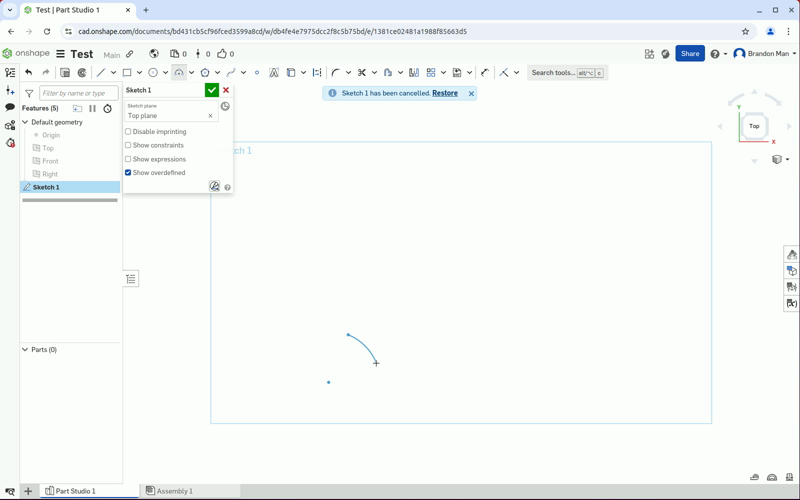
click(376, 362)
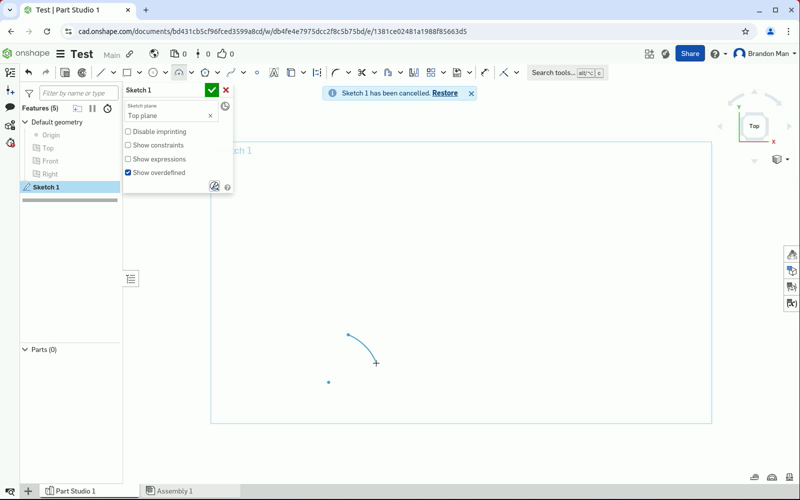
mouse_move(356, 354)
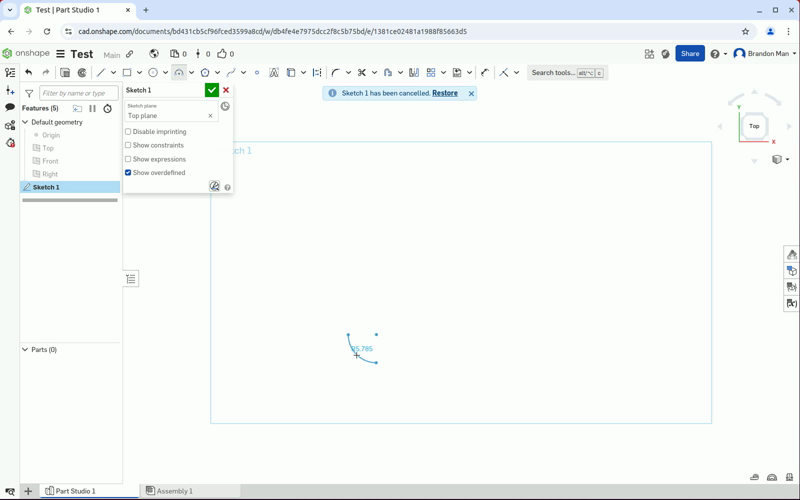
click(356, 354)
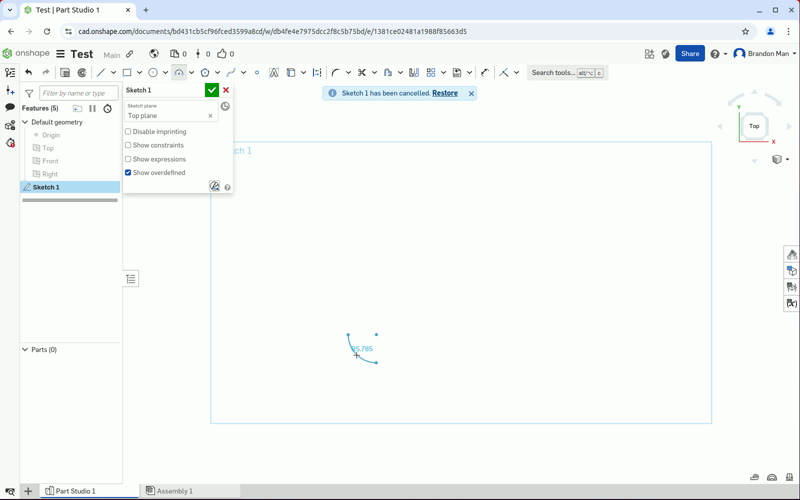
key_up(shift)
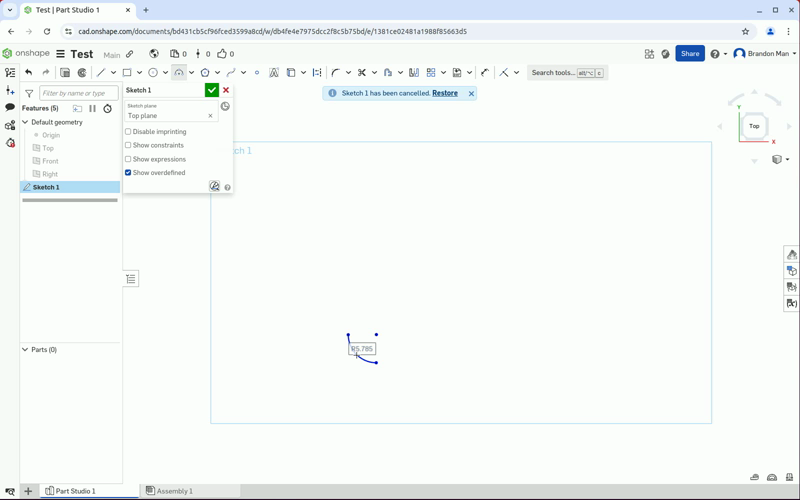
key(esc)
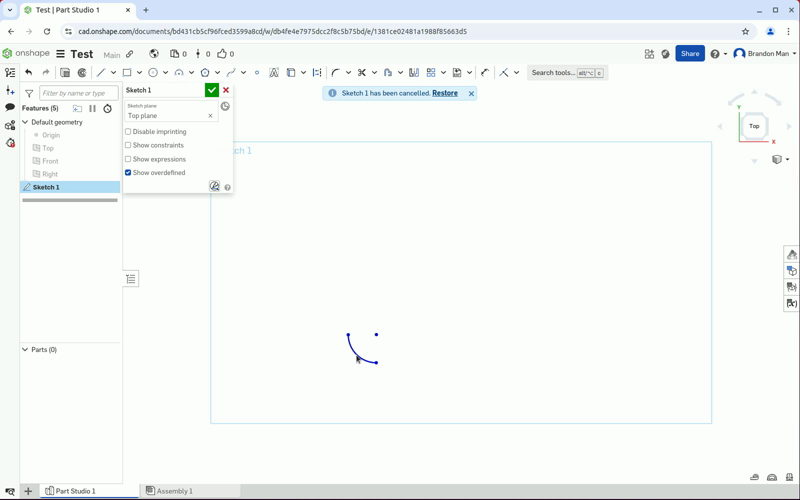
key(l)
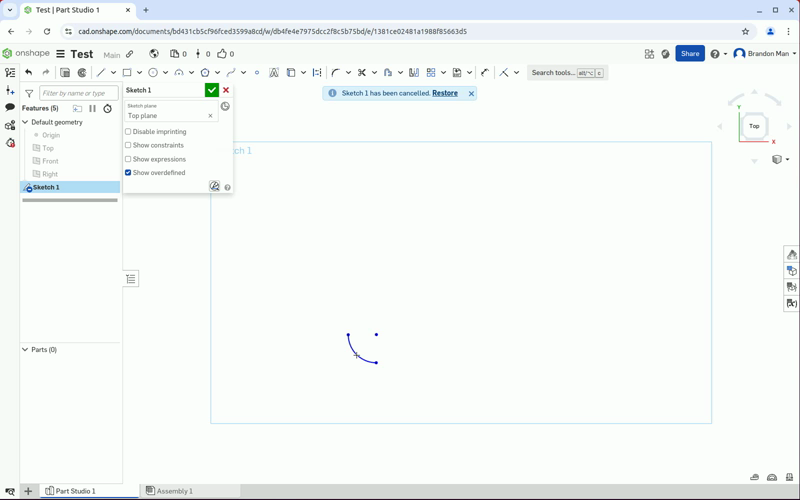
mouse_move(376, 362)
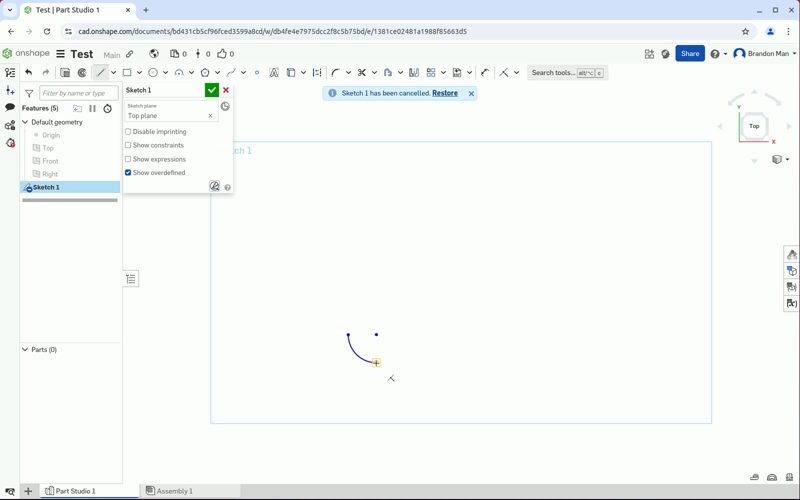
click(376, 362)
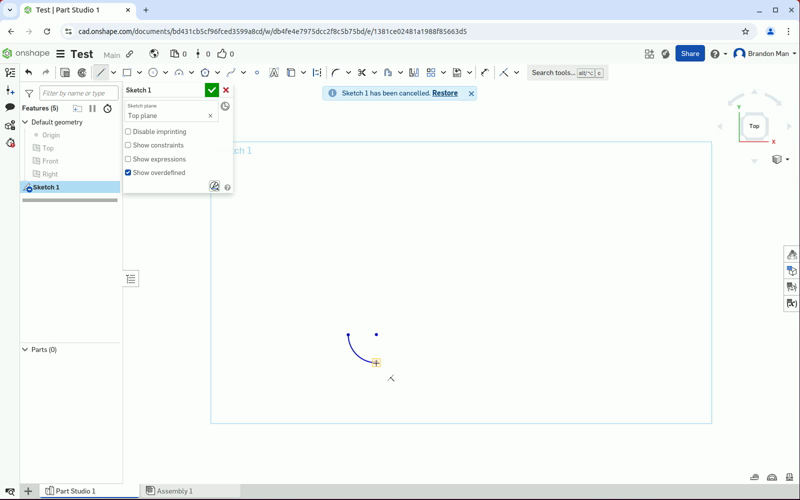
key_down(shift)
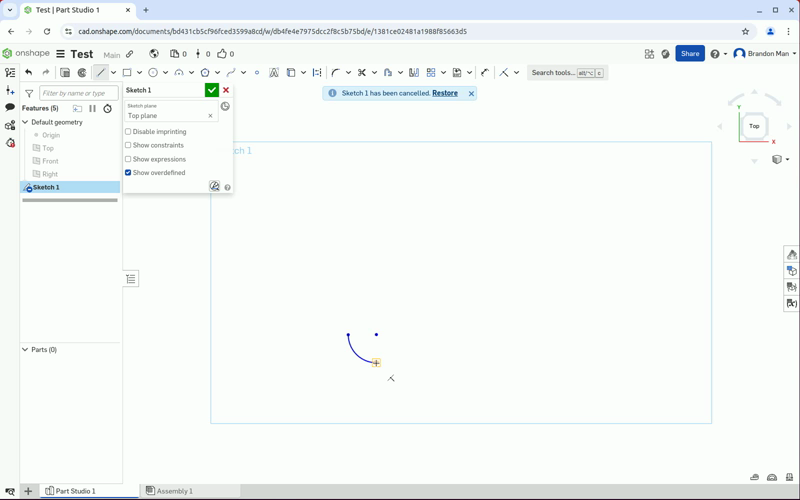
mouse_move(543, 362)
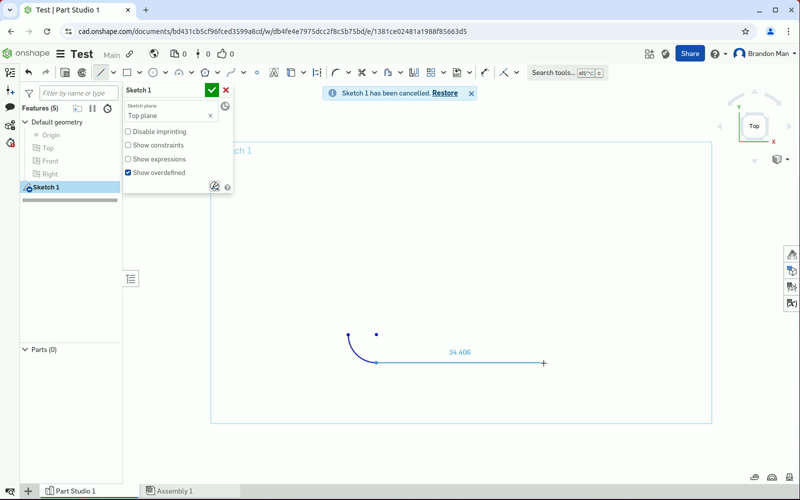
click(543, 362)
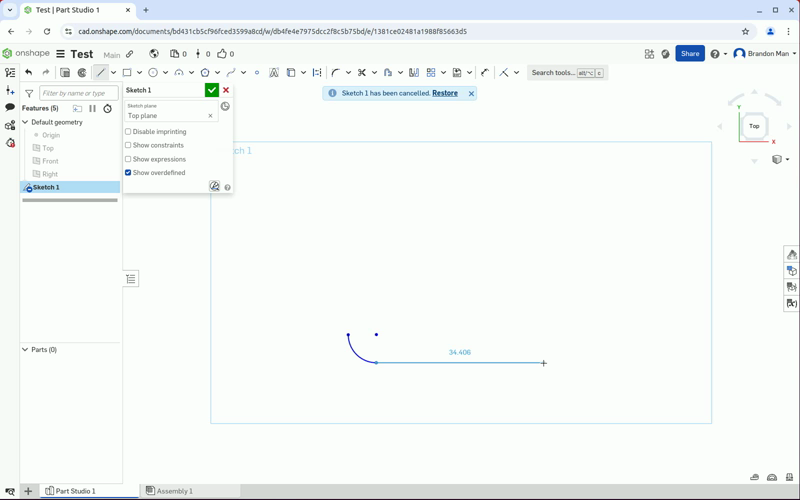
key_up(shift)
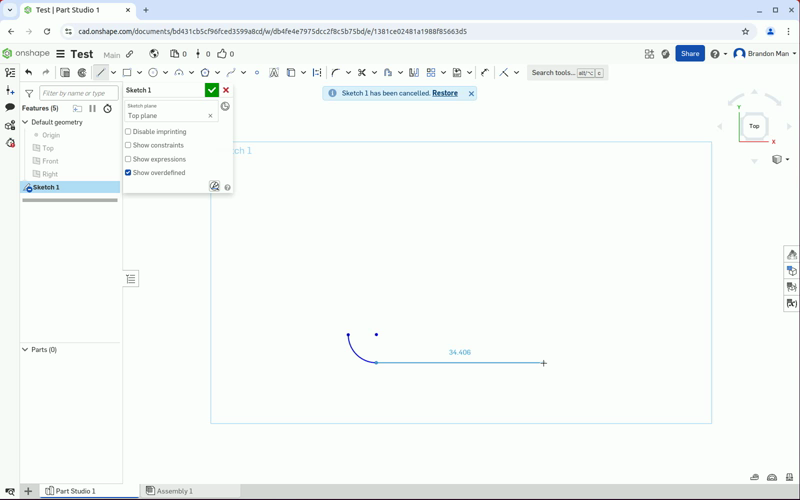
key(esc)
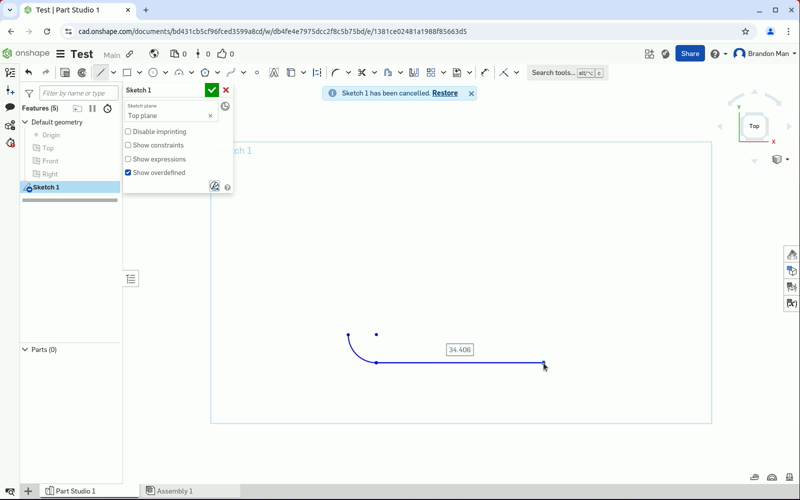
key(a)
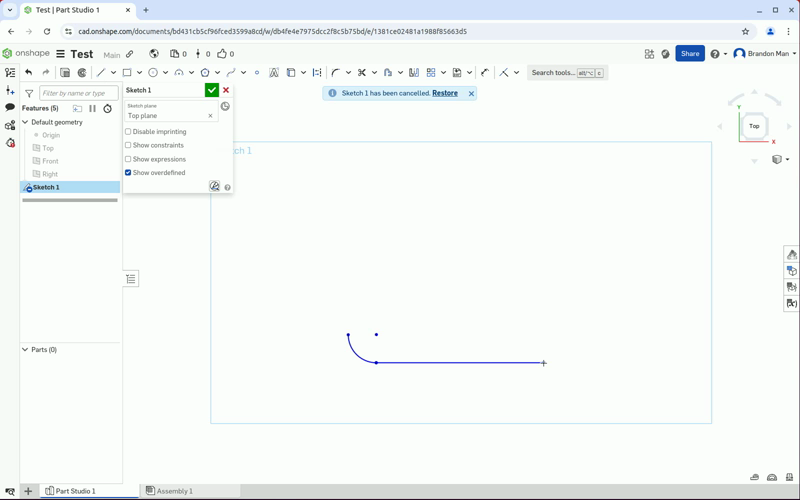
mouse_move(543, 362)
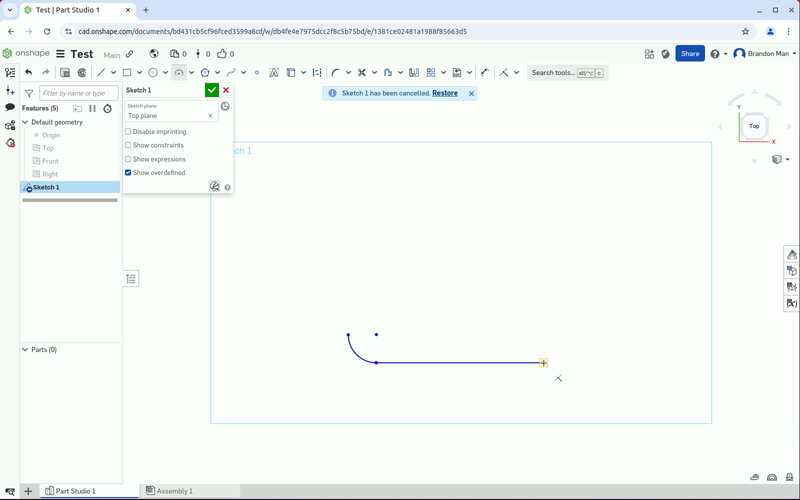
click(543, 362)
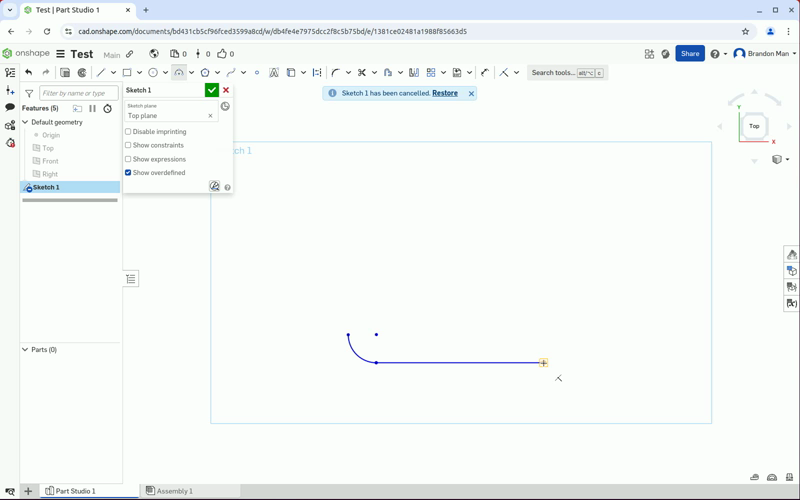
key_down(shift)
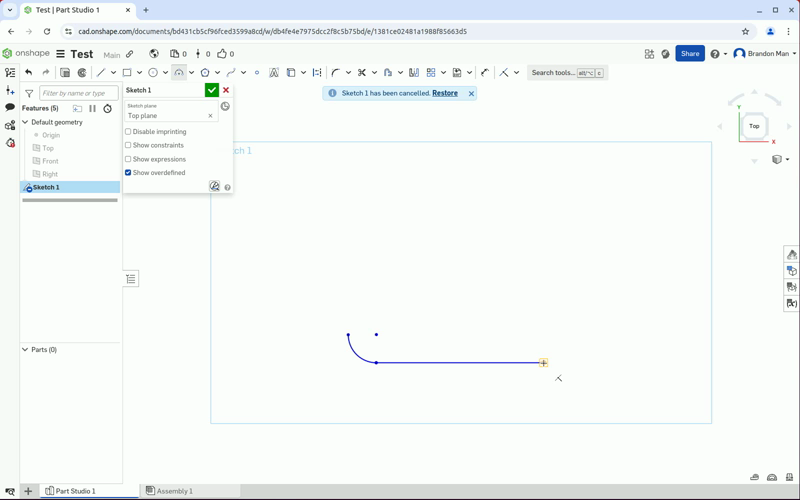
mouse_move(572, 334)
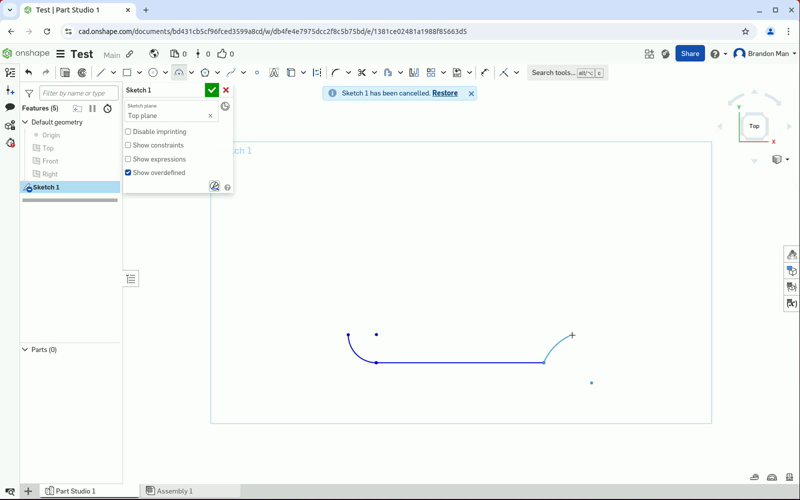
click(572, 334)
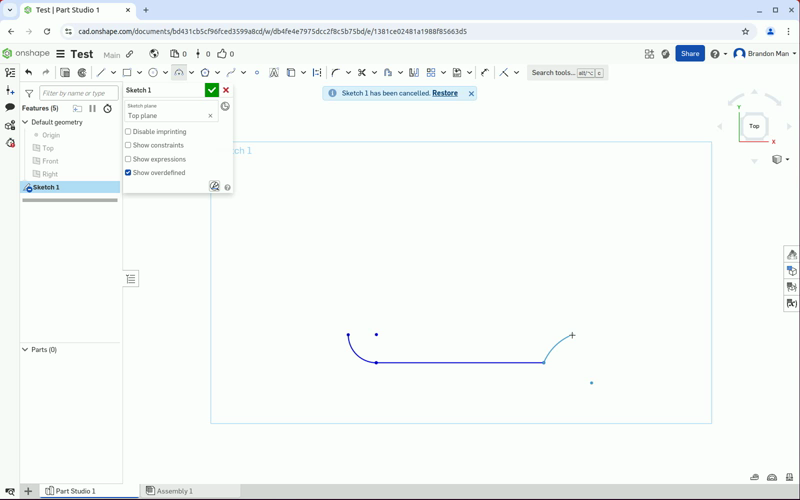
mouse_move(563, 354)
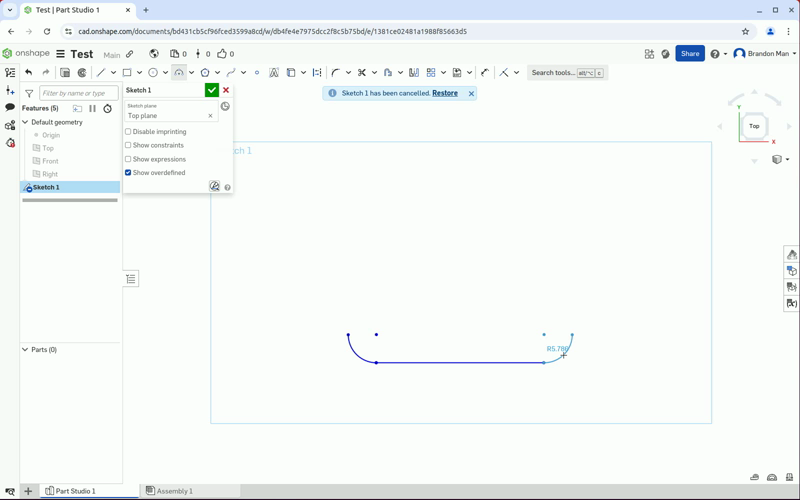
click(563, 354)
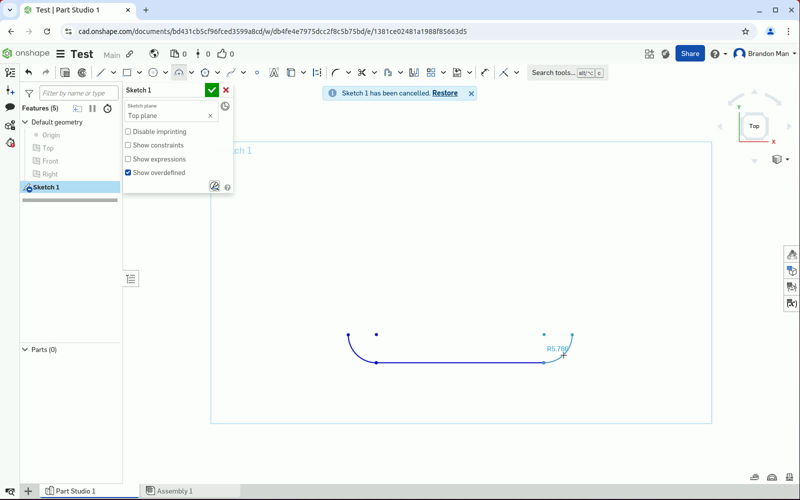
key_up(shift)
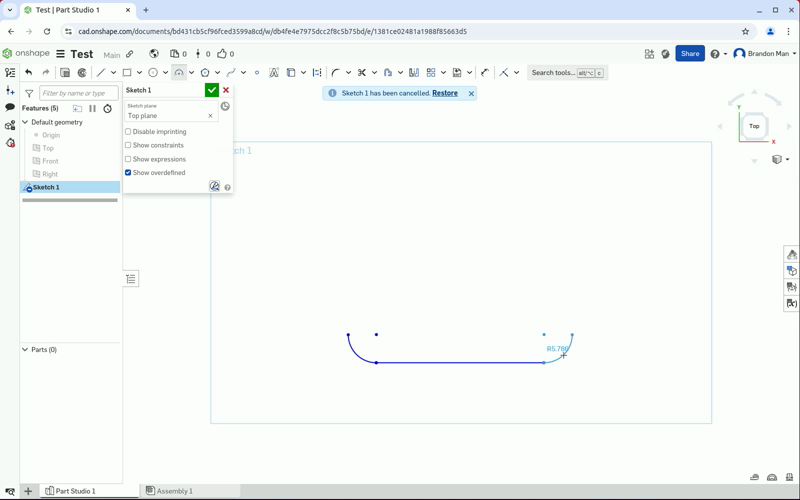
key(esc)
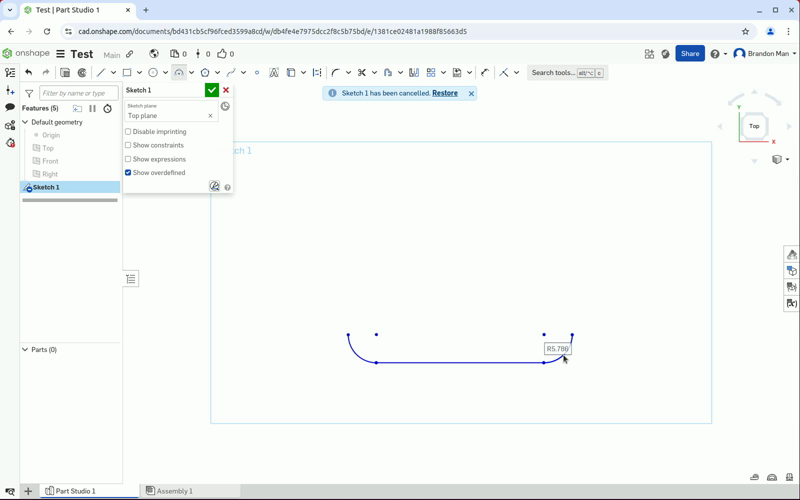
key(l)
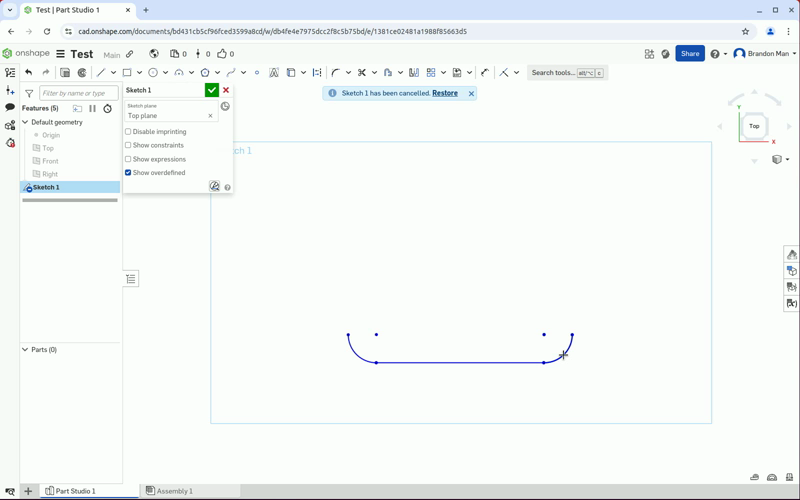
mouse_move(572, 334)
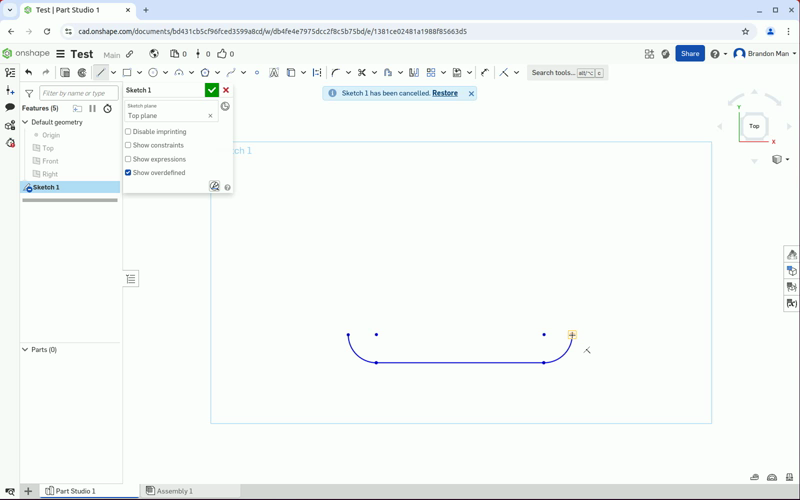
click(572, 334)
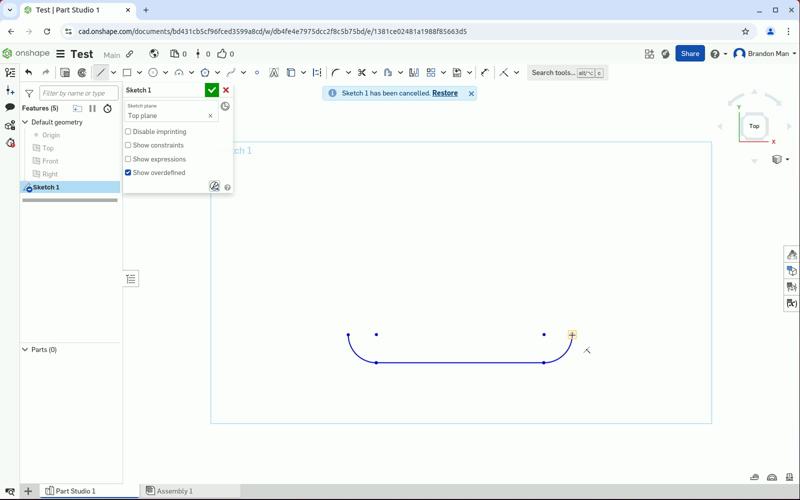
key_down(shift)
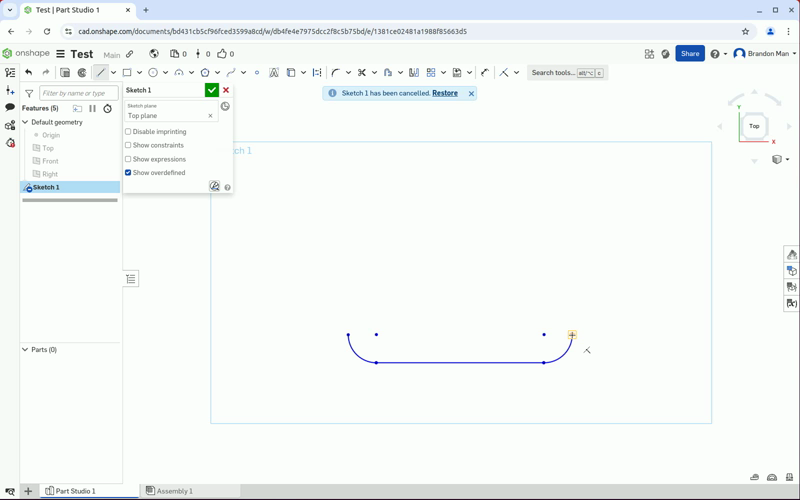
mouse_move(572, 230)
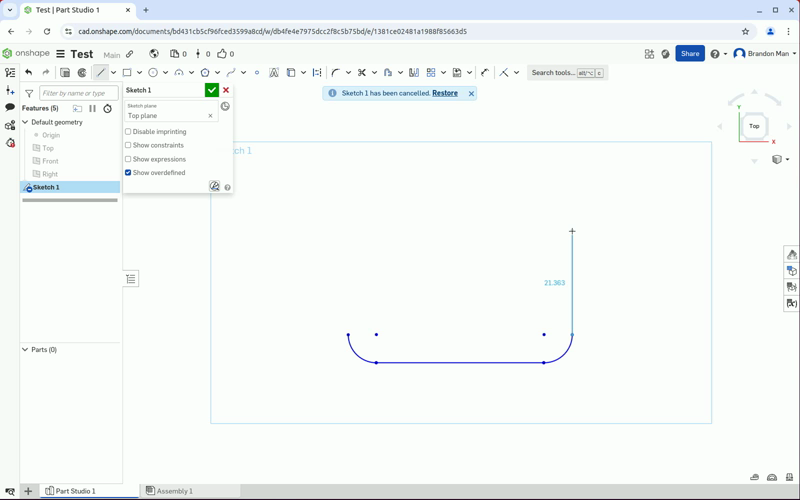
click(572, 230)
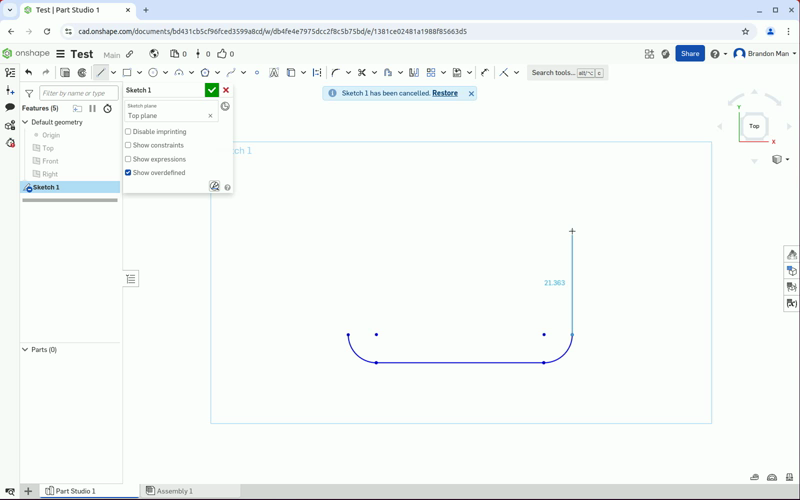
key_up(shift)
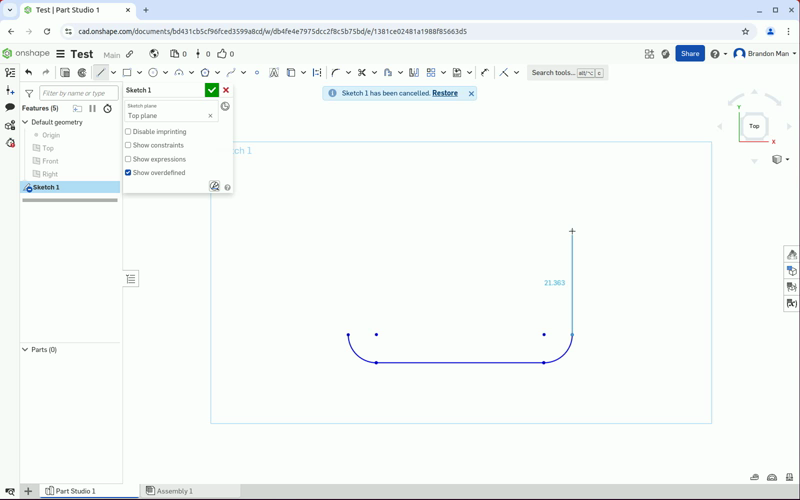
key(esc)
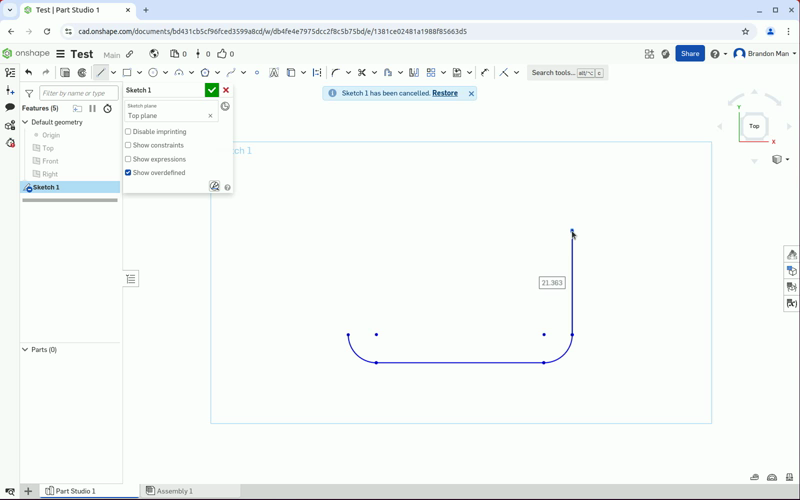
key(a)
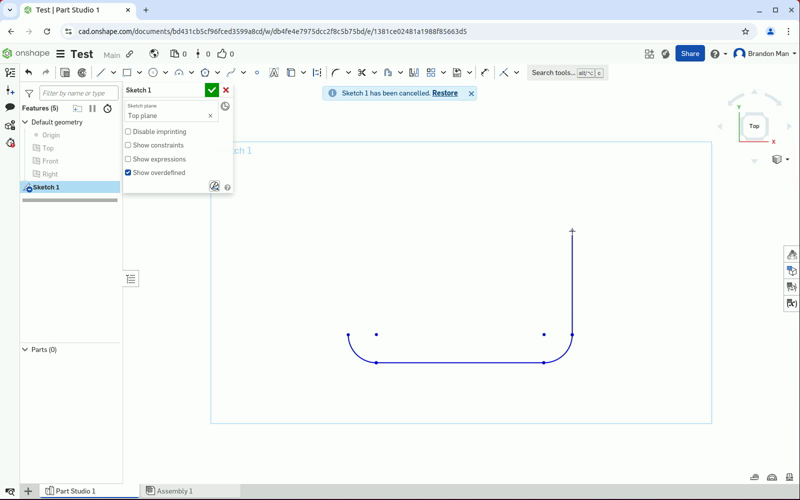
mouse_move(572, 230)
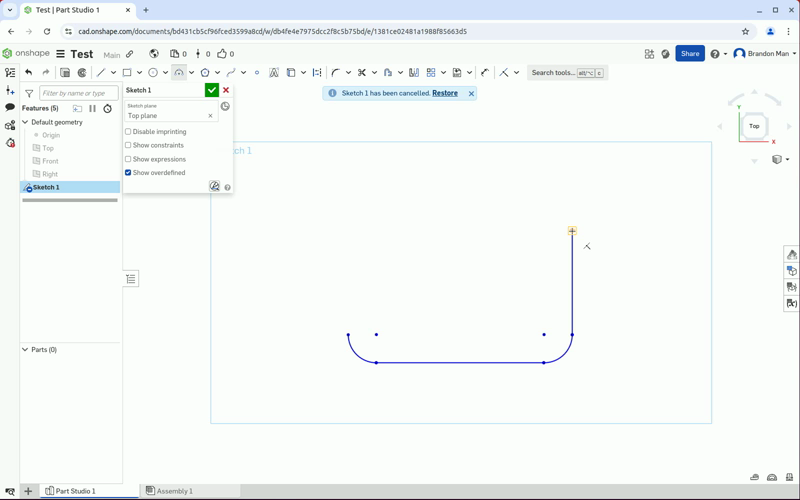
click(572, 230)
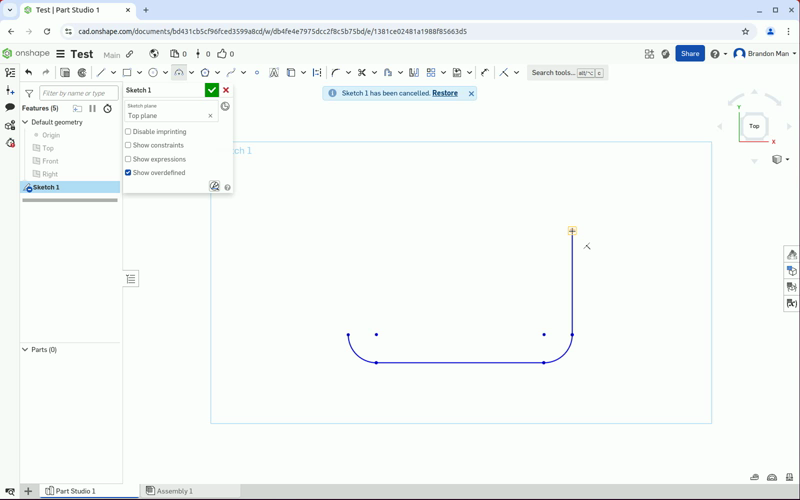
key_down(shift)
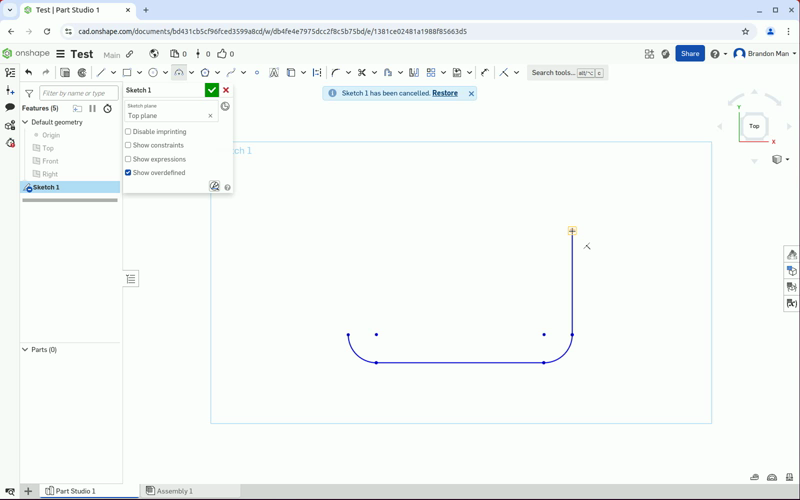
mouse_move(543, 204)
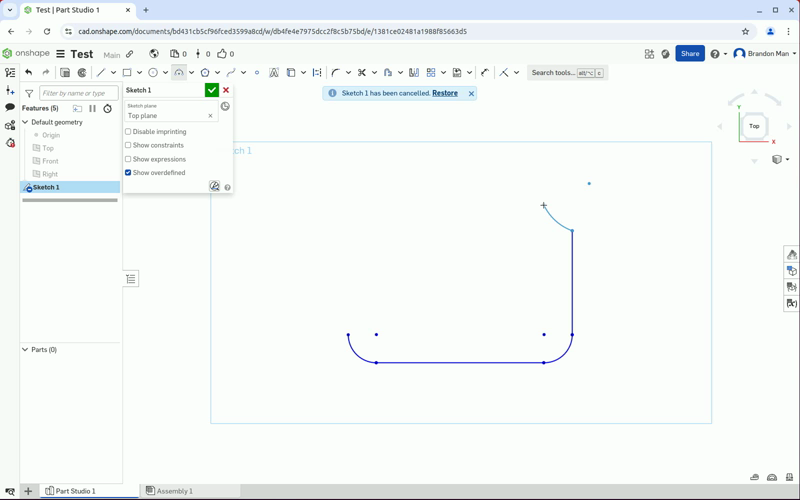
click(543, 204)
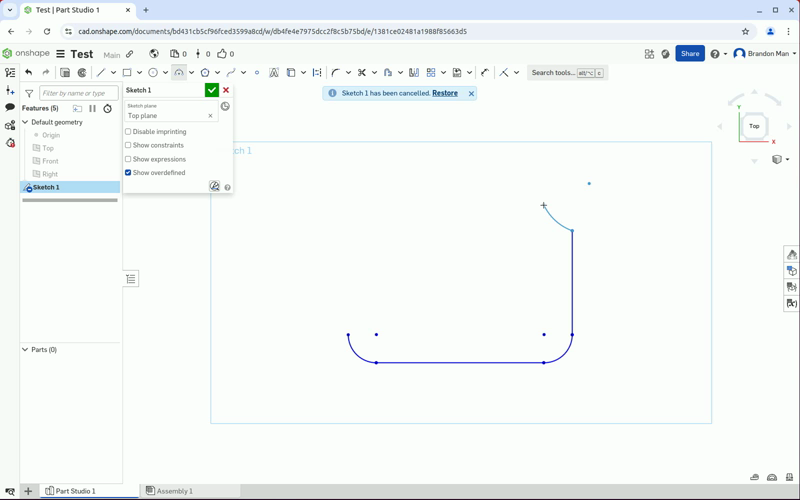
mouse_move(563, 212)
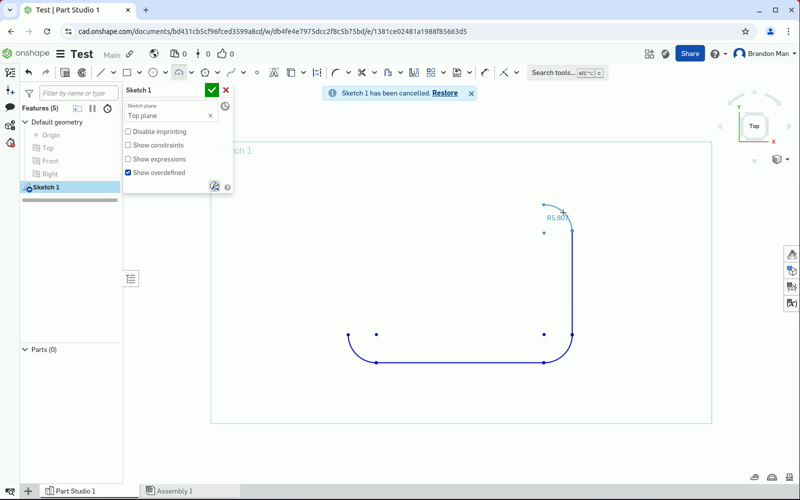
click(563, 212)
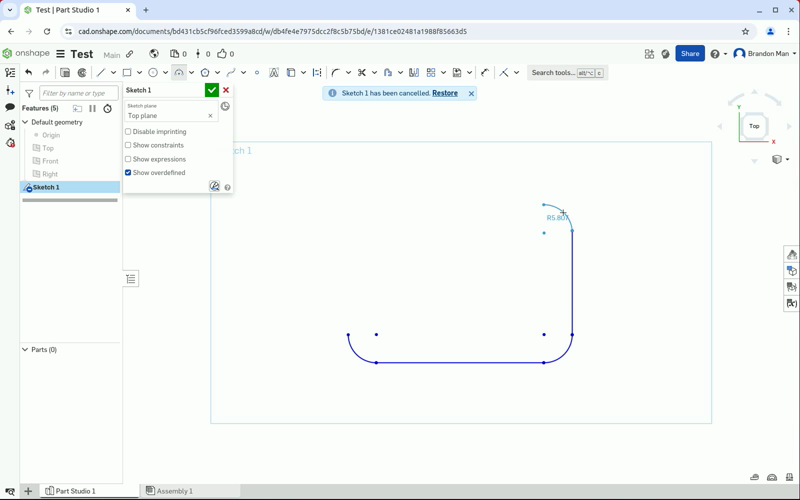
key_up(shift)
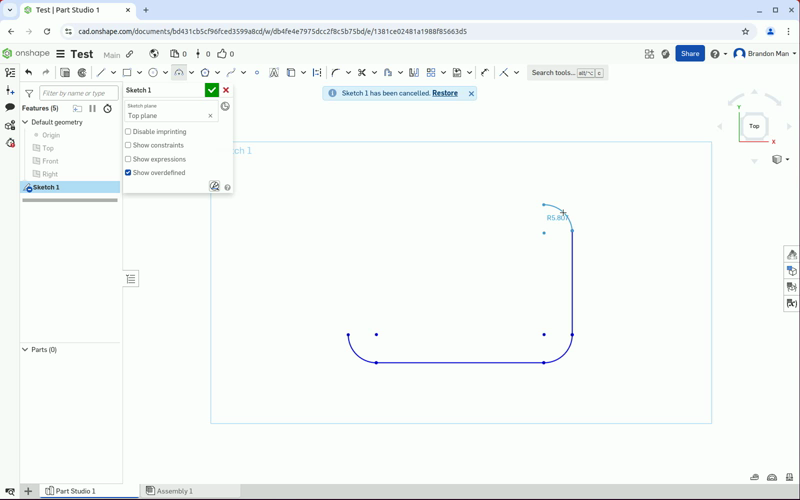
key(esc)
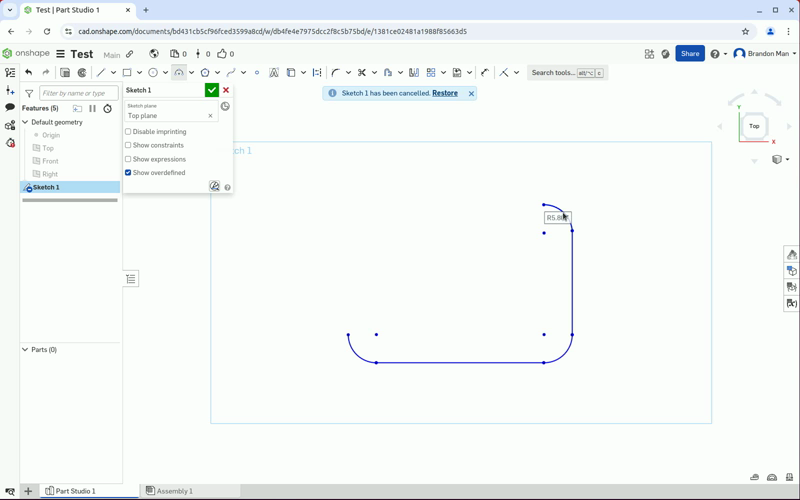
key(l)
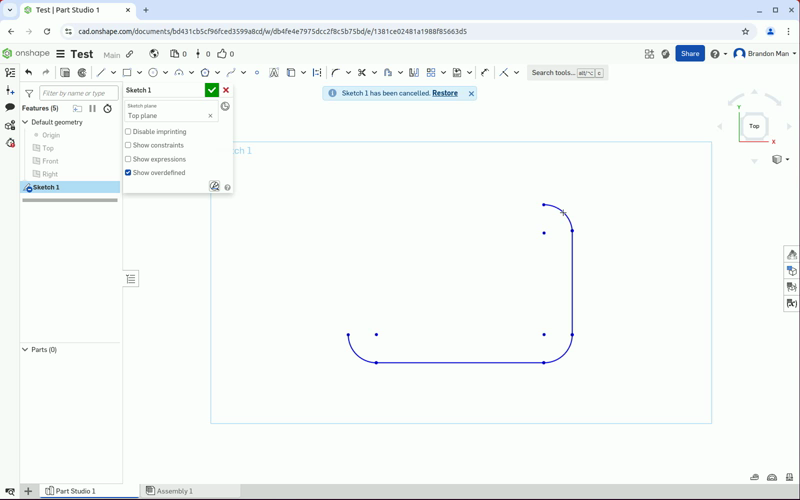
mouse_move(543, 204)
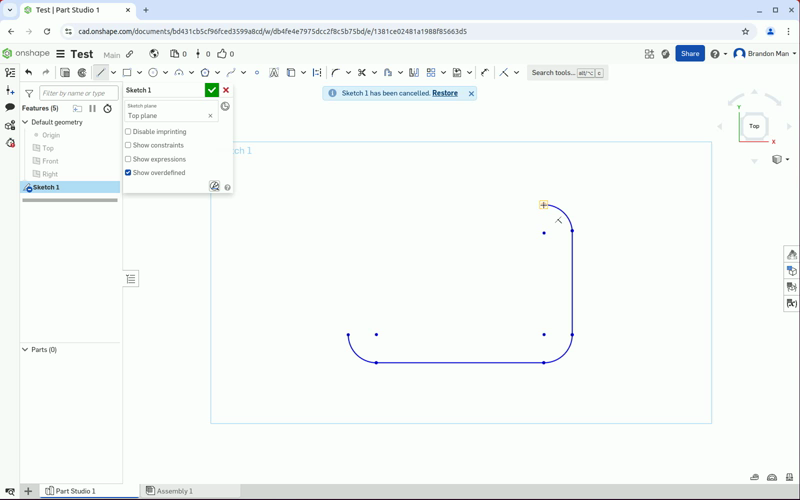
click(543, 204)
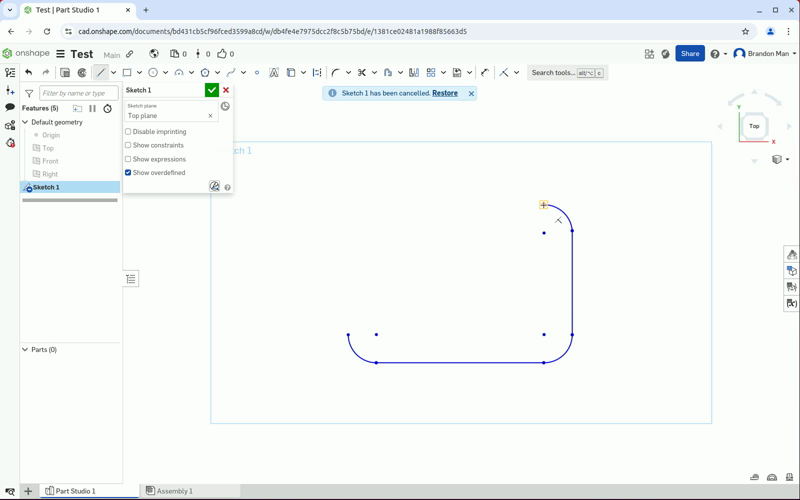
key_down(shift)
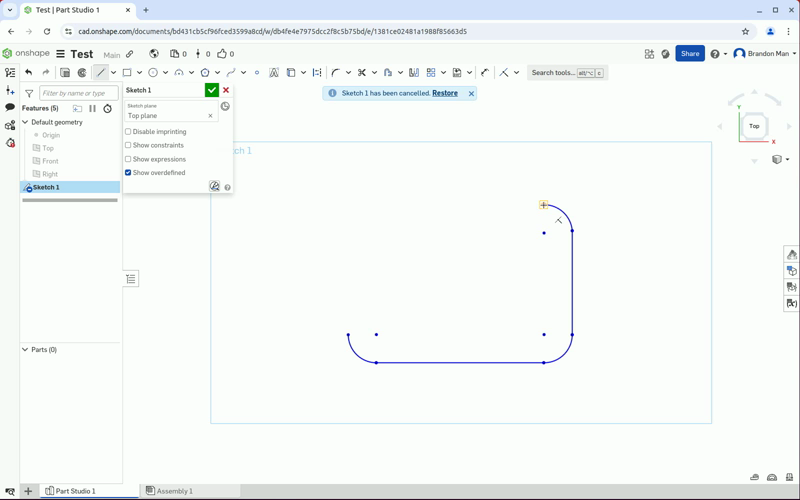
mouse_move(376, 204)
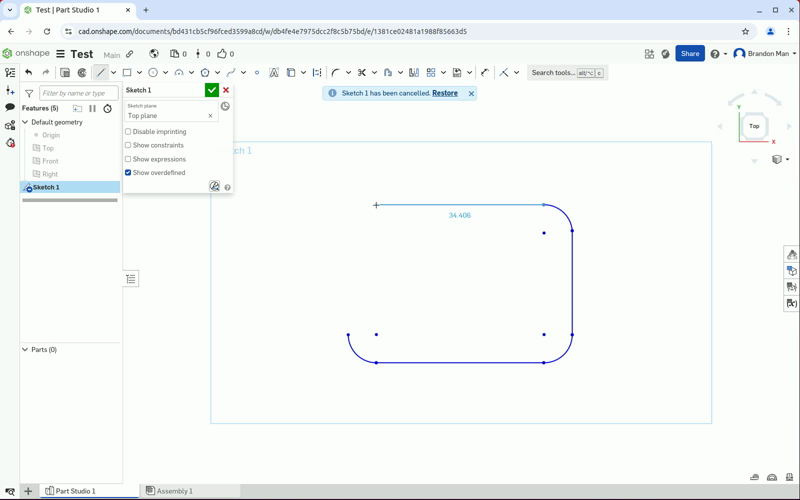
click(376, 204)
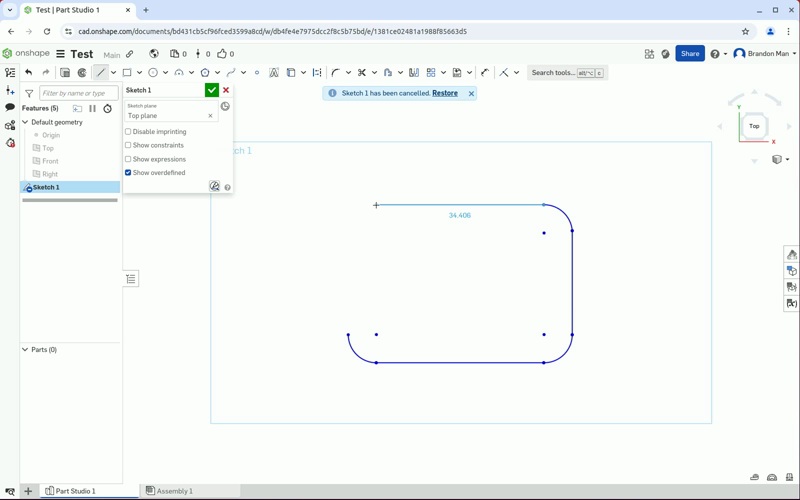
key_up(shift)
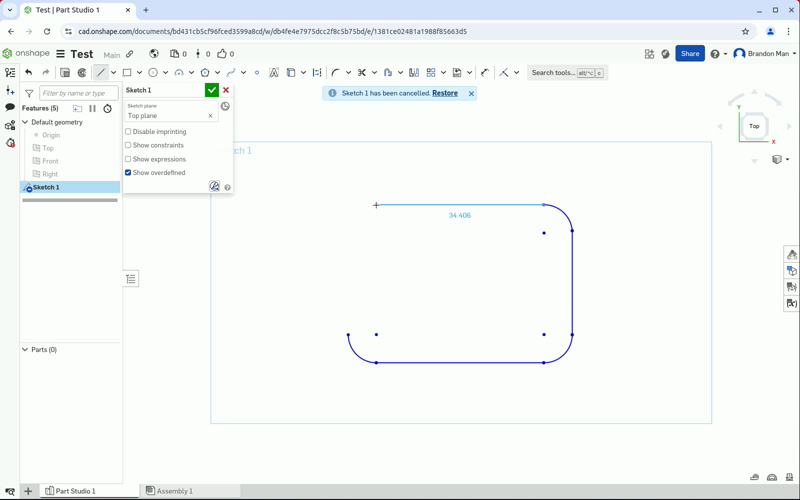
key(esc)
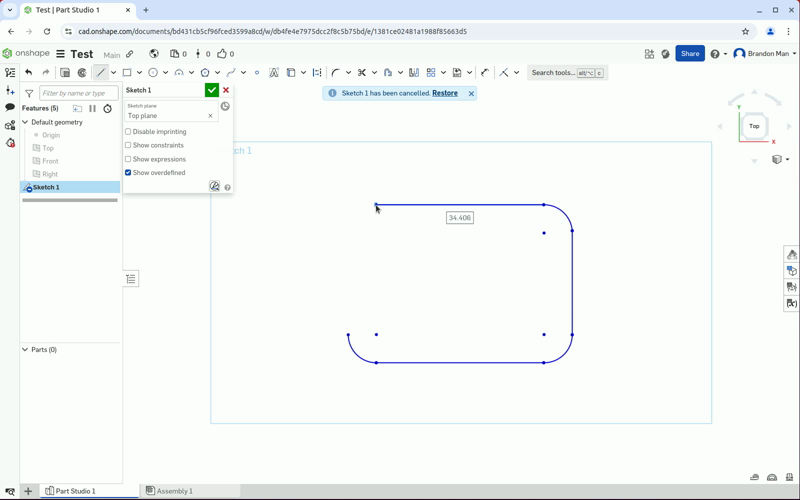
key(a)
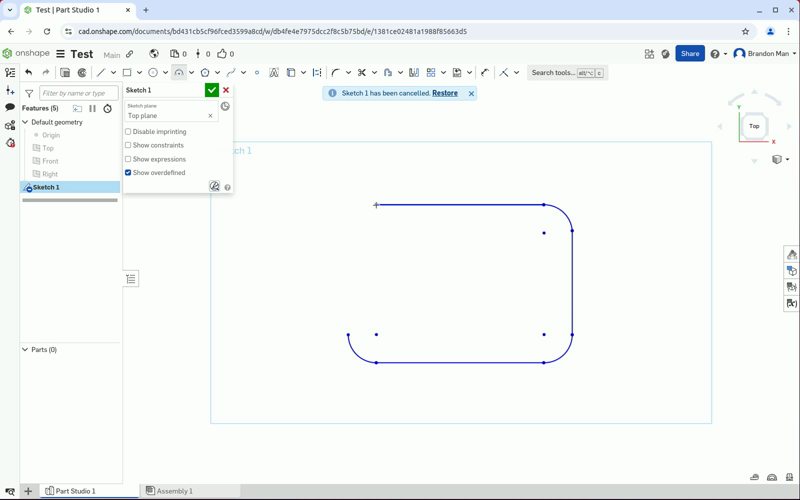
mouse_move(376, 204)
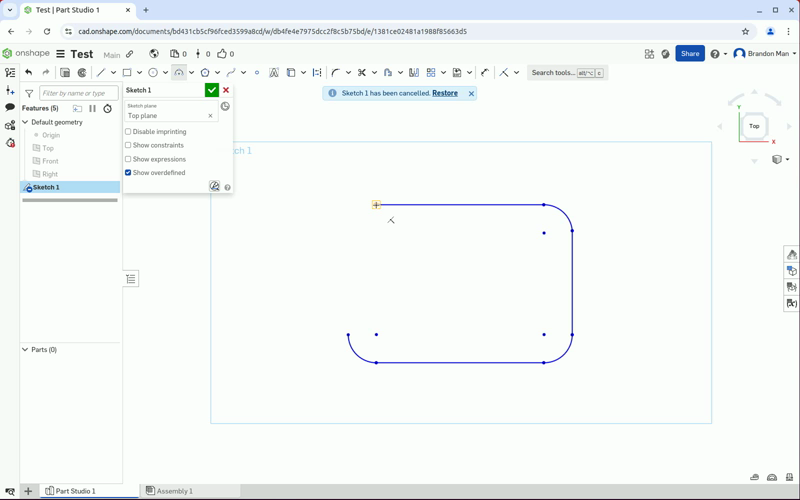
click(376, 204)
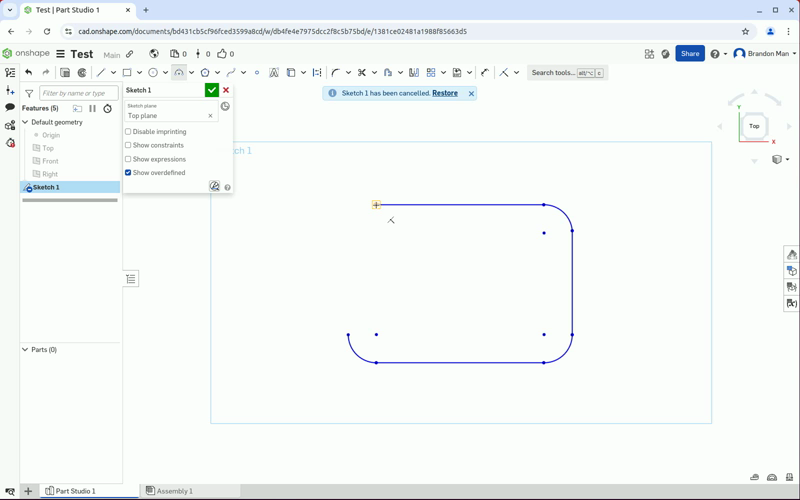
key_down(shift)
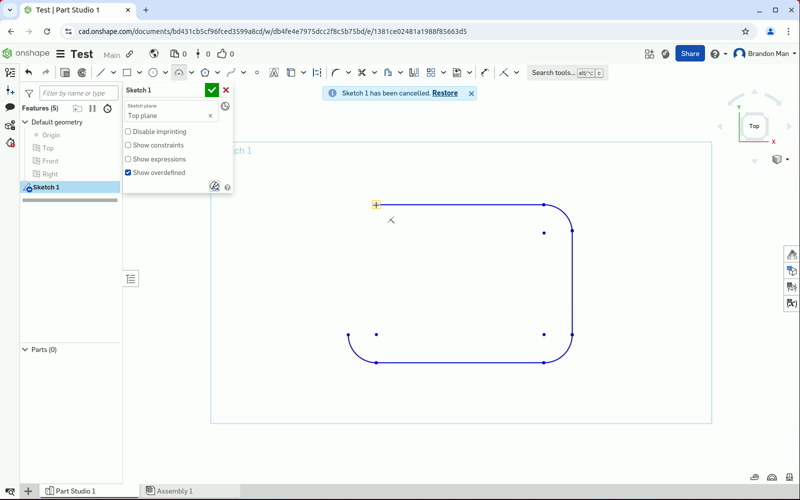
mouse_move(348, 230)
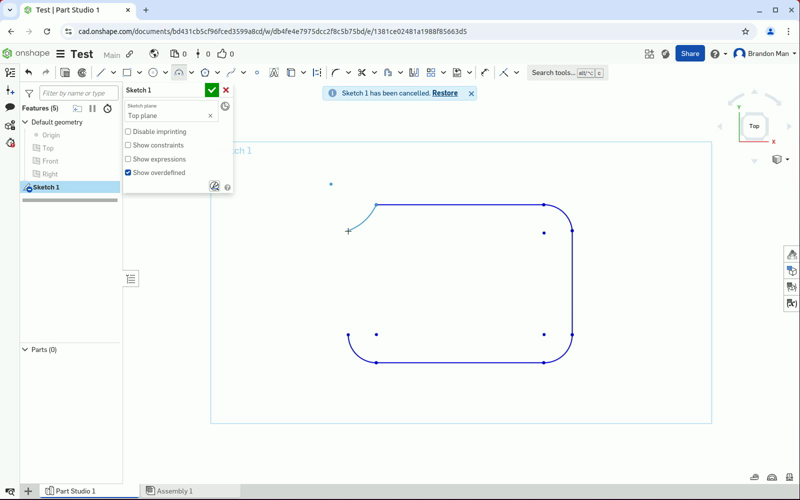
click(348, 230)
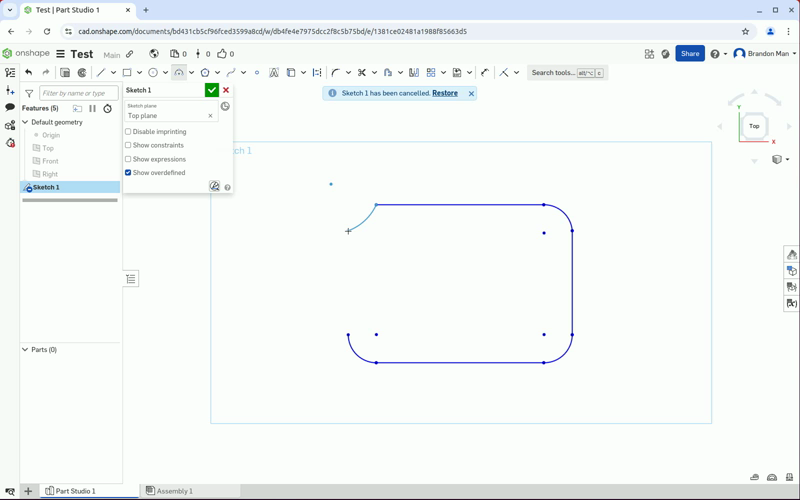
mouse_move(356, 212)
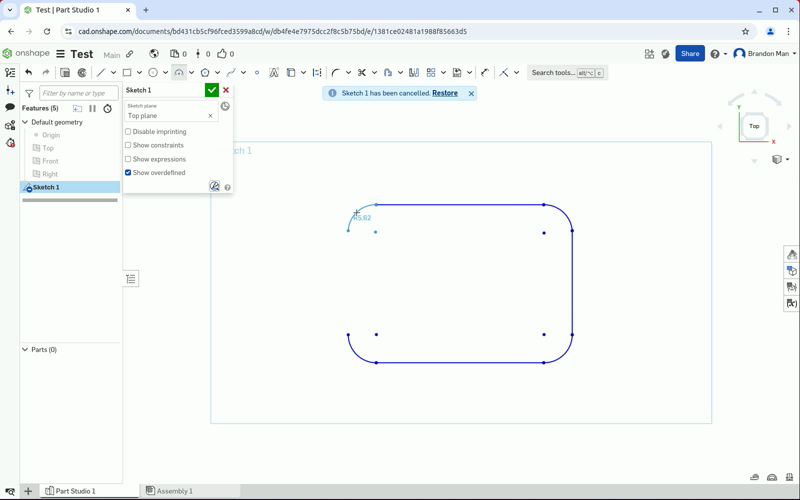
click(356, 212)
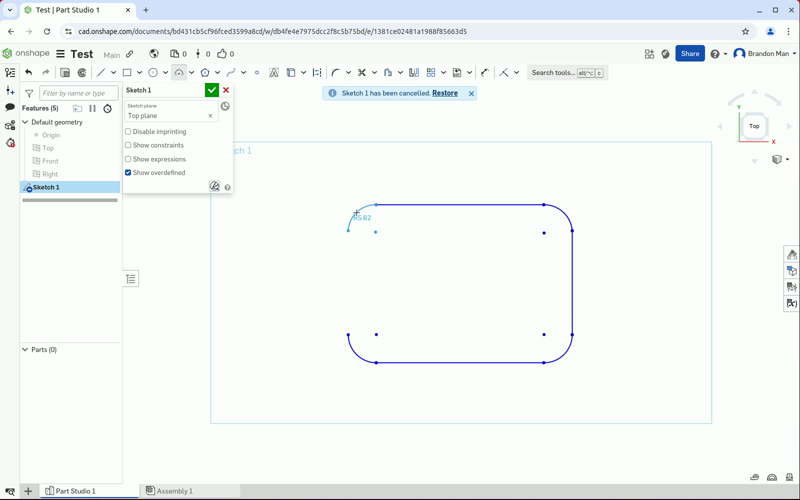
key_up(shift)
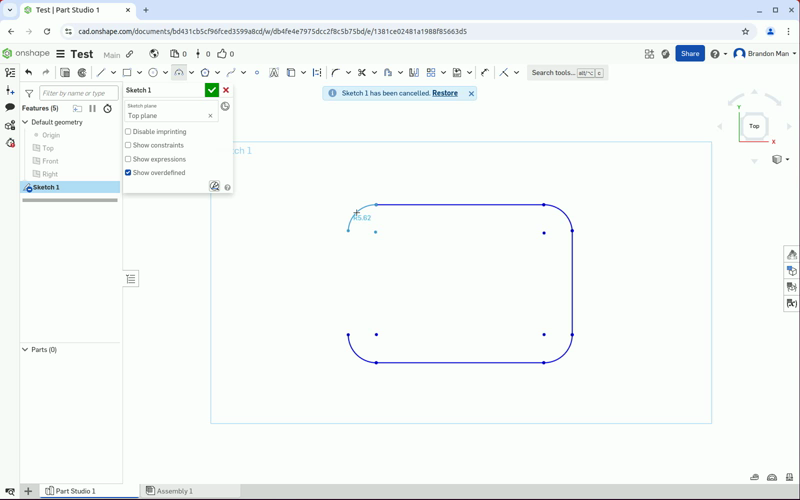
key(esc)
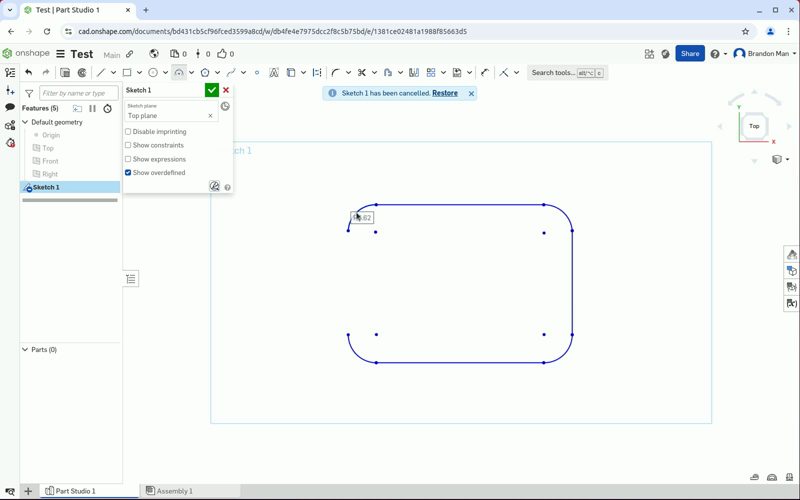
key(l)
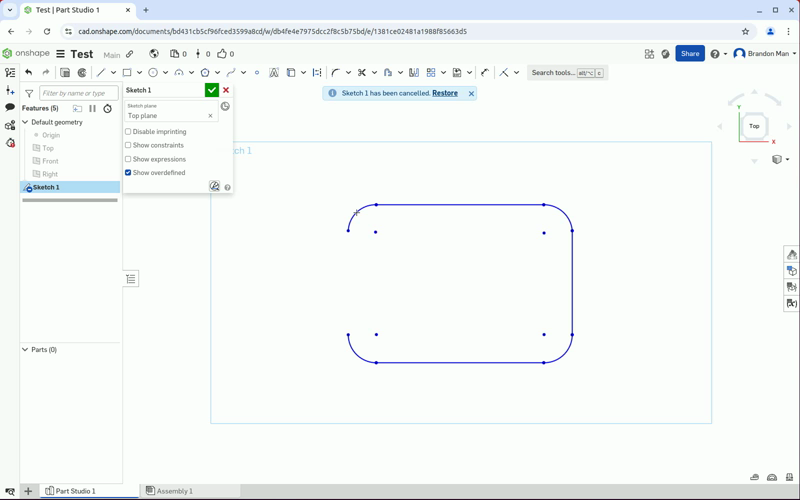
mouse_move(348, 230)
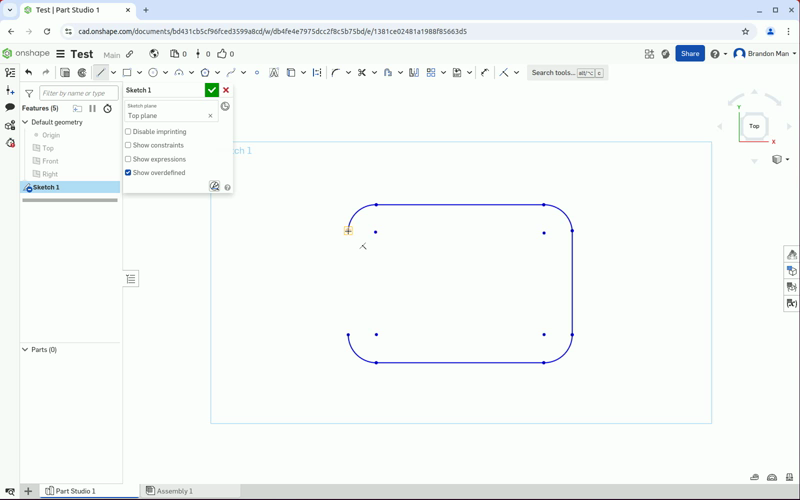
click(348, 230)
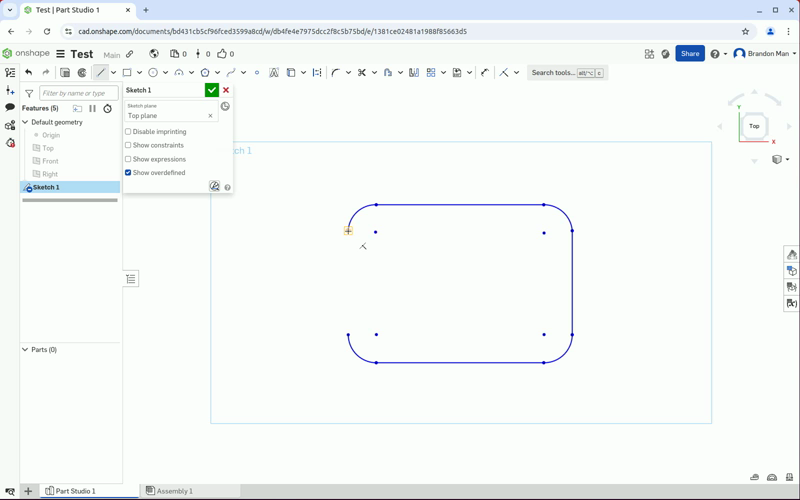
key_down(shift)
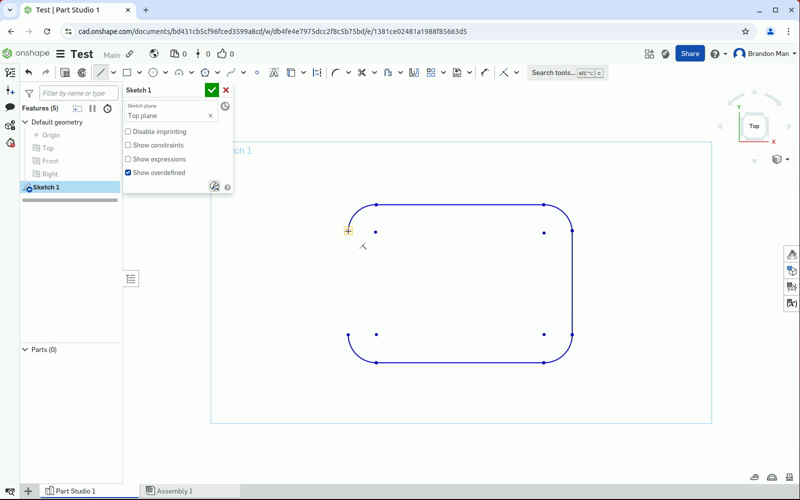
mouse_move(348, 334)
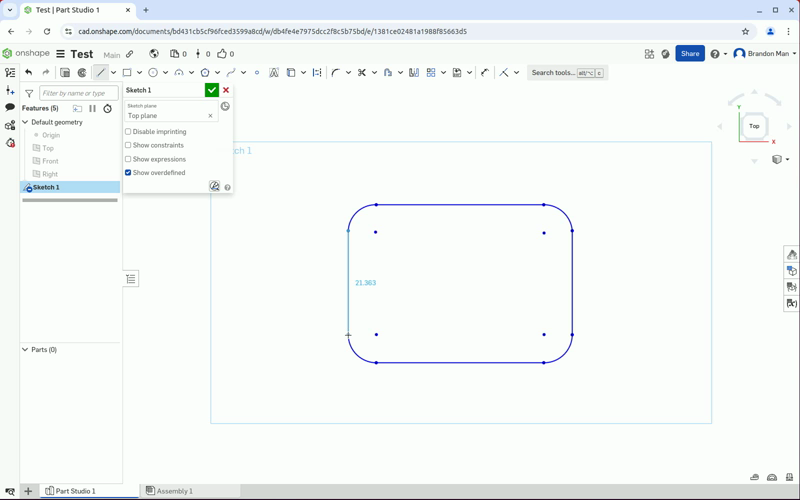
key_up(shift)
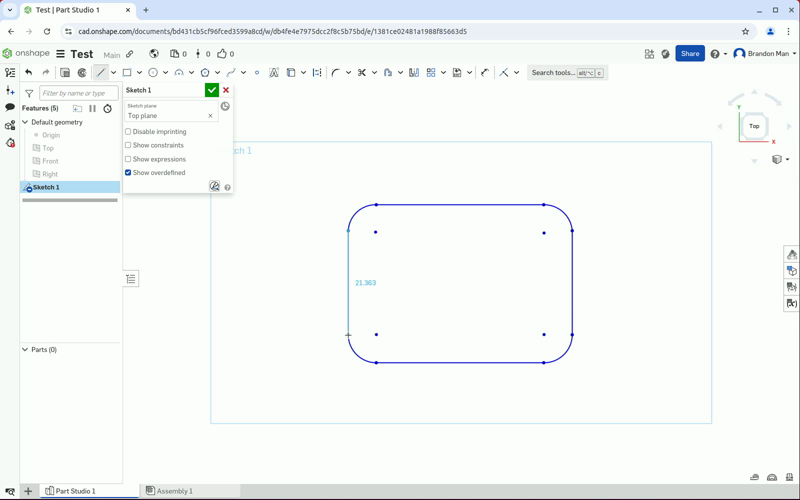
click(348, 334)
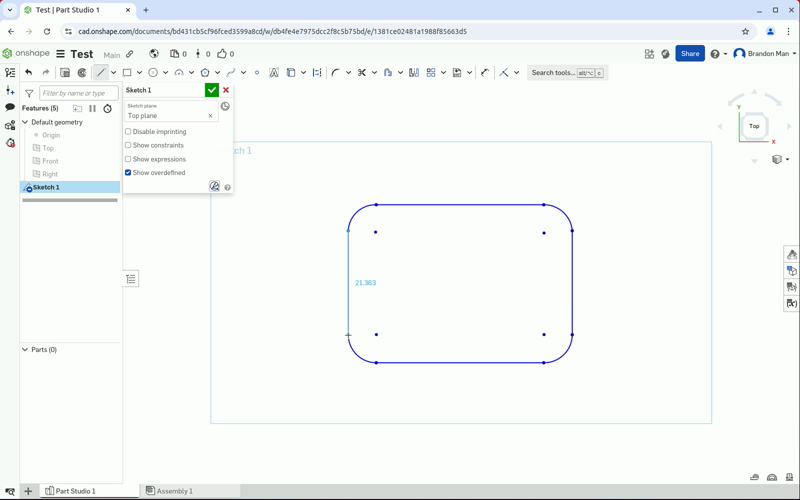
key(esc)
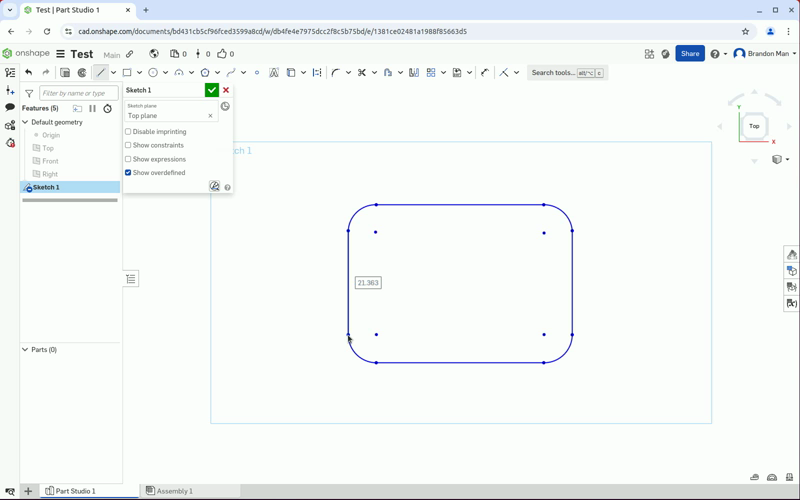
key(a)
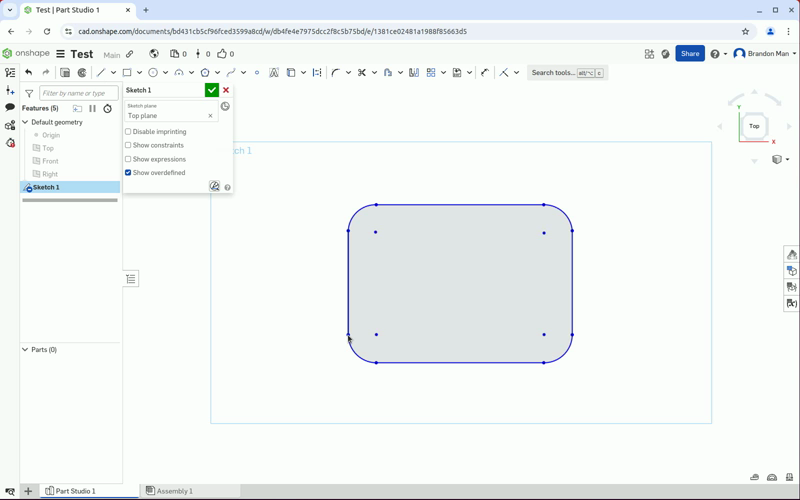
key_down(shift)
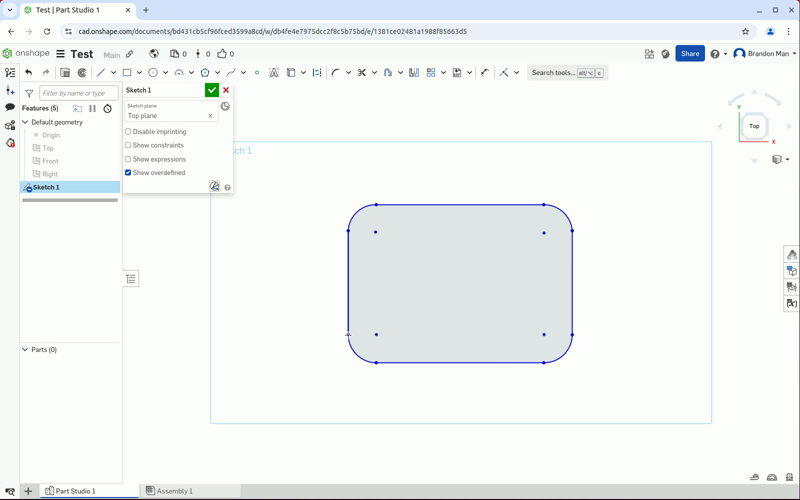
mouse_move(355, 334)
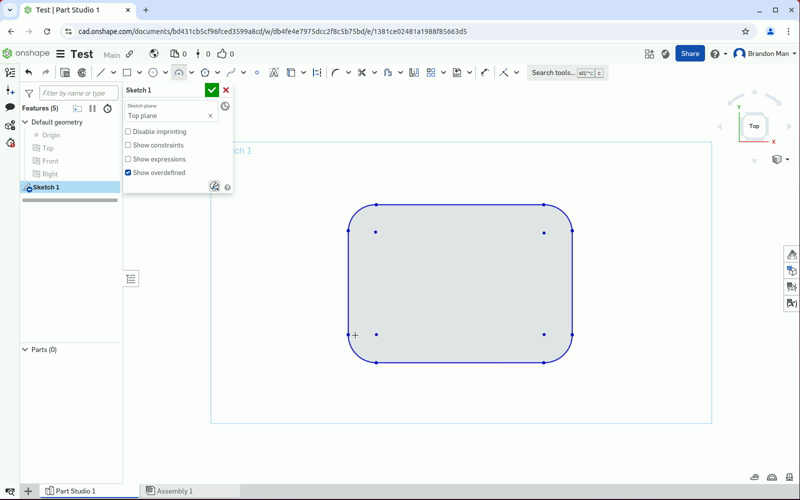
click(355, 334)
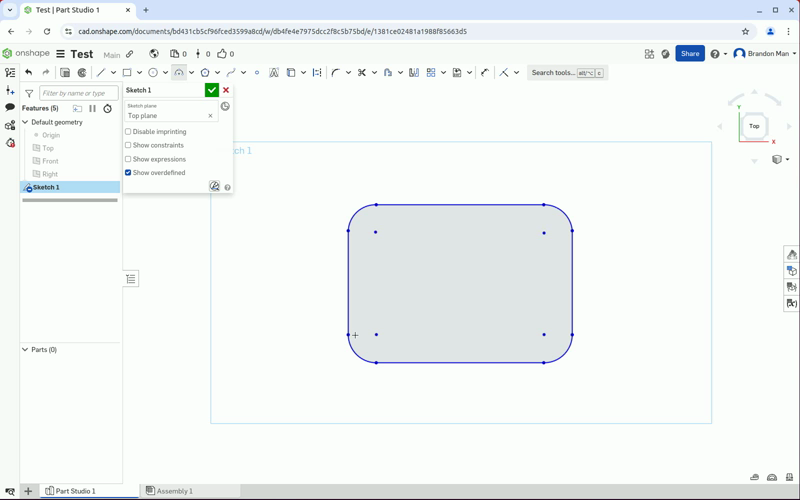
key_up(shift)
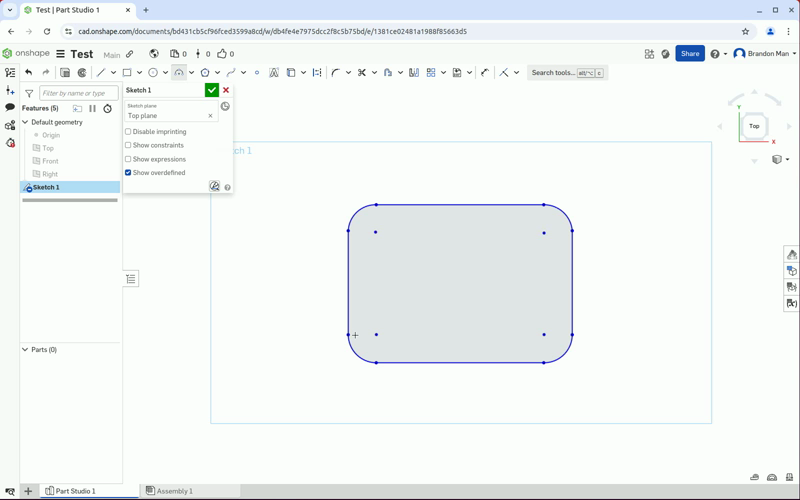
key_down(shift)
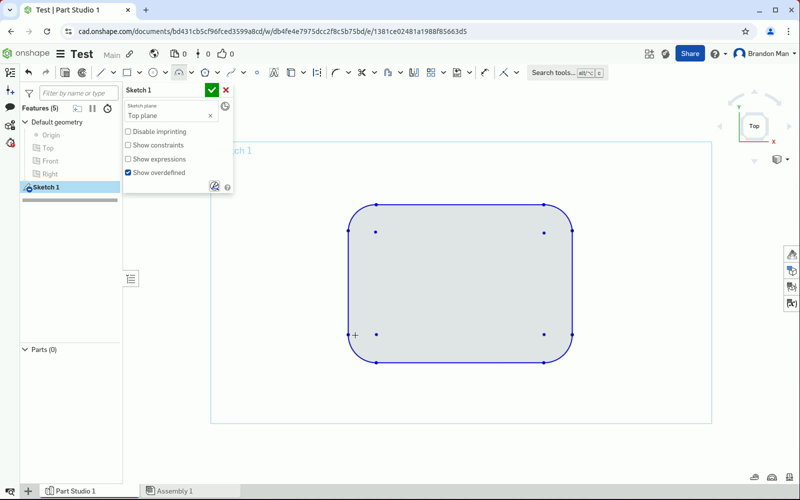
mouse_move(376, 355)
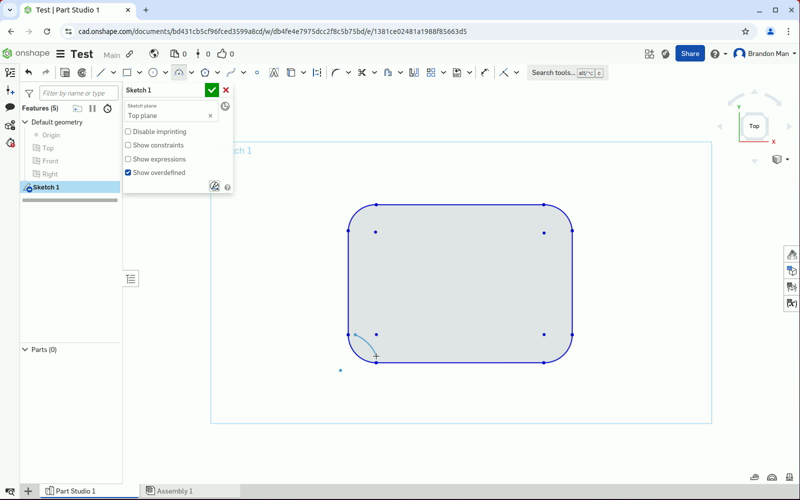
click(376, 355)
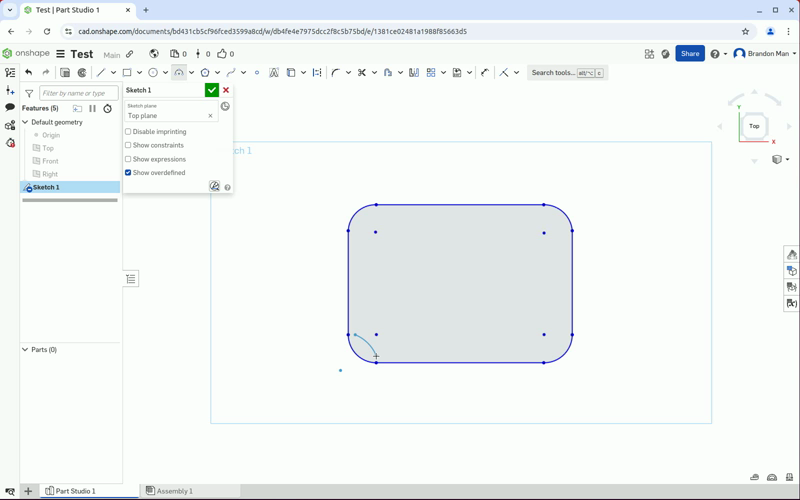
mouse_move(361, 349)
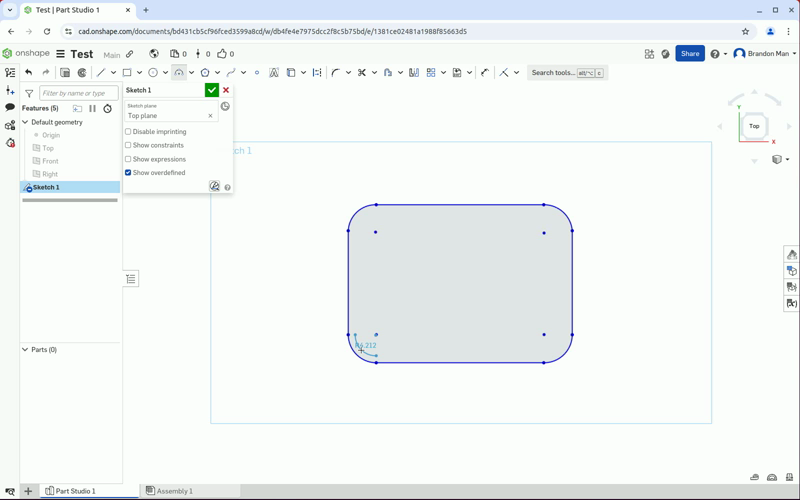
click(361, 349)
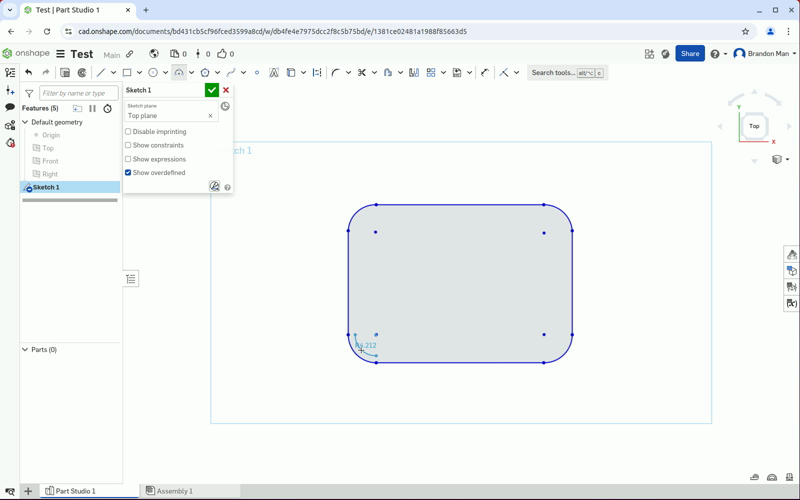
key_up(shift)
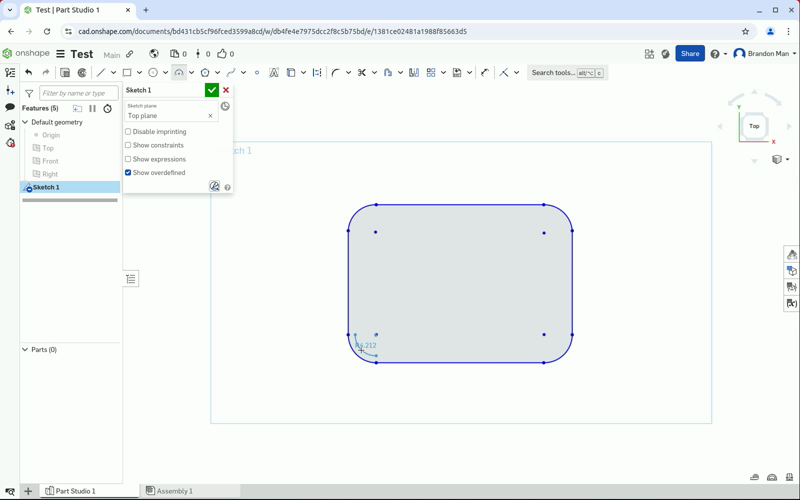
key(esc)
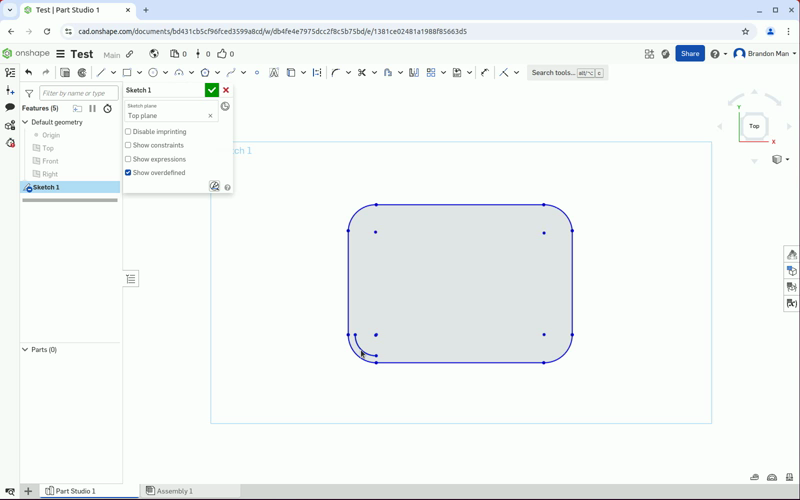
key(l)
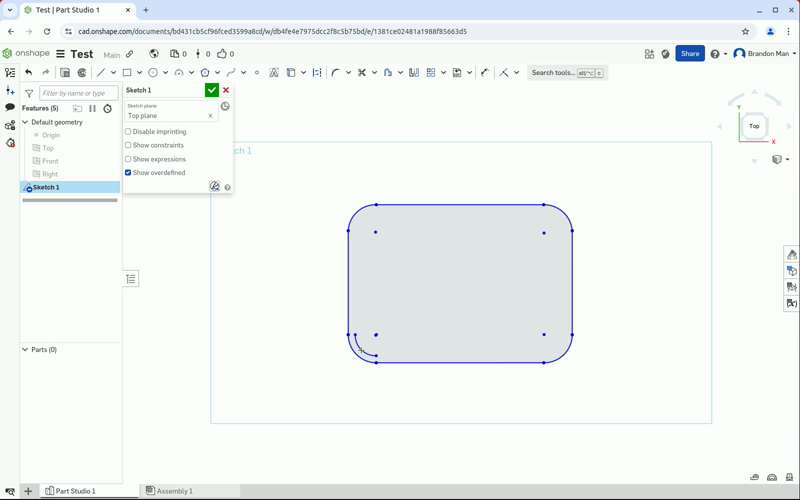
mouse_move(376, 355)
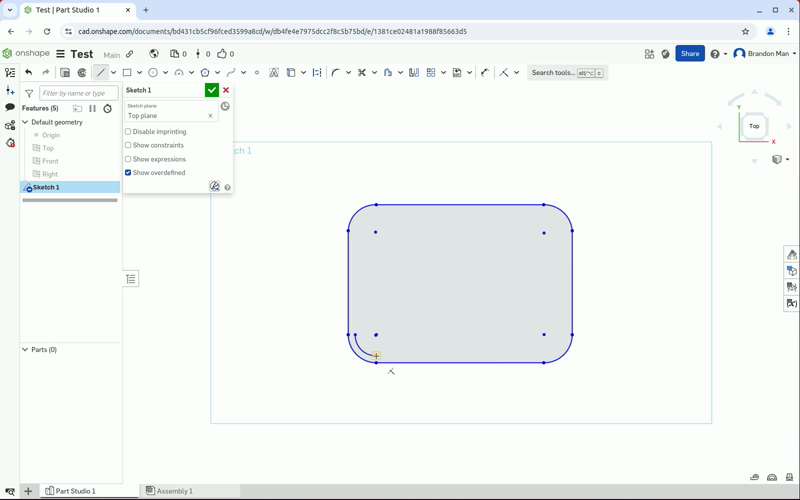
click(376, 355)
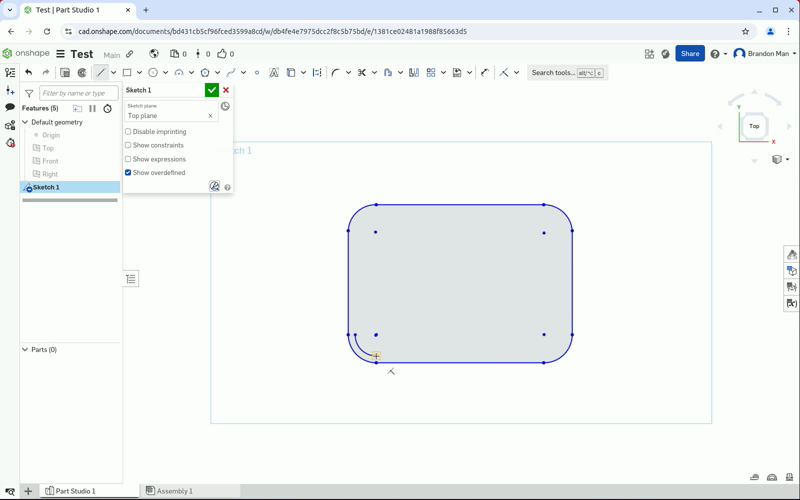
key_down(shift)
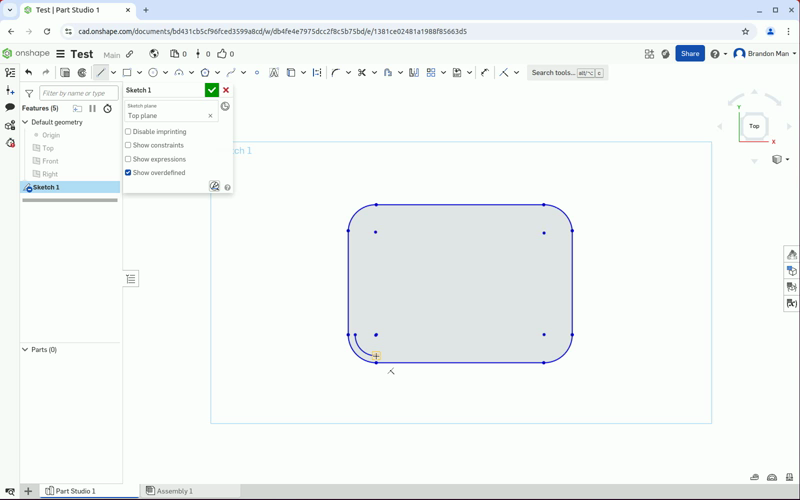
mouse_move(543, 355)
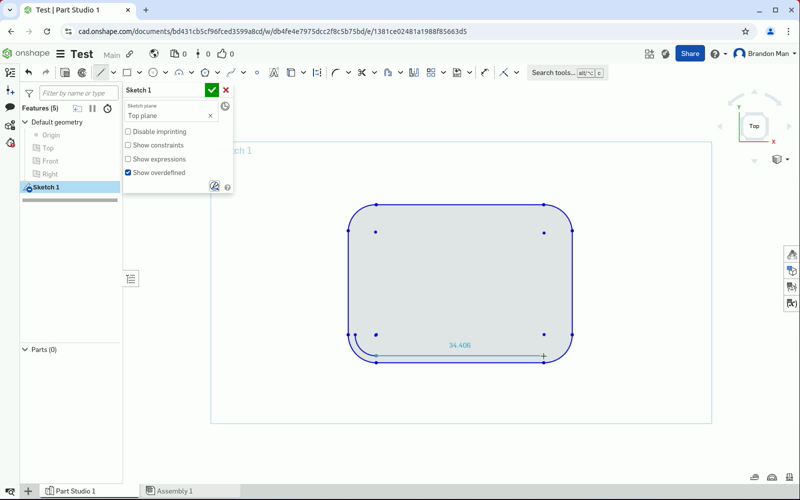
click(543, 355)
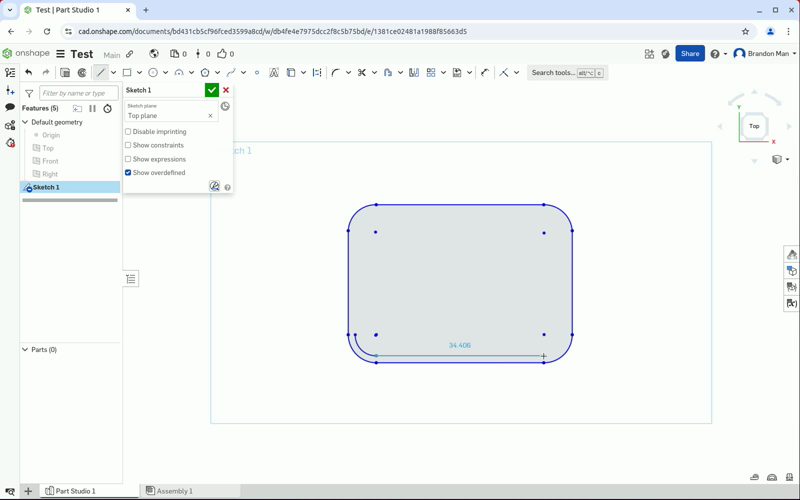
key_up(shift)
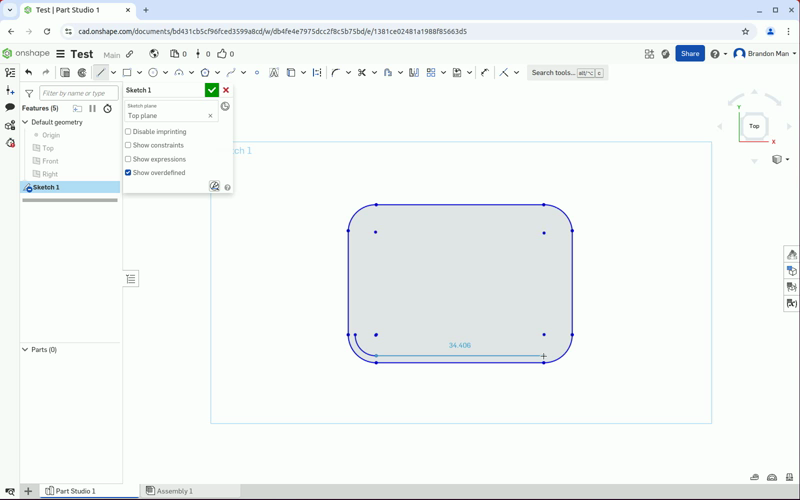
key(esc)
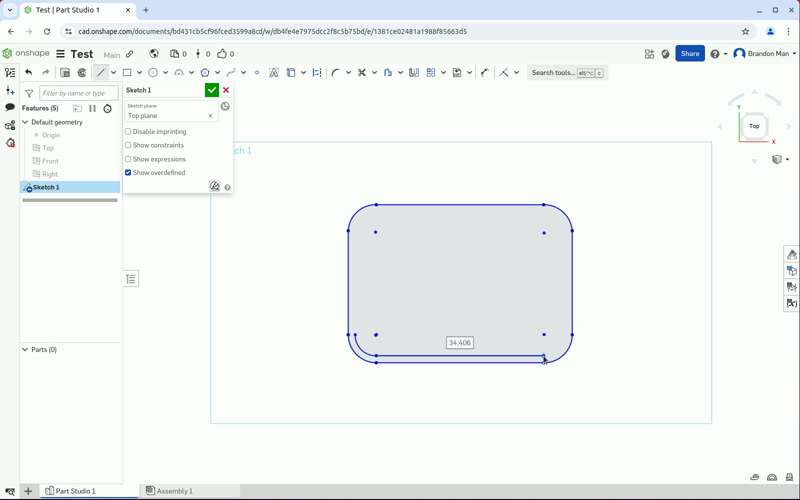
key(a)
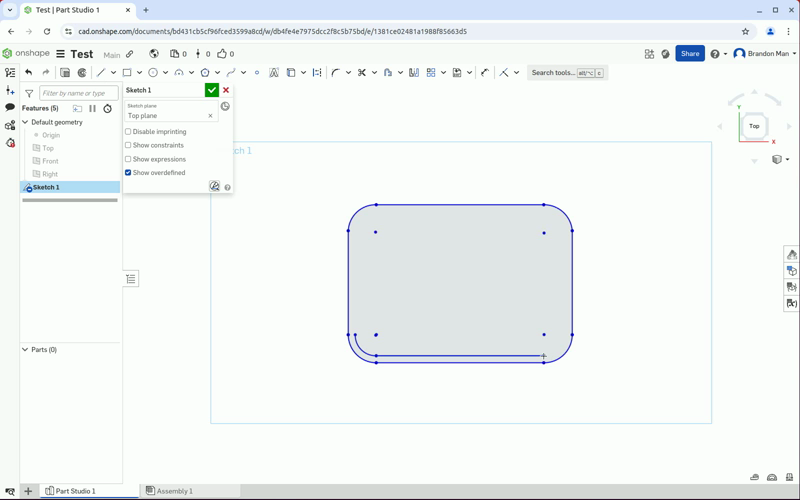
mouse_move(543, 355)
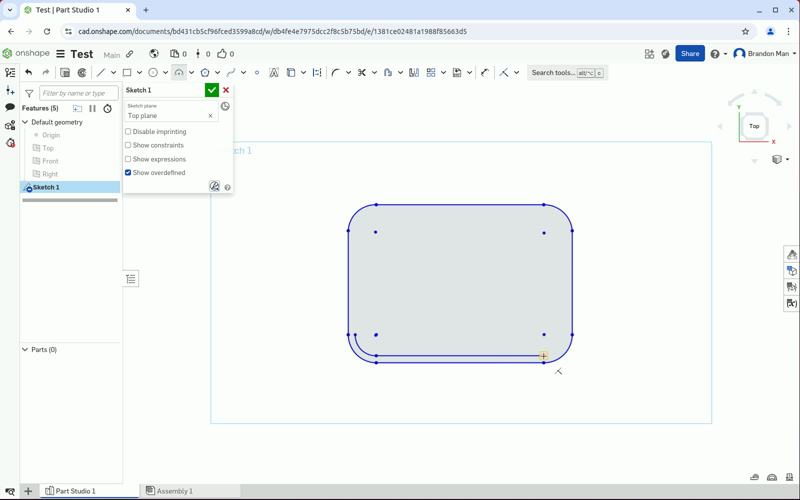
click(543, 355)
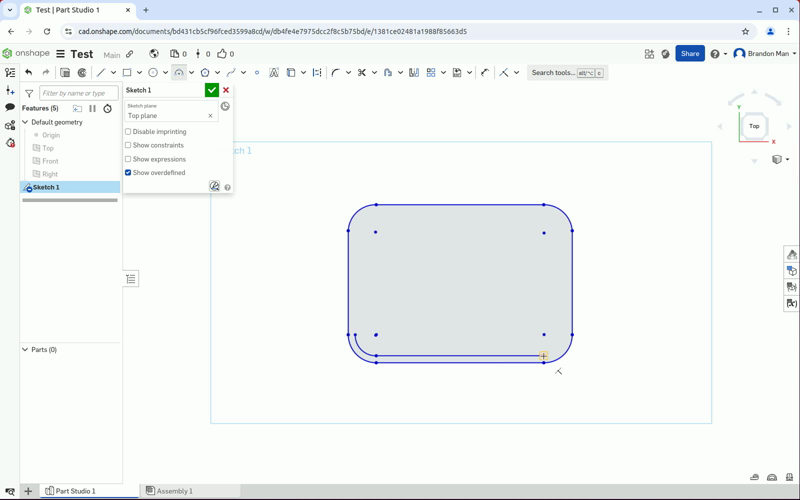
key_down(shift)
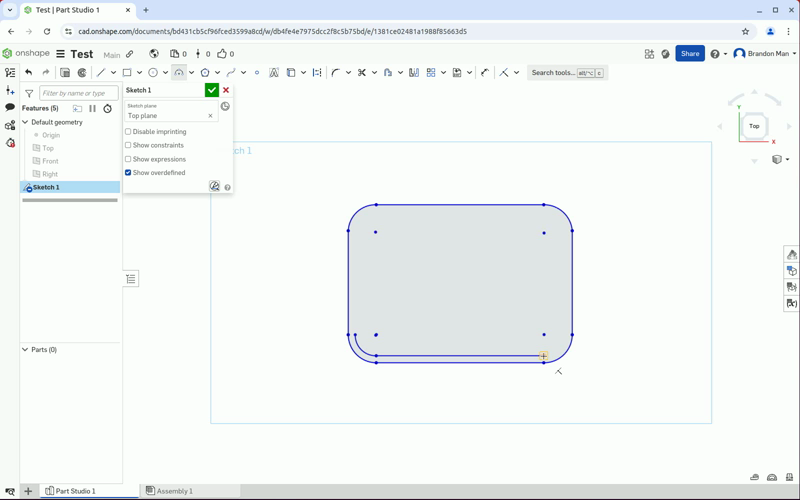
mouse_move(564, 334)
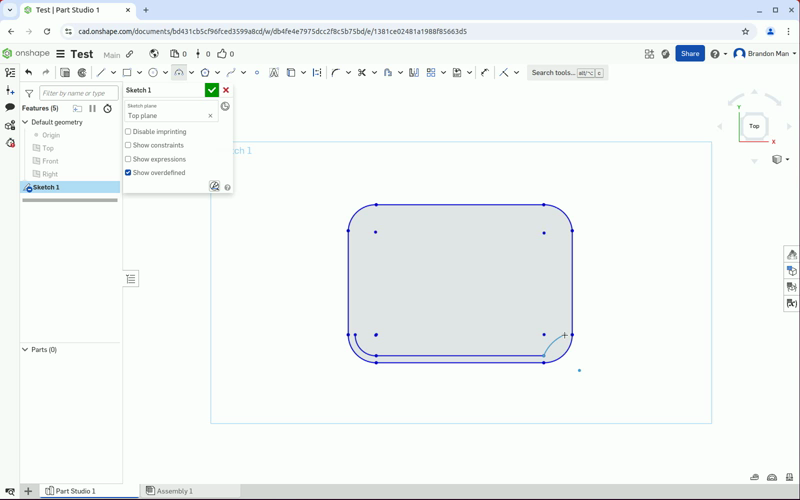
click(564, 334)
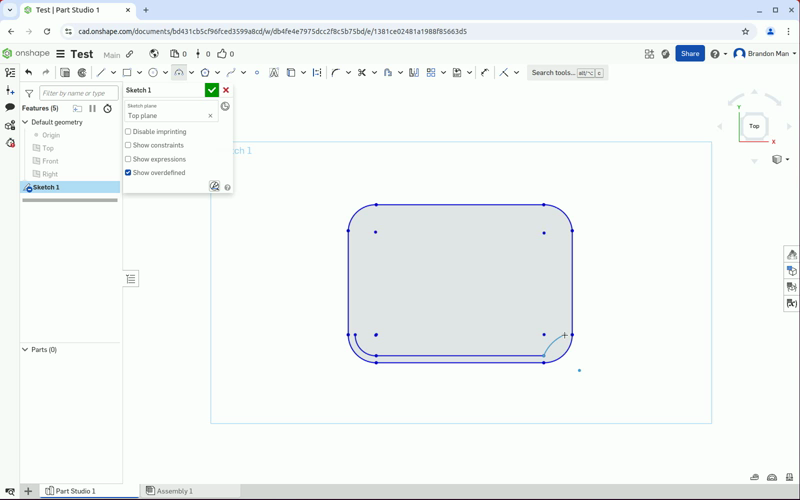
mouse_move(558, 349)
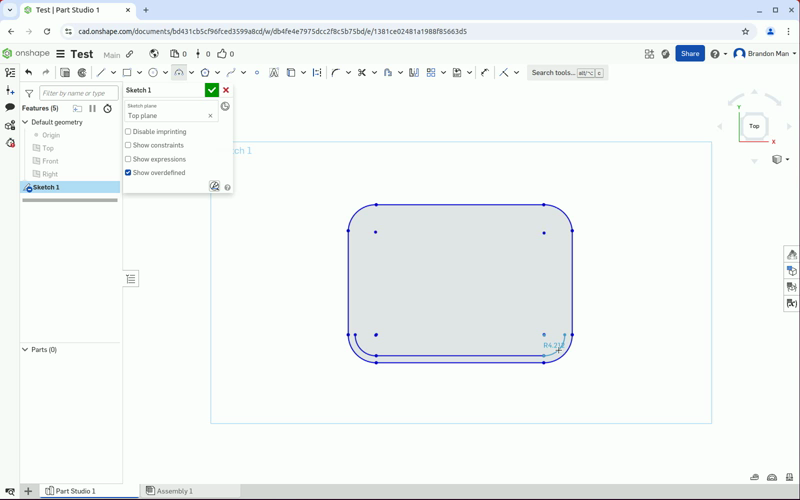
click(558, 349)
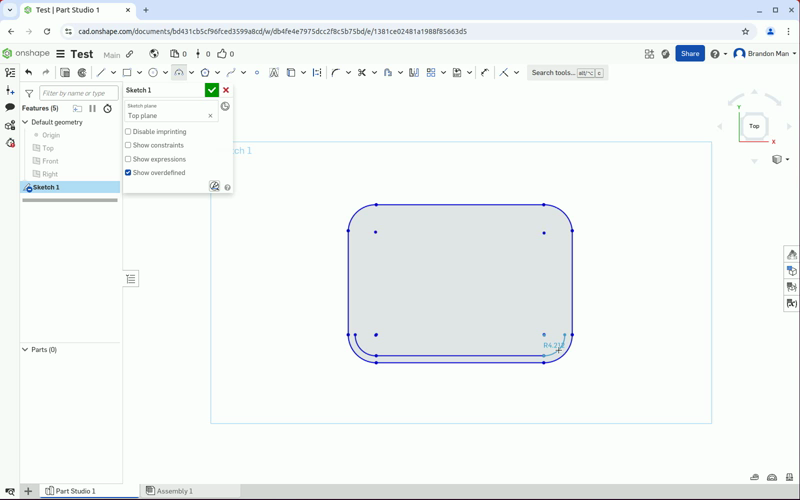
key_up(shift)
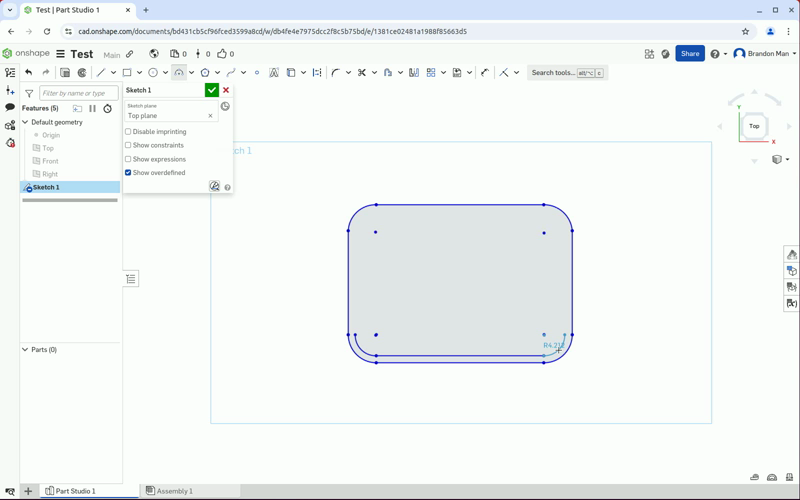
key(esc)
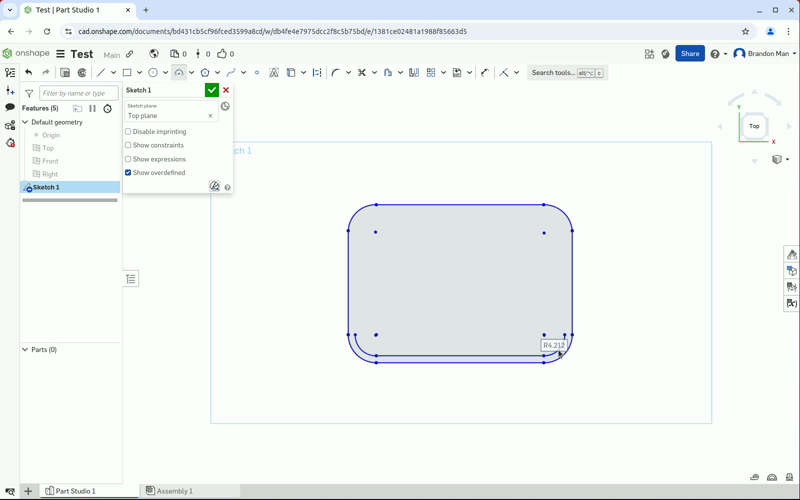
key(l)
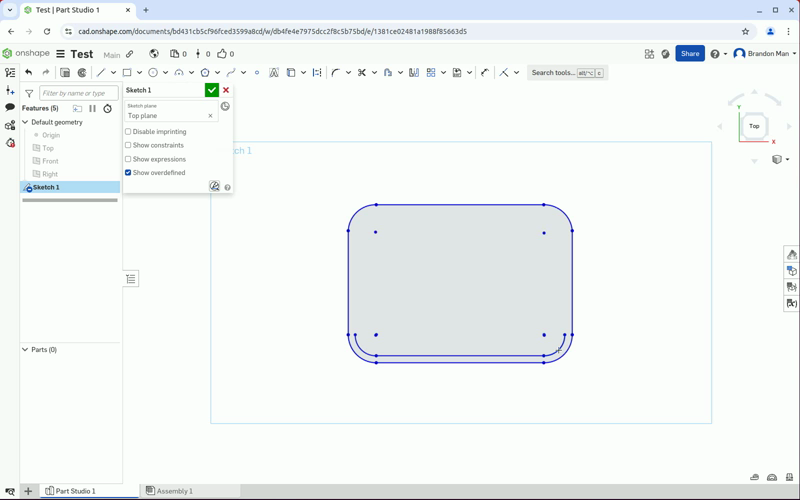
mouse_move(564, 334)
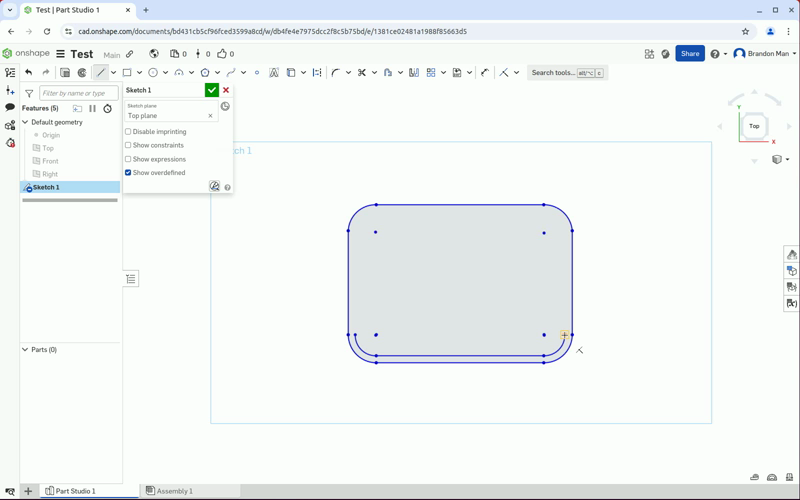
click(564, 334)
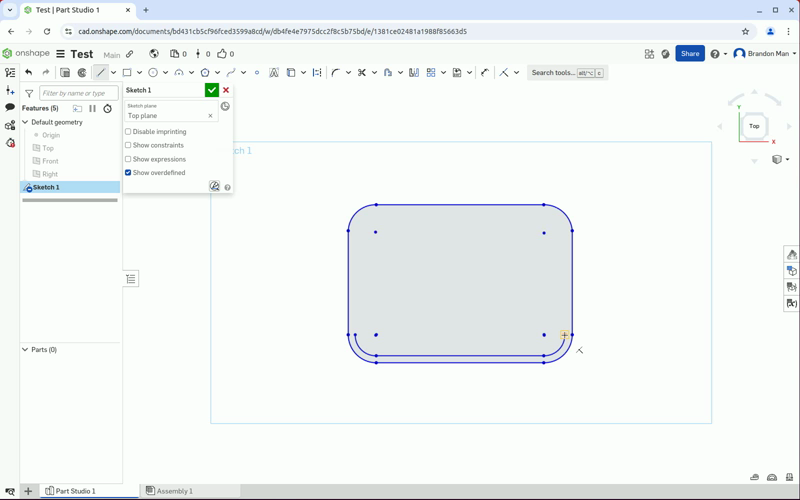
key_down(shift)
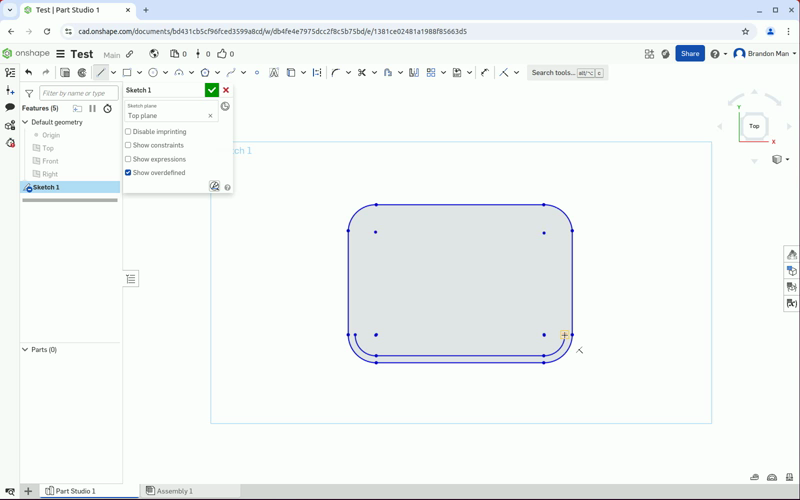
mouse_move(564, 230)
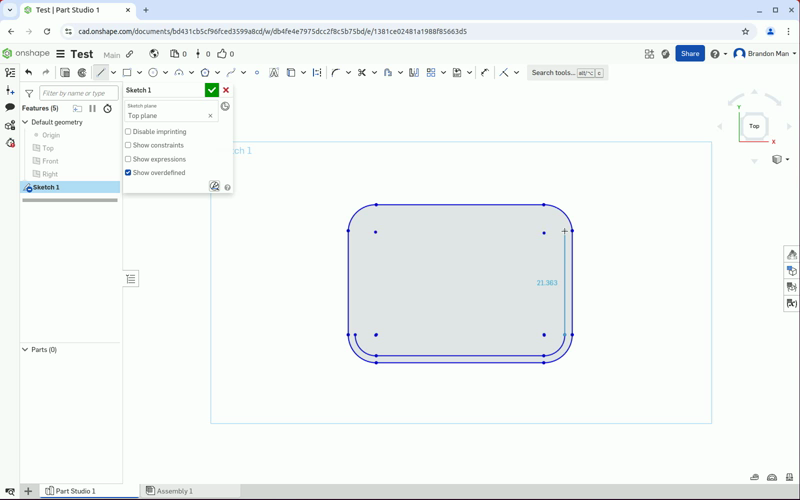
click(564, 230)
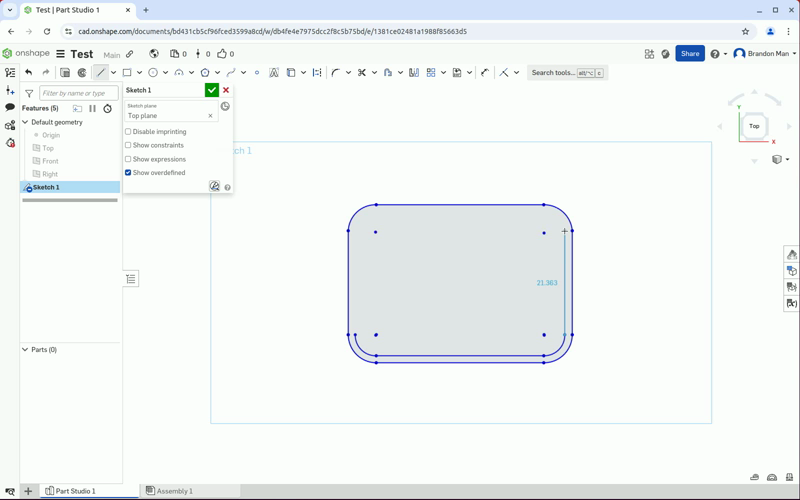
key_up(shift)
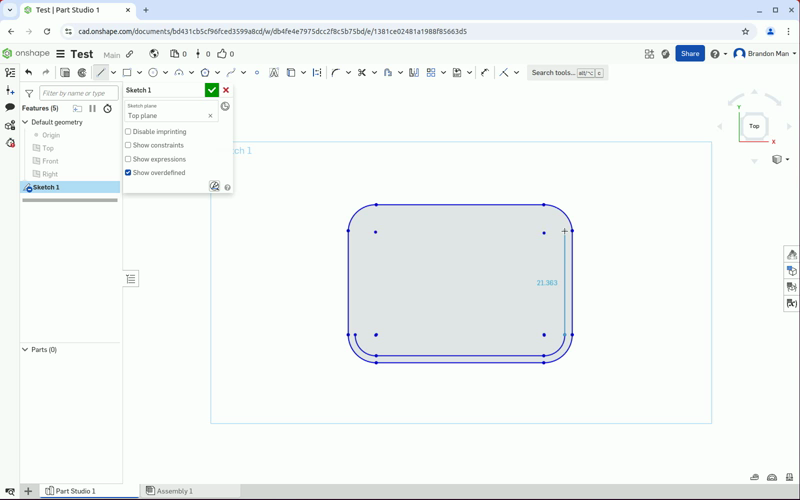
key(esc)
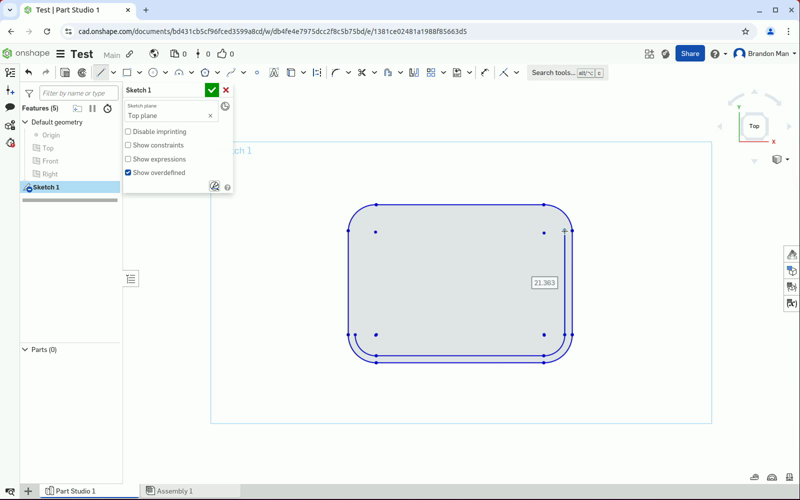
key(a)
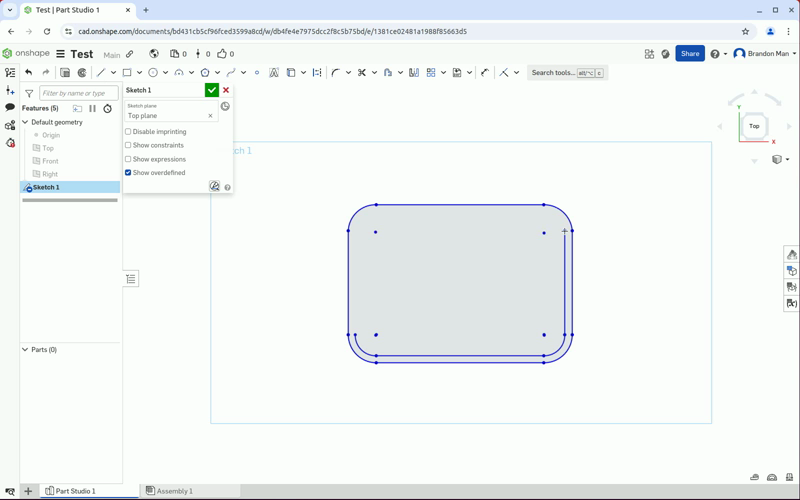
mouse_move(564, 230)
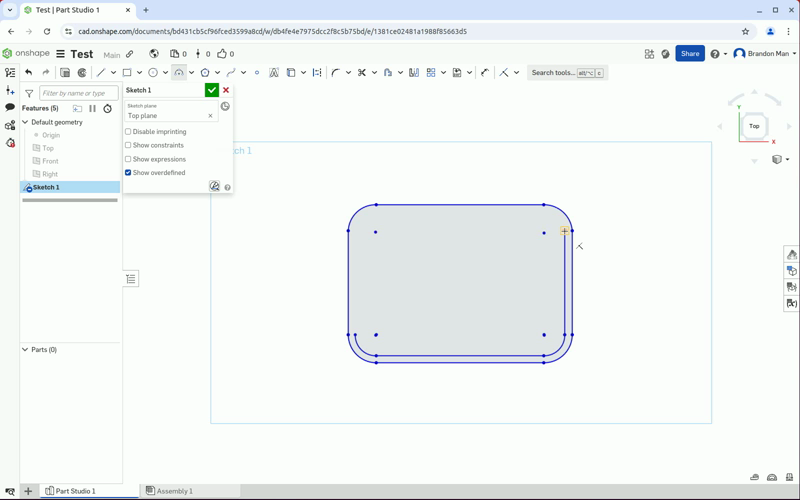
click(564, 230)
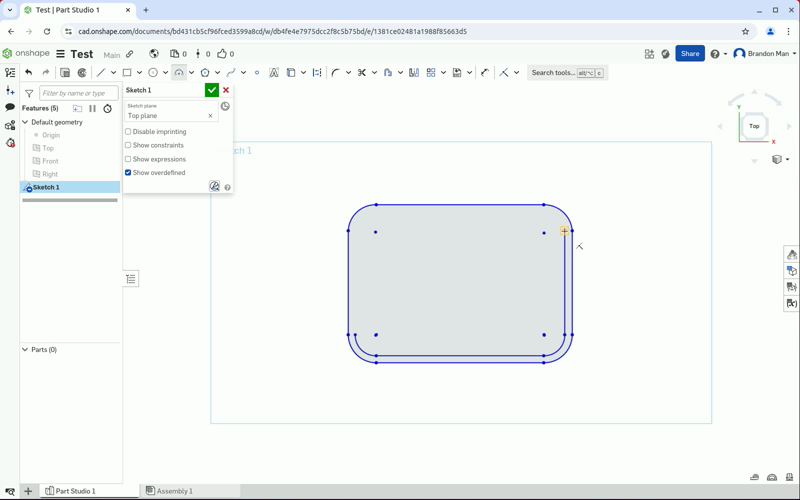
key_down(shift)
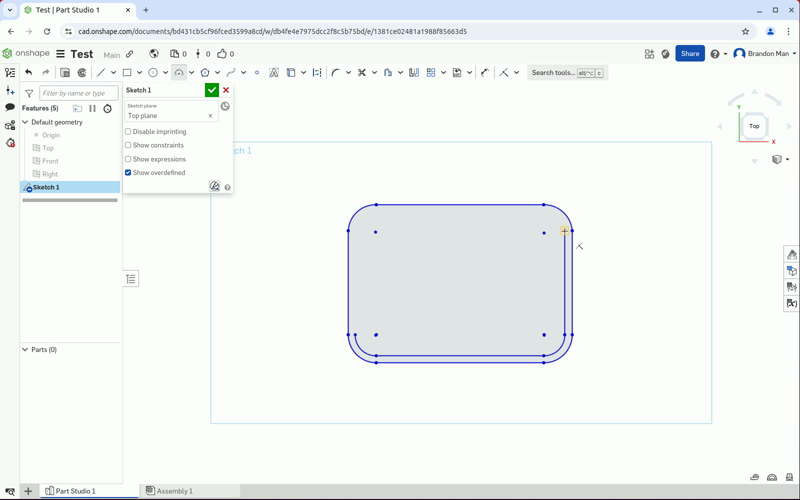
mouse_move(543, 212)
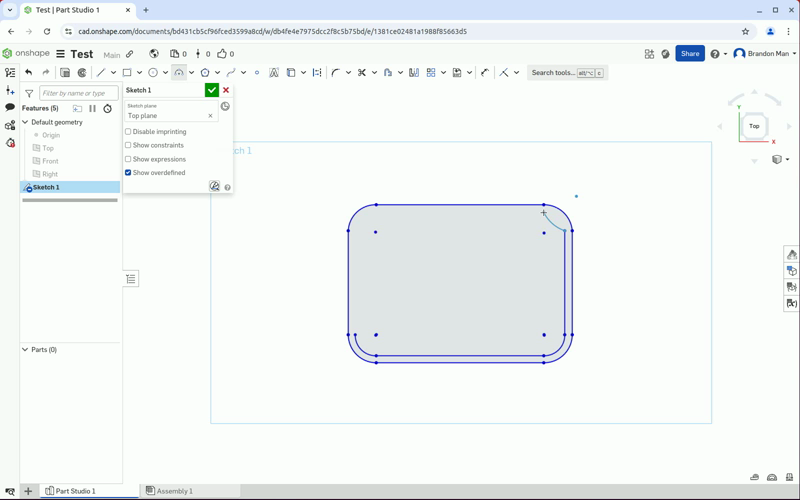
click(543, 212)
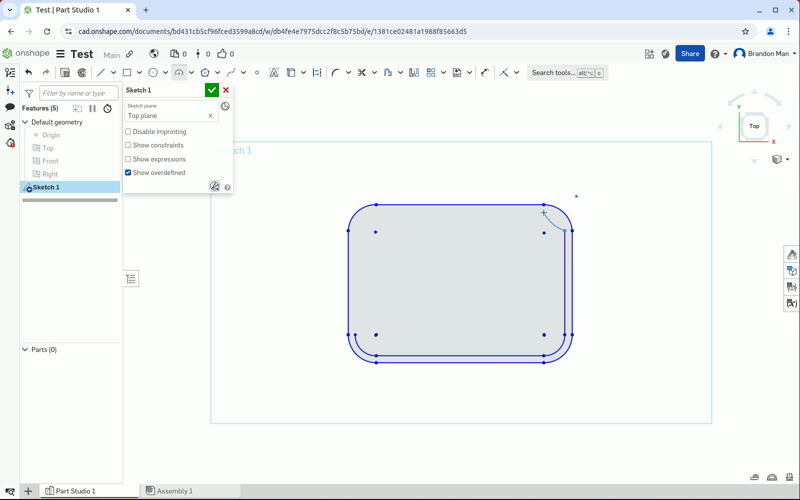
mouse_move(558, 216)
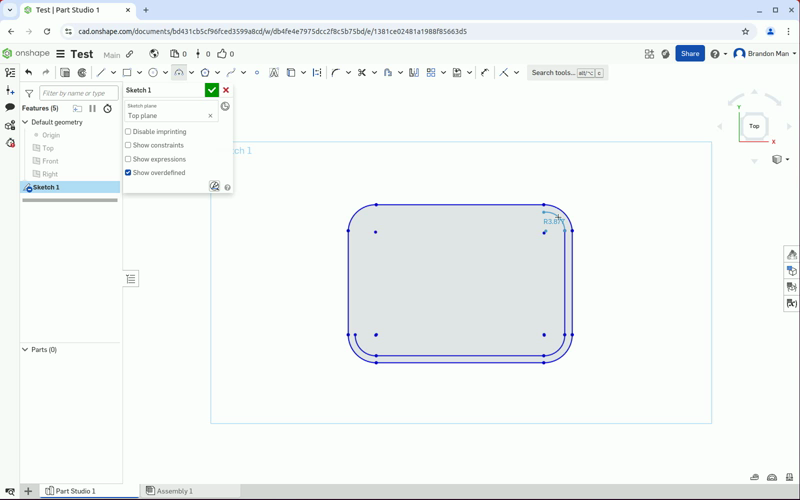
click(558, 216)
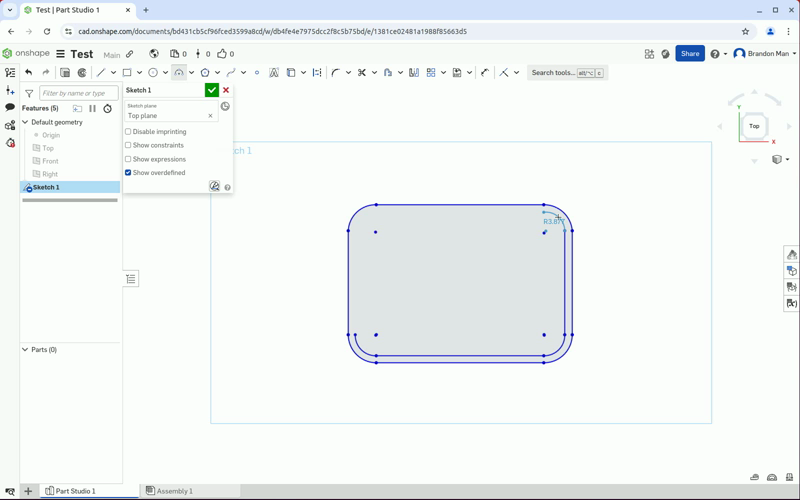
key_up(shift)
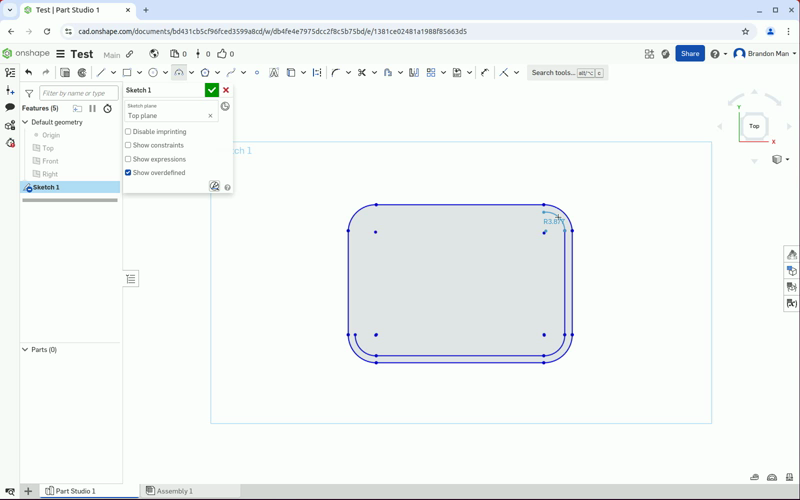
key(esc)
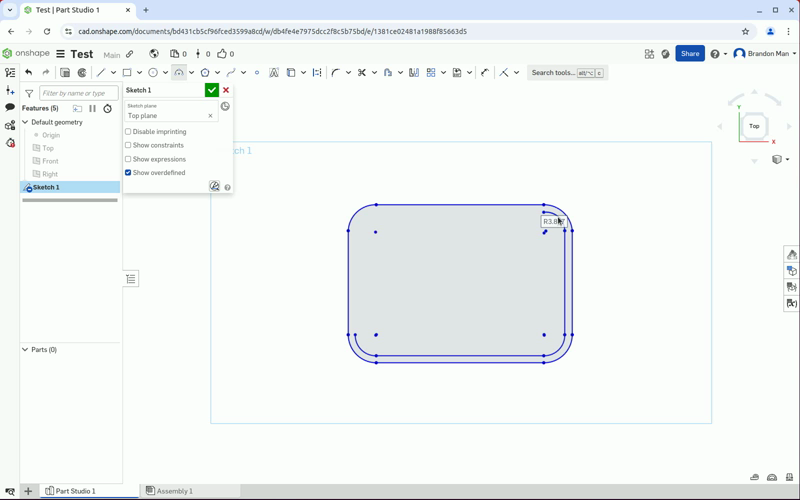
key(l)
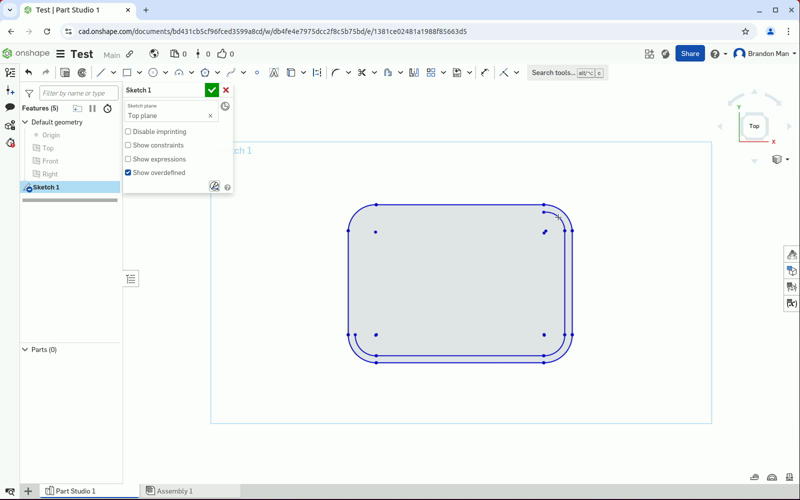
mouse_move(543, 212)
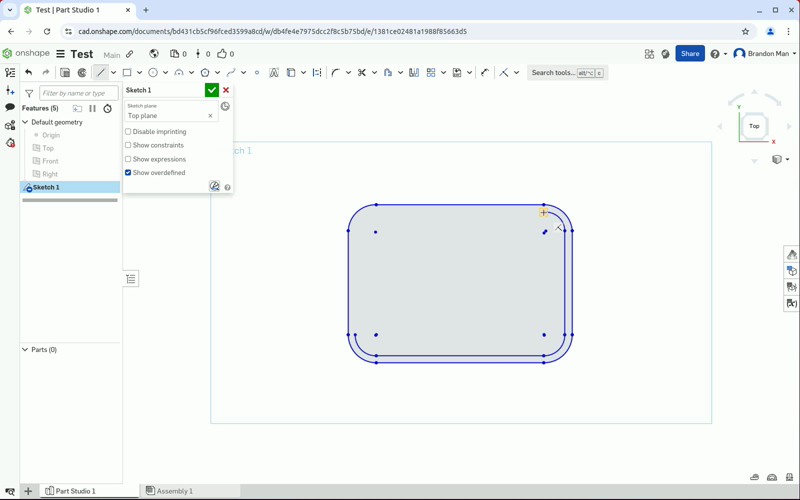
click(543, 212)
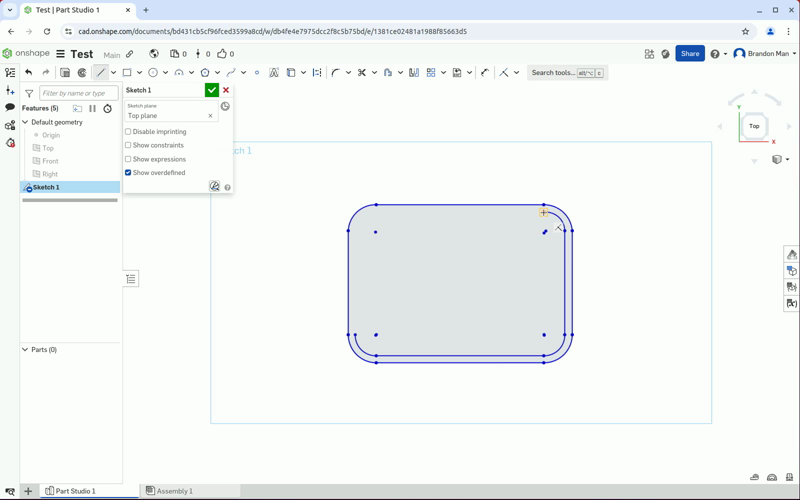
key_down(shift)
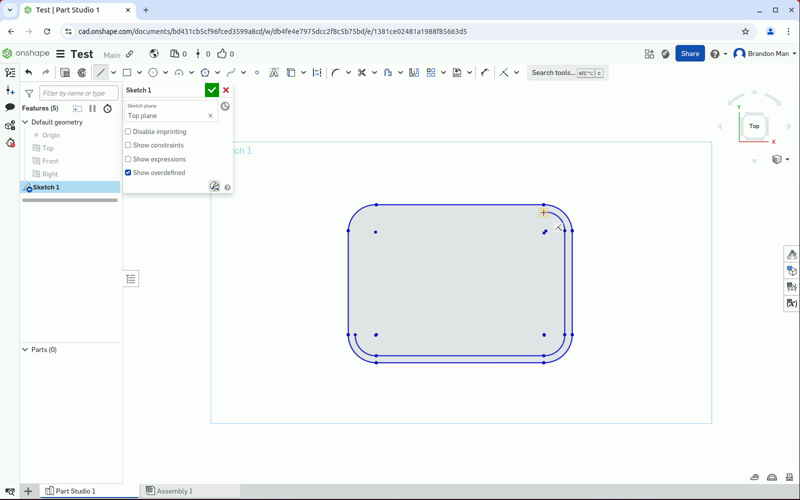
mouse_move(376, 212)
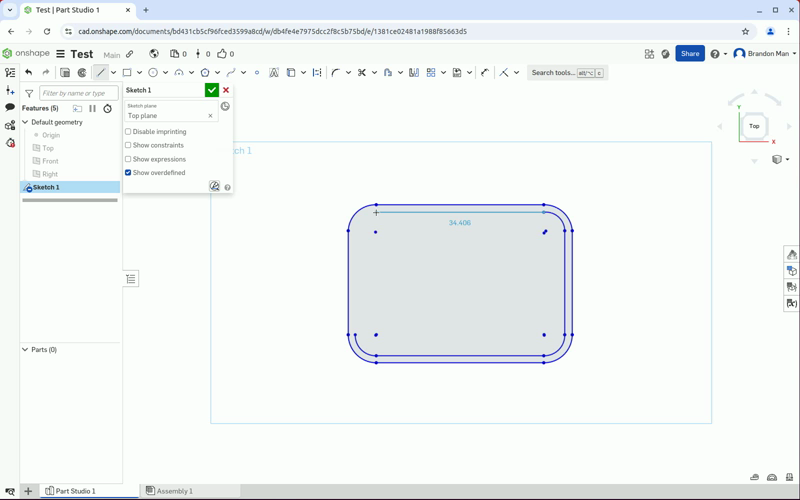
click(376, 212)
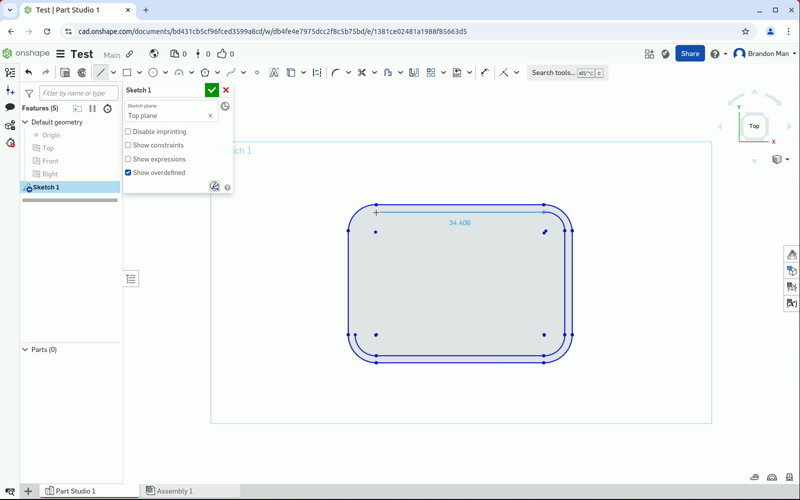
key_up(shift)
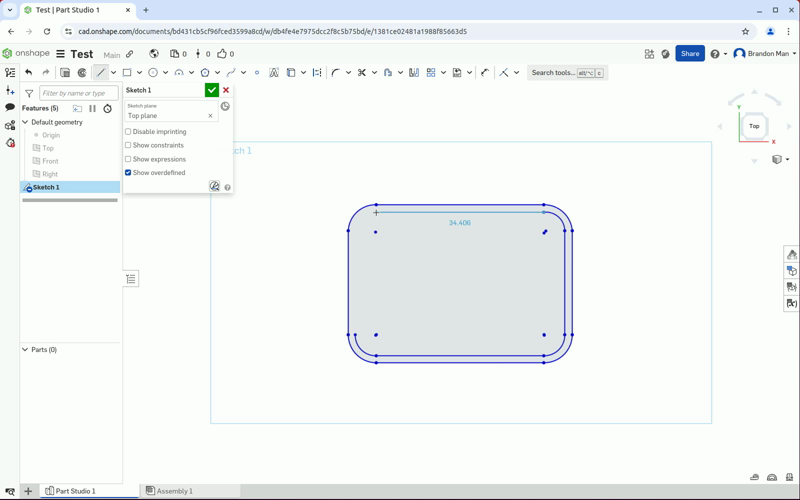
key(esc)
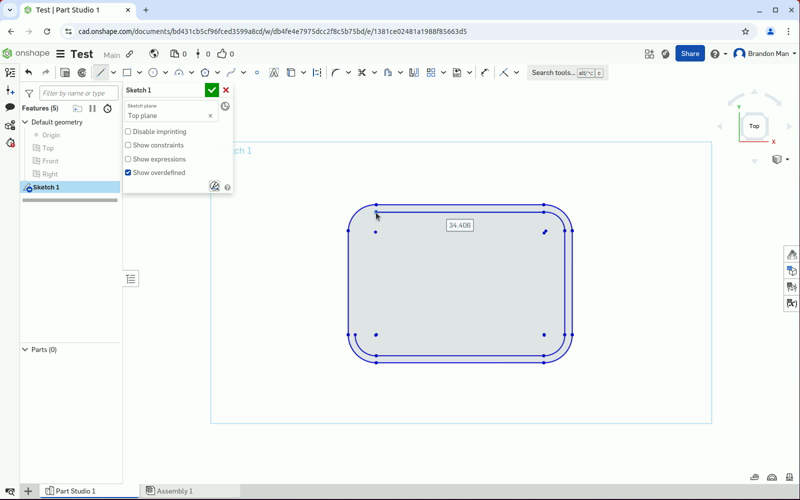
key(a)
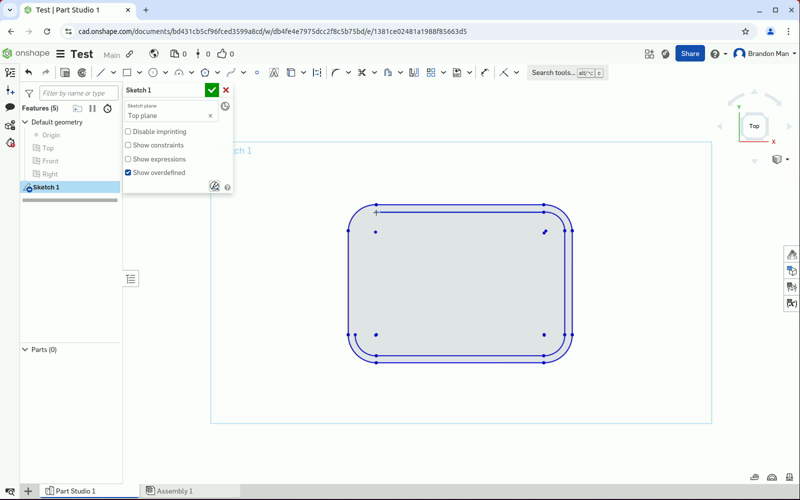
mouse_move(376, 212)
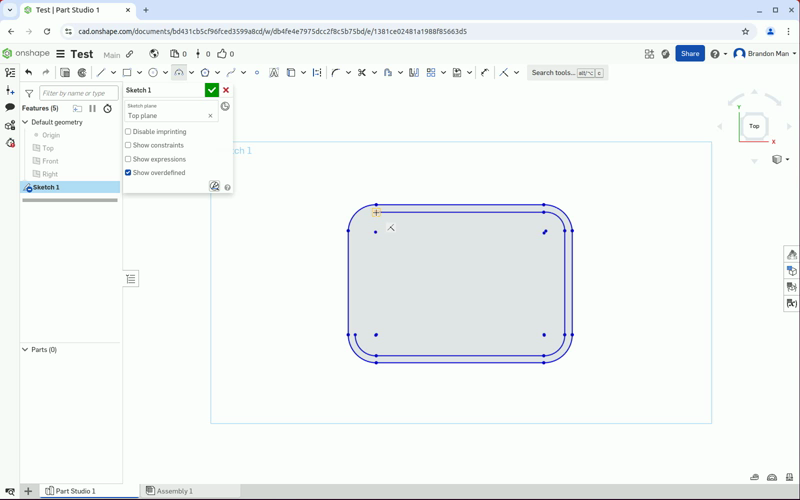
click(376, 212)
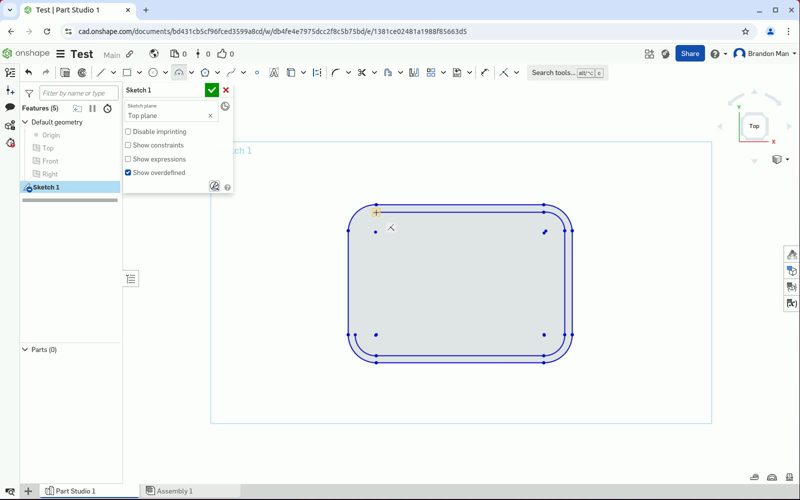
key_down(shift)
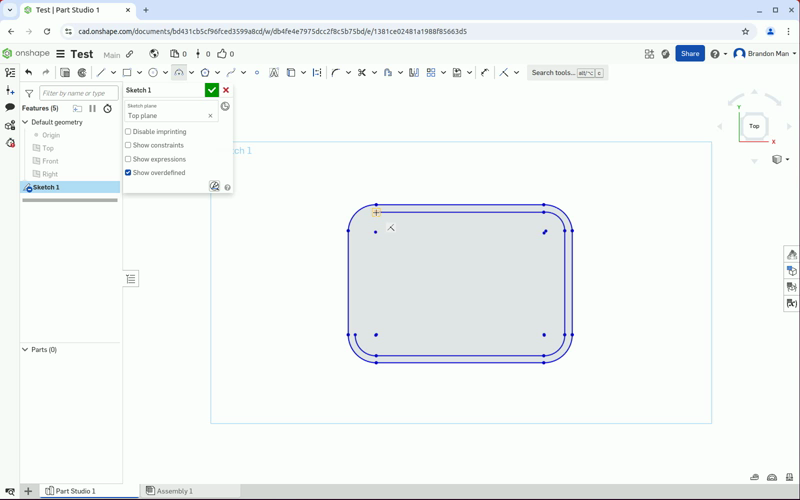
mouse_move(355, 230)
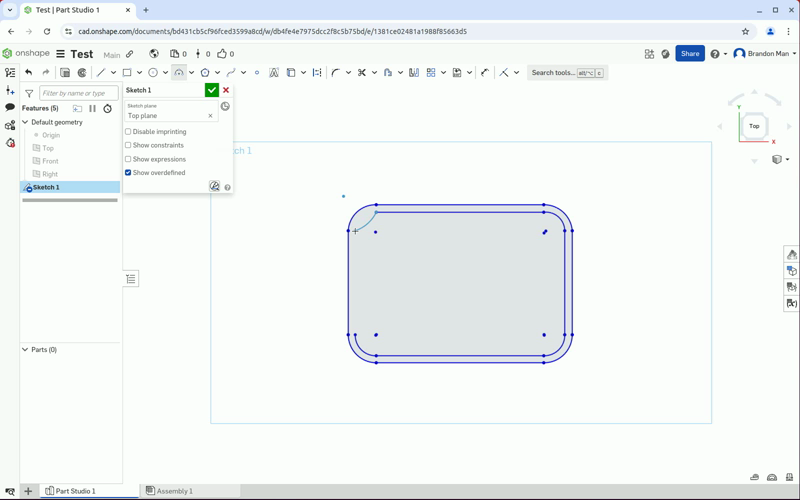
click(355, 230)
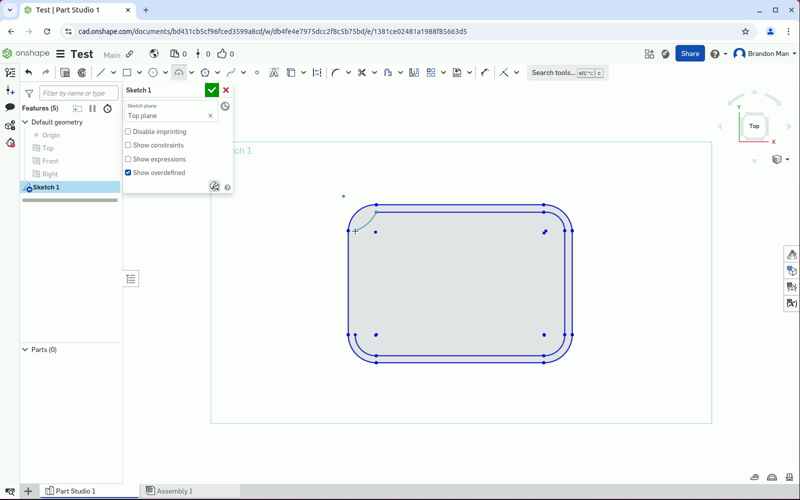
mouse_move(362, 216)
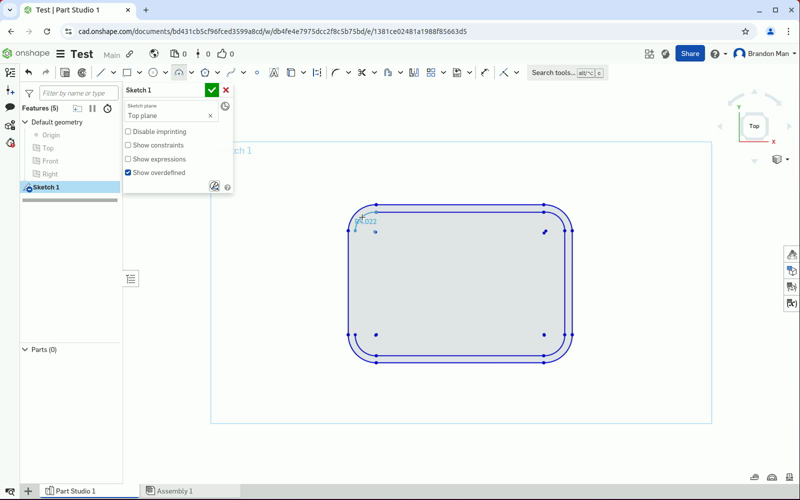
click(362, 216)
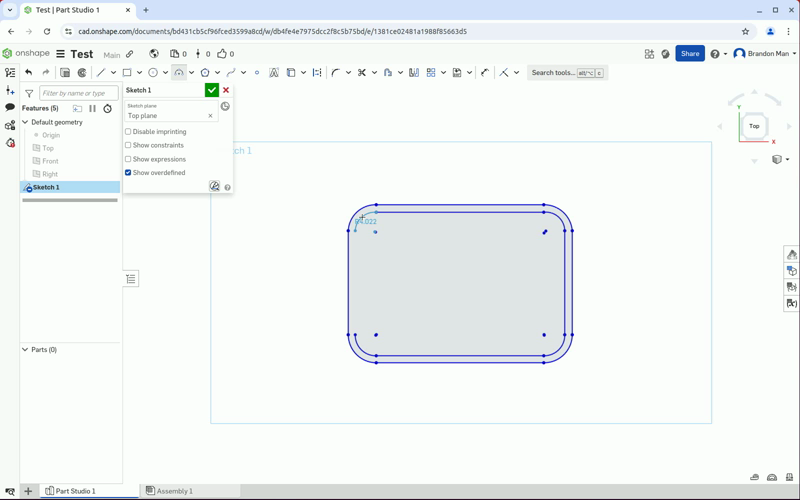
key_up(shift)
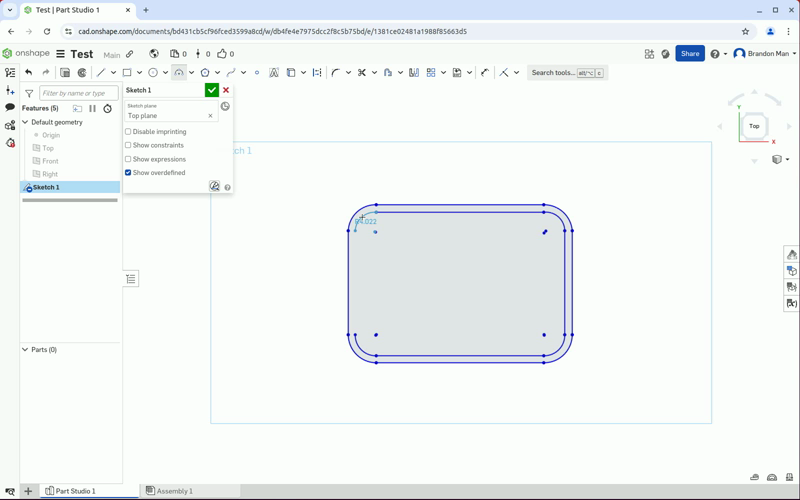
key(esc)
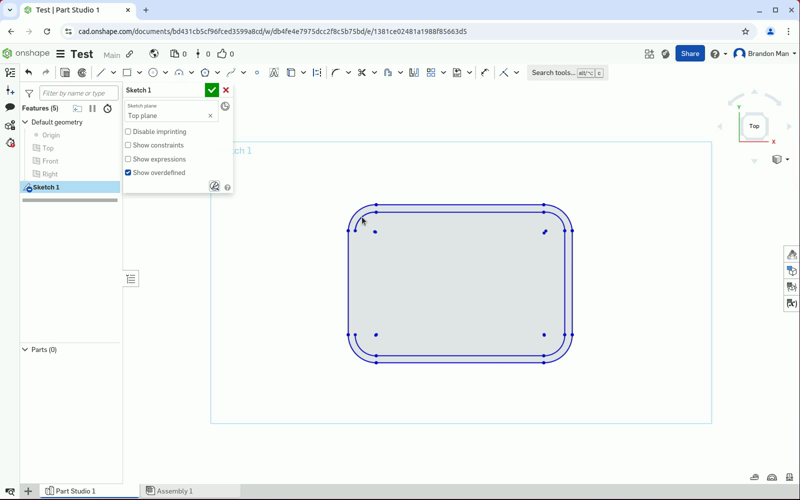
key(l)
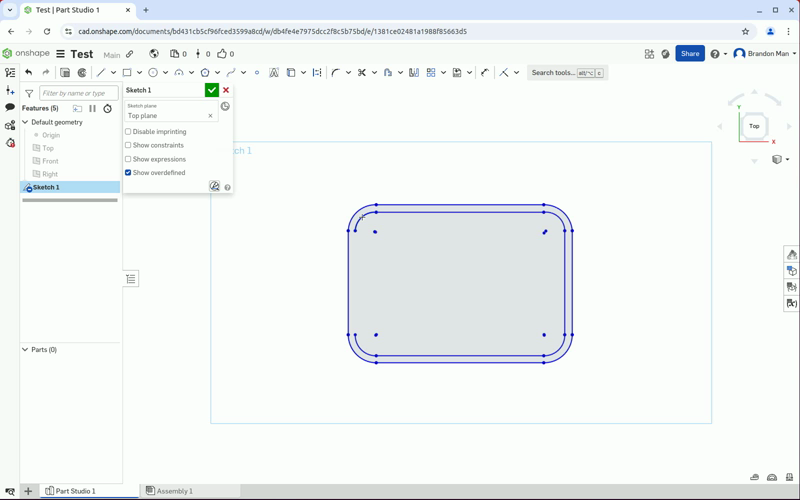
mouse_move(355, 230)
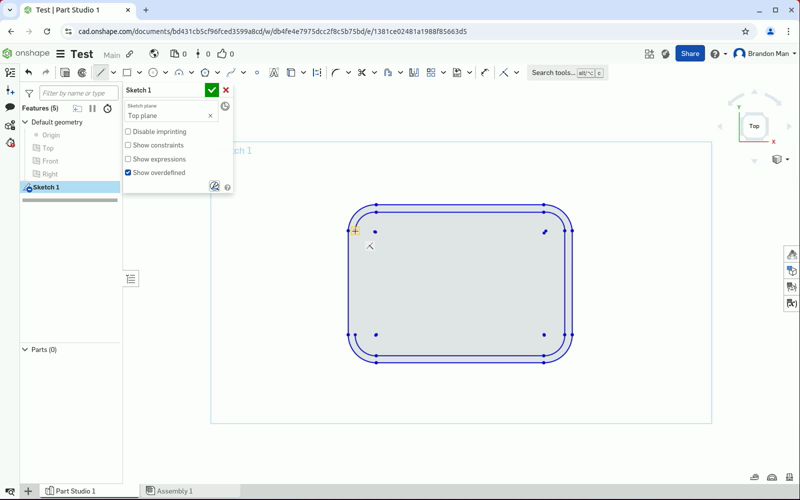
click(355, 230)
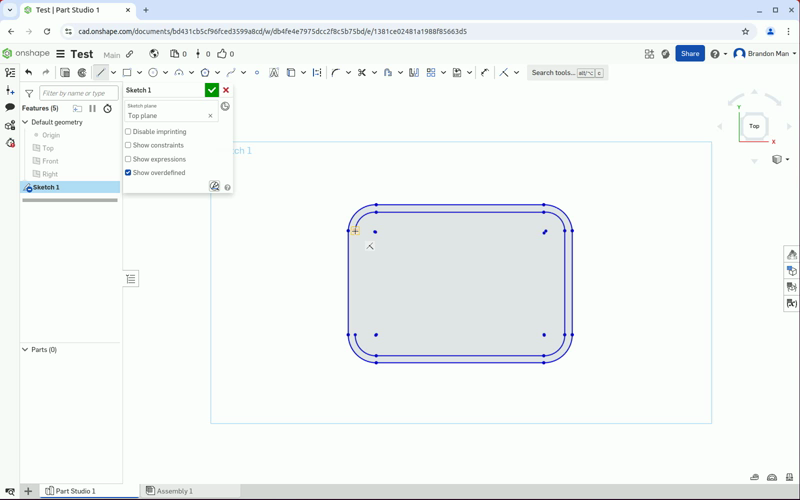
key_down(shift)
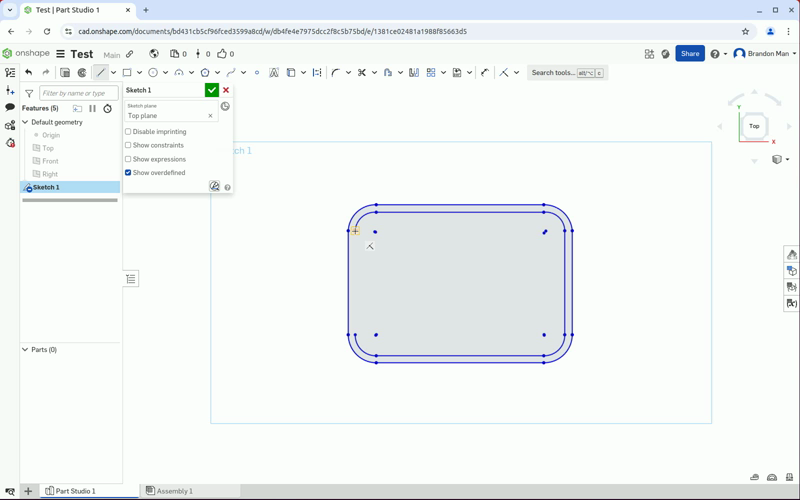
mouse_move(355, 334)
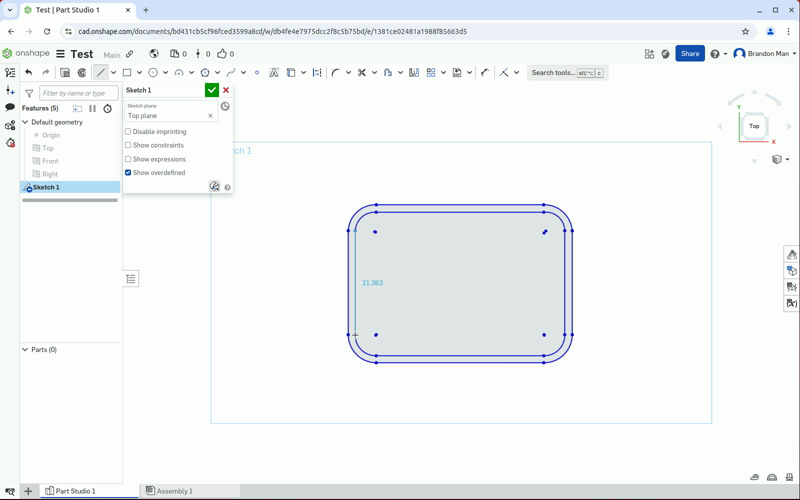
key_up(shift)
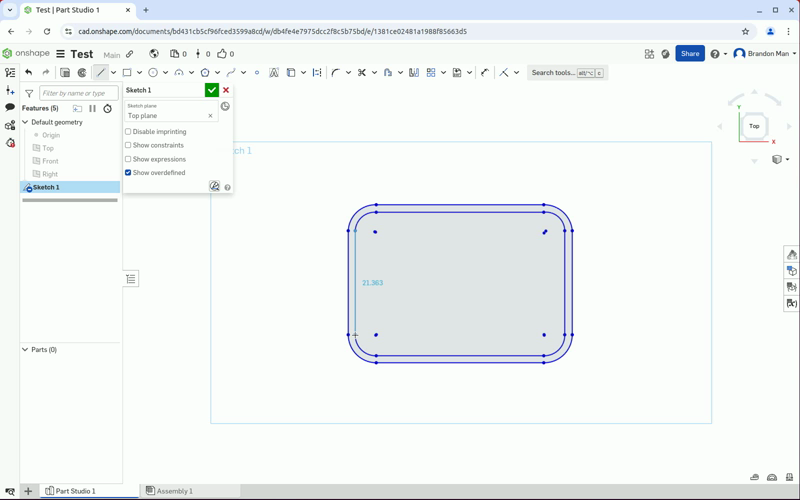
click(355, 334)
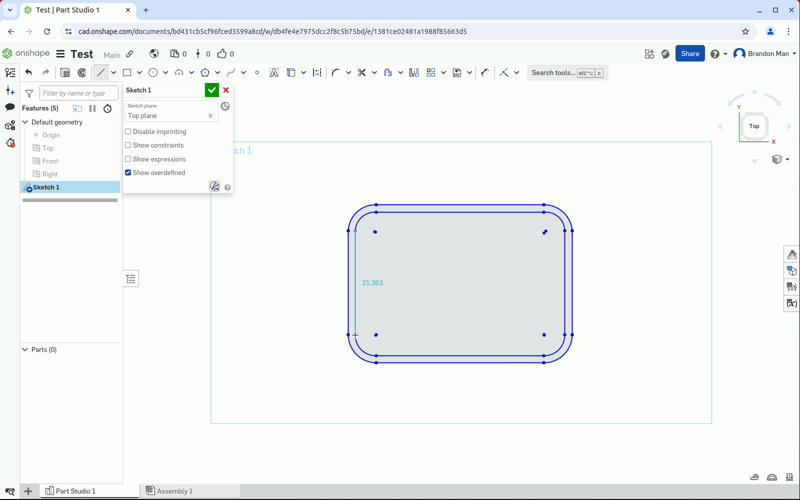
key(esc)
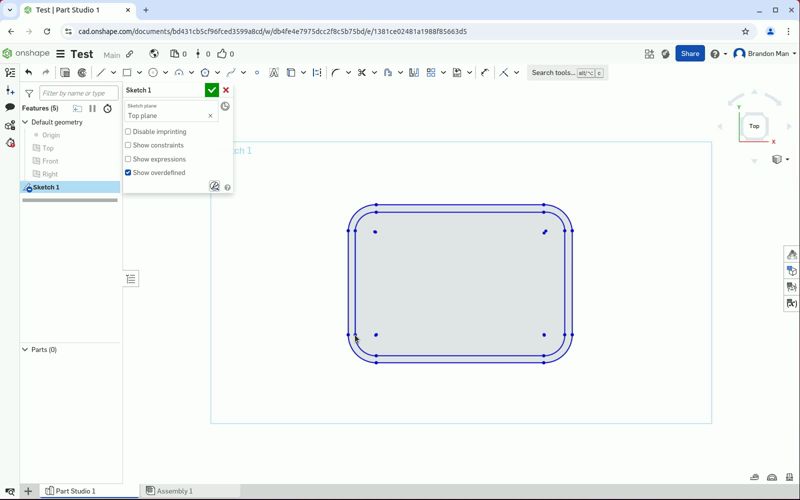
mouse_move(388, 208)
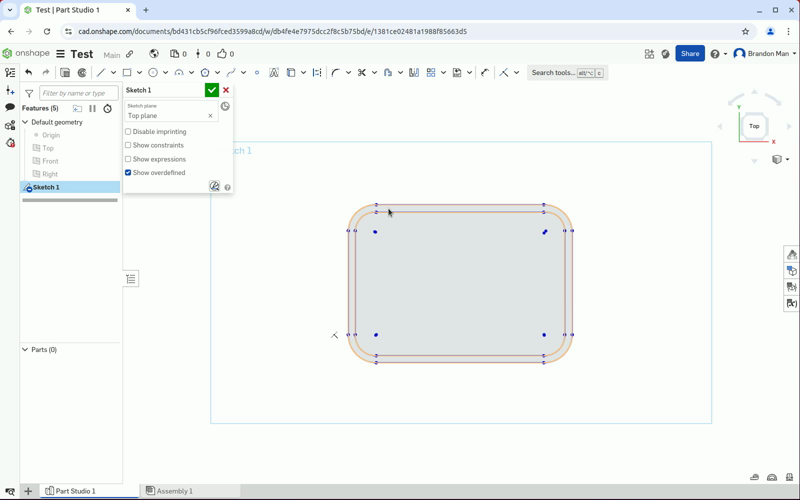
click(388, 208)
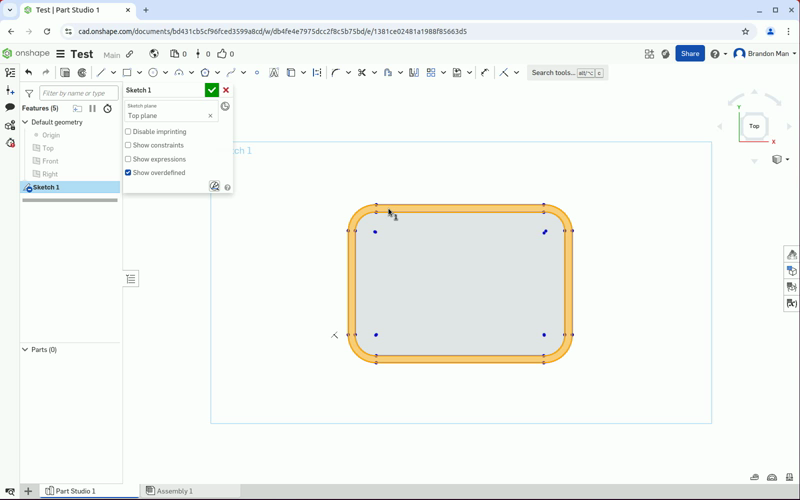
mouse_move(73, 352)
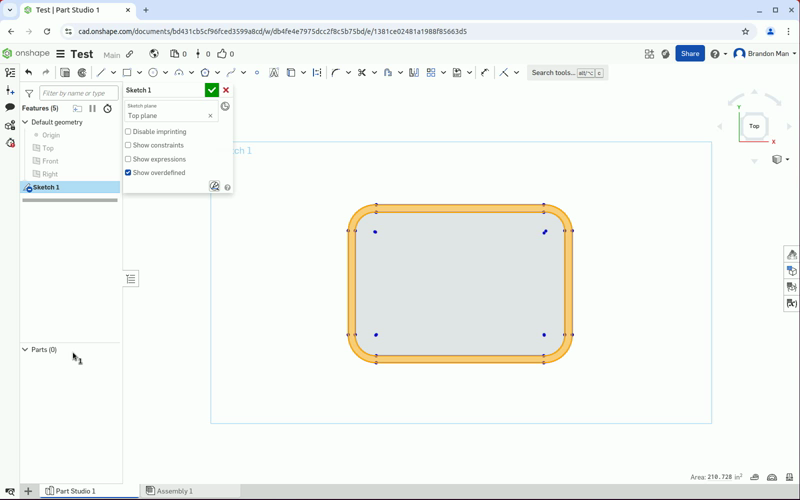
key(shift+y)
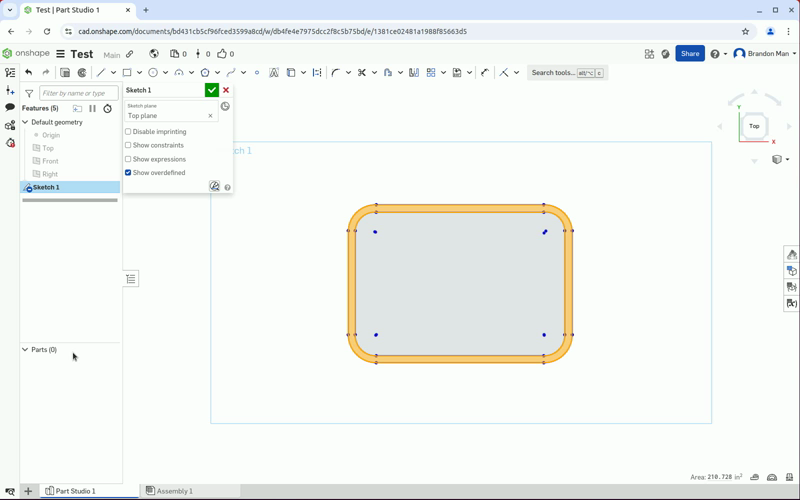
key(shift+e)
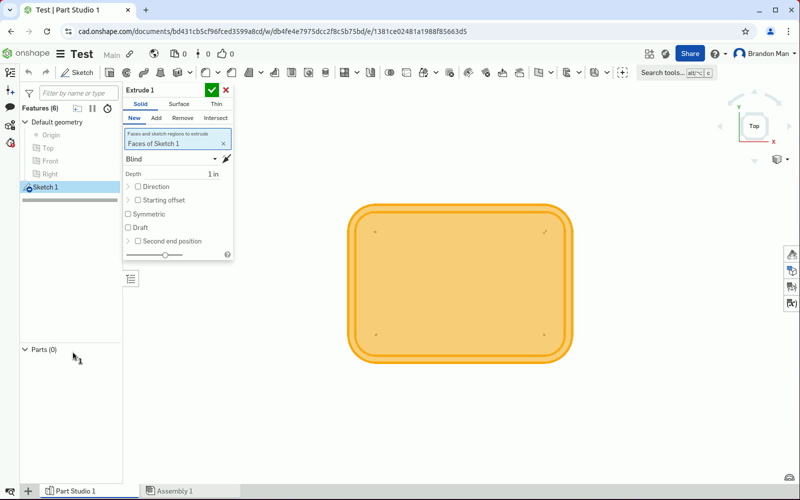
mouse_move(143, 106)
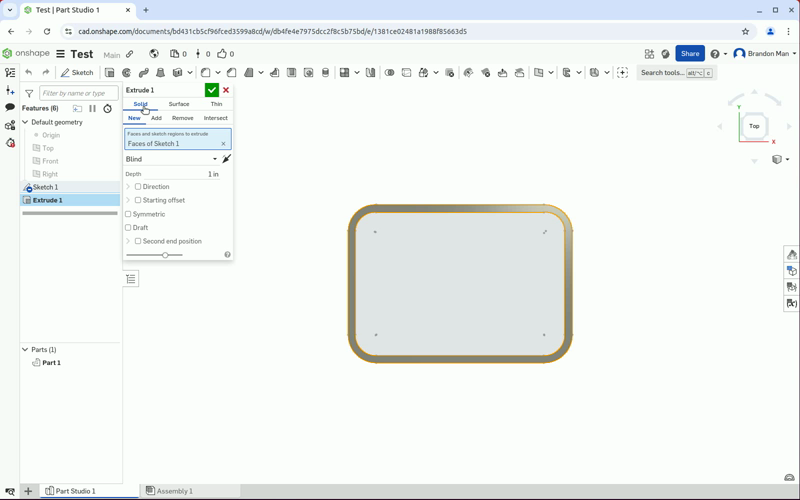
click(143, 106)
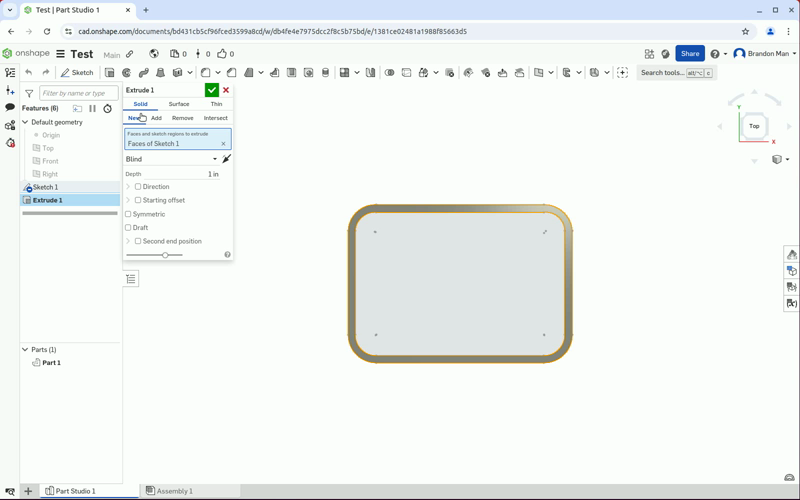
mouse_move(137, 120)
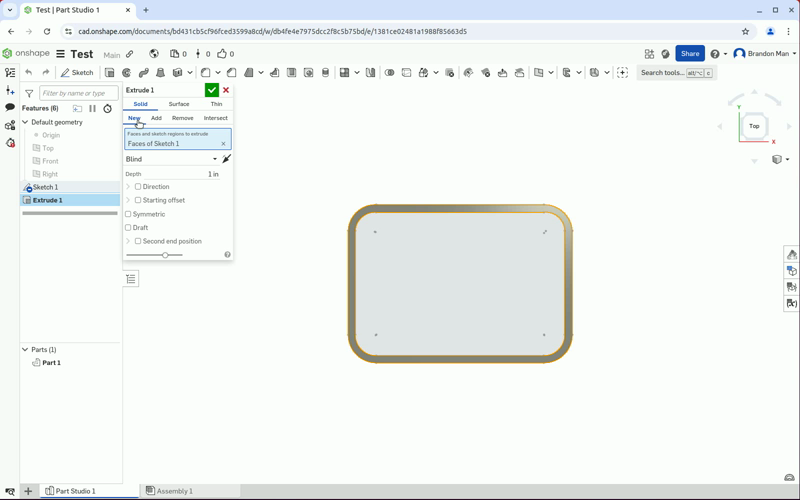
click(137, 120)
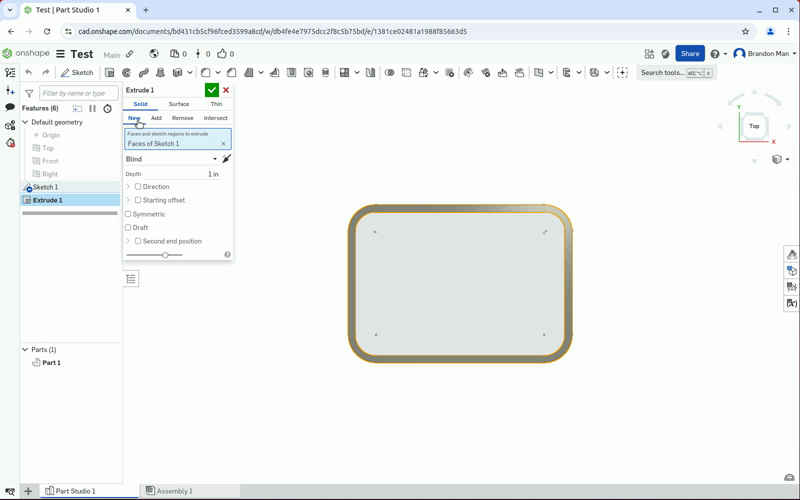
key(tab, 4)
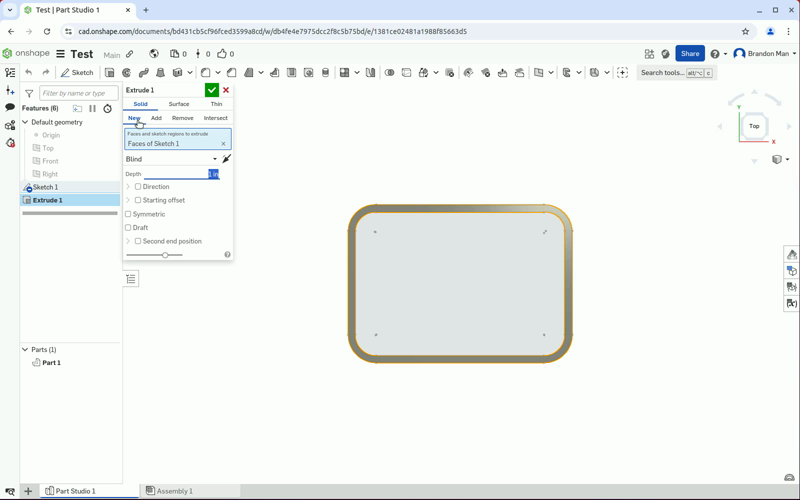
text(0.482)
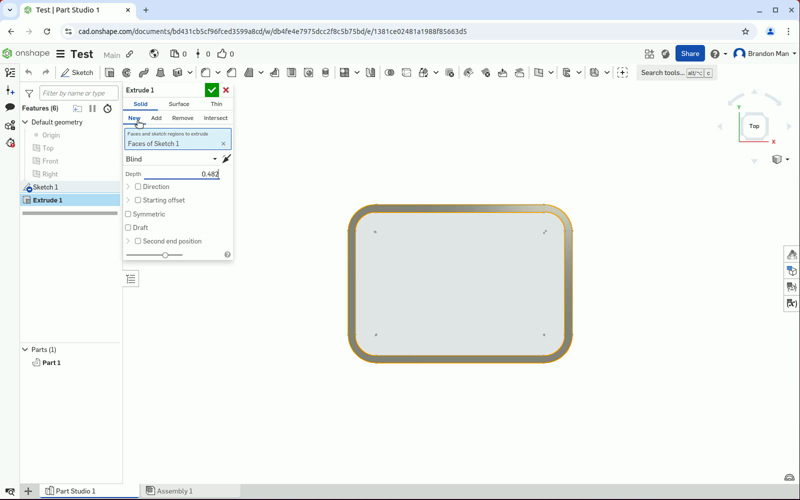
key(tab, 3)
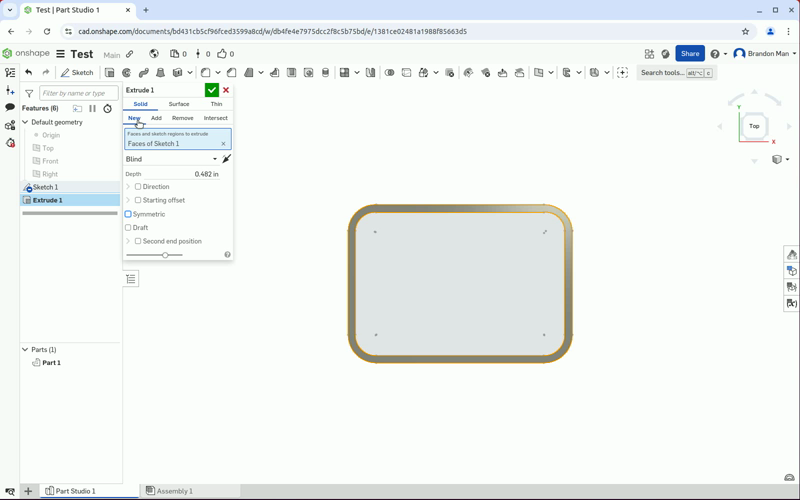
key(space)
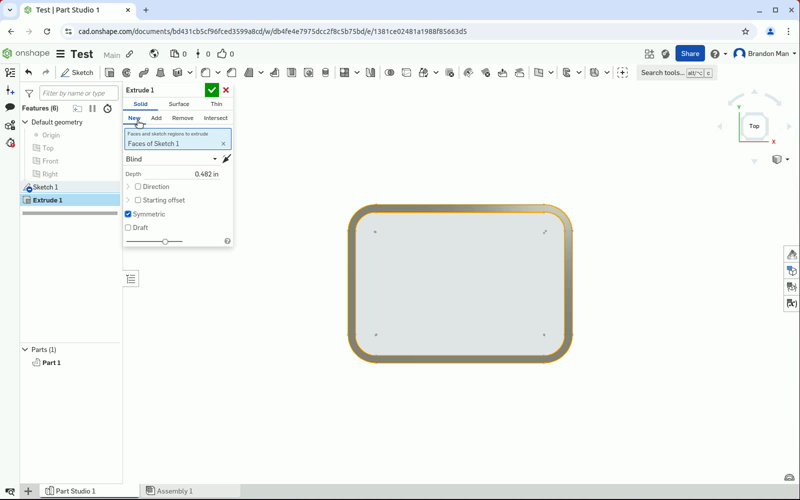
key(enter)
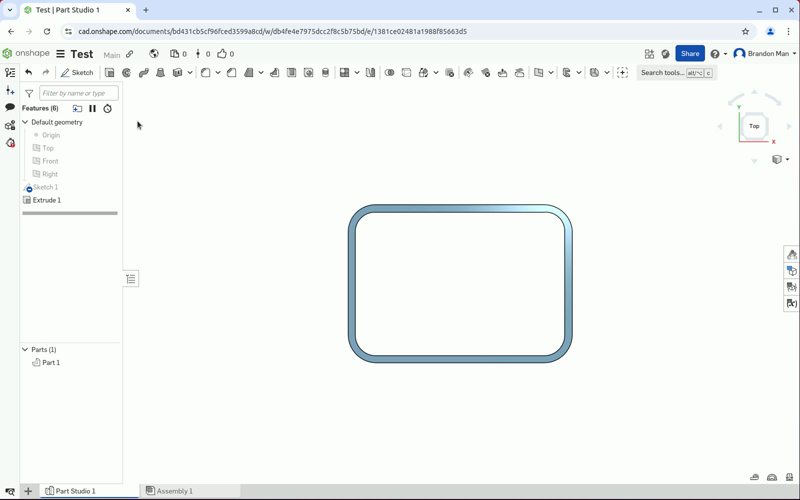
key(shift+h)
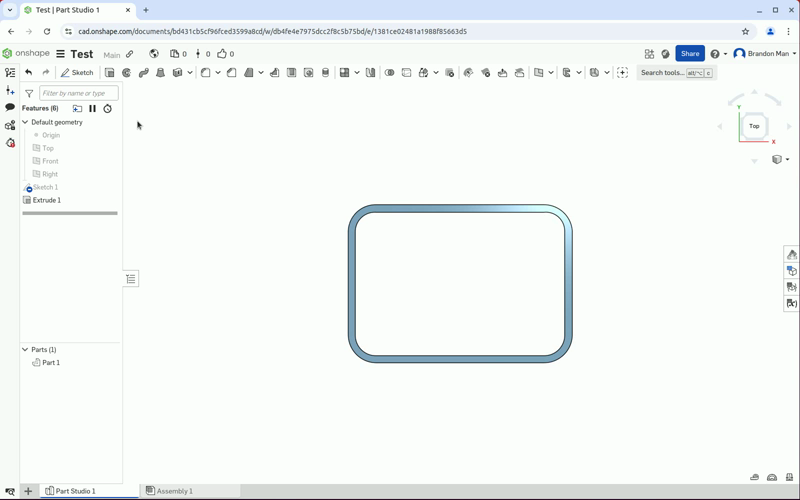
key(shift+h)
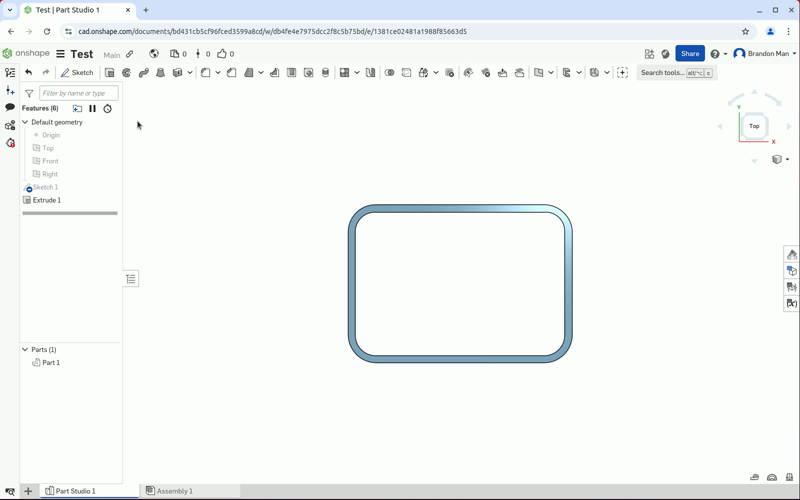
mouse_move(73, 189)
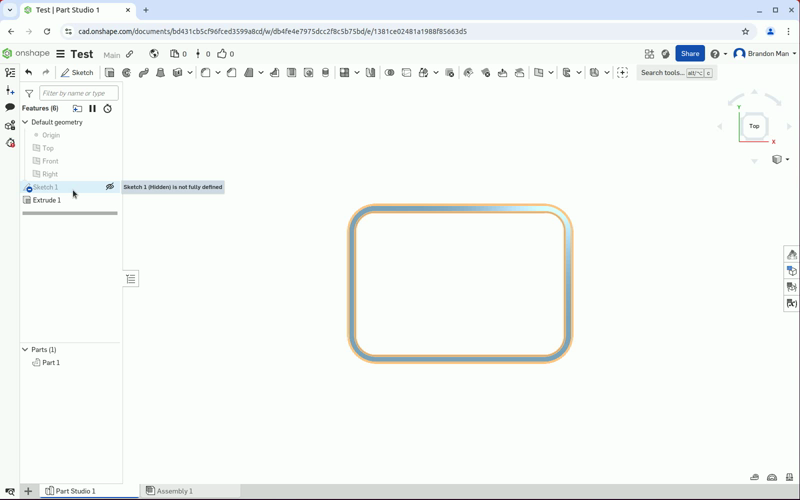
click(73, 189)
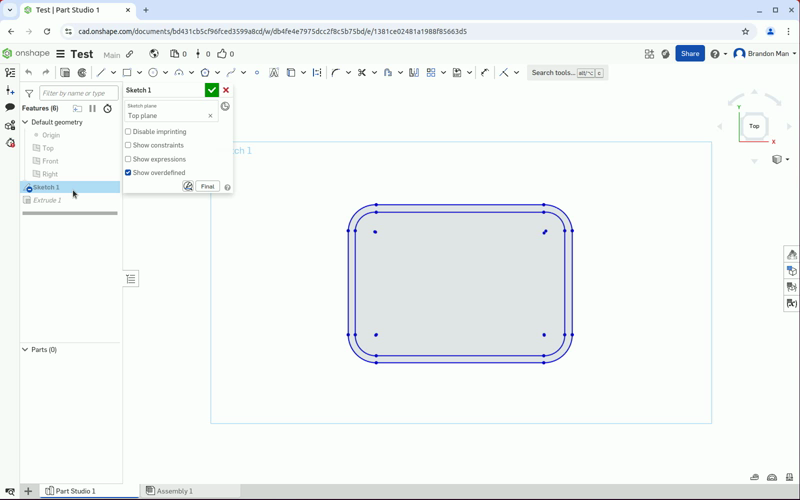
mouse_move(229, 92)
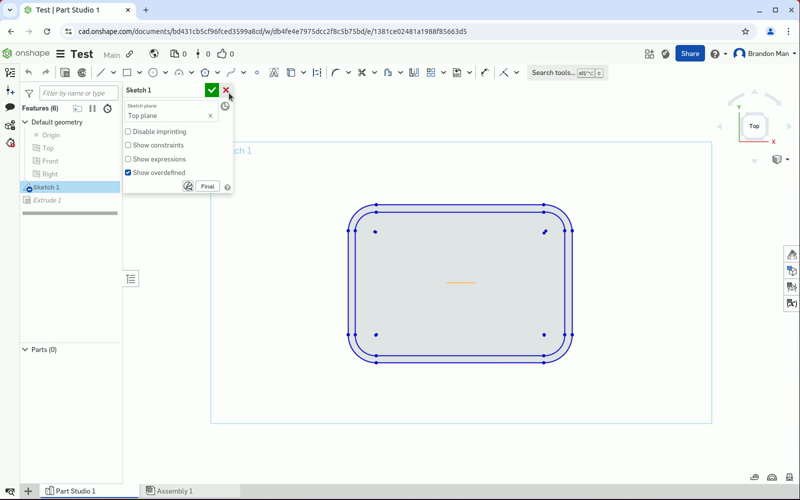
click(229, 92)
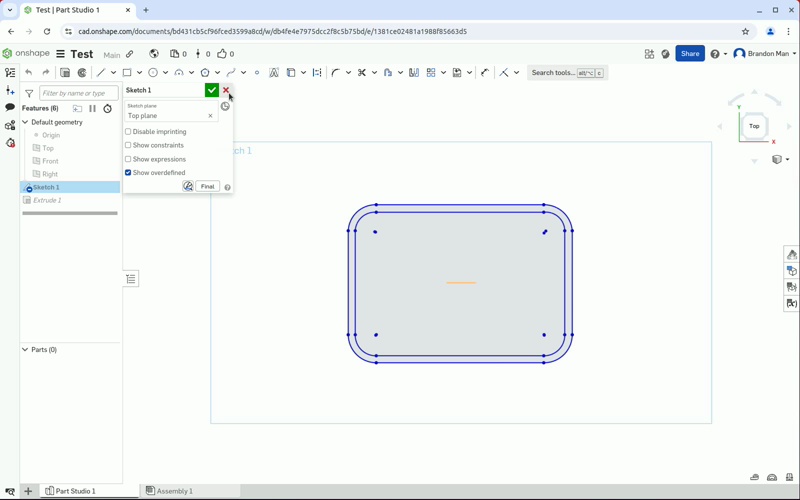
key(shift+s)
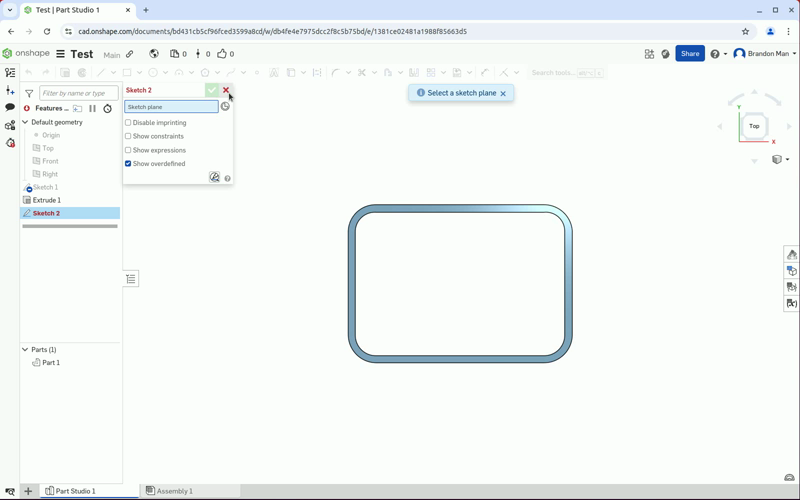
mouse_move(73, 150)
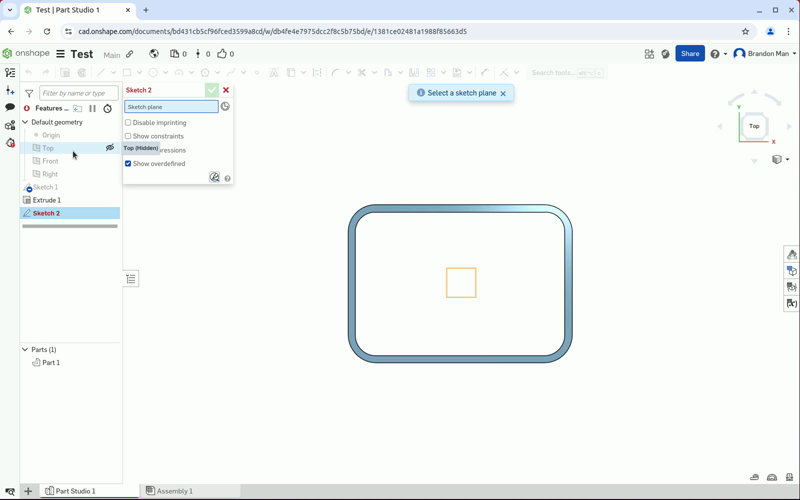
click(73, 150)
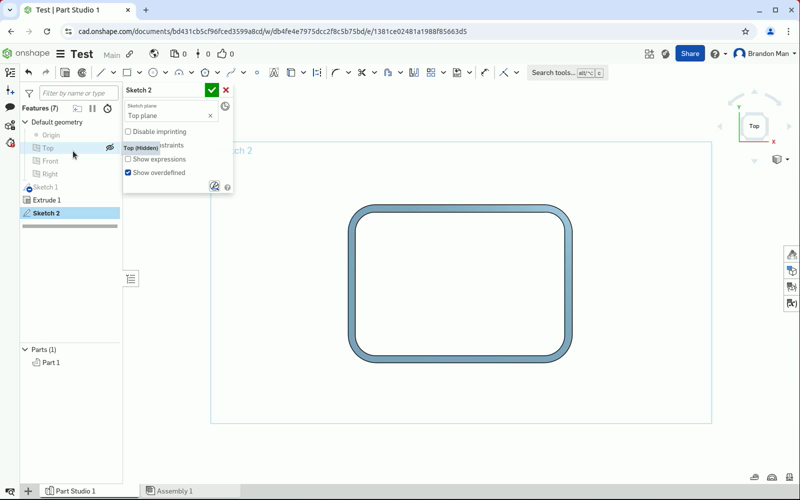
mouse_move(73, 352)
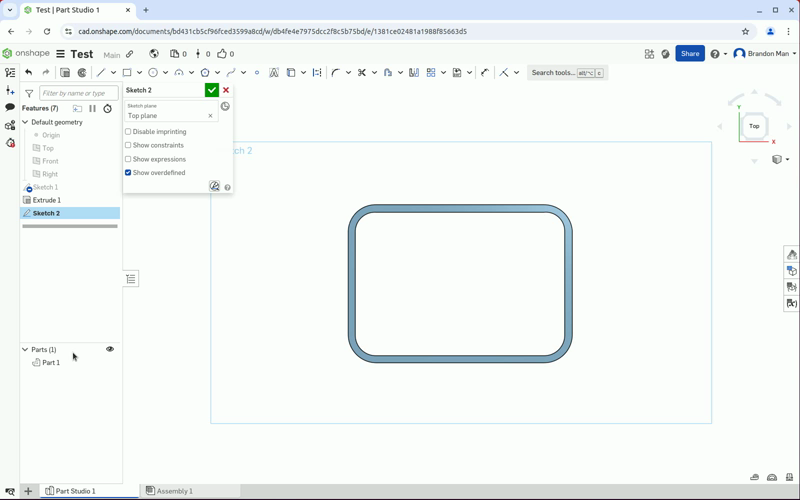
key(y)
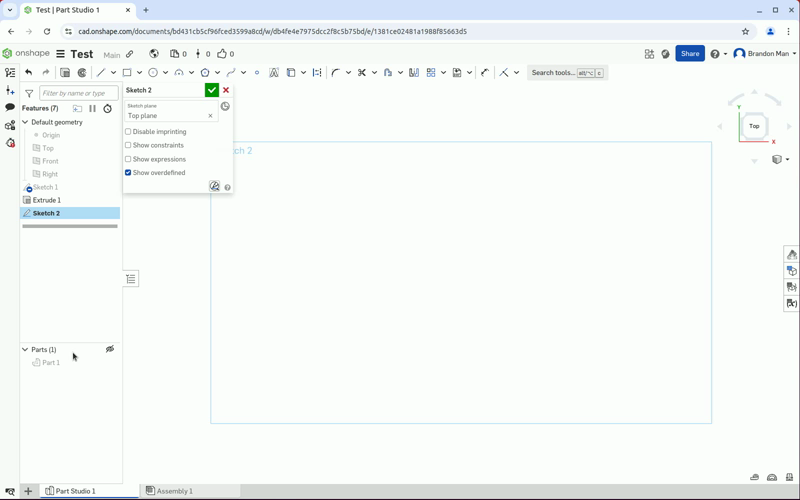
key(a)
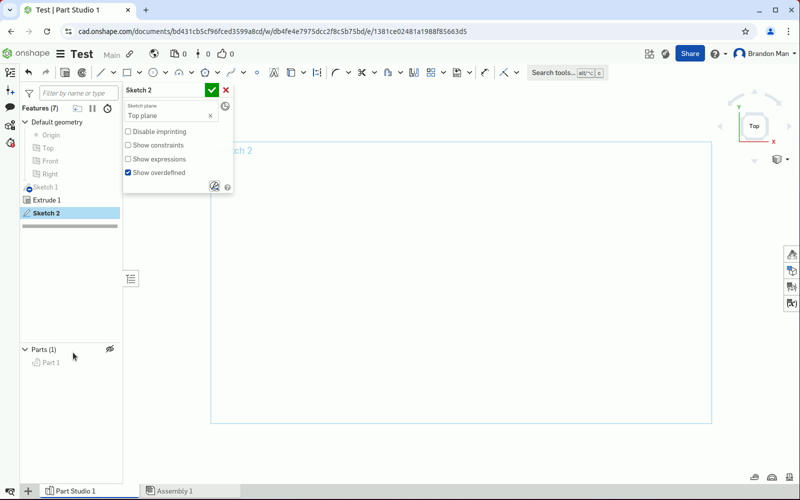
key_down(shift)
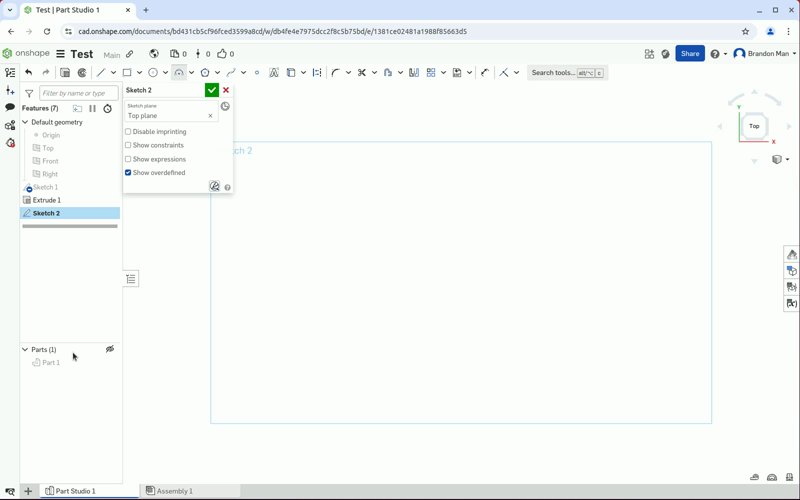
mouse_move(353, 334)
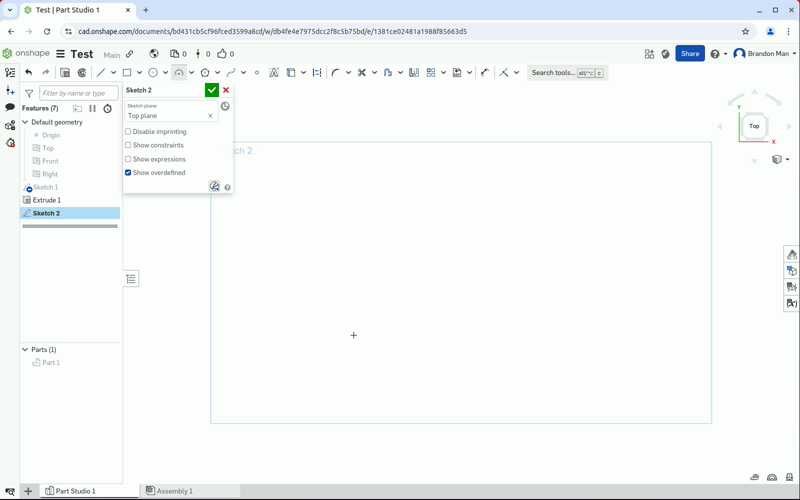
click(353, 334)
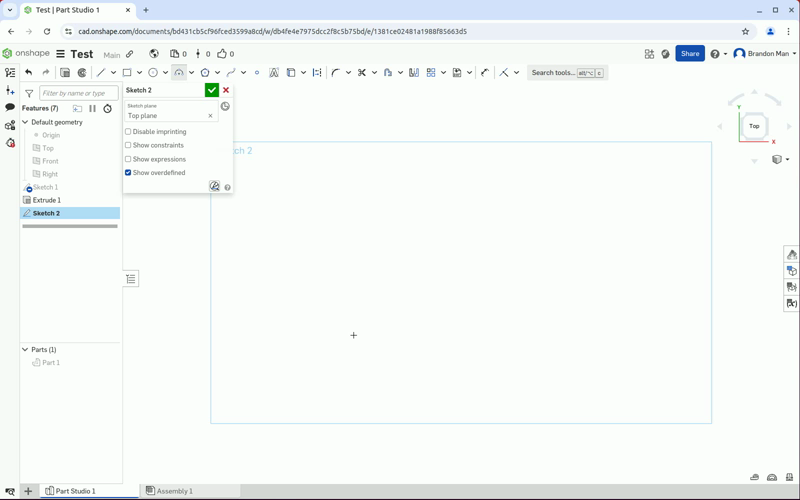
key_up(shift)
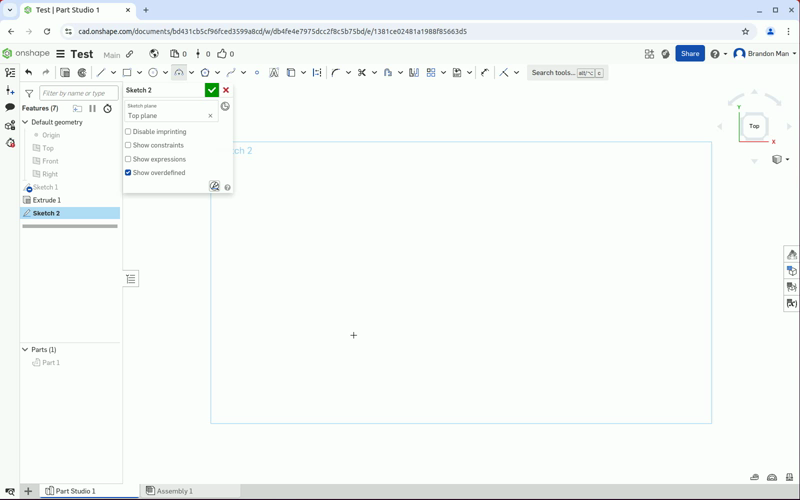
key_down(shift)
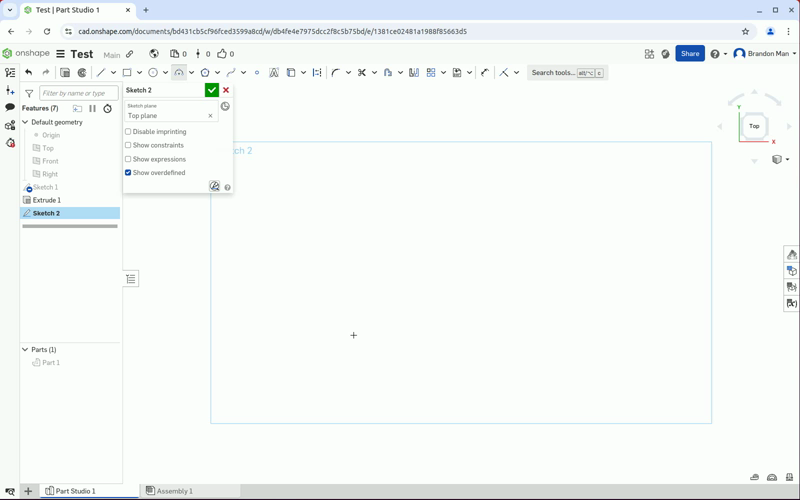
mouse_move(374, 354)
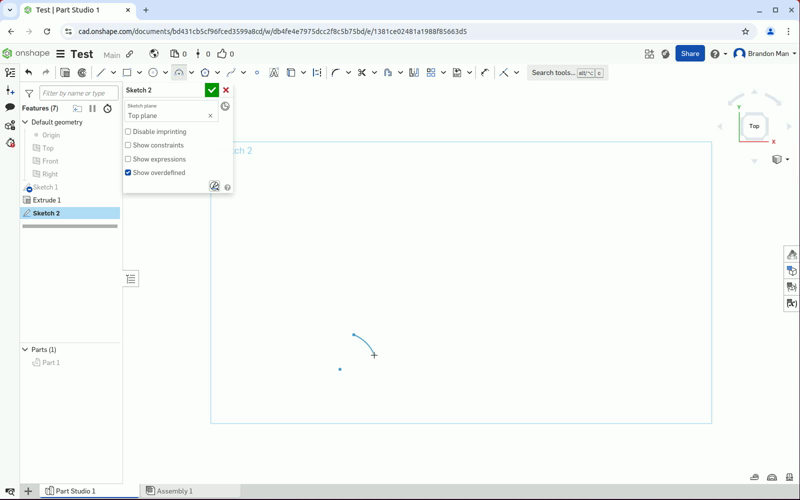
click(374, 354)
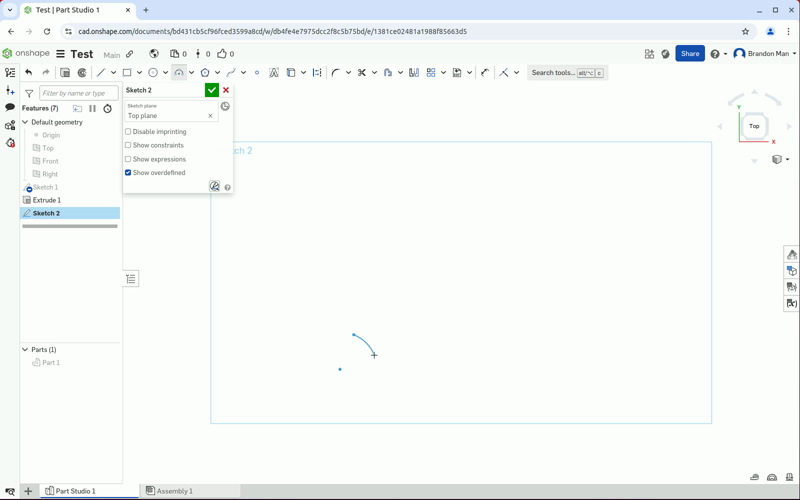
mouse_move(359, 348)
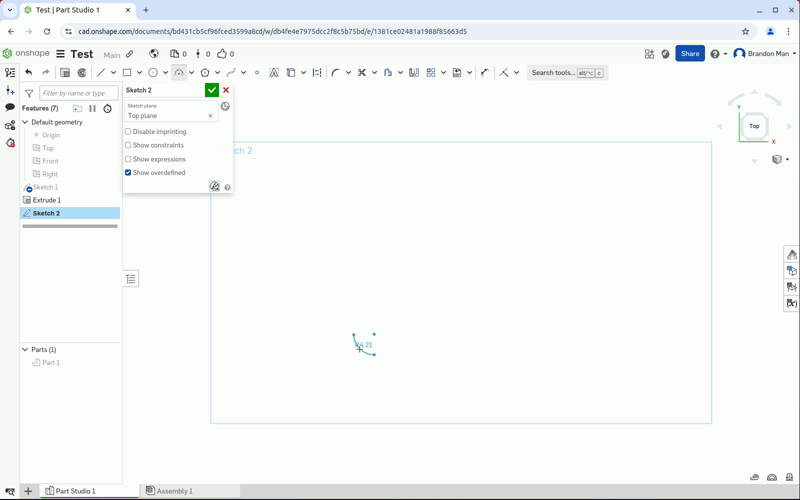
click(359, 348)
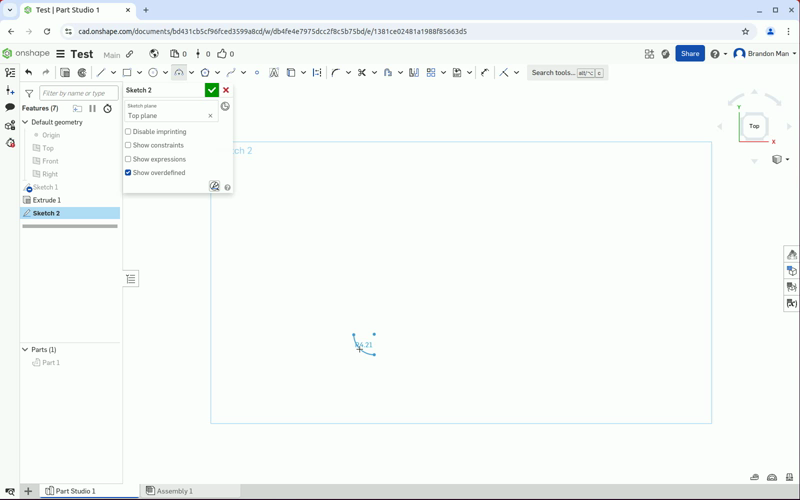
key_up(shift)
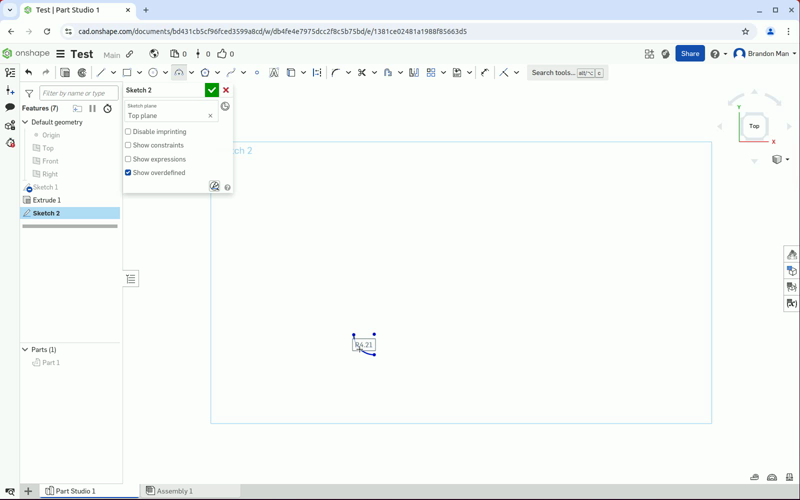
key(esc)
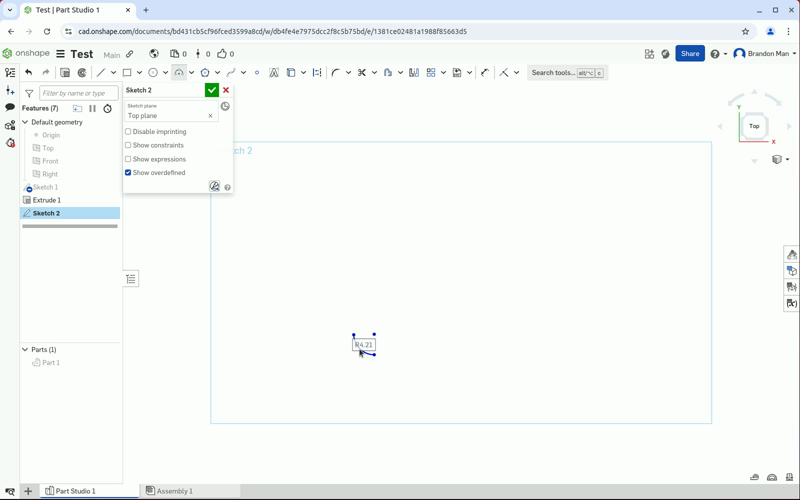
key(l)
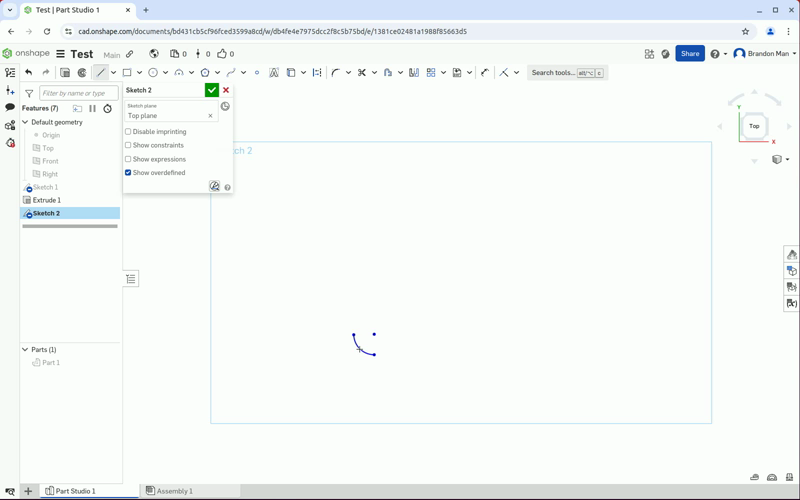
mouse_move(374, 354)
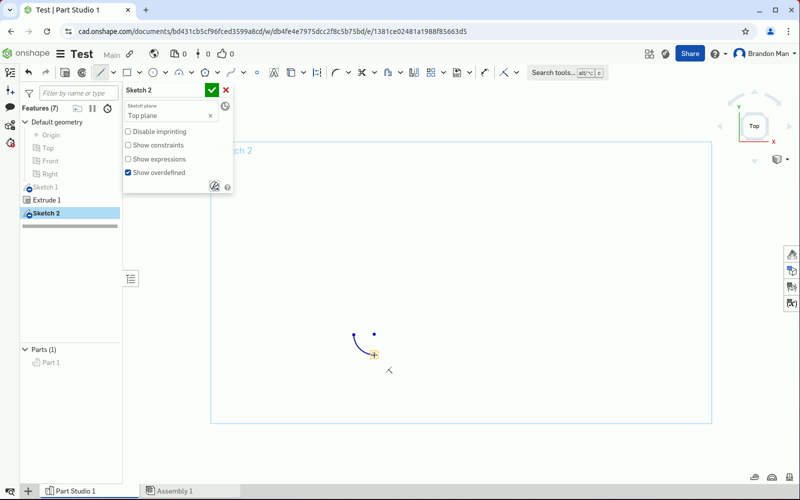
click(374, 354)
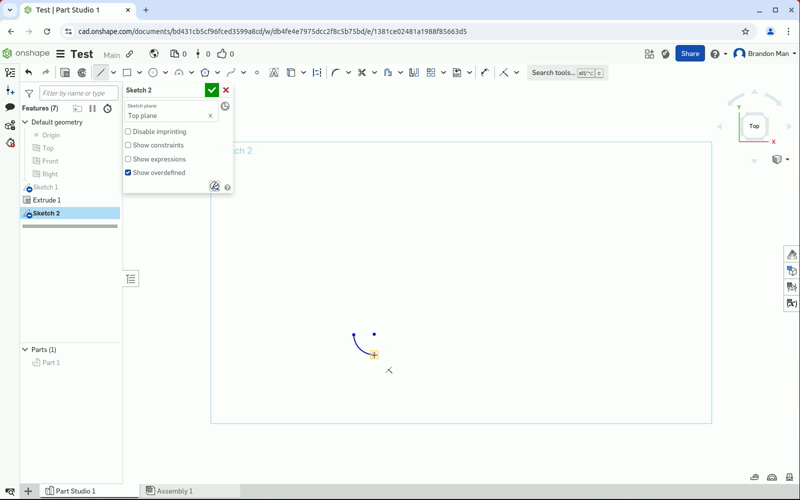
key_down(shift)
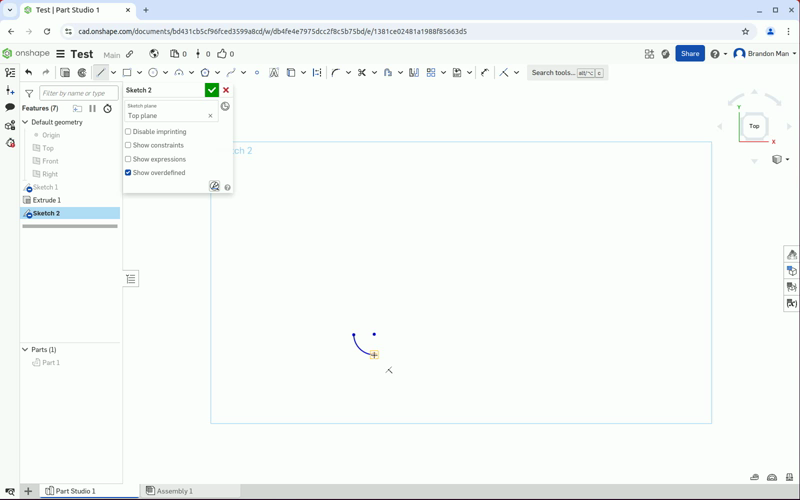
mouse_move(545, 354)
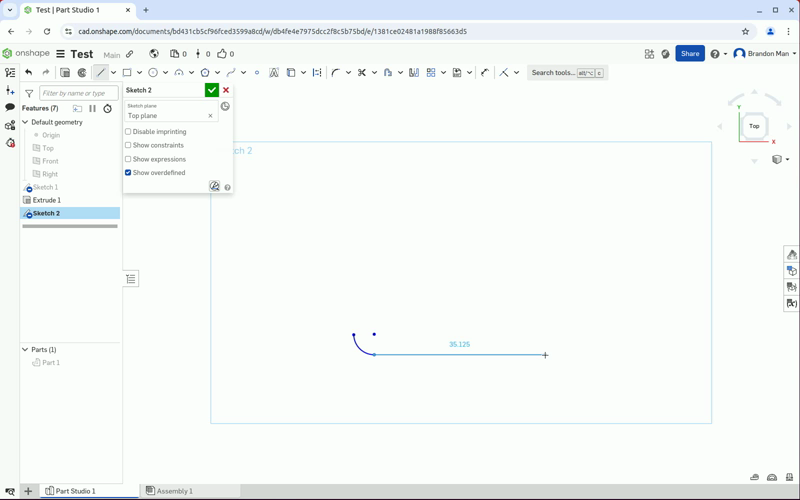
click(545, 354)
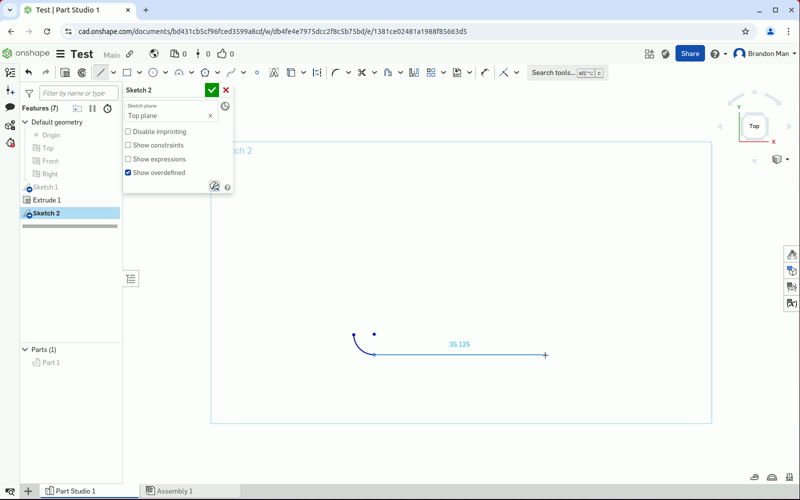
key_up(shift)
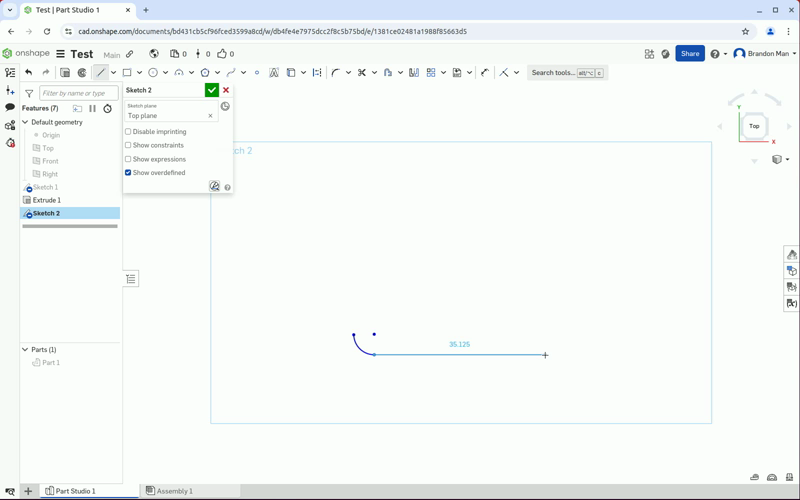
key(esc)
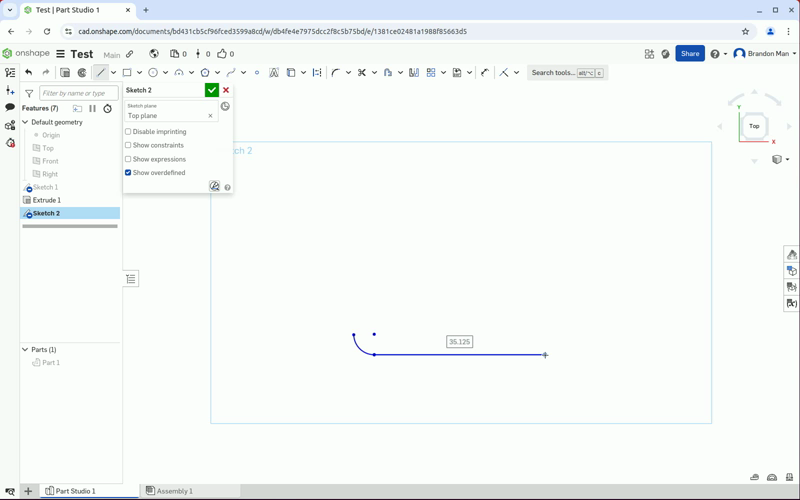
key(a)
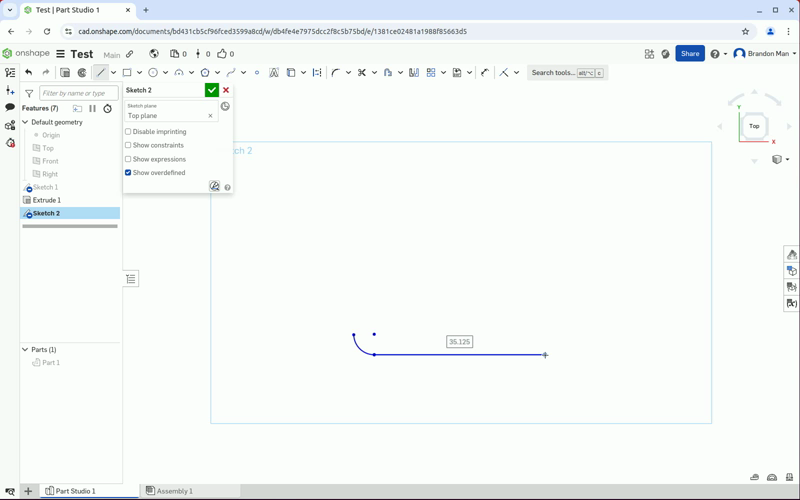
mouse_move(545, 354)
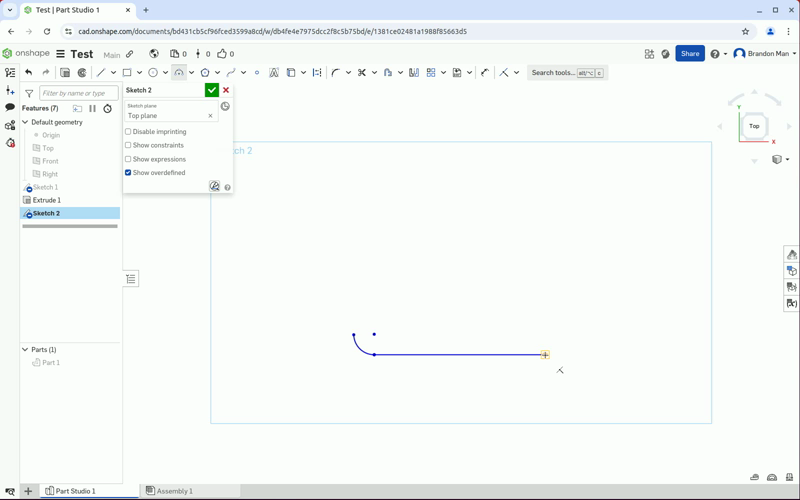
click(545, 354)
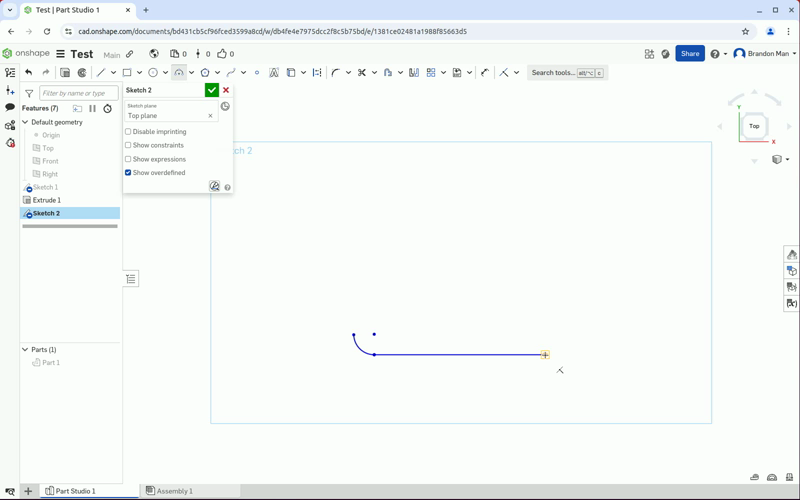
key_down(shift)
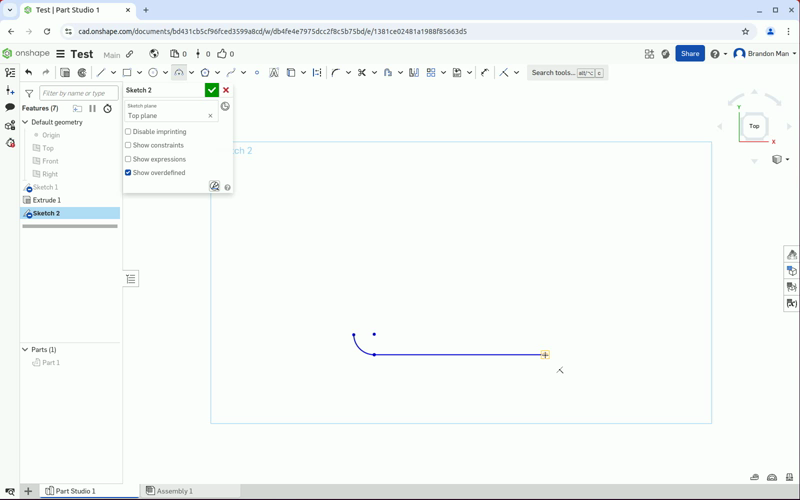
mouse_move(565, 334)
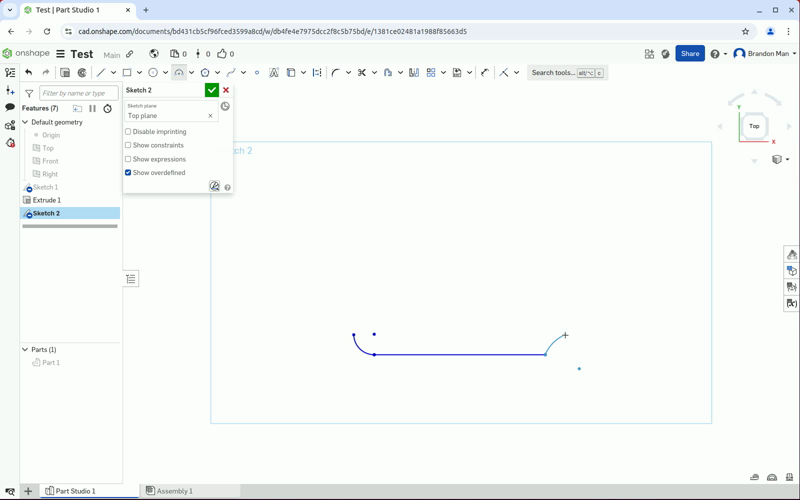
click(565, 334)
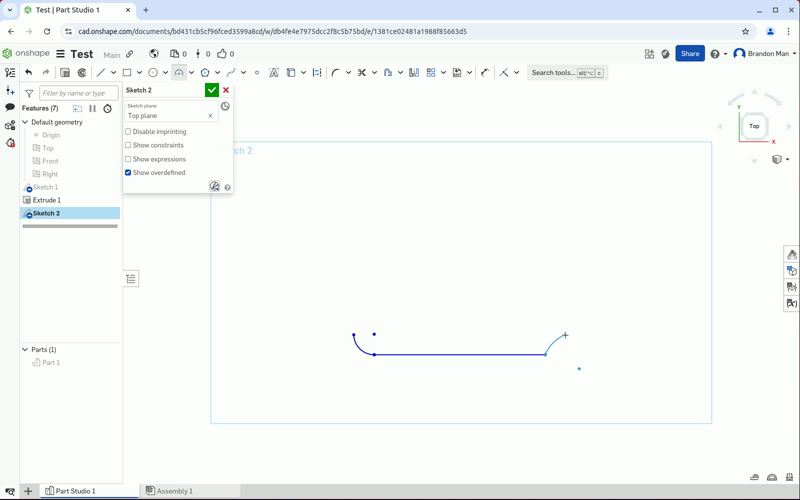
mouse_move(559, 348)
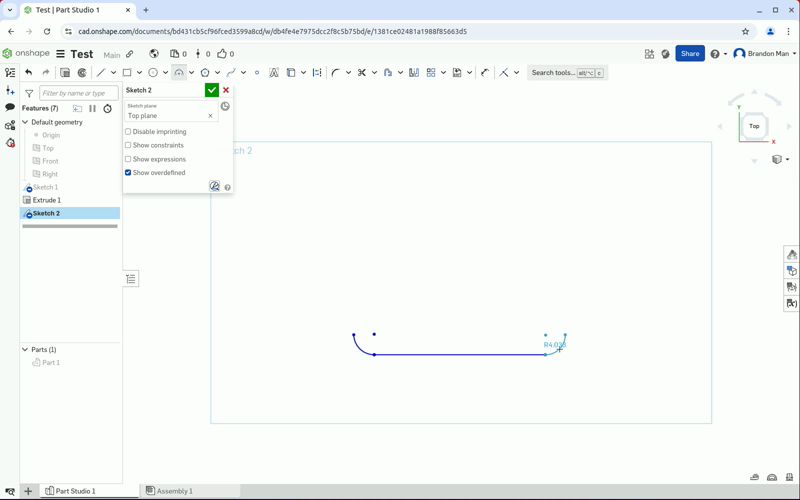
click(559, 348)
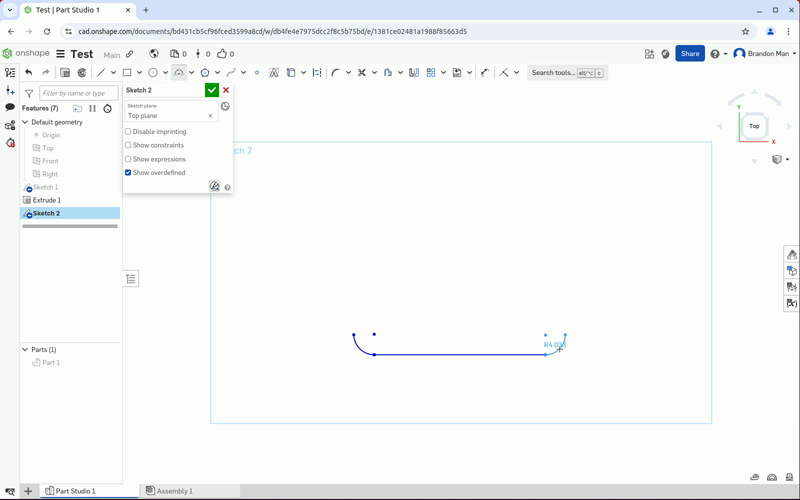
key_up(shift)
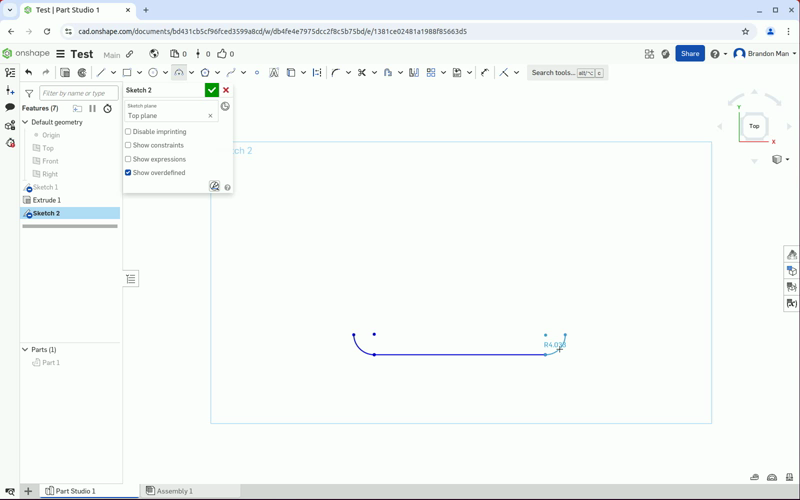
key(esc)
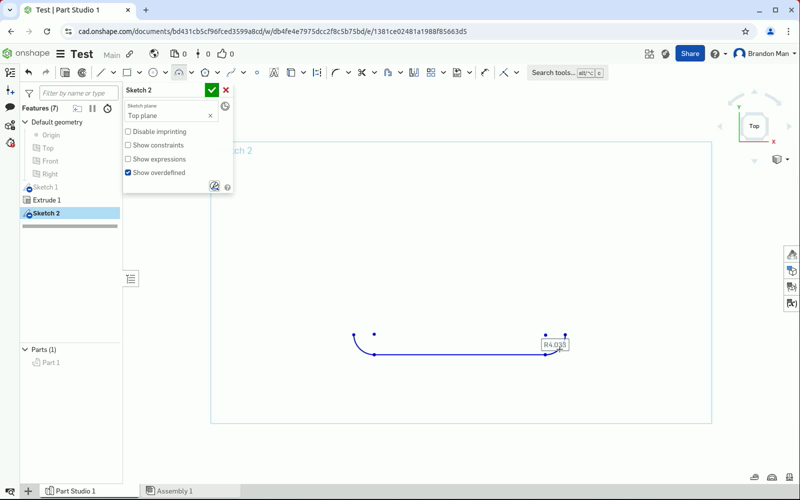
key(l)
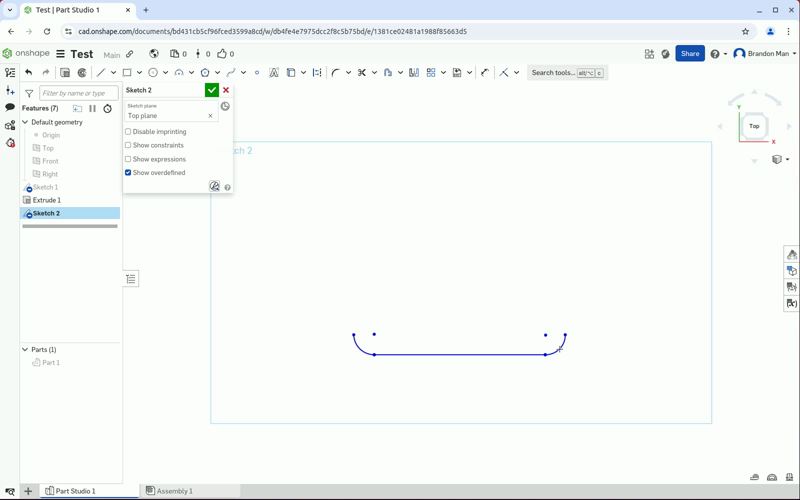
mouse_move(565, 334)
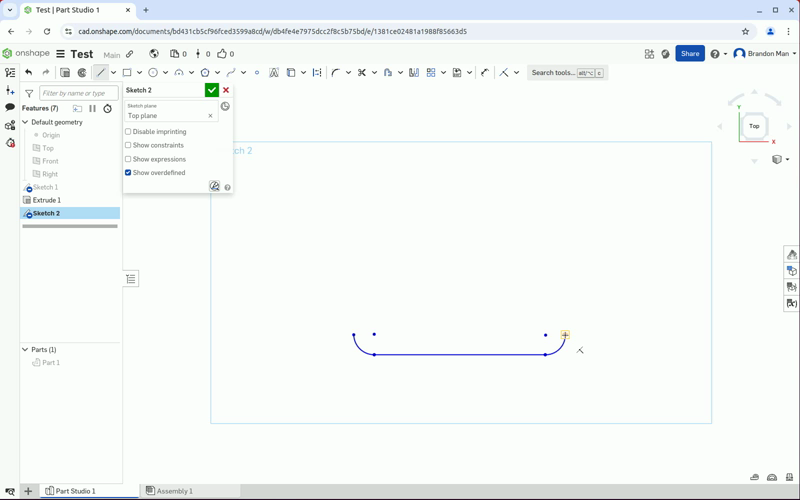
click(565, 334)
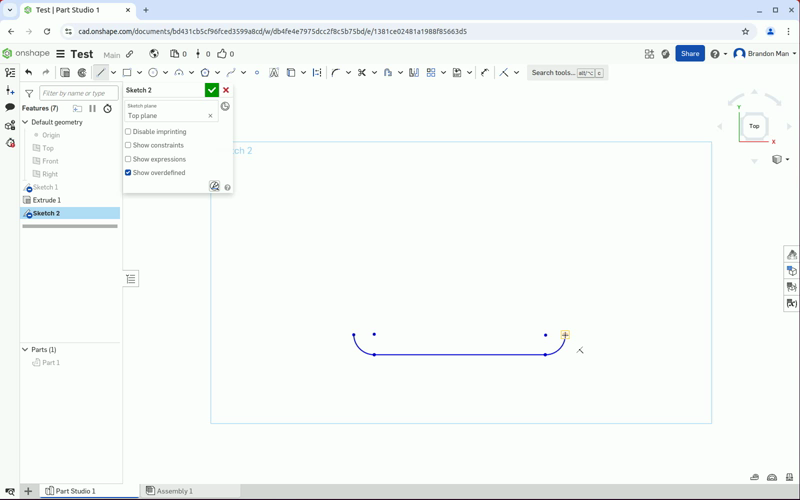
key_down(shift)
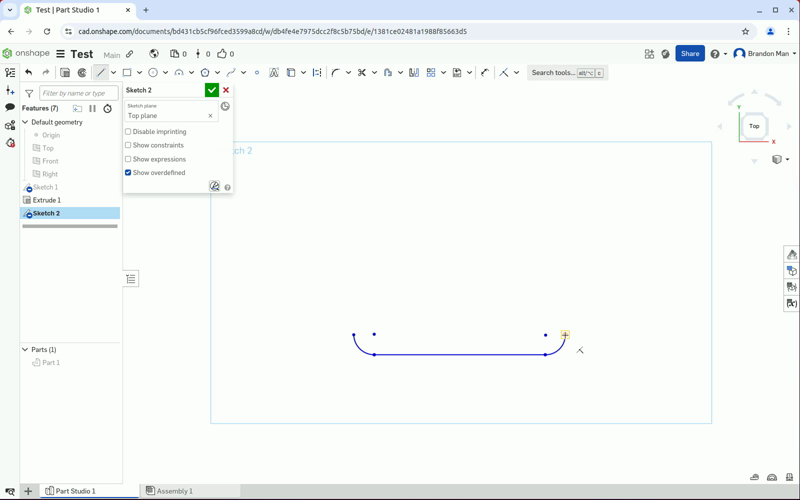
mouse_move(565, 232)
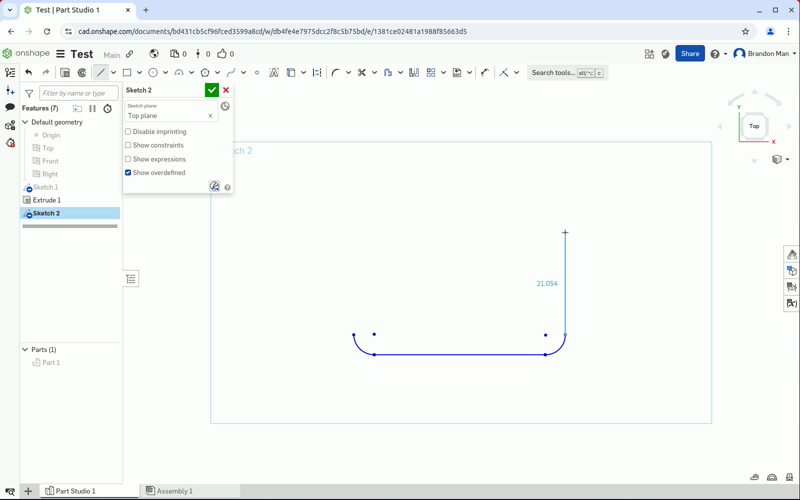
click(565, 232)
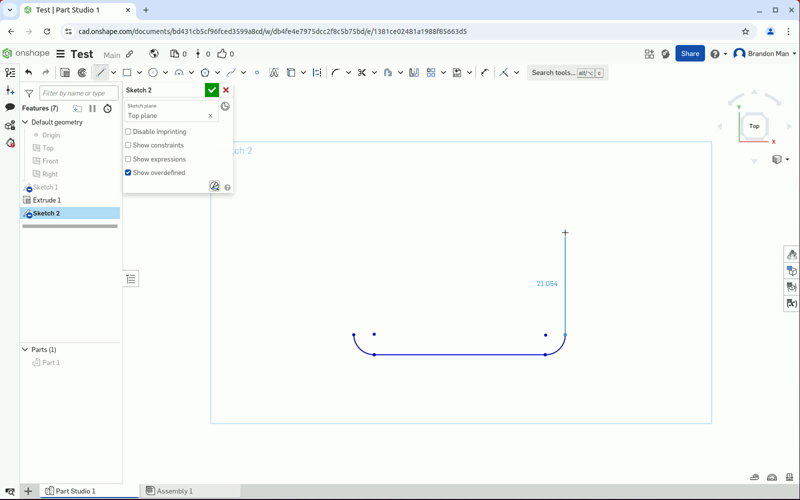
key_up(shift)
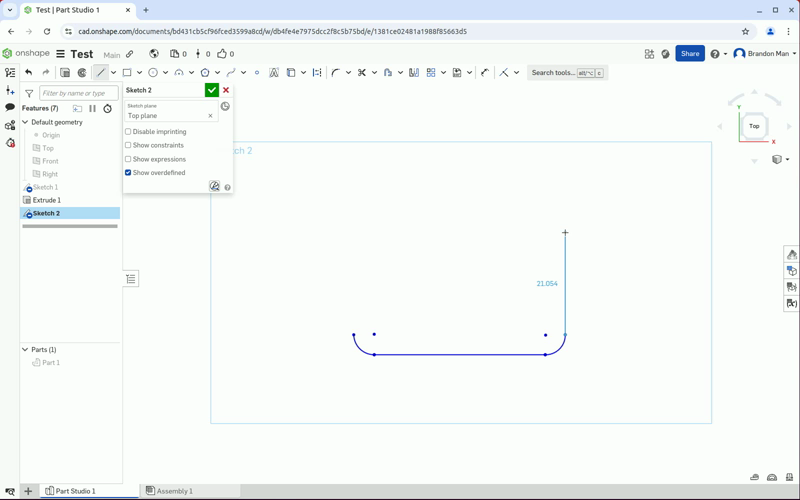
key(esc)
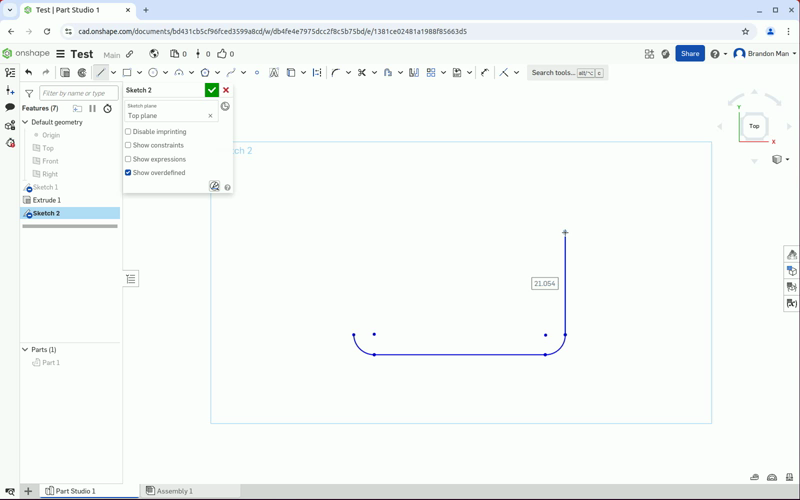
key(a)
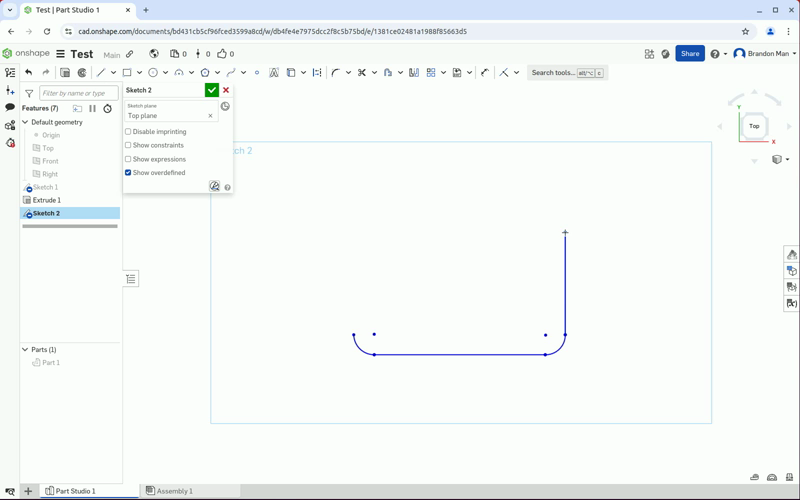
mouse_move(565, 232)
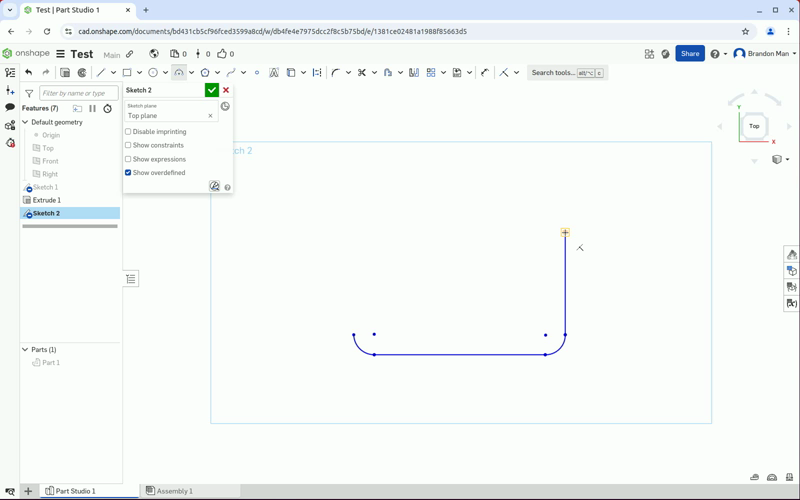
click(565, 232)
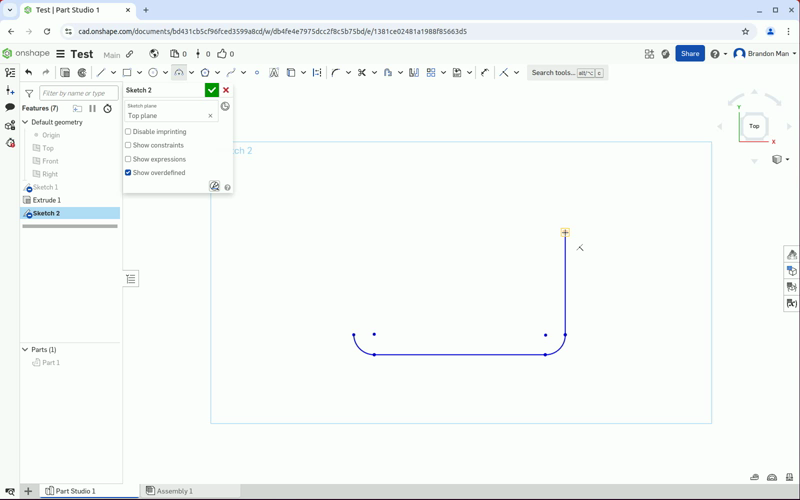
key_down(shift)
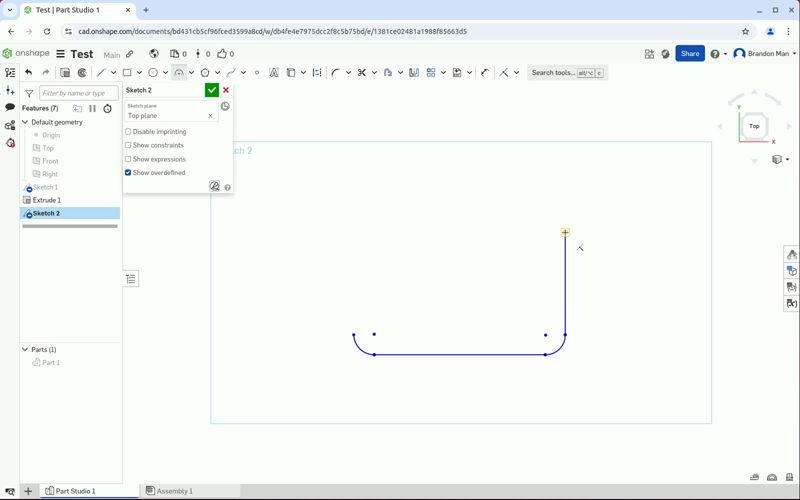
mouse_move(545, 209)
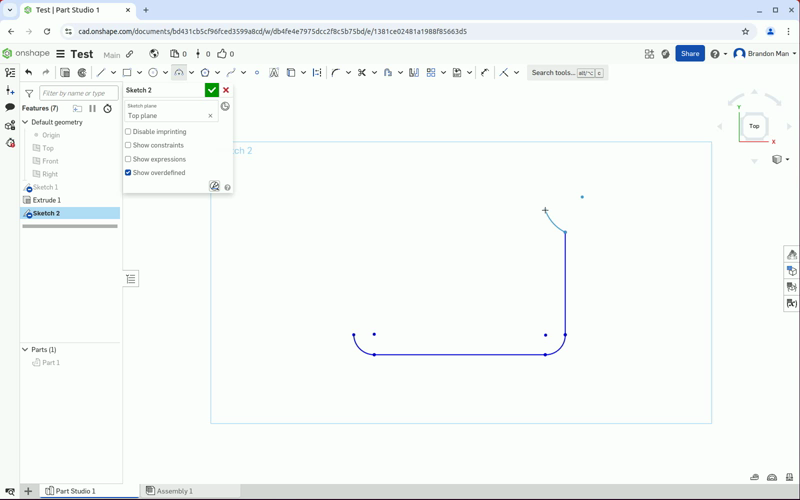
click(545, 209)
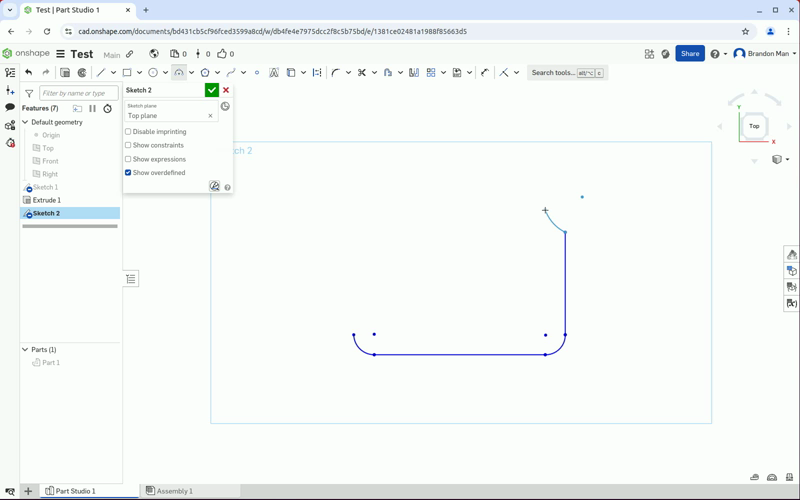
mouse_move(559, 217)
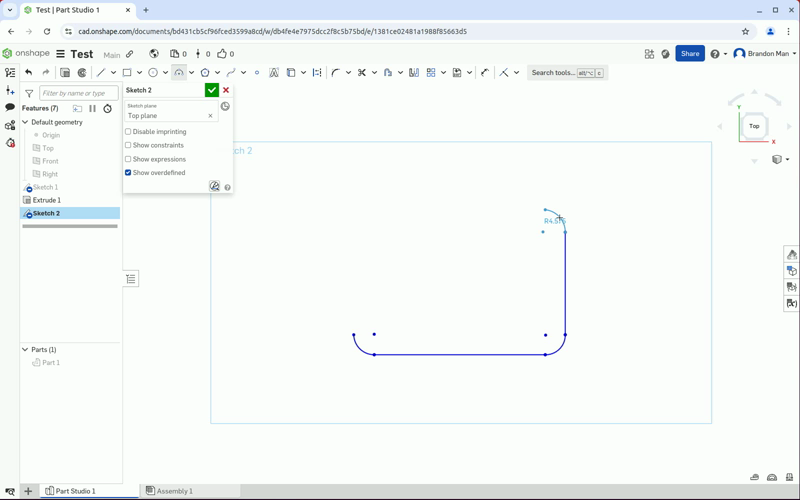
click(559, 217)
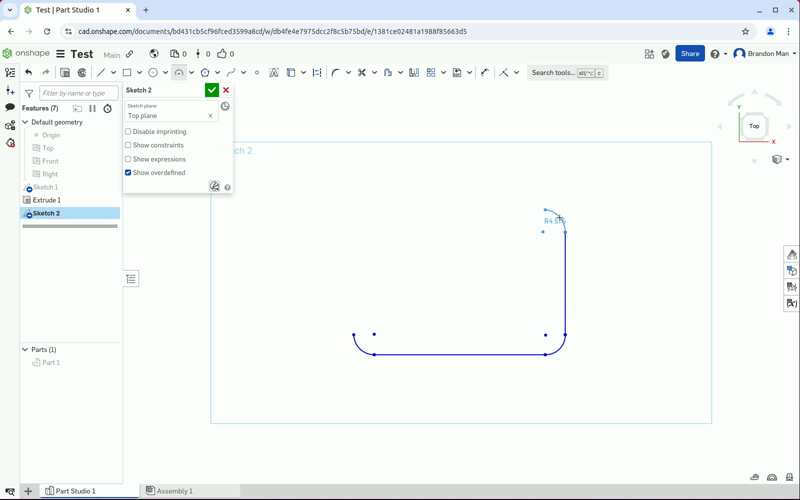
key_up(shift)
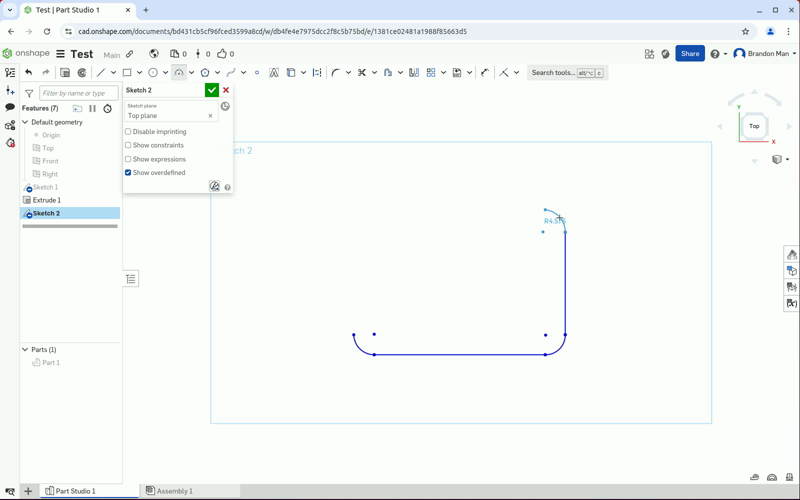
key(esc)
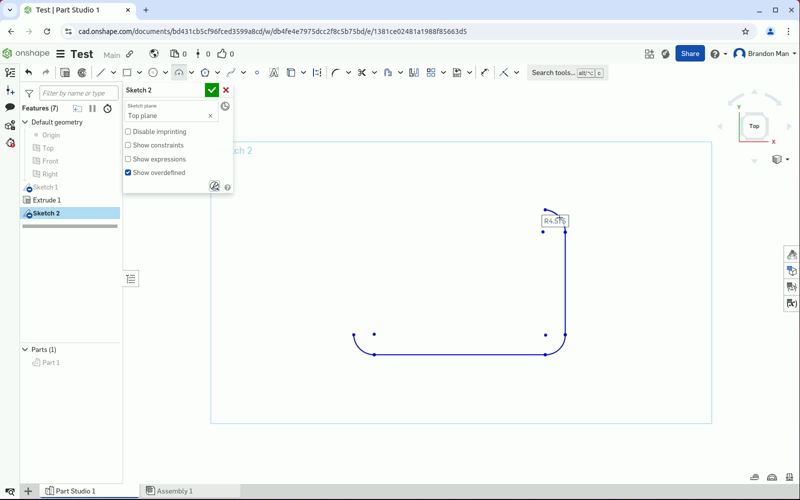
key(l)
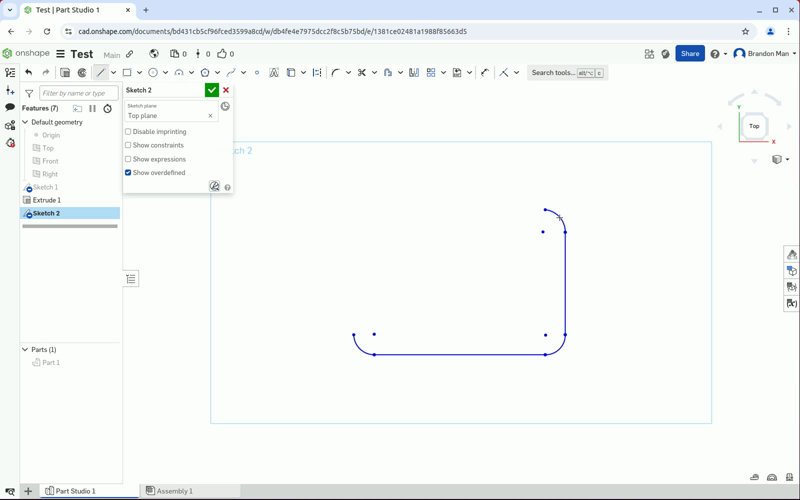
mouse_move(545, 209)
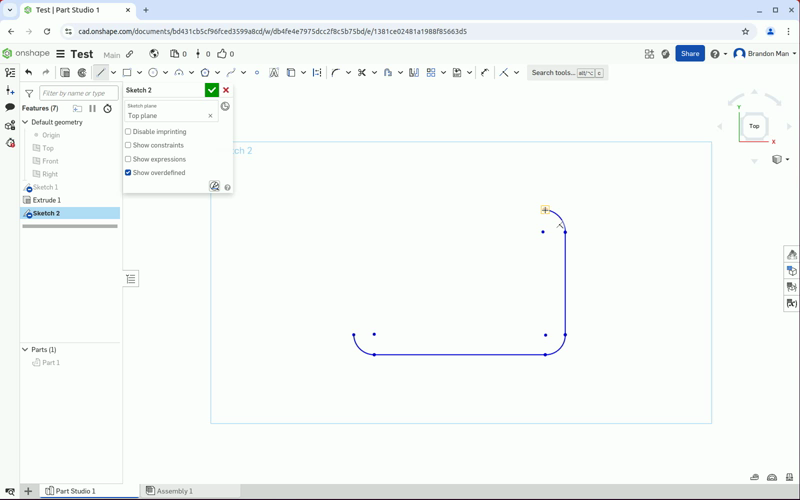
click(545, 209)
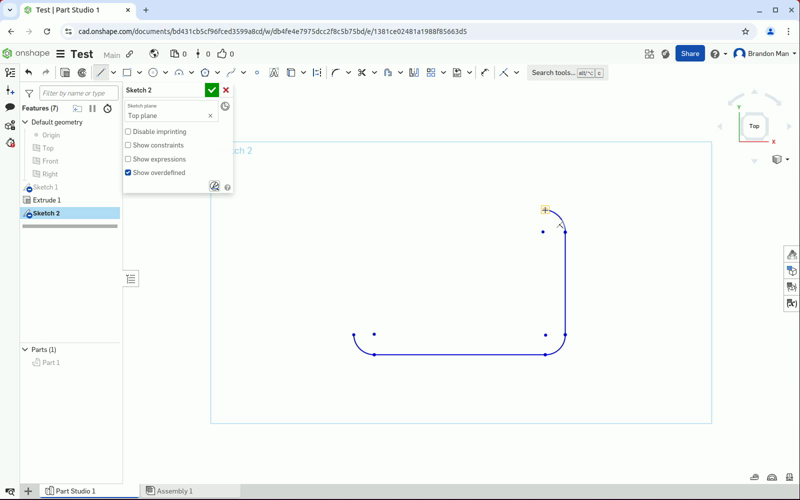
key_down(shift)
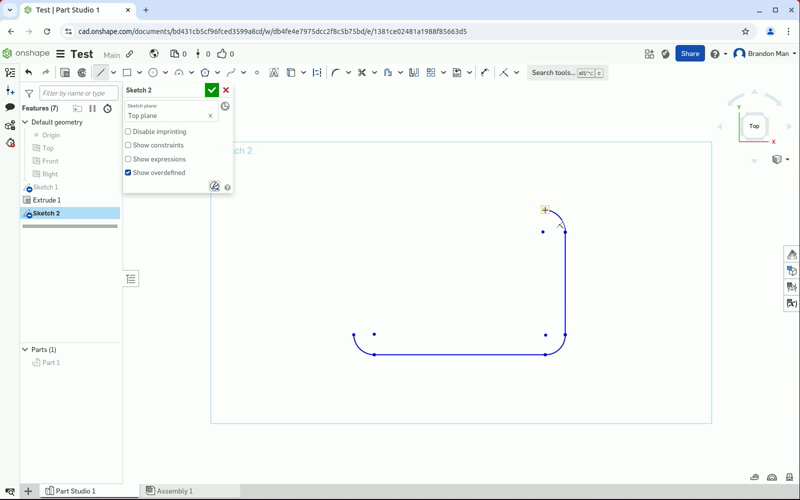
mouse_move(374, 209)
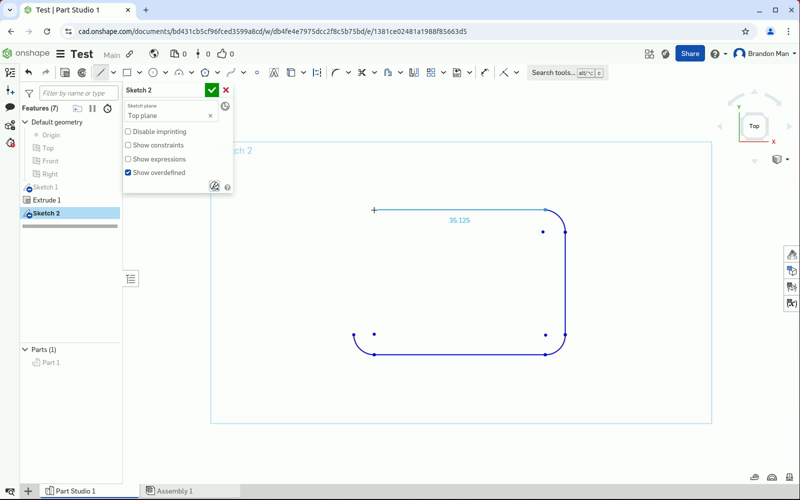
click(374, 209)
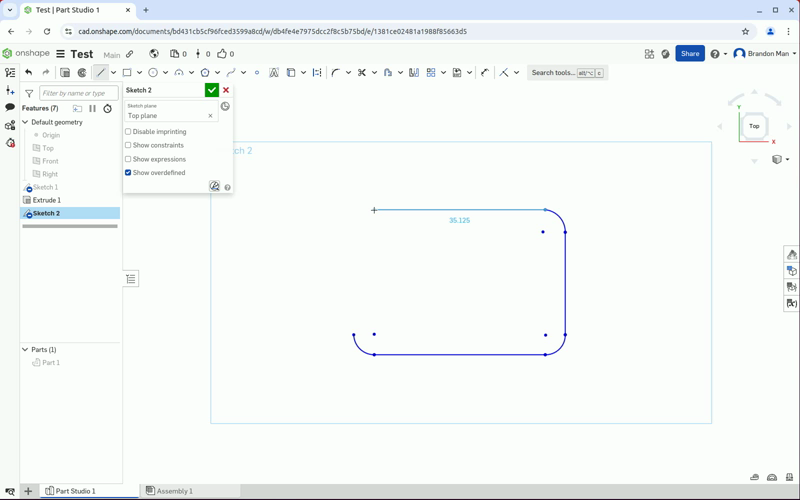
key_up(shift)
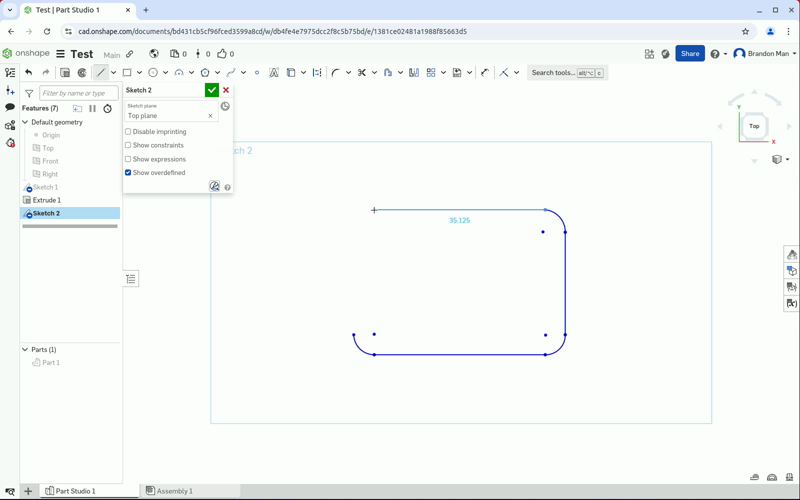
key(esc)
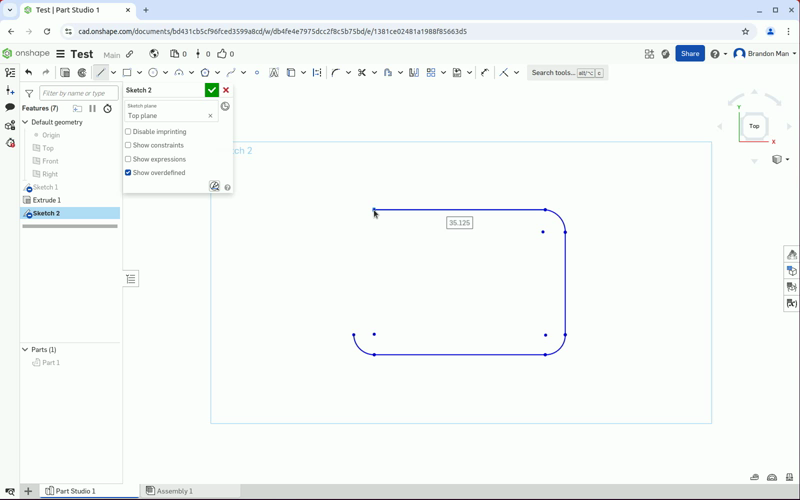
key(a)
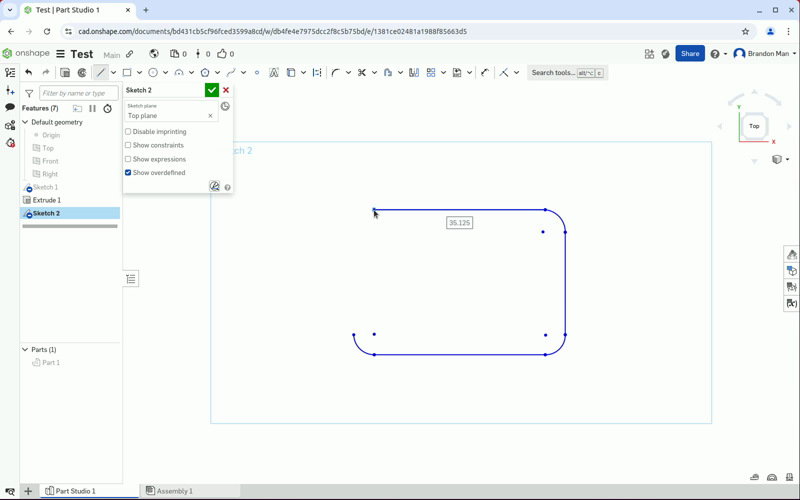
mouse_move(374, 209)
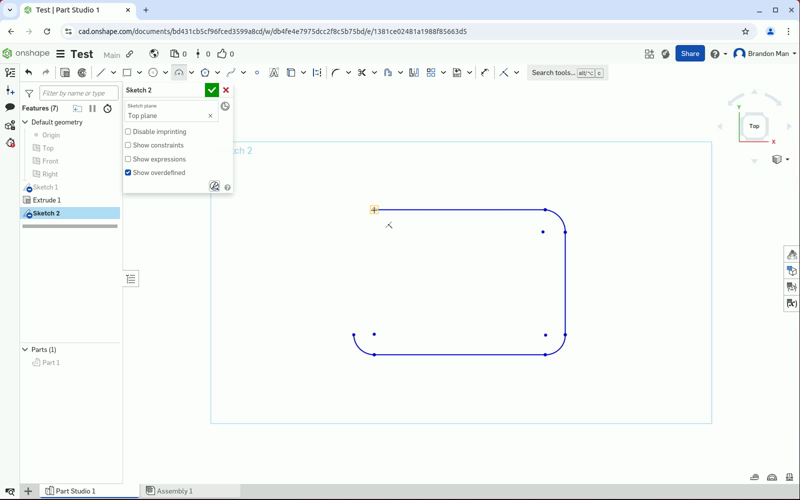
click(374, 209)
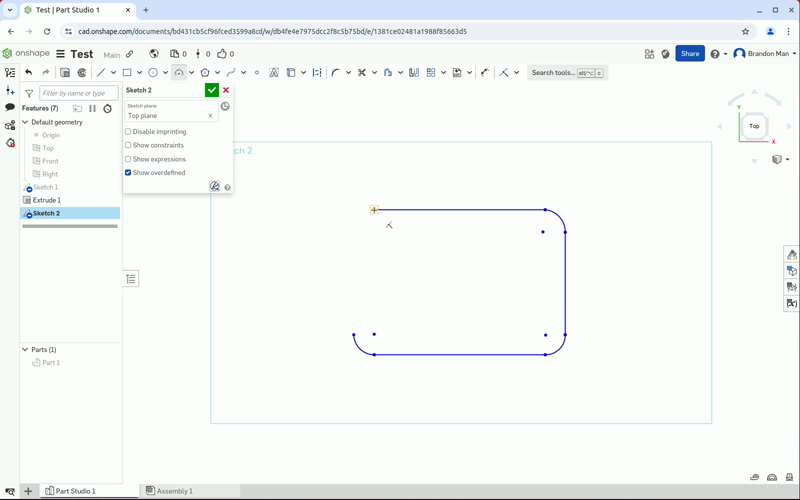
key_down(shift)
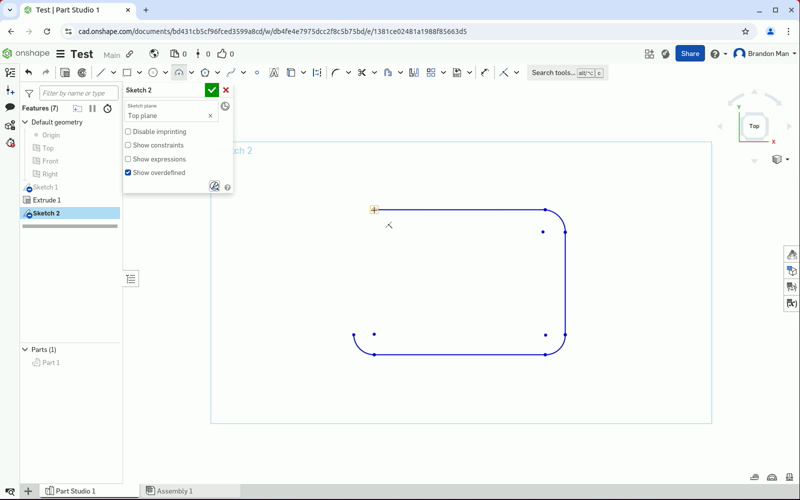
mouse_move(353, 232)
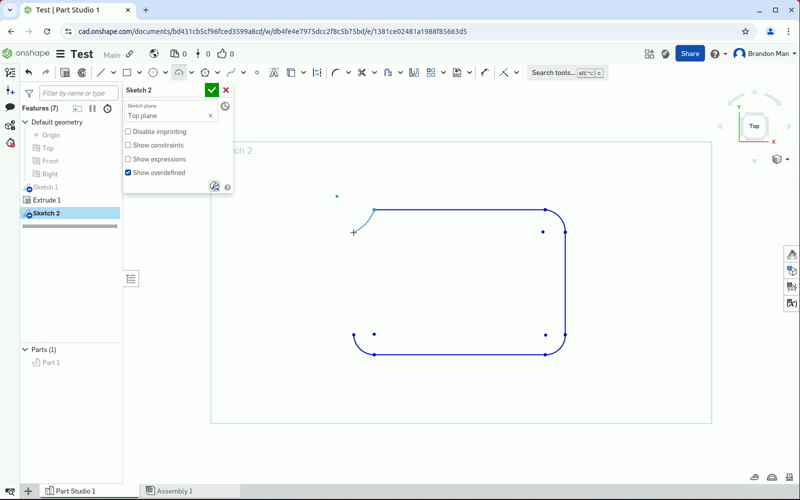
click(353, 232)
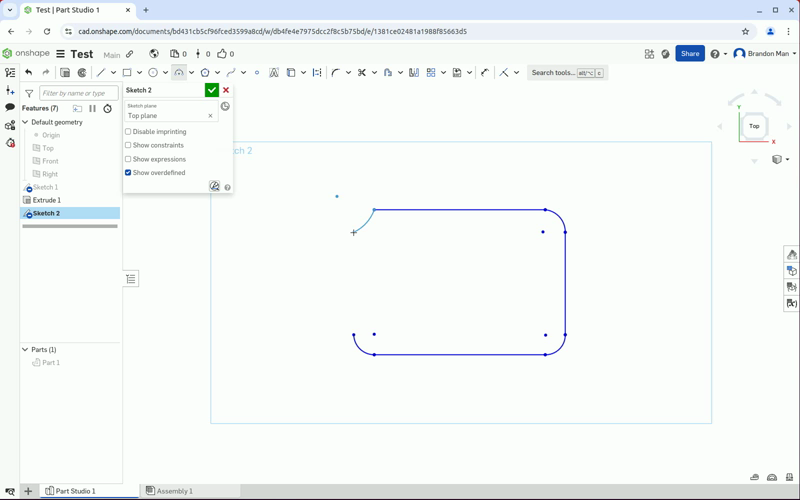
mouse_move(359, 217)
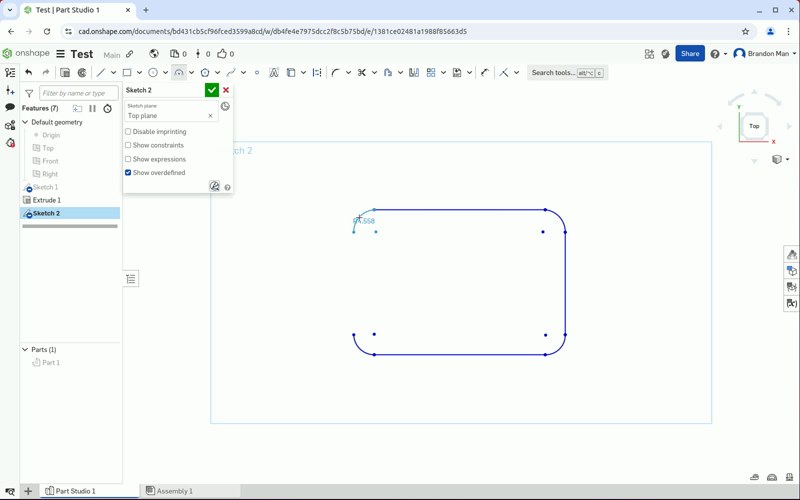
click(359, 217)
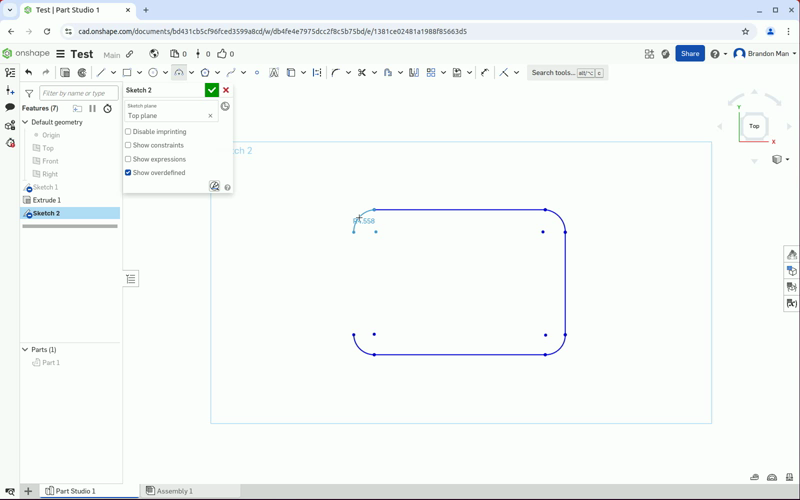
key_up(shift)
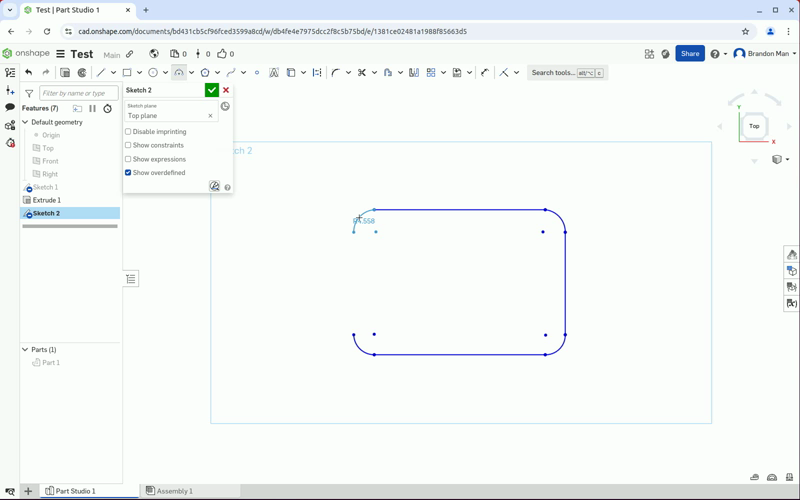
key(esc)
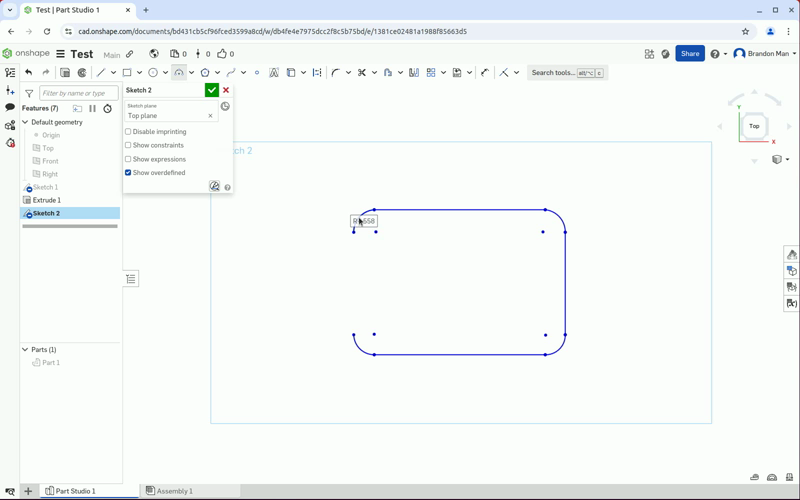
key(l)
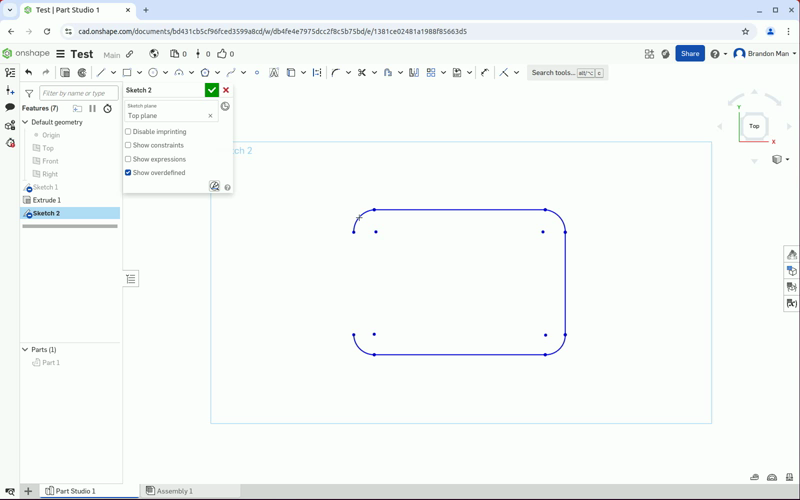
mouse_move(353, 232)
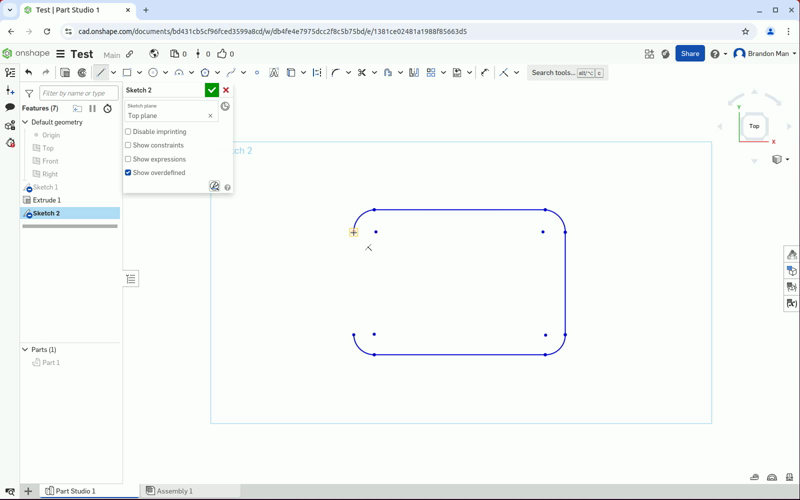
click(353, 232)
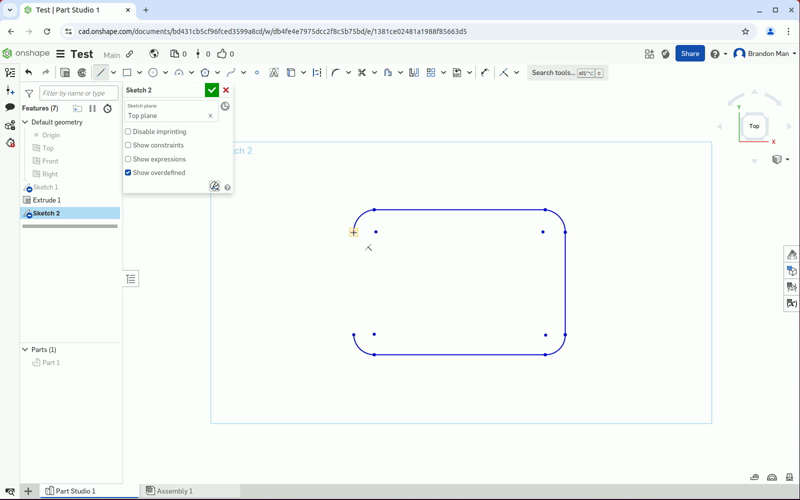
key_down(shift)
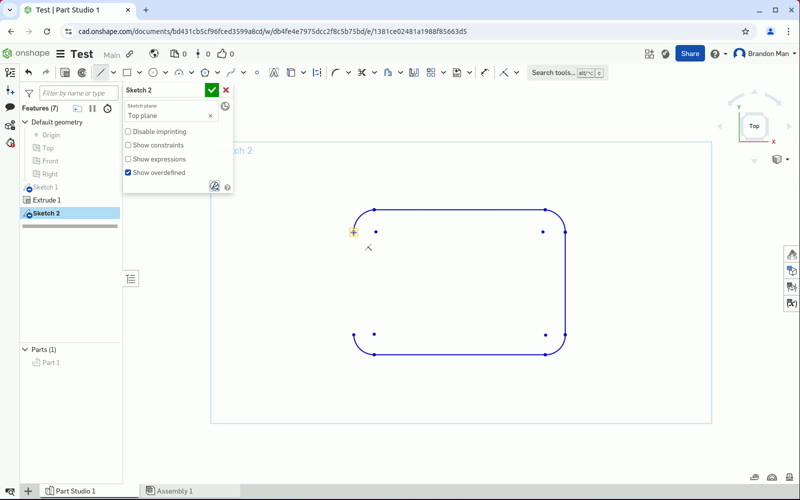
mouse_move(353, 334)
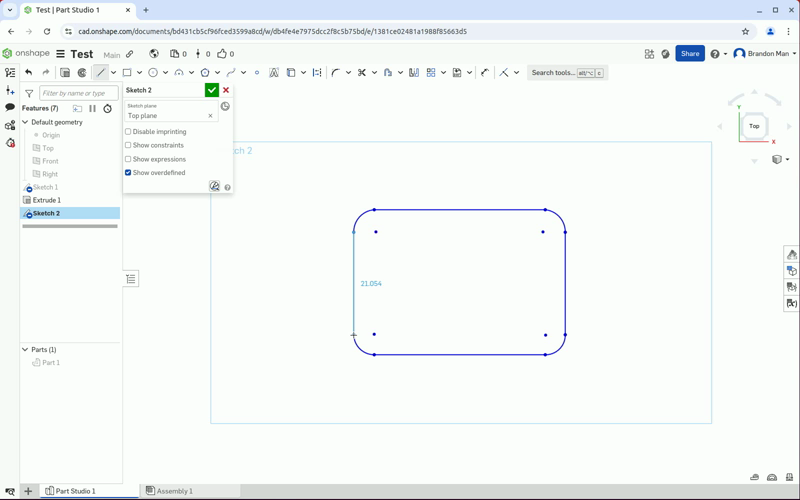
key_up(shift)
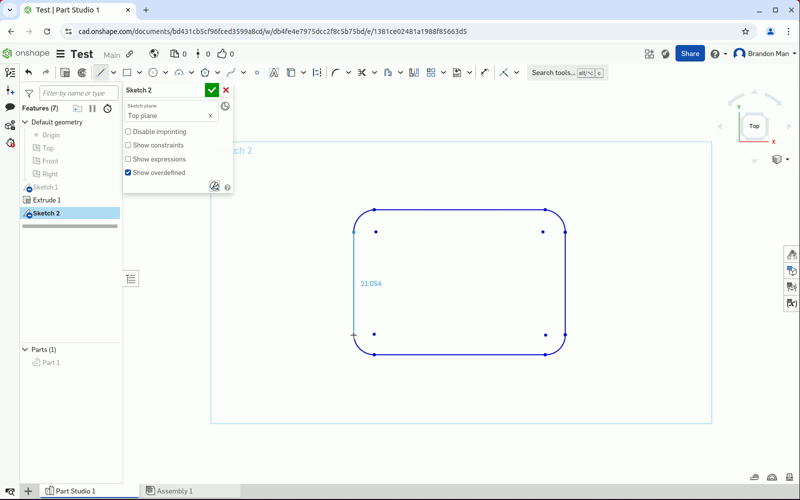
click(353, 334)
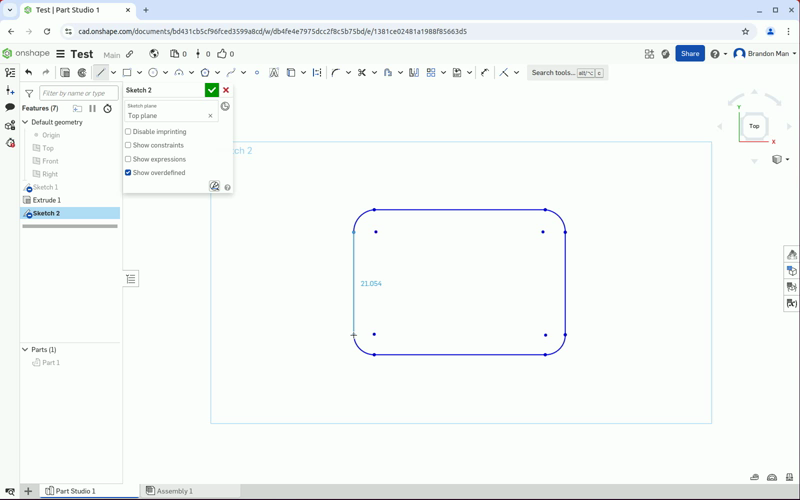
key(esc)
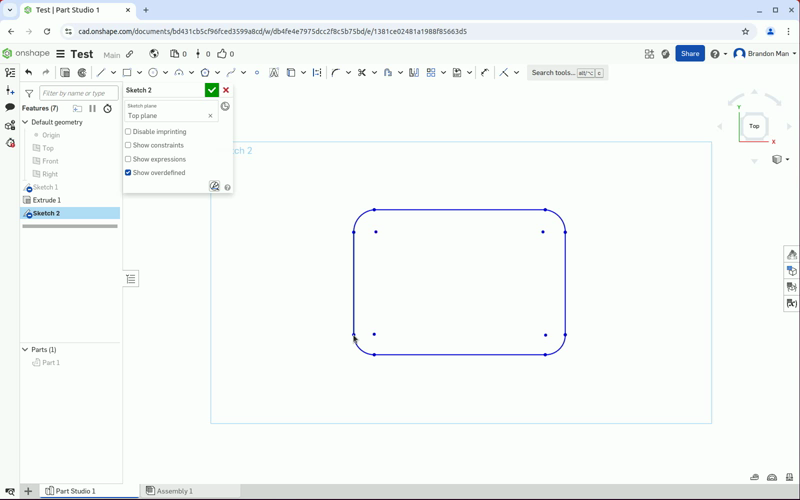
mouse_move(379, 307)
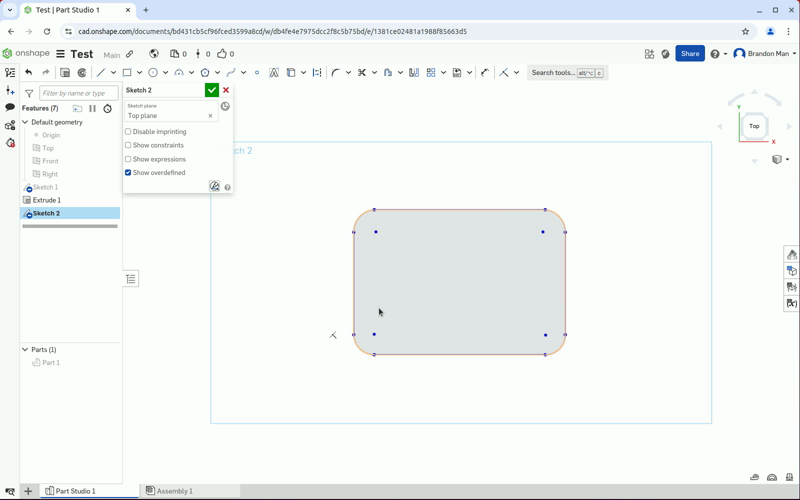
click(379, 307)
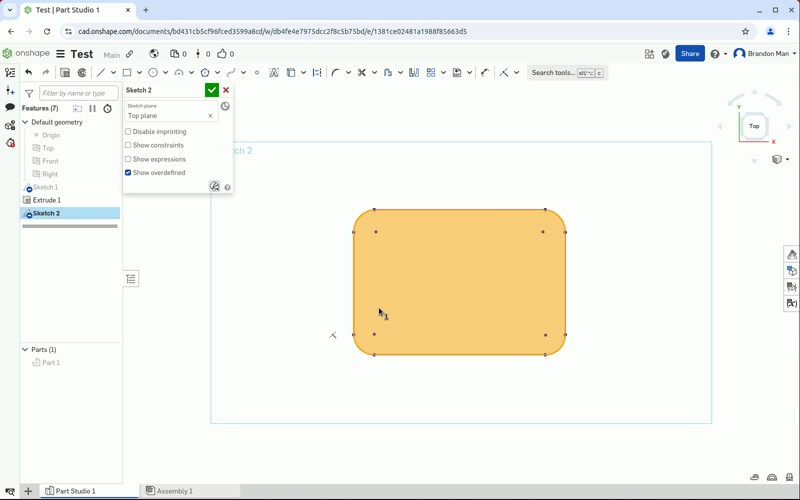
mouse_move(73, 352)
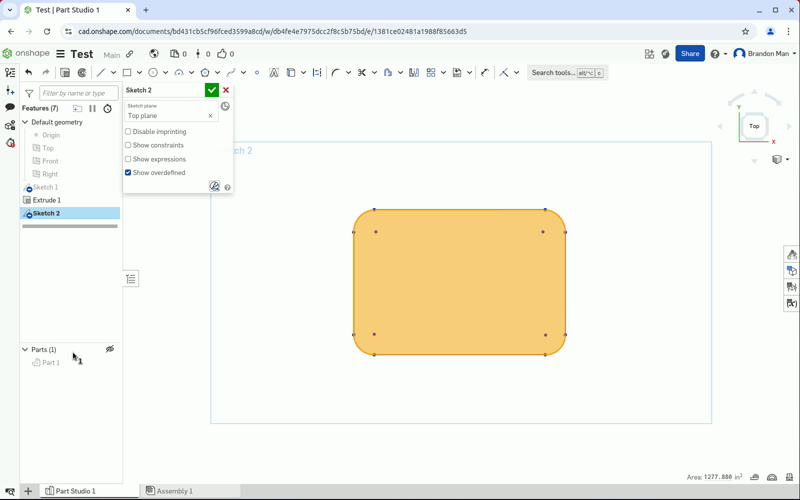
key(shift+y)
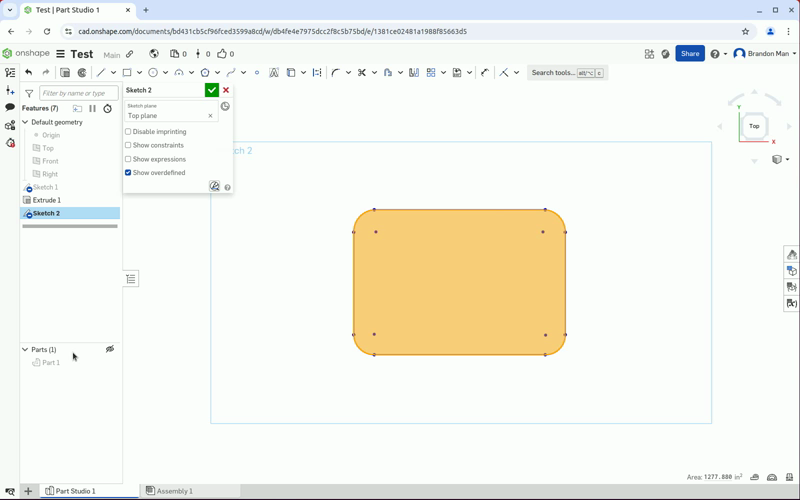
key(shift+e)
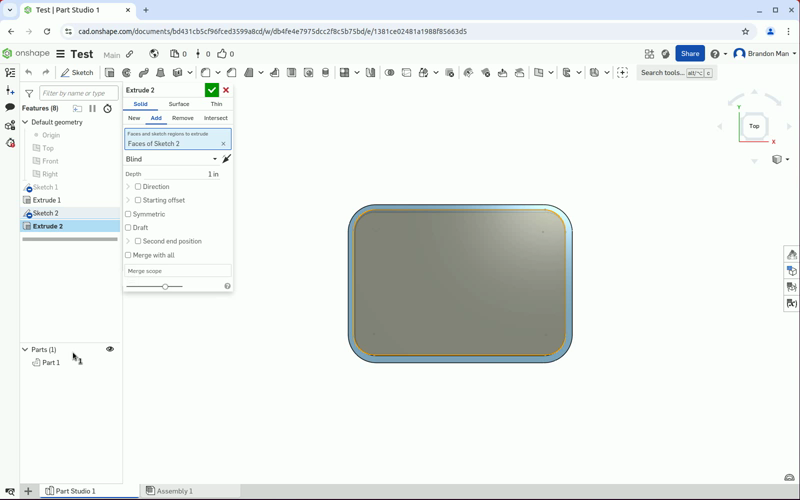
mouse_move(143, 106)
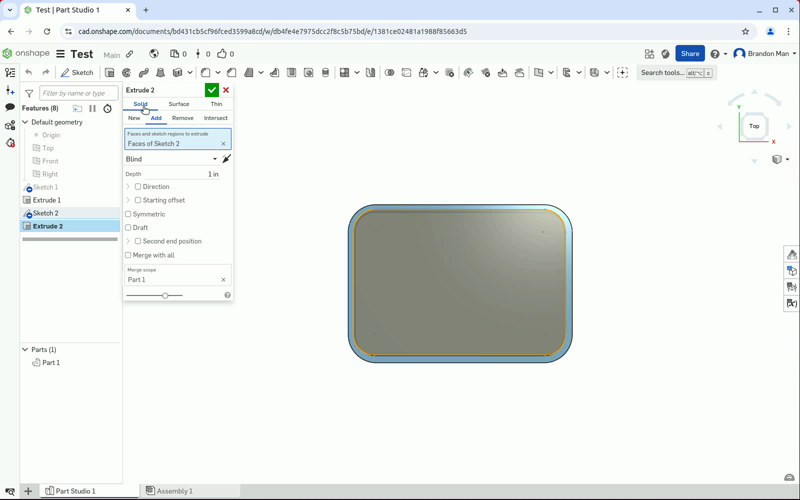
click(143, 106)
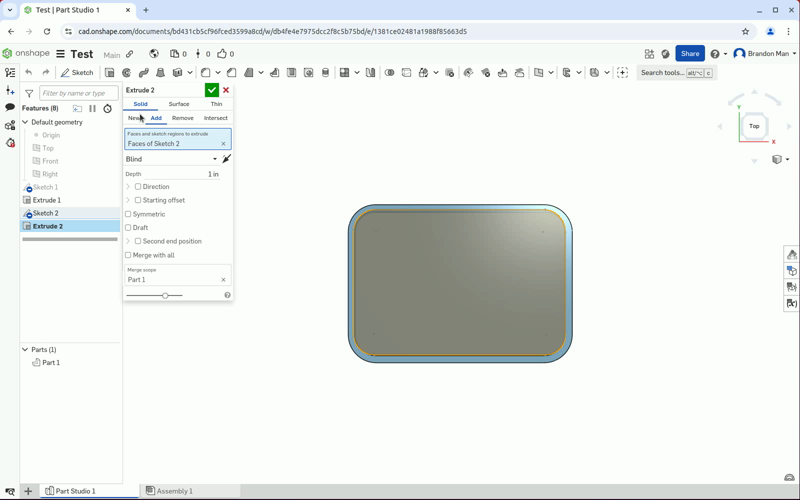
mouse_move(137, 120)
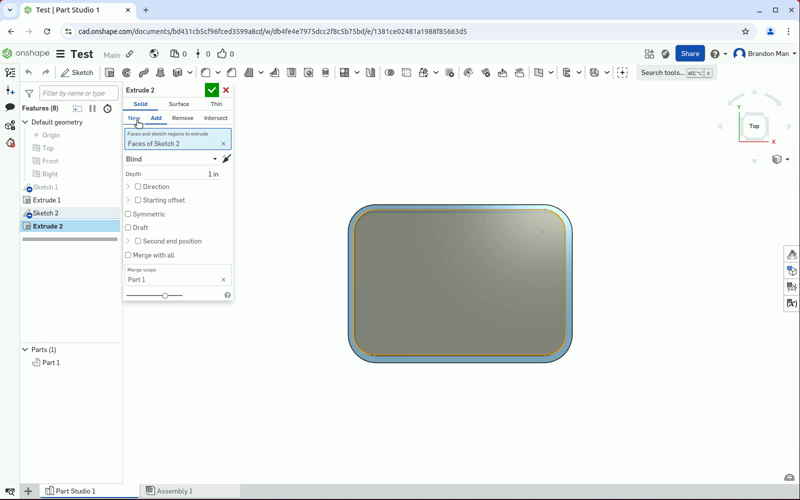
click(137, 120)
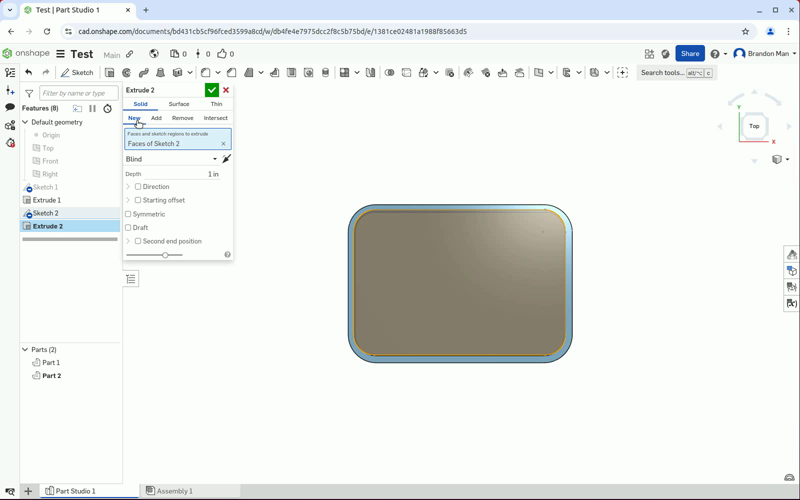
key(tab, 4)
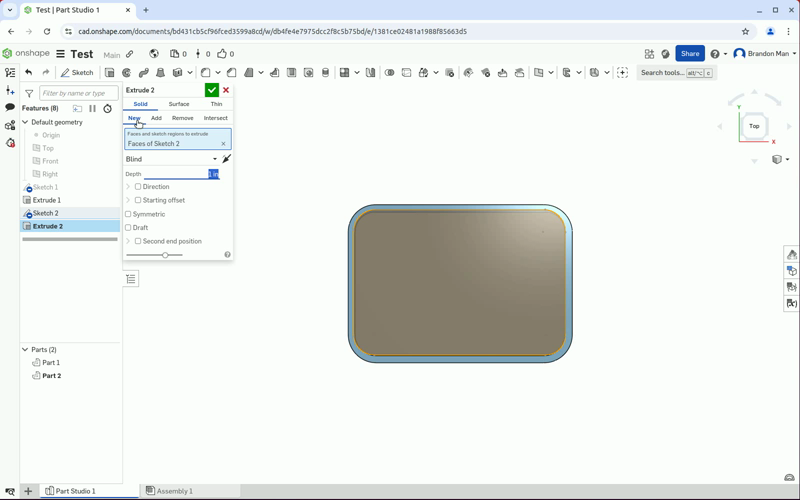
text(3.129)
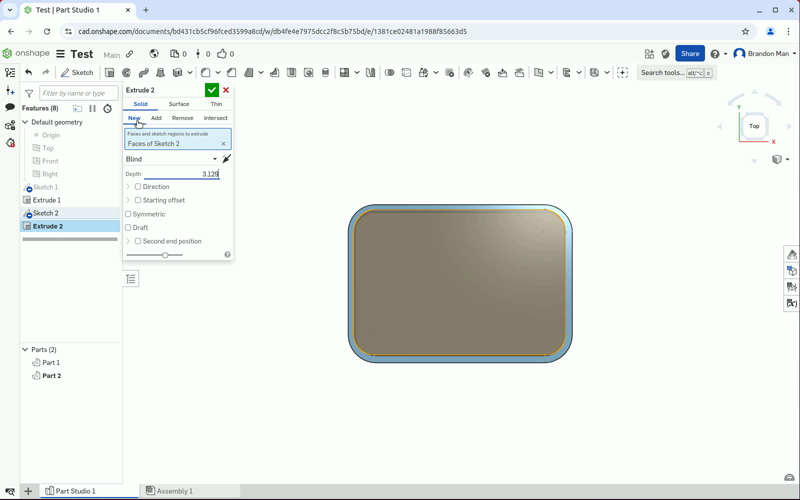
key(enter)
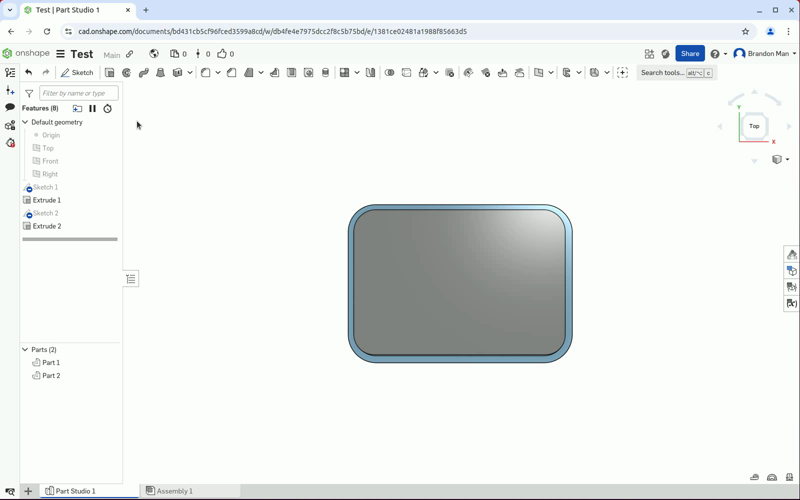
key(shift+h)
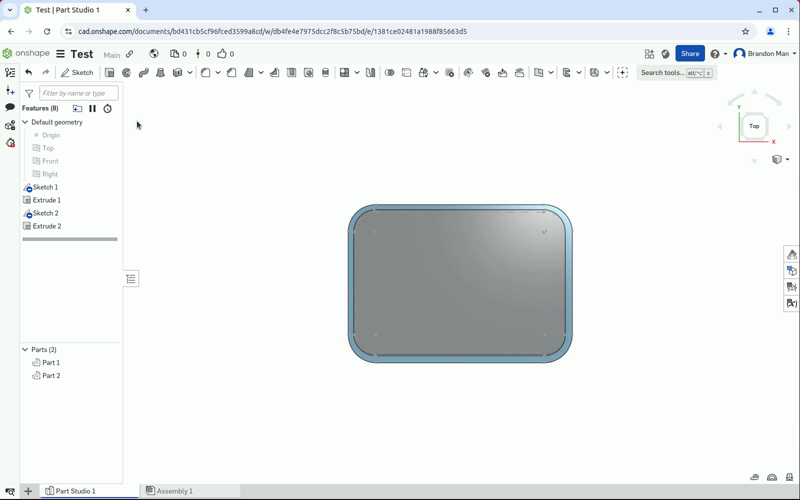
key(shift+h)
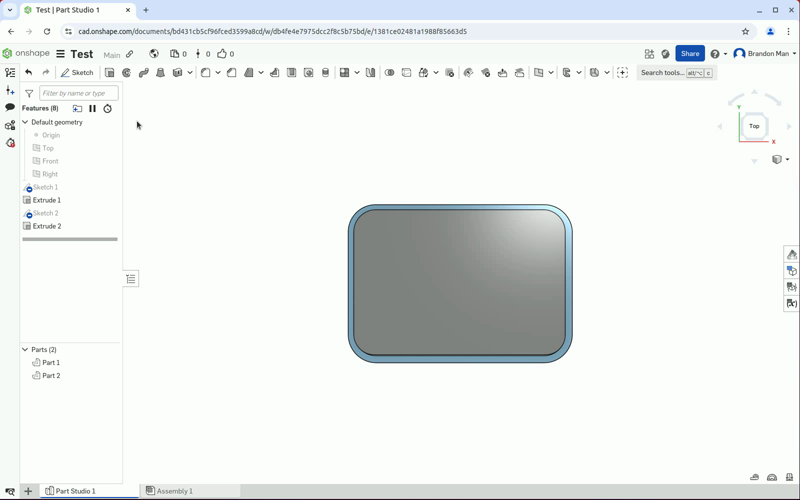
mouse_move(73, 189)
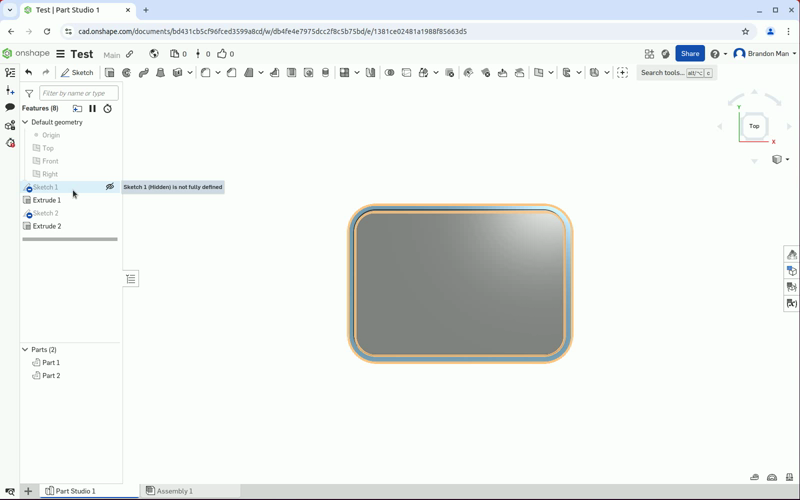
click(73, 189)
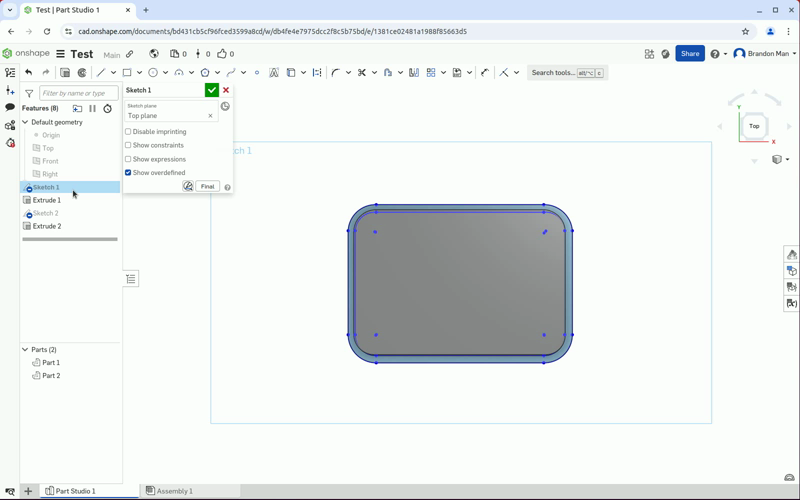
mouse_move(229, 92)
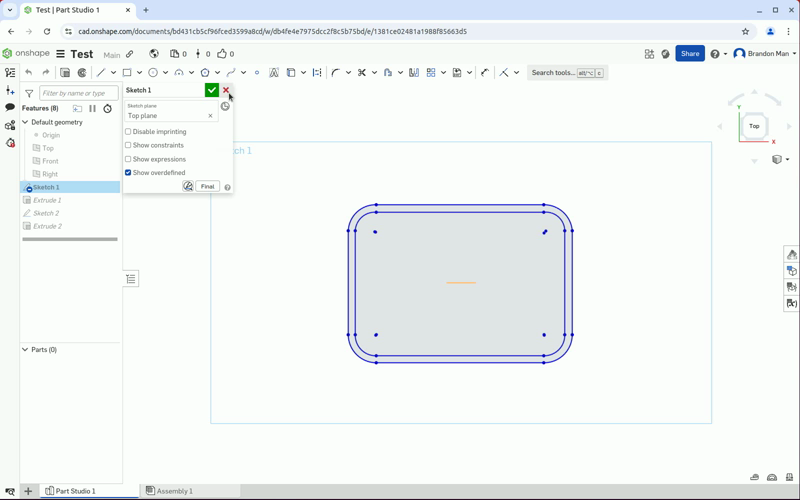
click(229, 92)
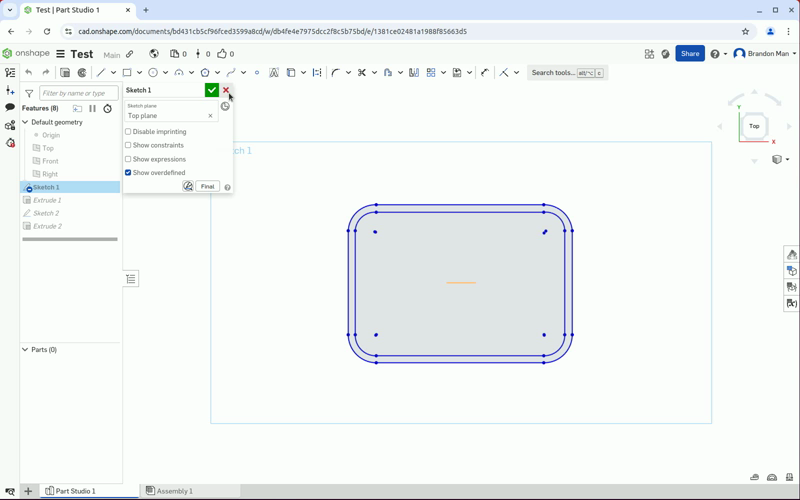
key(shift+s)
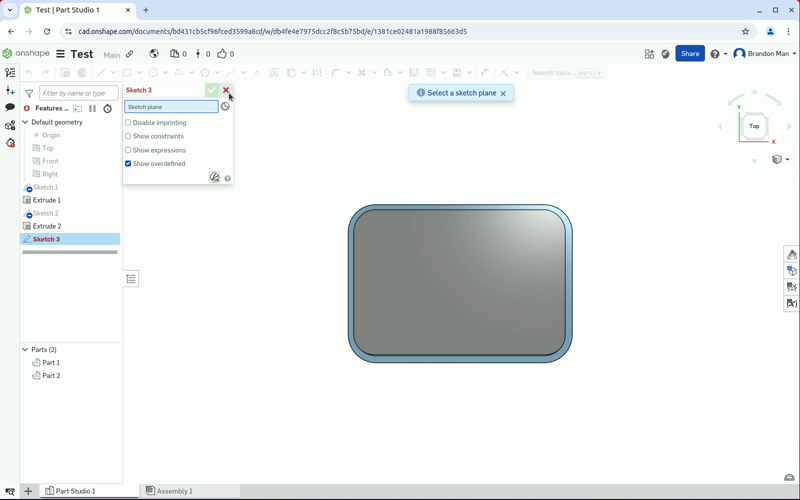
mouse_move(73, 150)
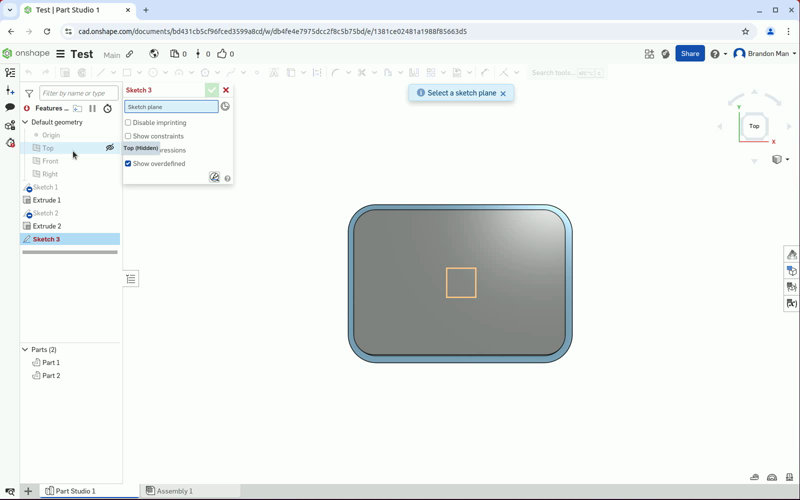
click(73, 150)
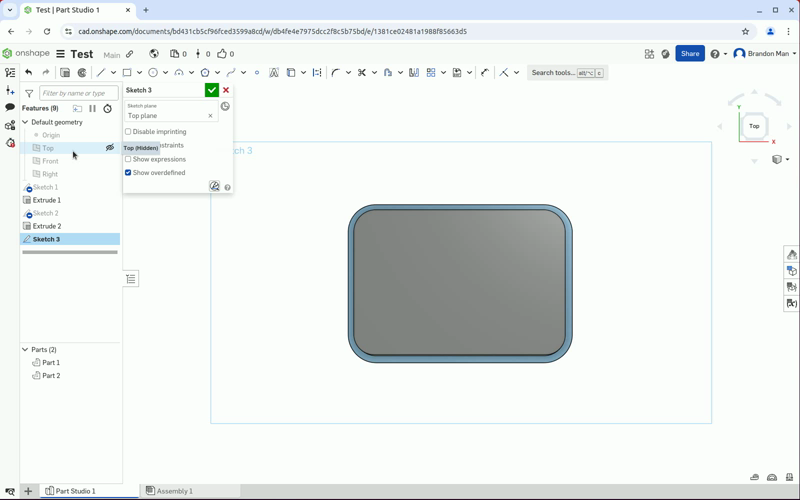
mouse_move(73, 352)
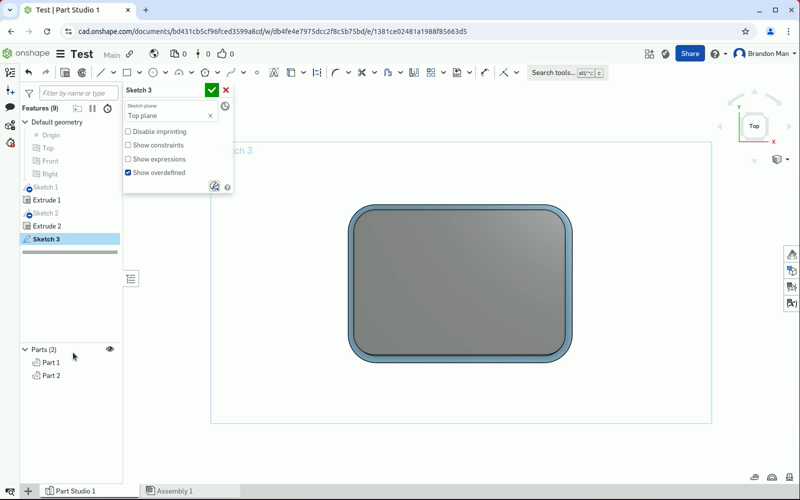
key(y)
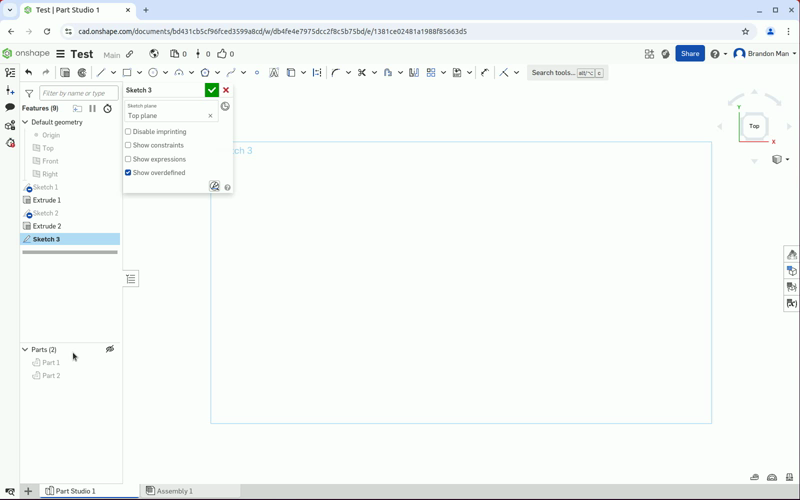
key(a)
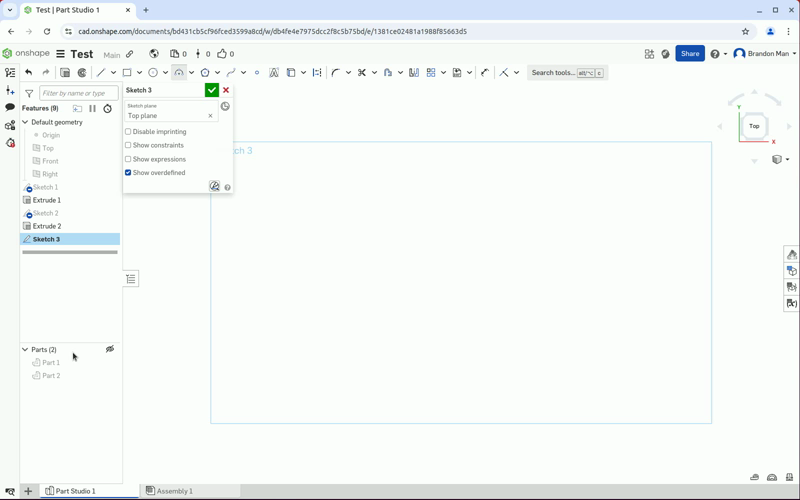
key_down(shift)
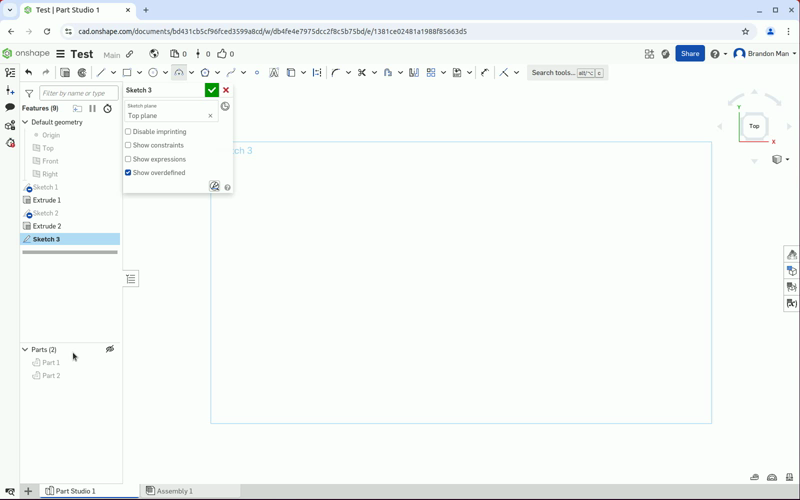
mouse_move(353, 334)
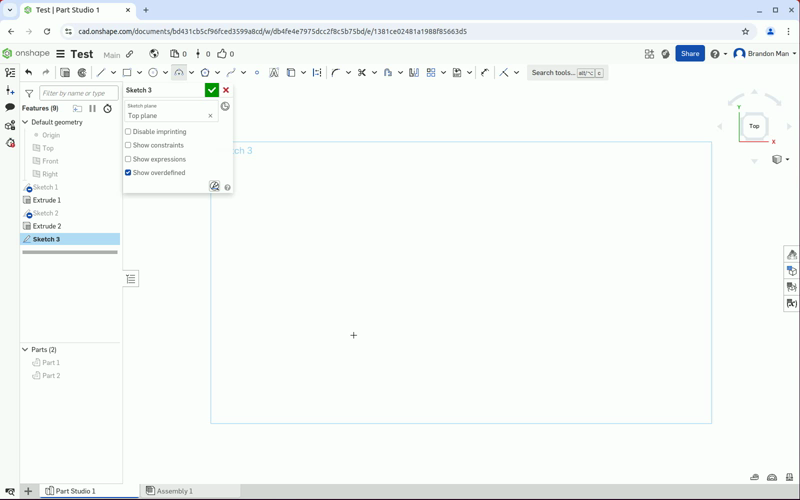
click(353, 334)
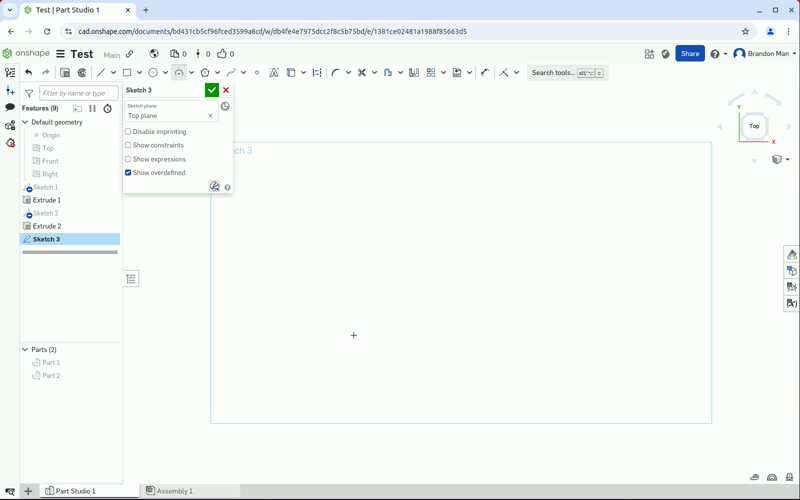
key_up(shift)
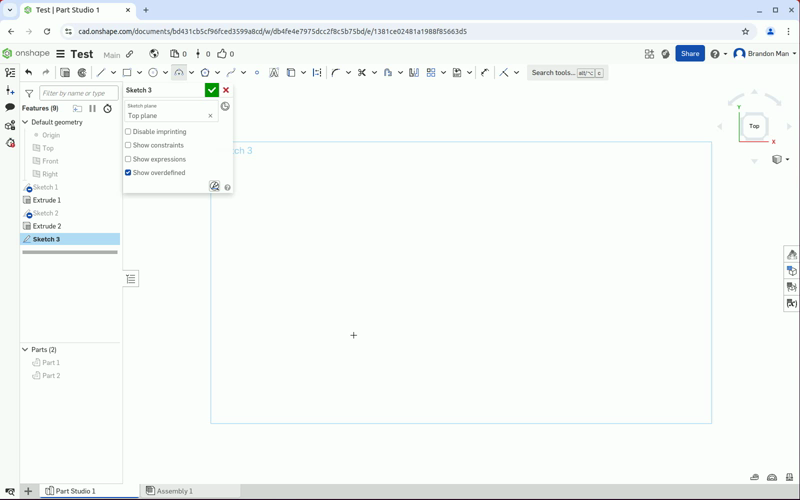
key_down(shift)
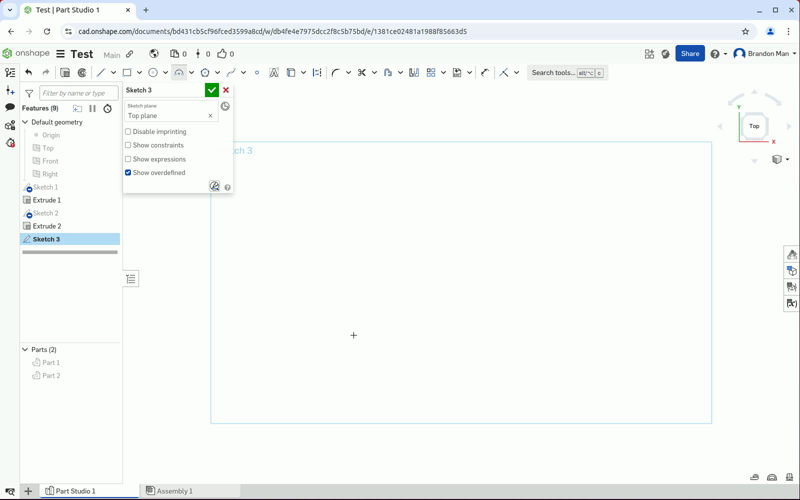
mouse_move(374, 354)
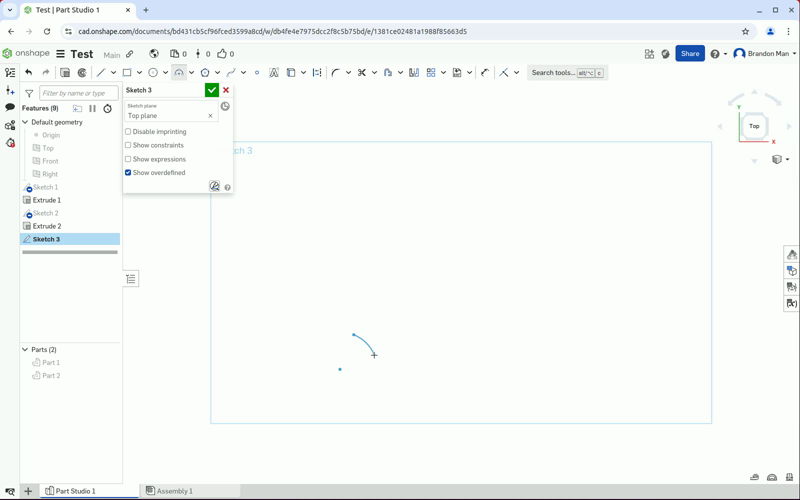
click(374, 354)
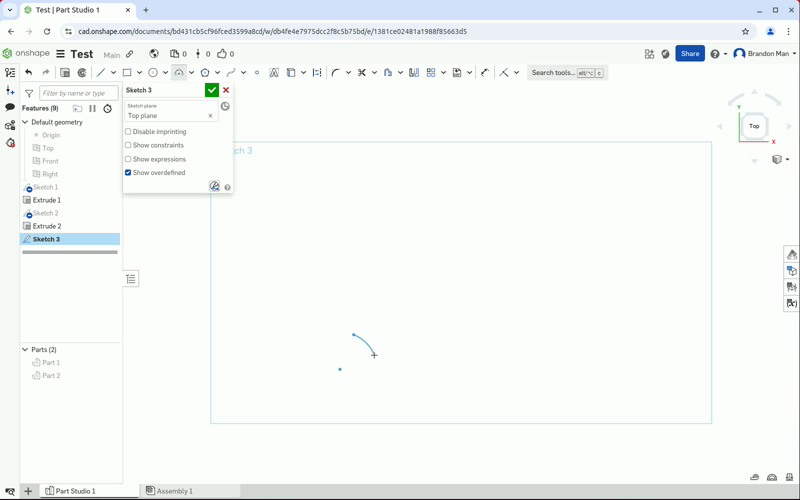
mouse_move(359, 348)
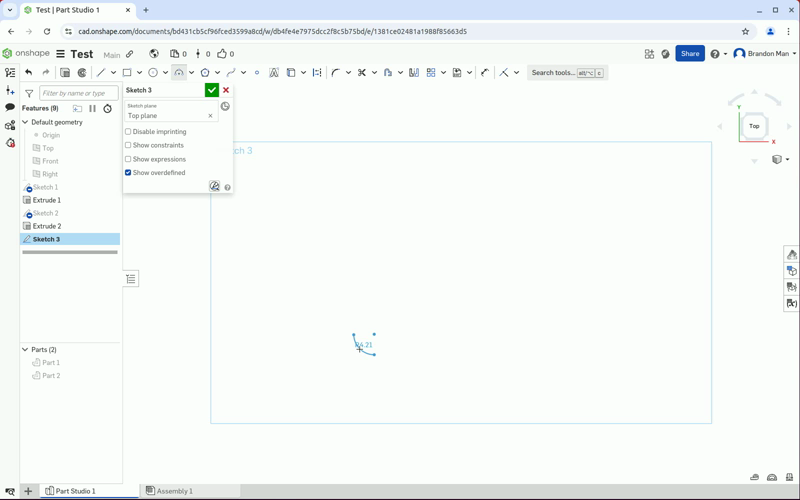
click(359, 348)
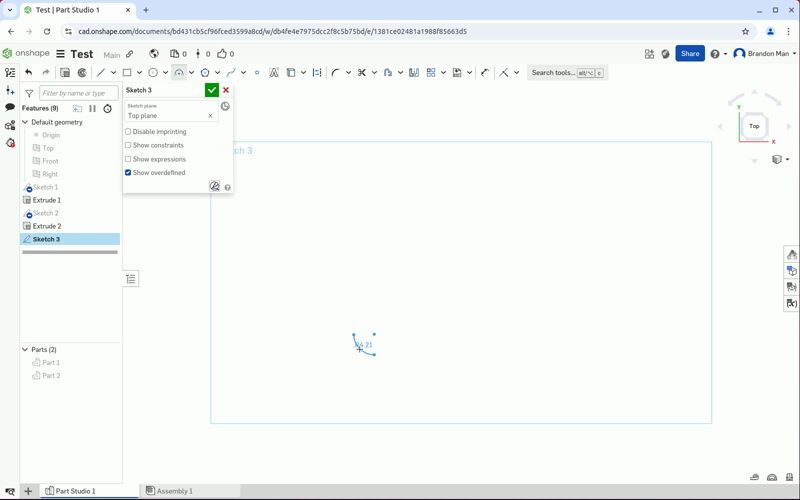
key_up(shift)
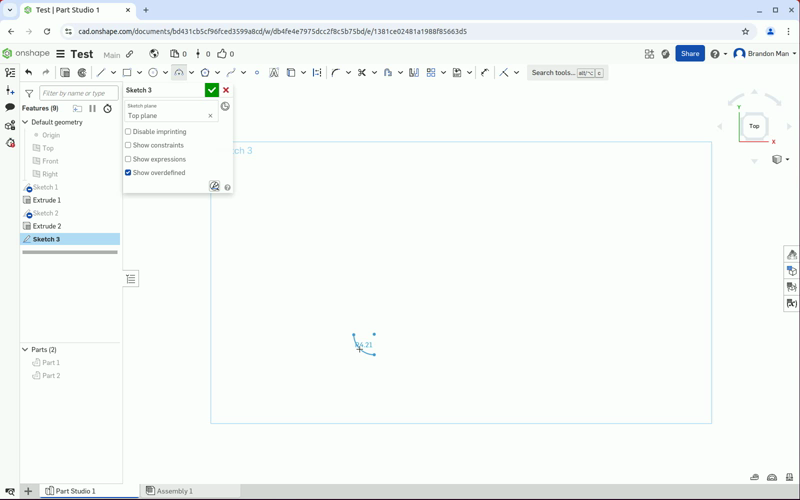
key(esc)
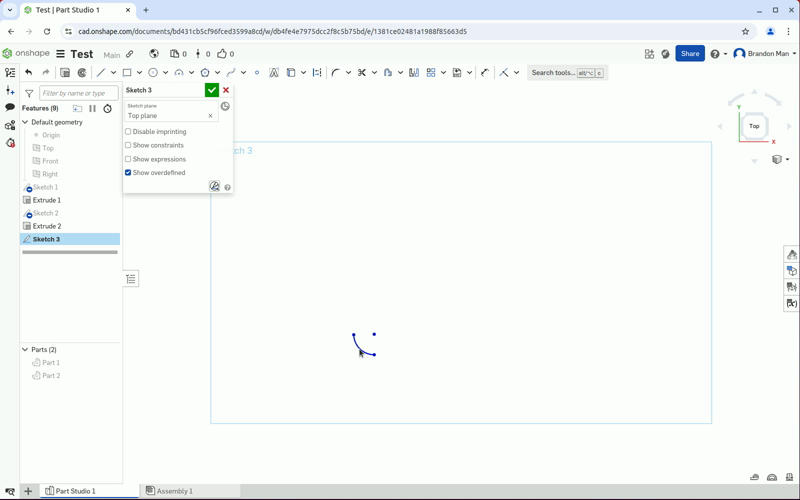
key(l)
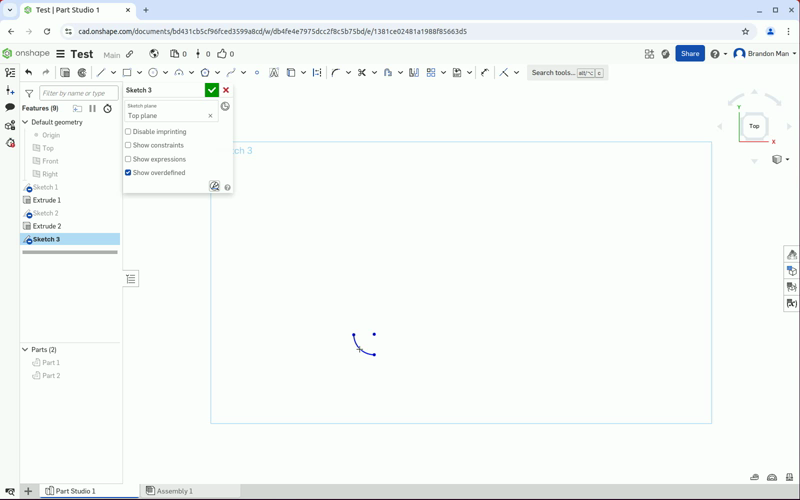
mouse_move(374, 354)
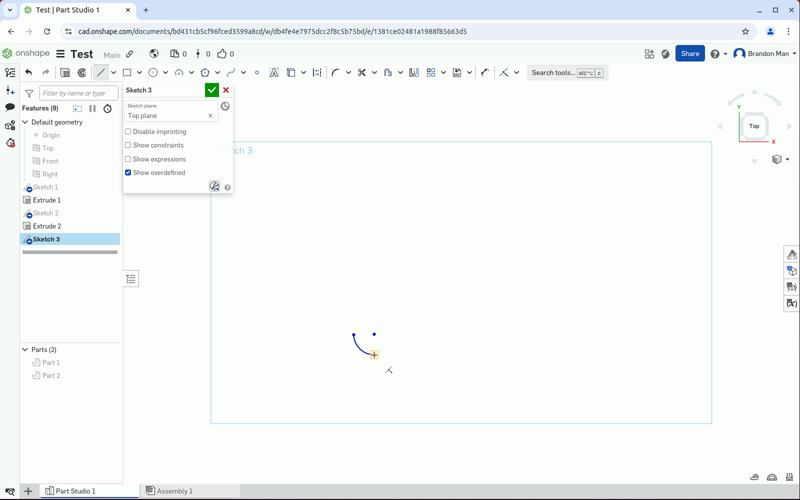
click(374, 354)
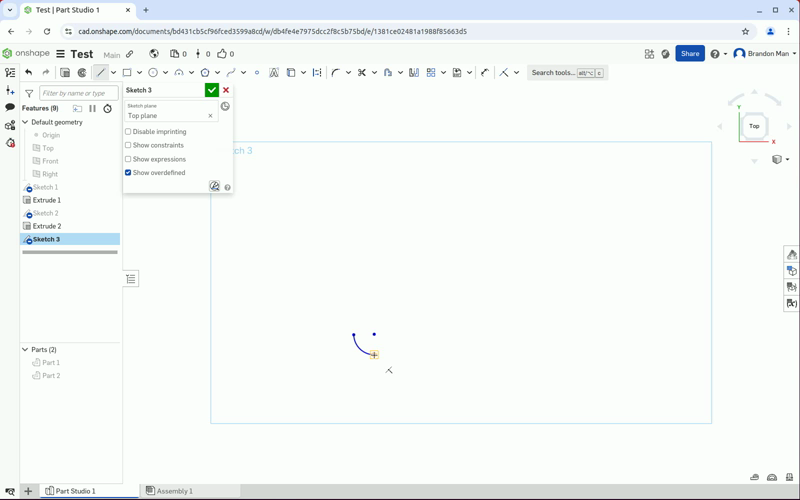
key_down(shift)
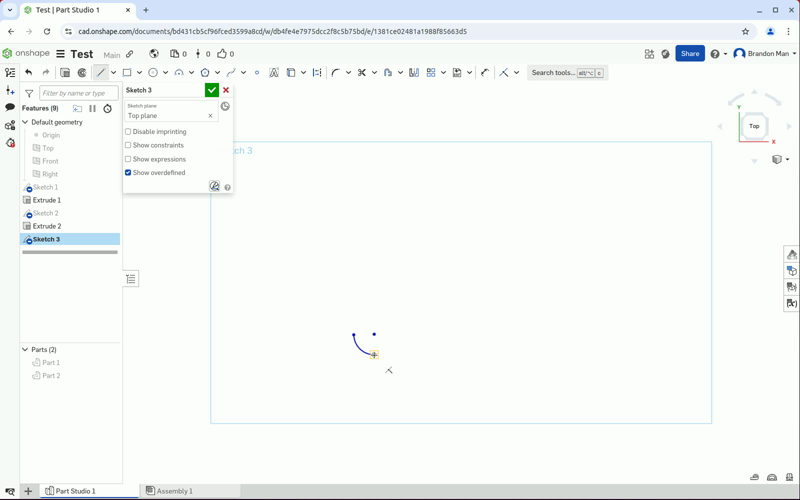
mouse_move(545, 354)
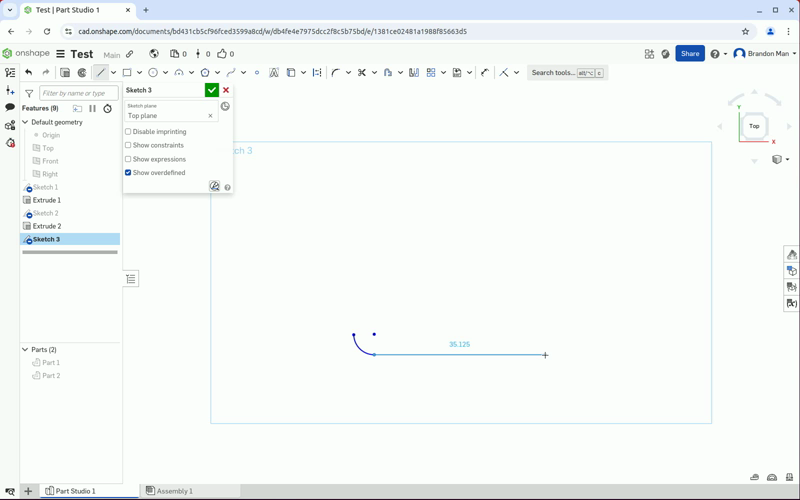
click(545, 354)
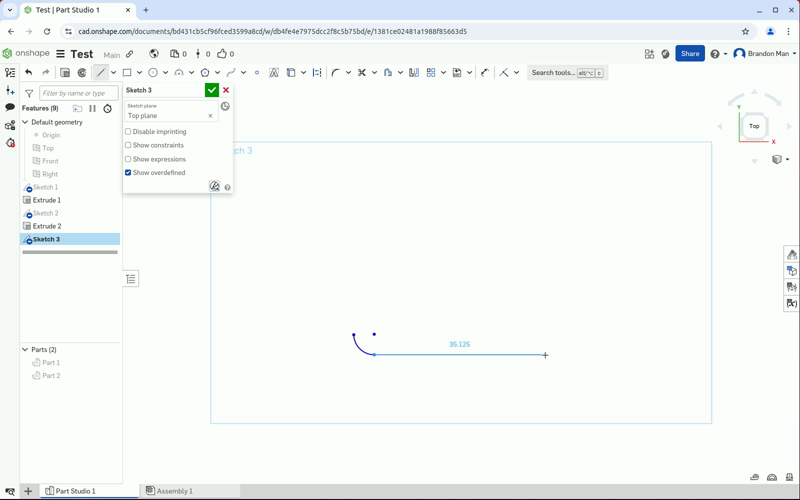
key_up(shift)
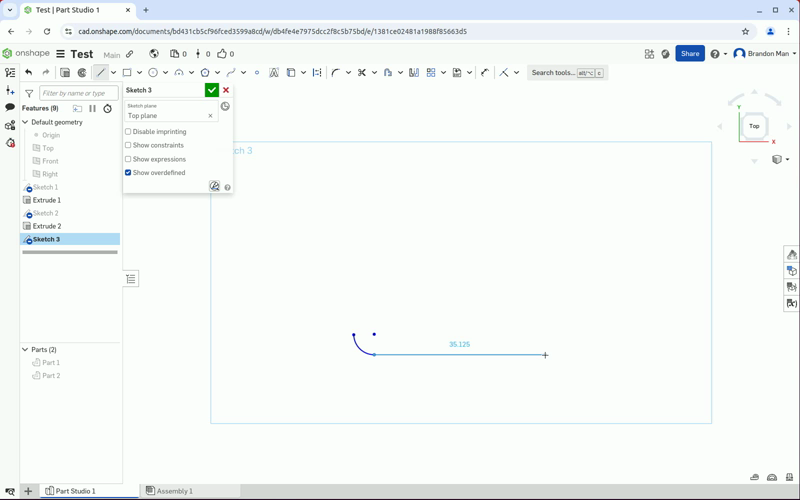
key(esc)
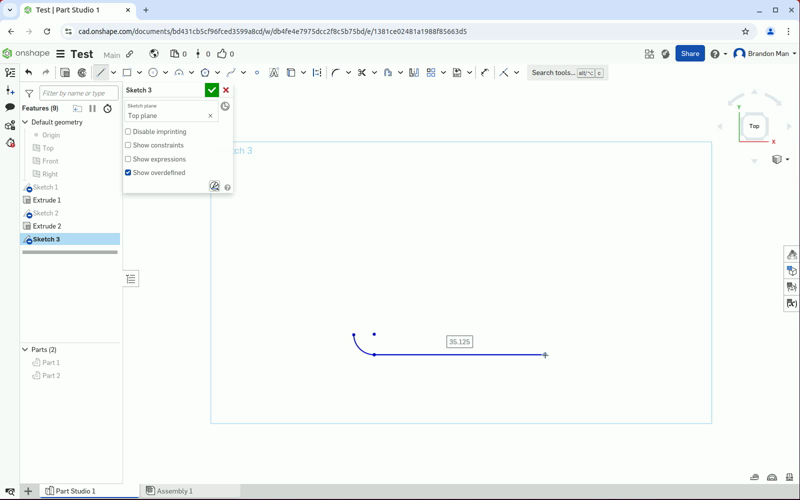
key(a)
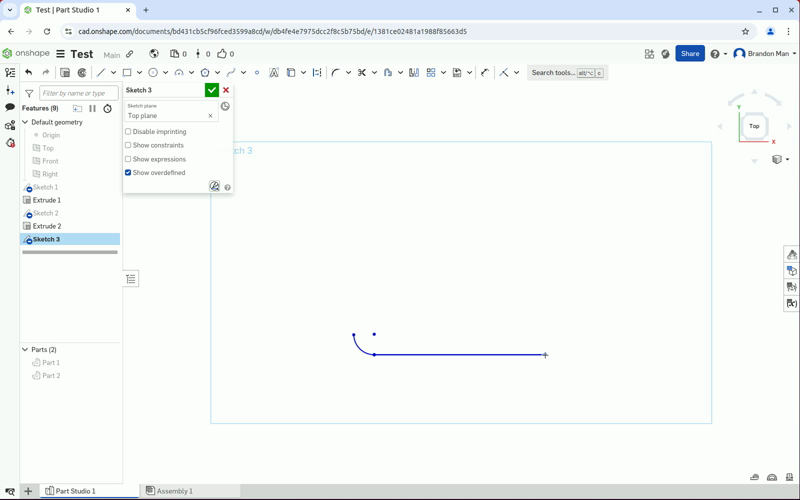
mouse_move(545, 354)
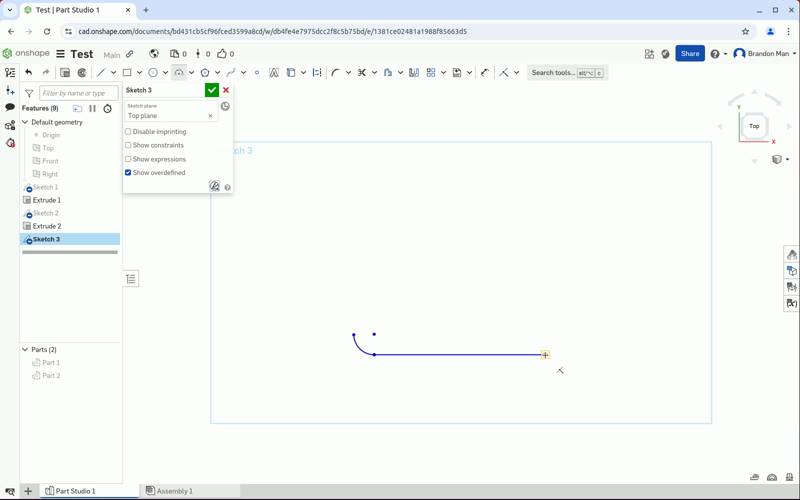
click(545, 354)
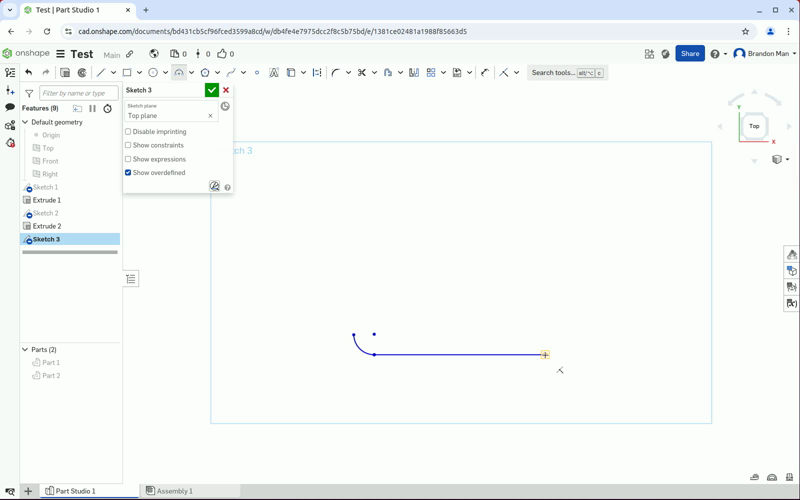
key_down(shift)
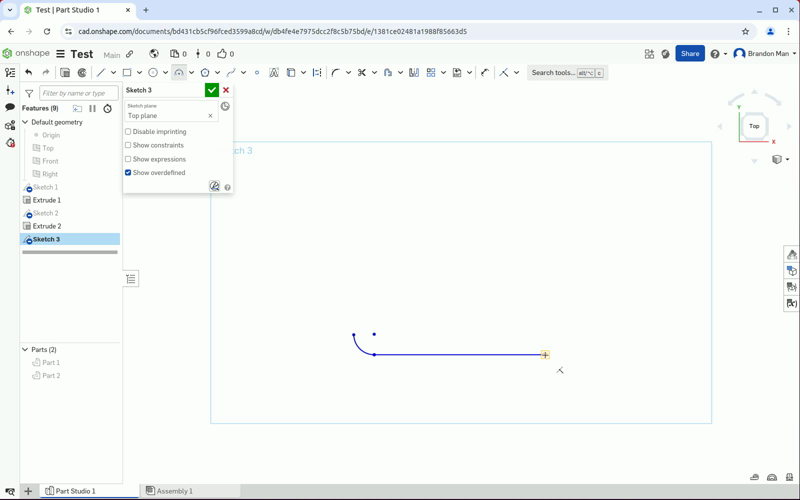
mouse_move(565, 334)
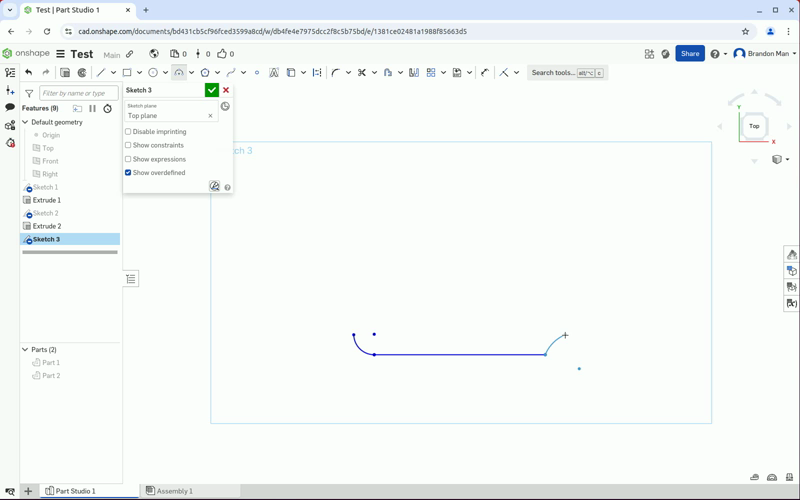
click(565, 334)
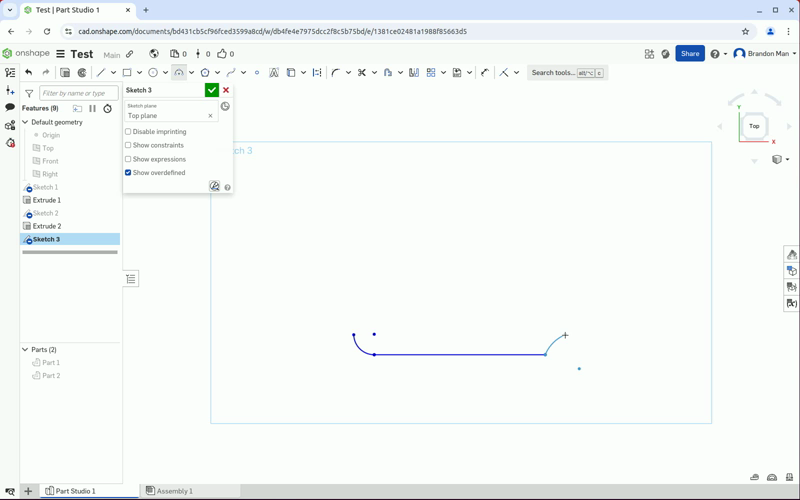
mouse_move(559, 348)
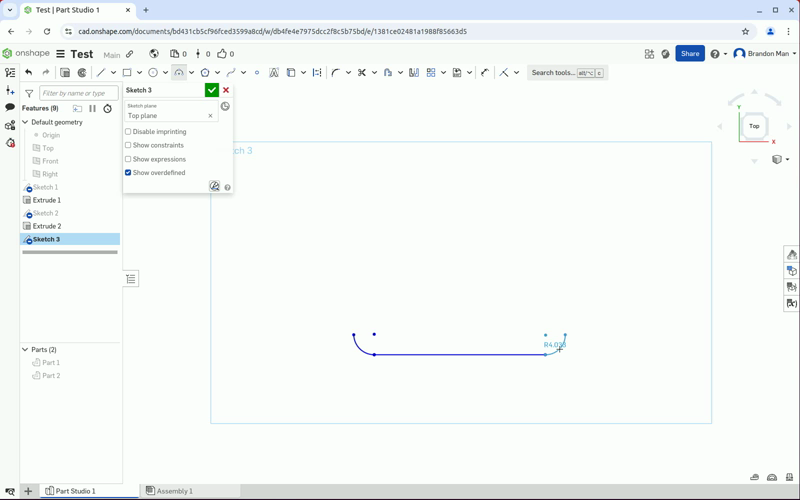
click(559, 348)
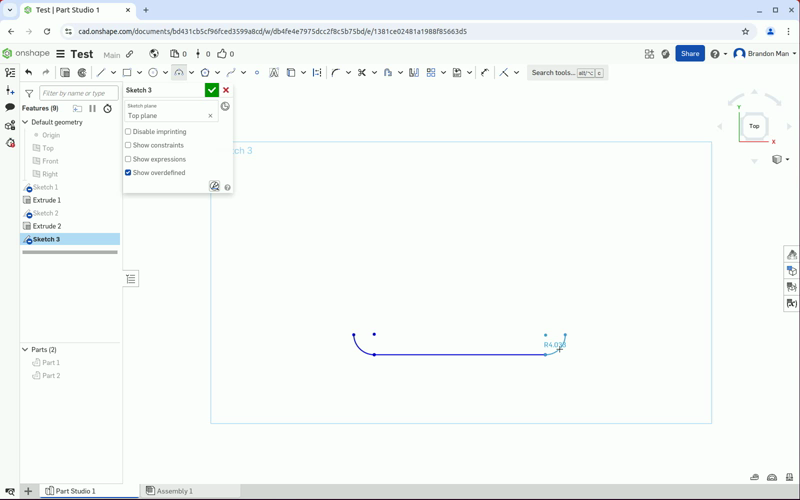
key_up(shift)
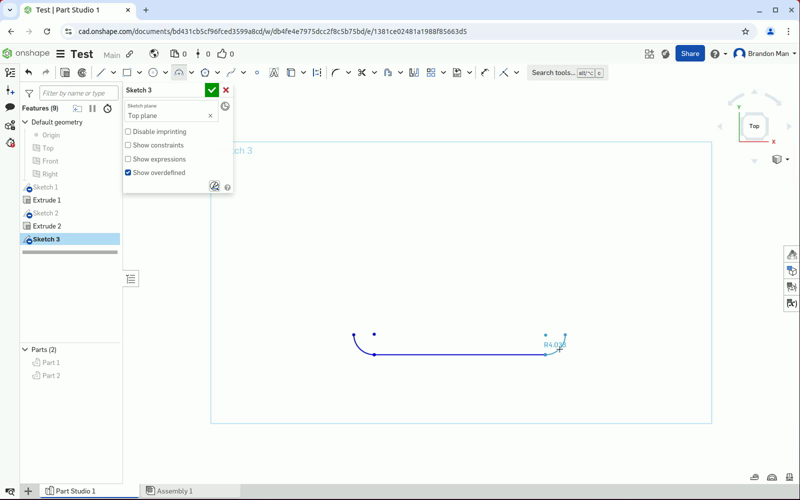
key(esc)
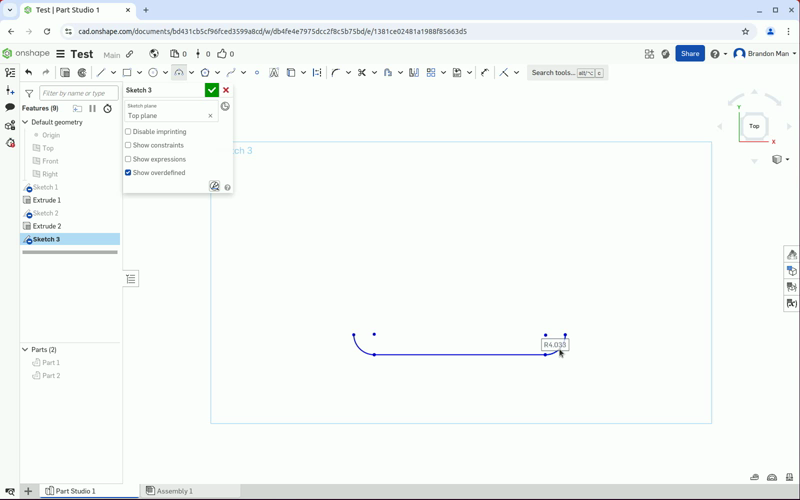
key(l)
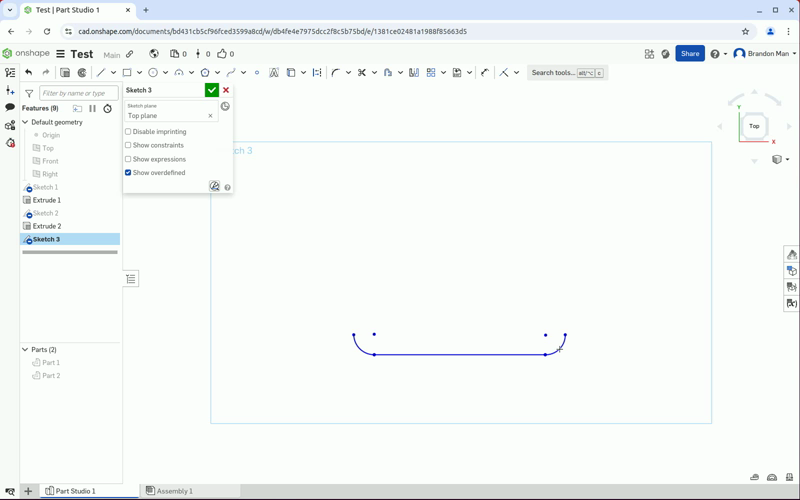
mouse_move(565, 334)
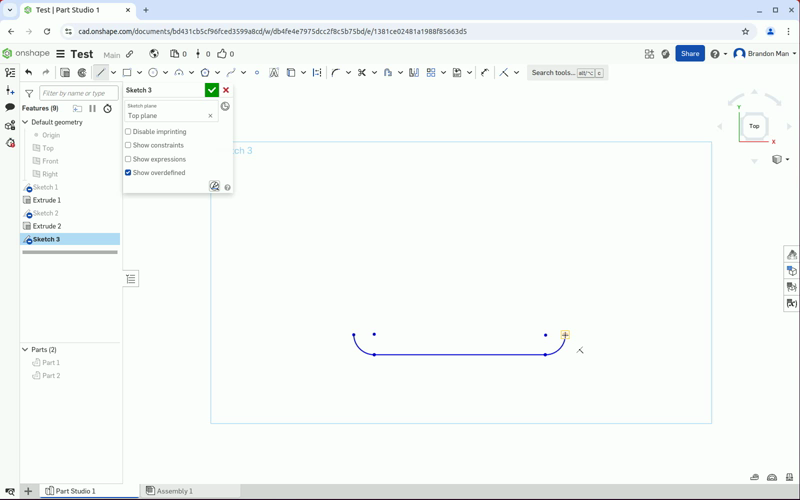
click(565, 334)
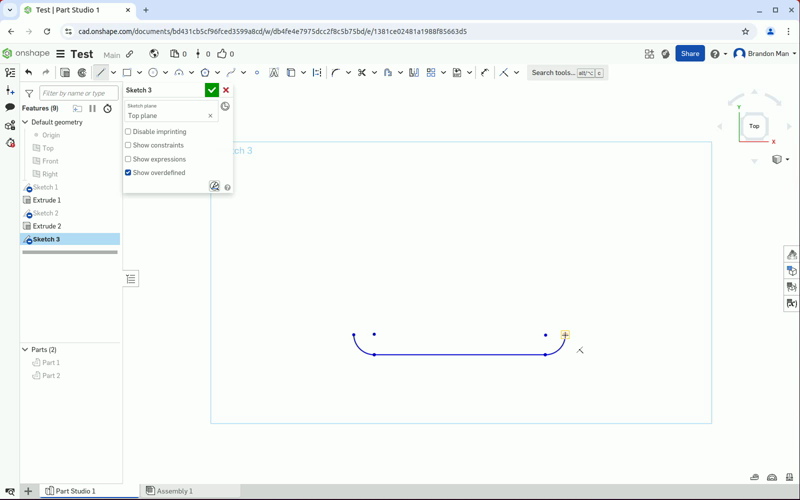
key_down(shift)
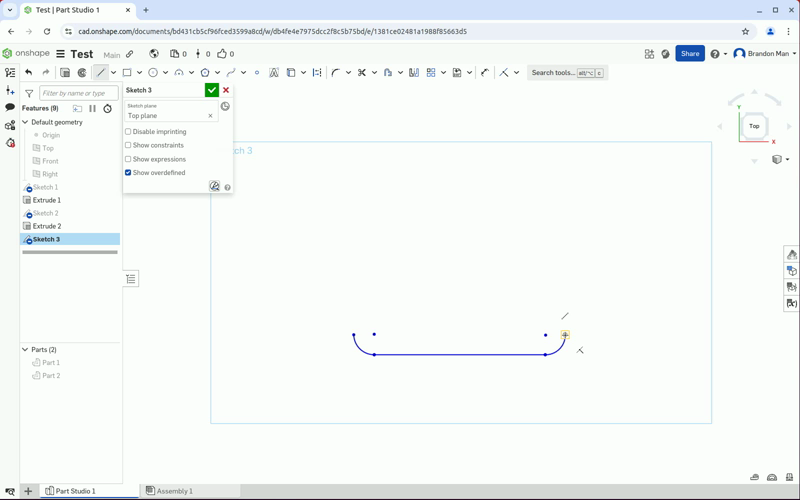
mouse_move(565, 232)
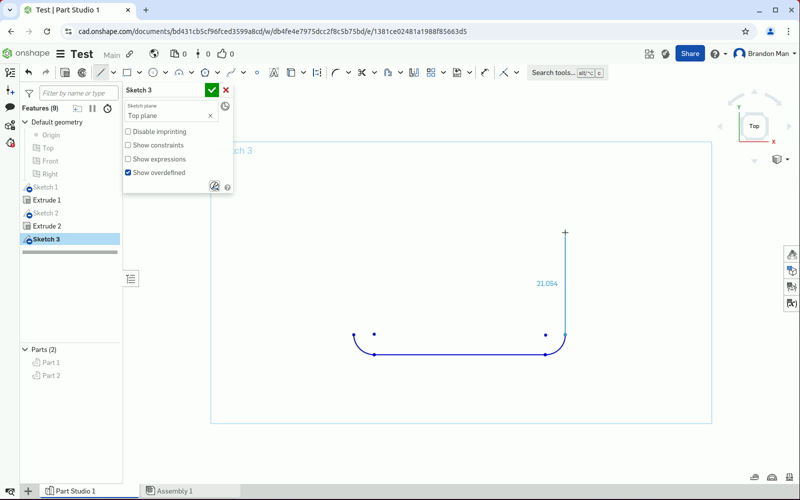
click(565, 232)
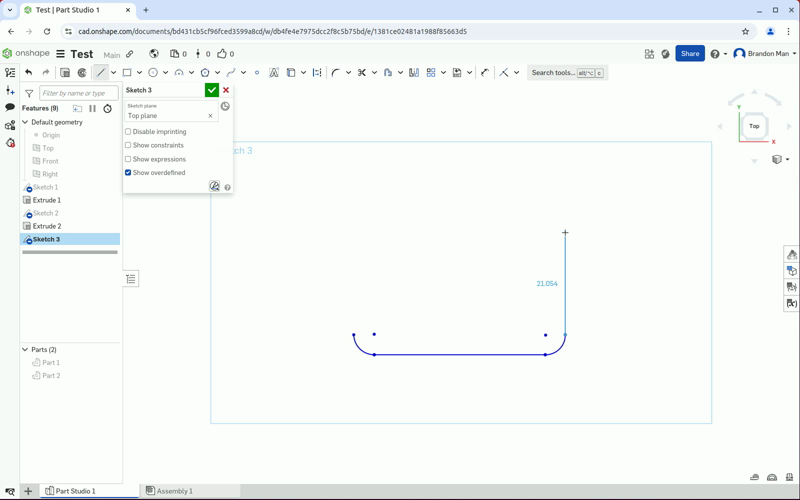
key_up(shift)
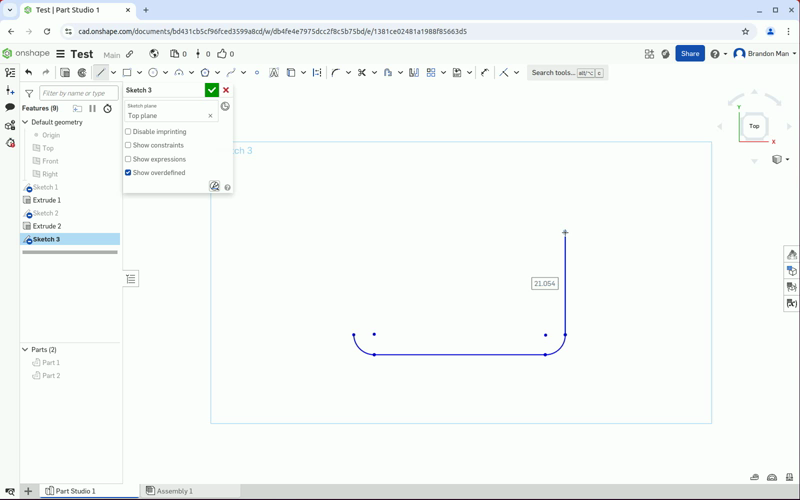
key(esc)
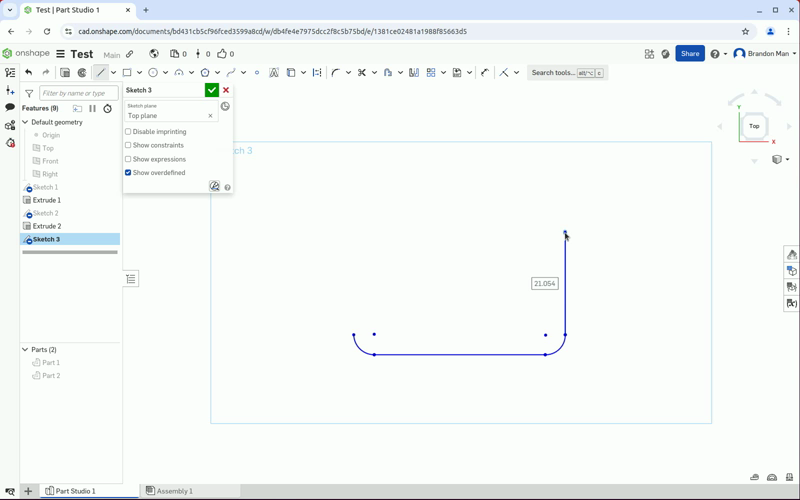
key(a)
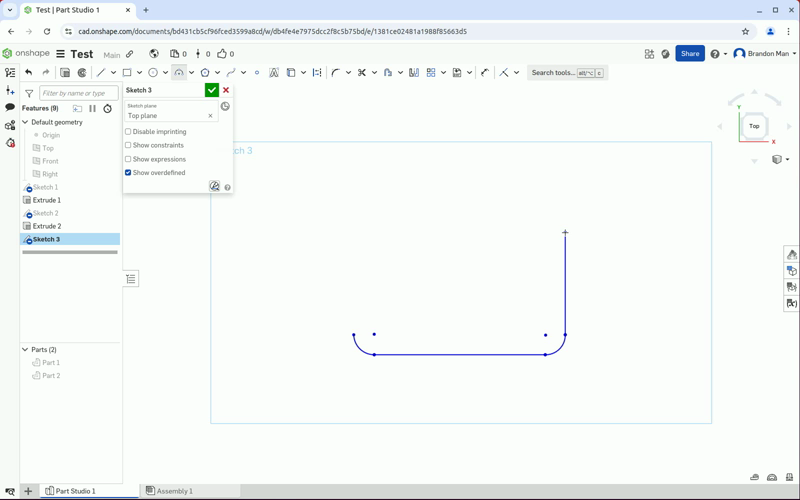
mouse_move(565, 232)
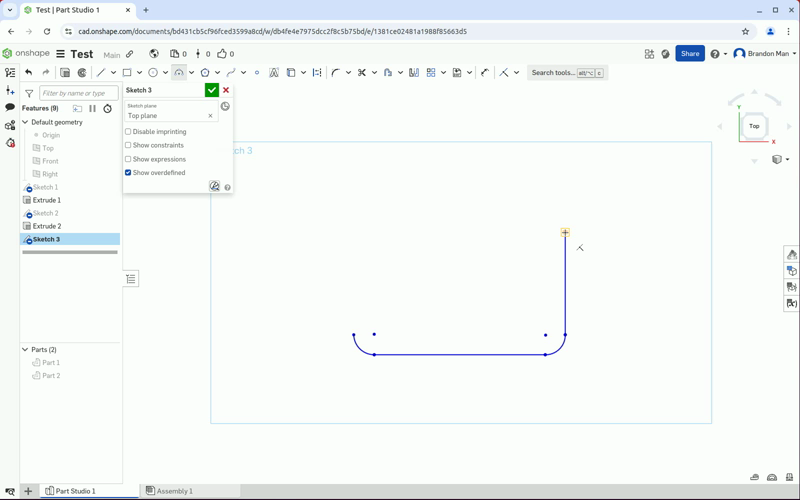
click(565, 232)
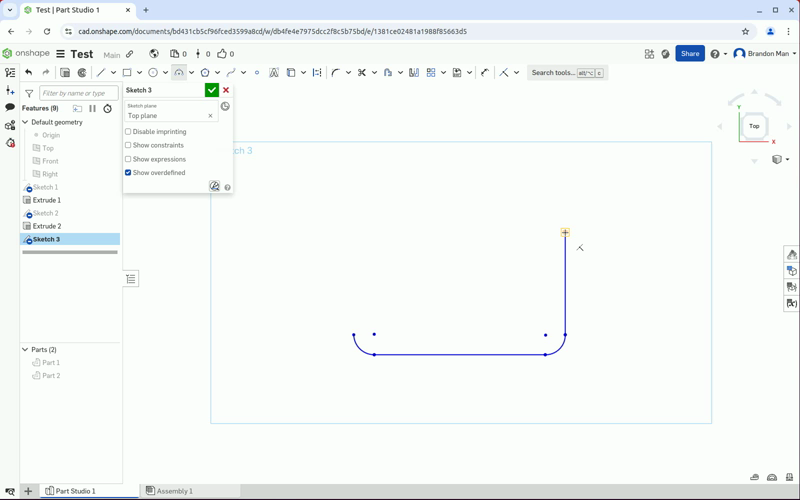
key_down(shift)
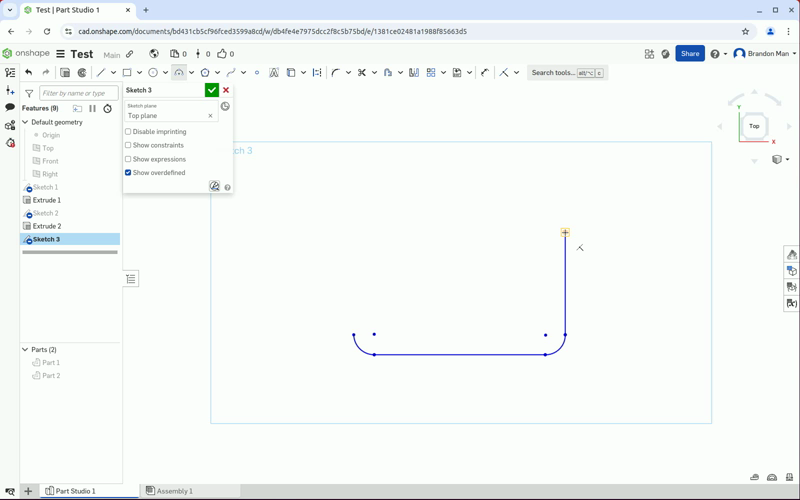
mouse_move(545, 209)
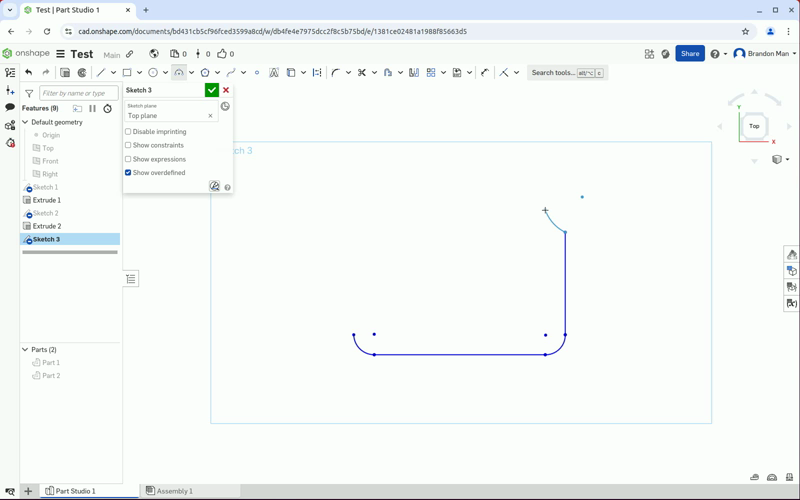
click(545, 209)
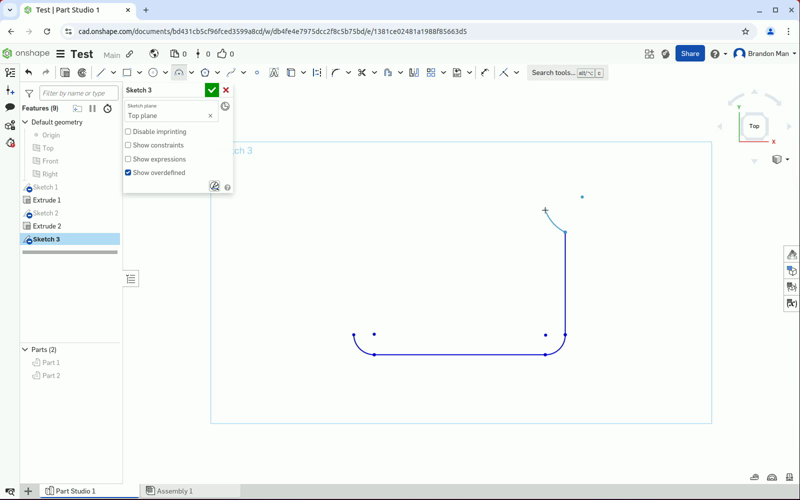
mouse_move(559, 217)
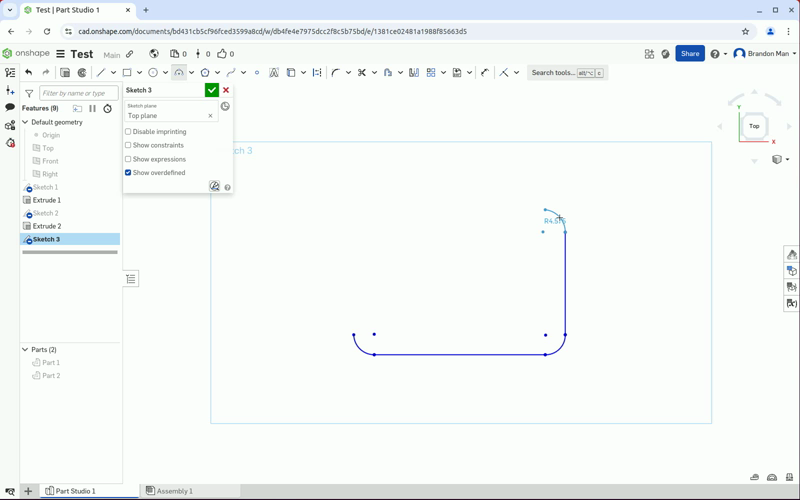
click(559, 217)
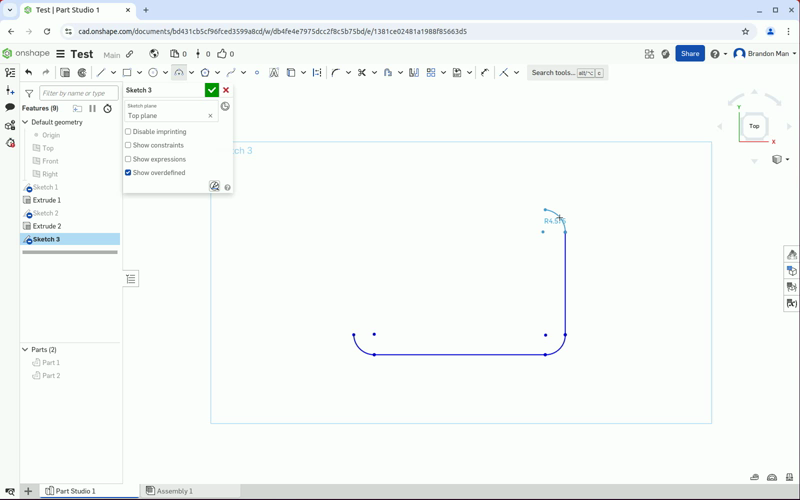
key_up(shift)
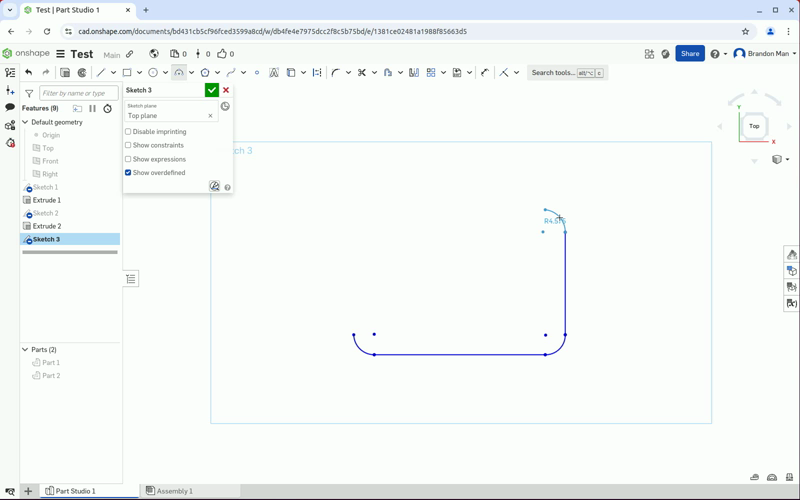
key(esc)
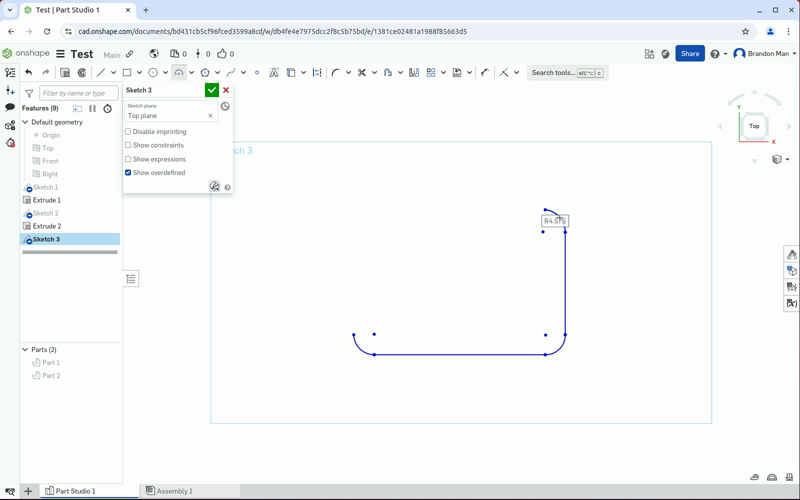
key(l)
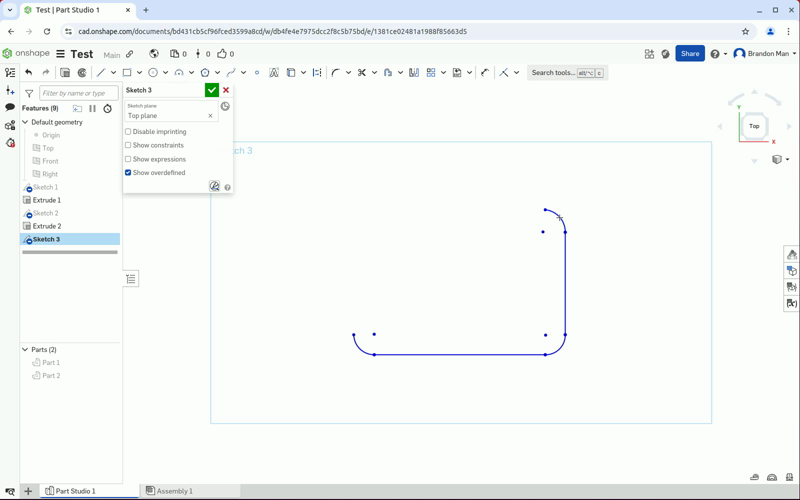
mouse_move(545, 209)
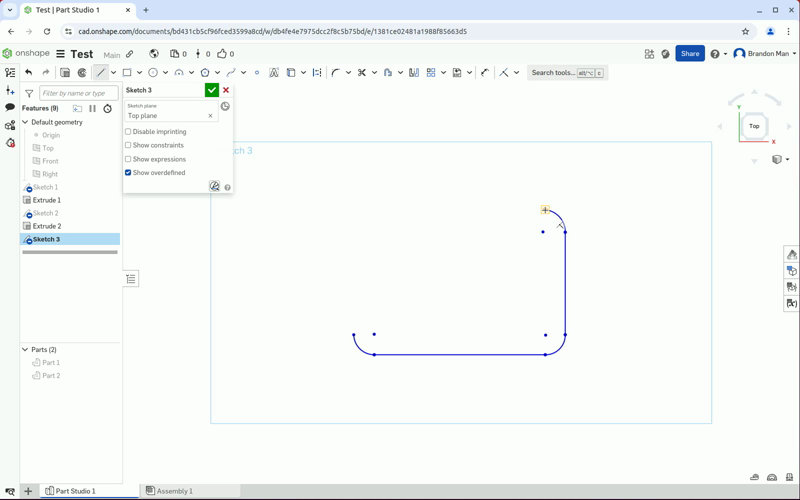
click(545, 209)
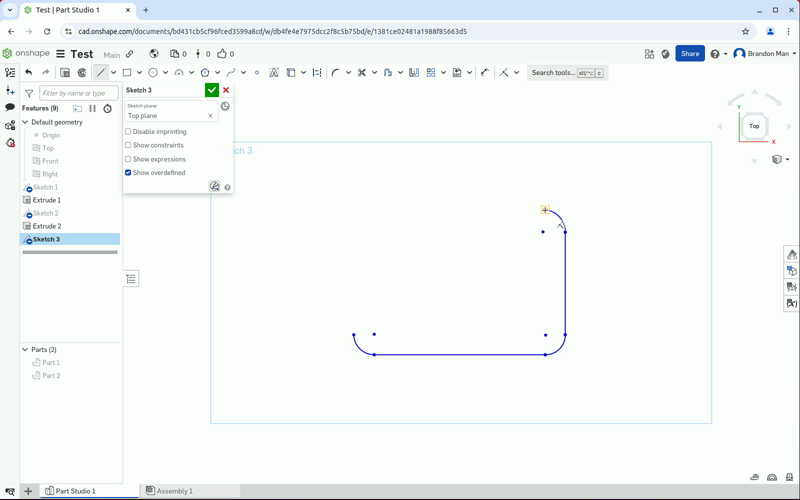
key_down(shift)
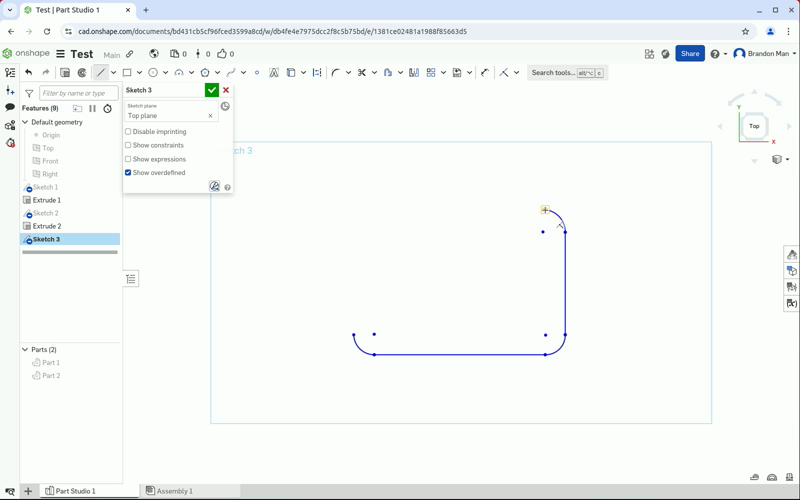
mouse_move(374, 209)
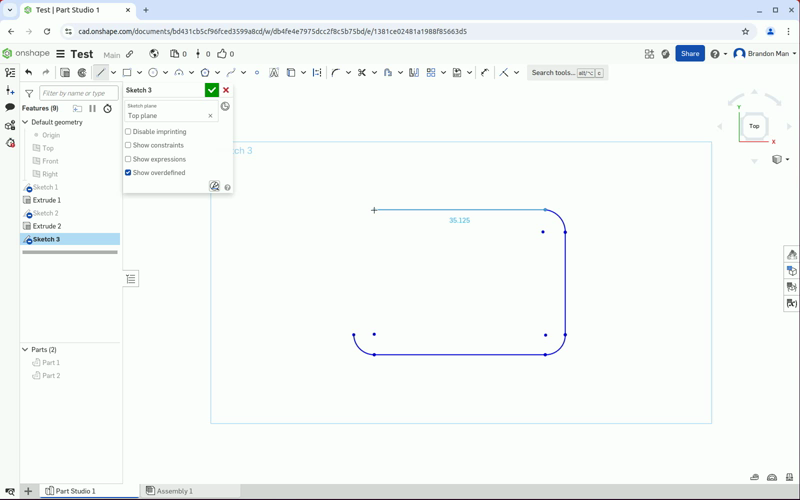
click(374, 209)
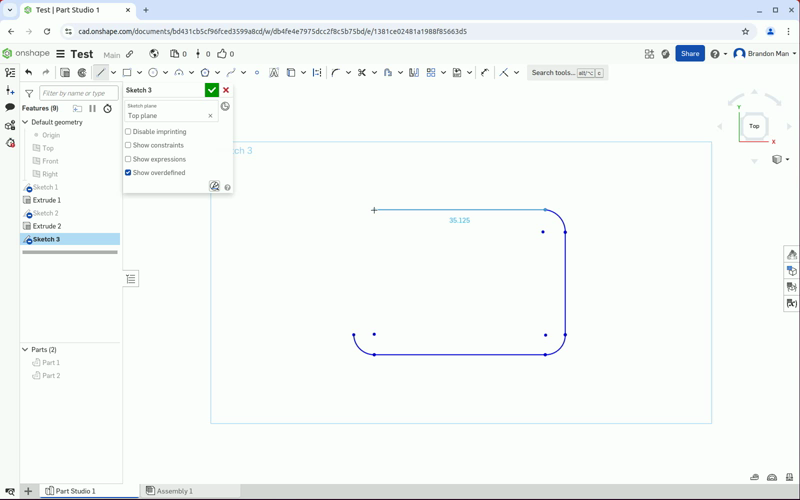
key_up(shift)
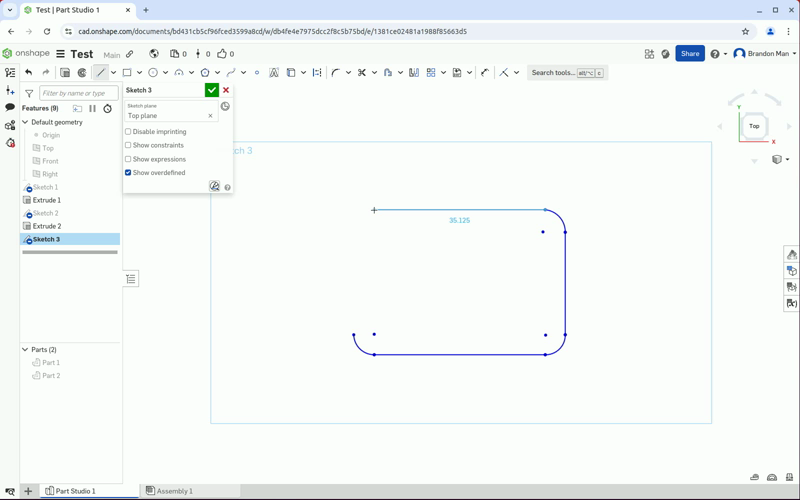
key(esc)
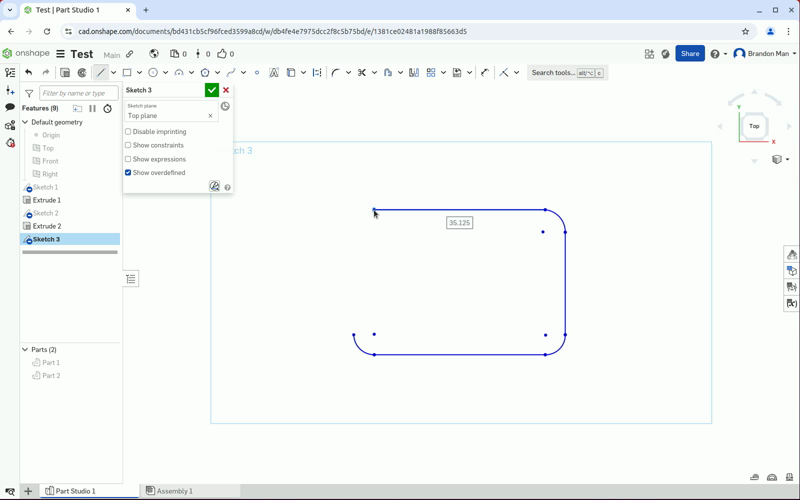
key(a)
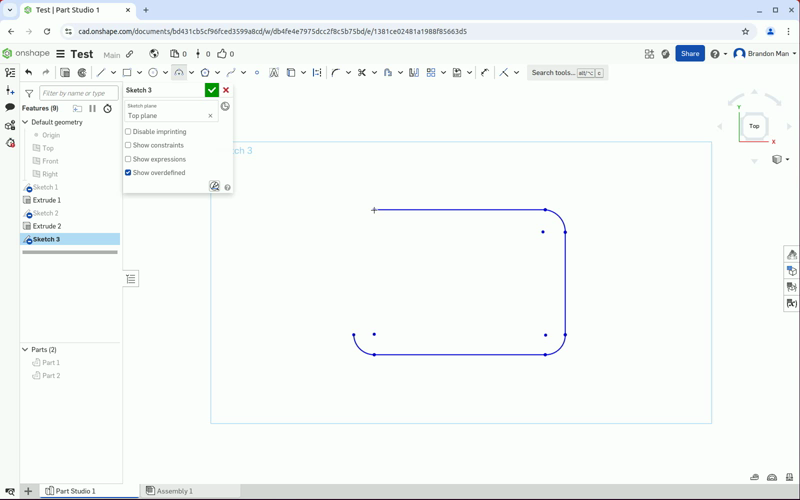
mouse_move(374, 209)
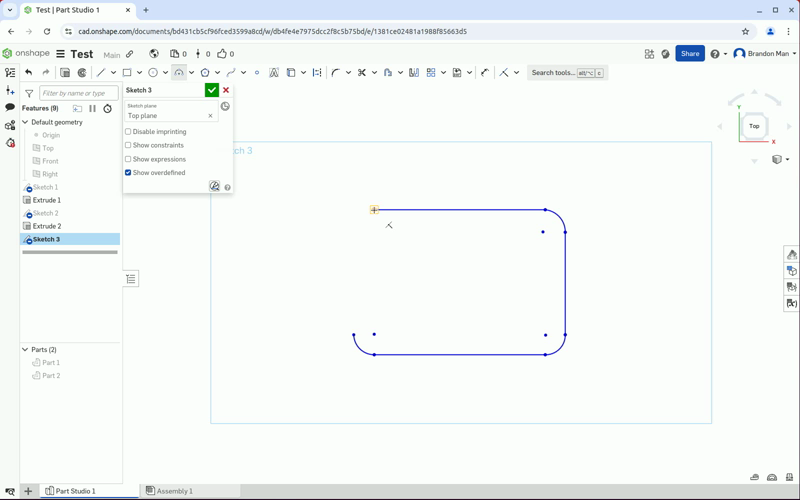
click(374, 209)
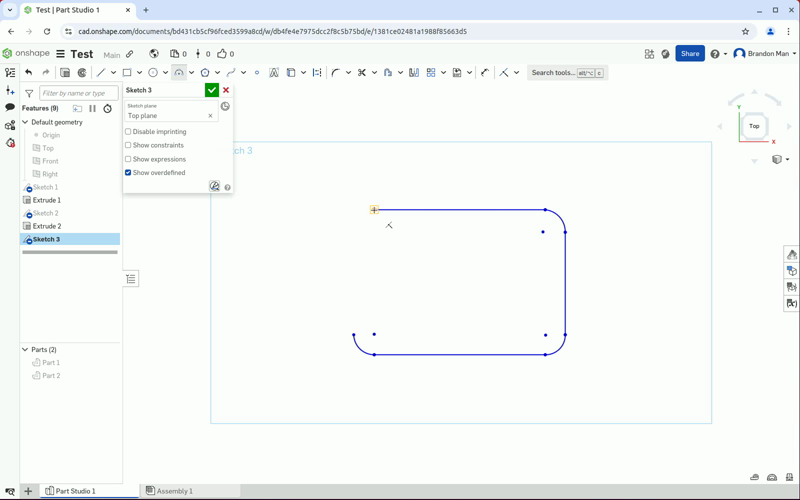
key_down(shift)
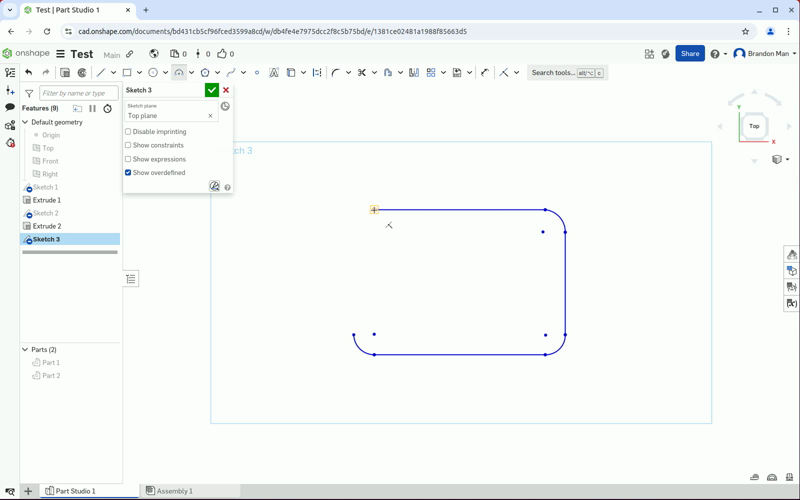
mouse_move(353, 232)
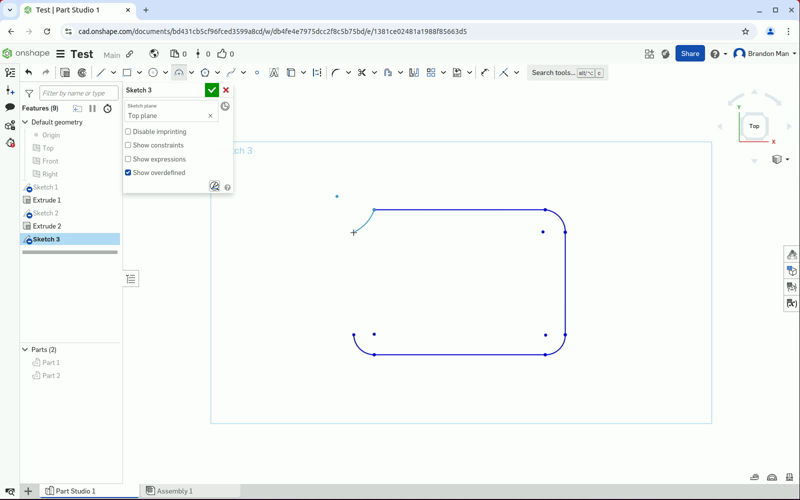
click(353, 232)
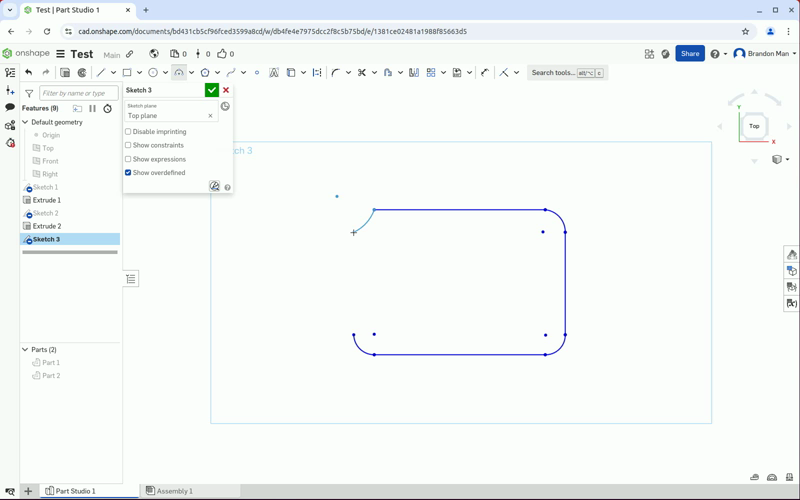
mouse_move(359, 217)
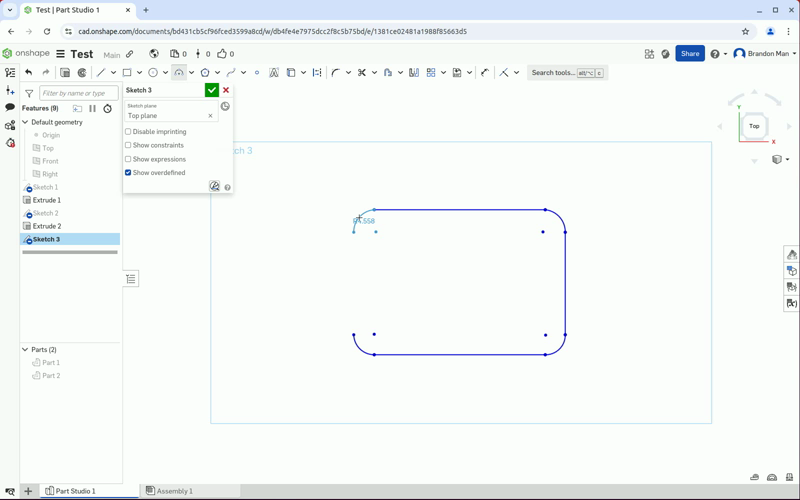
click(359, 217)
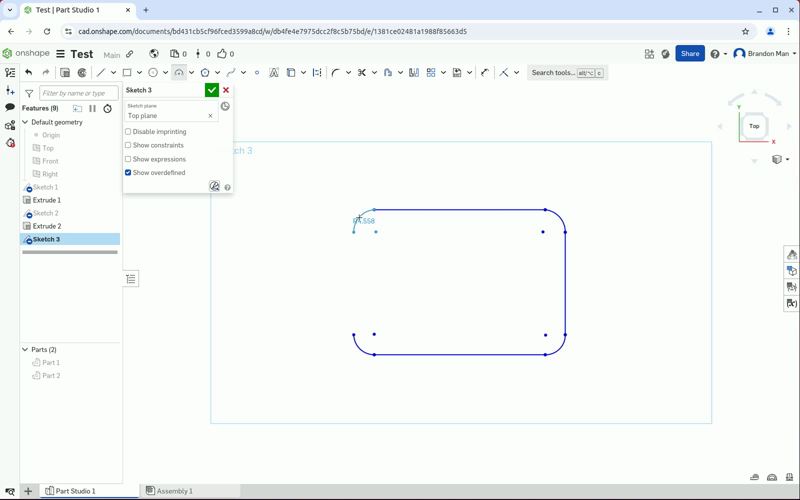
key_up(shift)
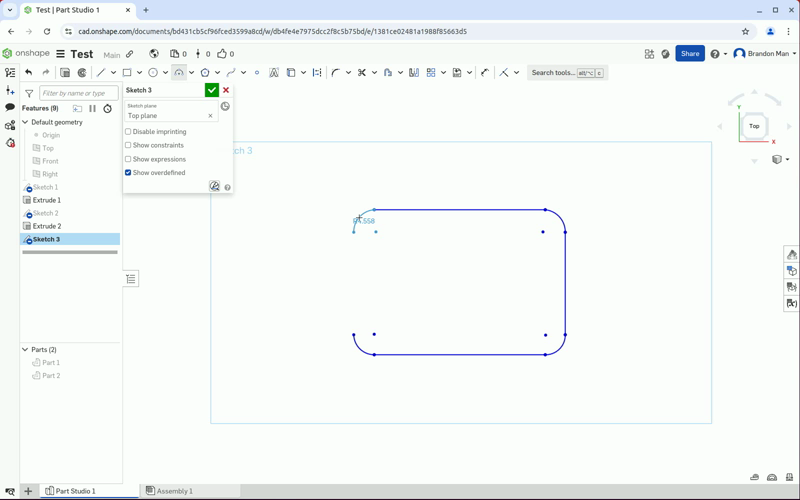
key(esc)
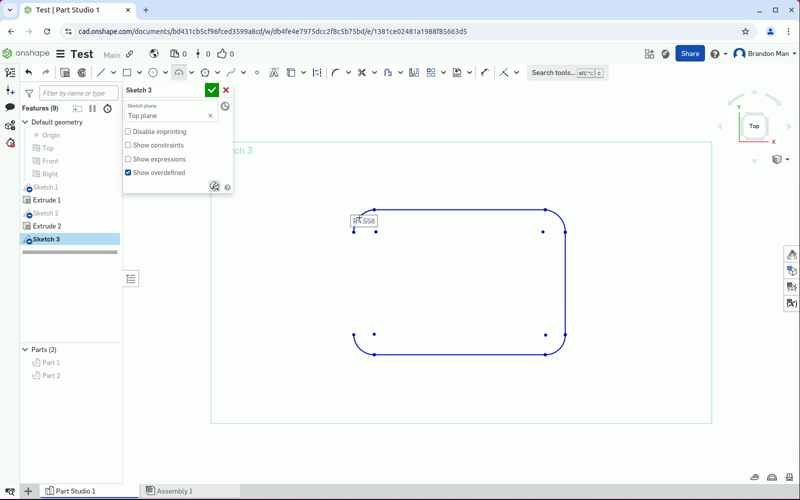
key(l)
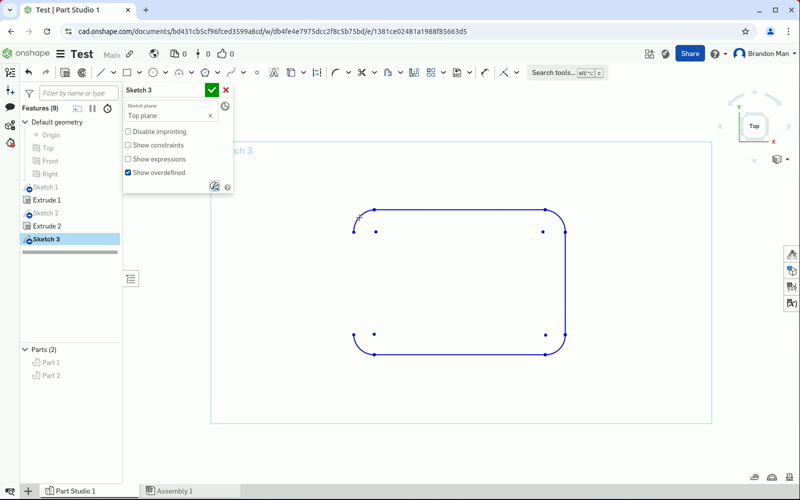
mouse_move(353, 232)
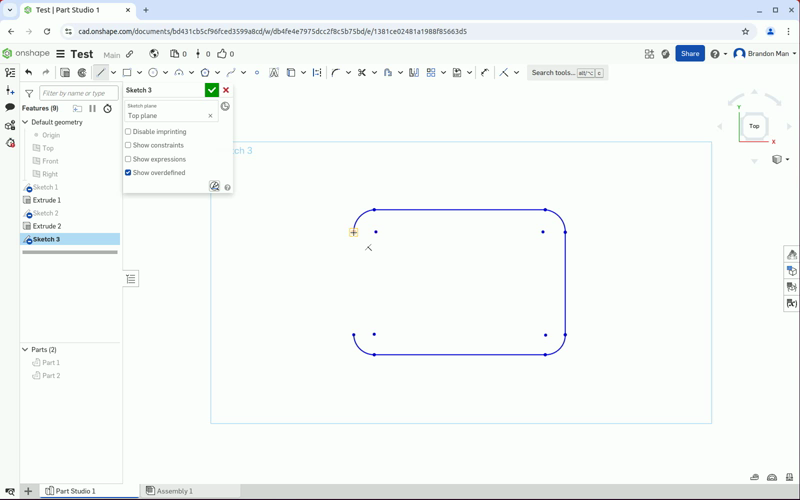
click(353, 232)
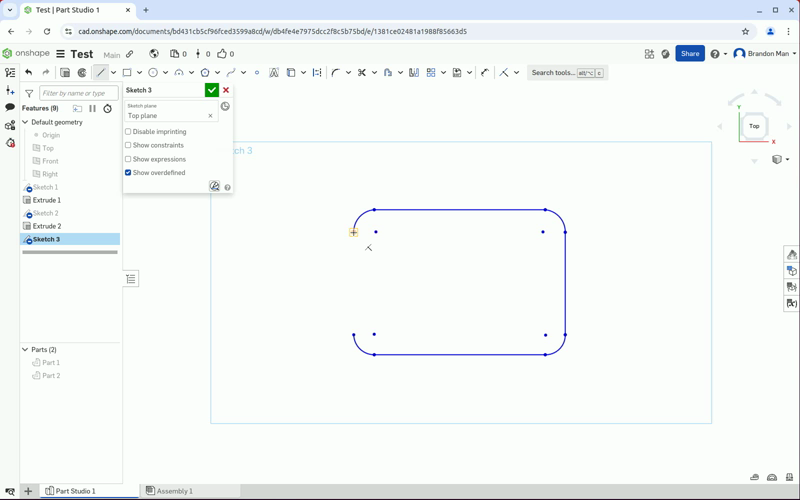
key_down(shift)
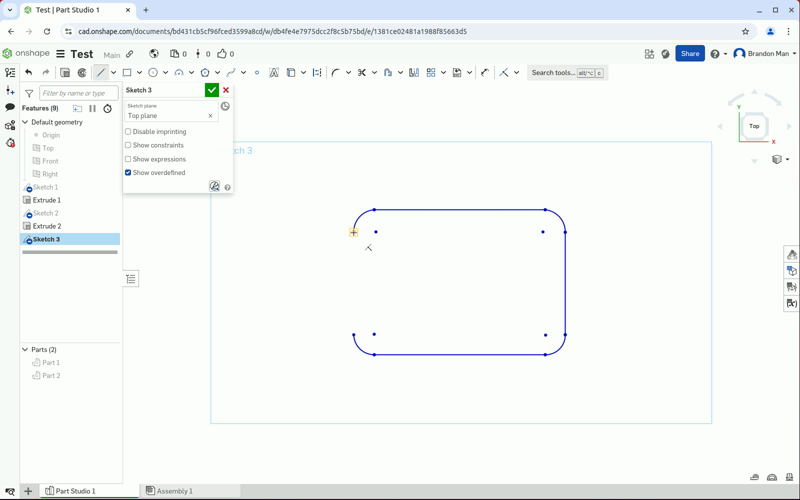
mouse_move(353, 334)
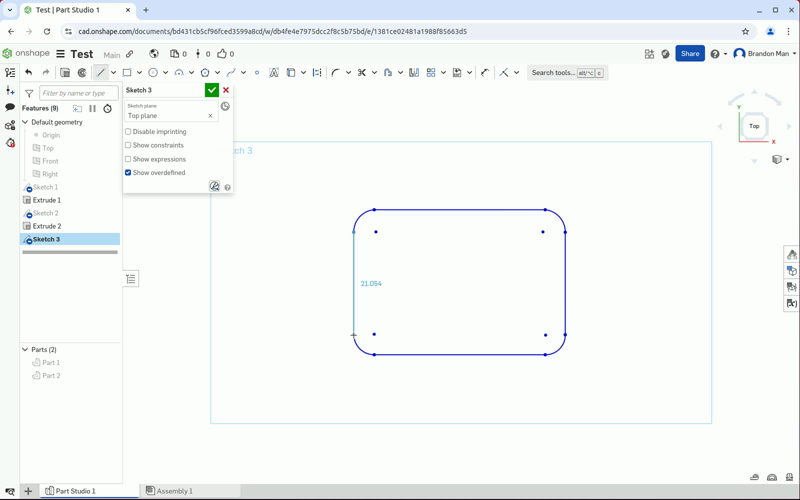
key_up(shift)
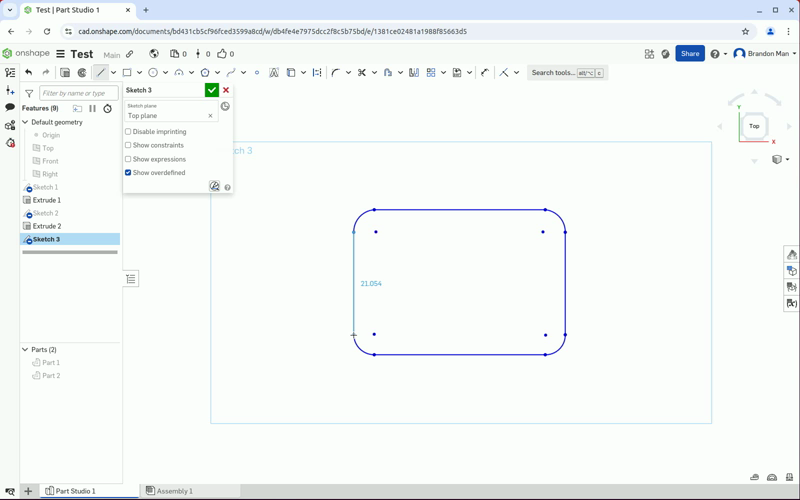
click(353, 334)
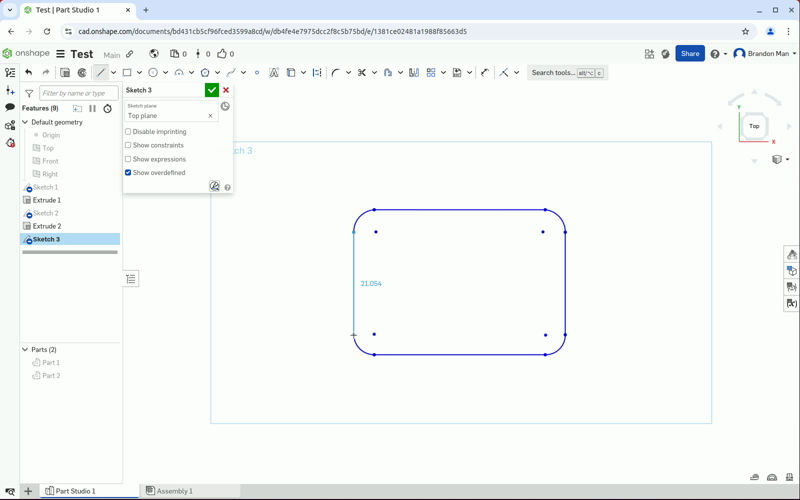
key(esc)
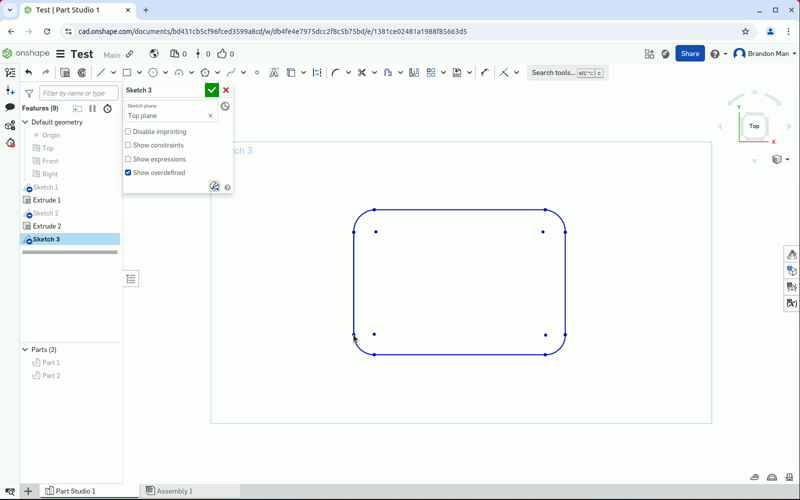
mouse_move(404, 300)
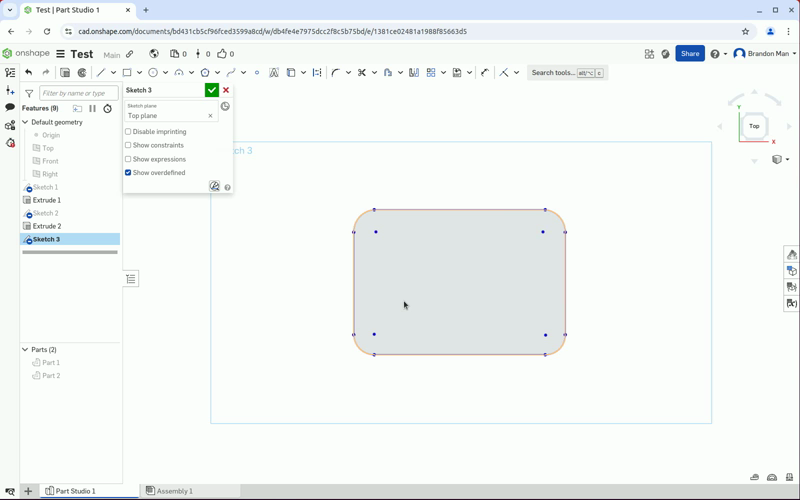
click(404, 300)
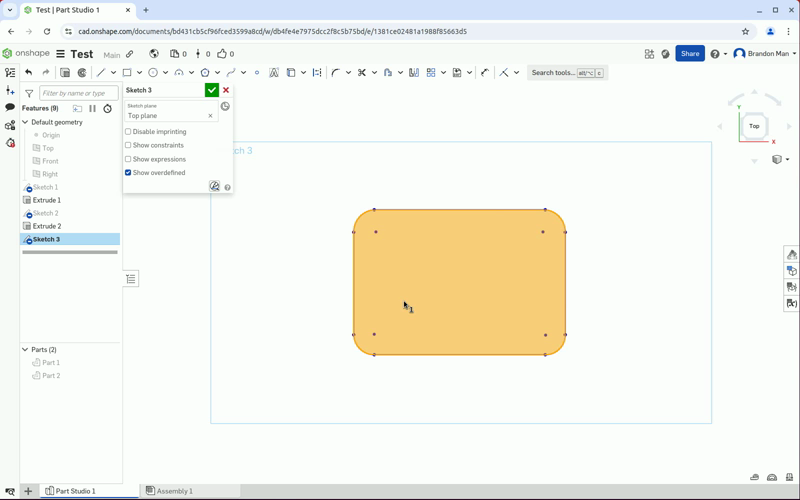
mouse_move(73, 352)
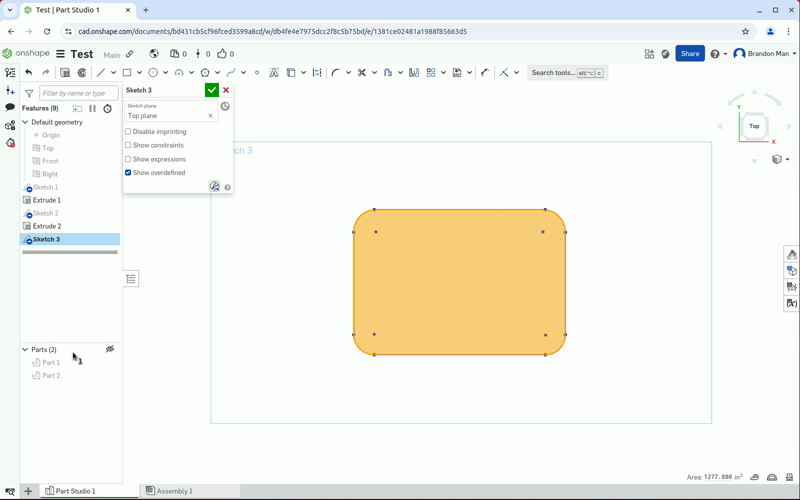
key(shift+y)
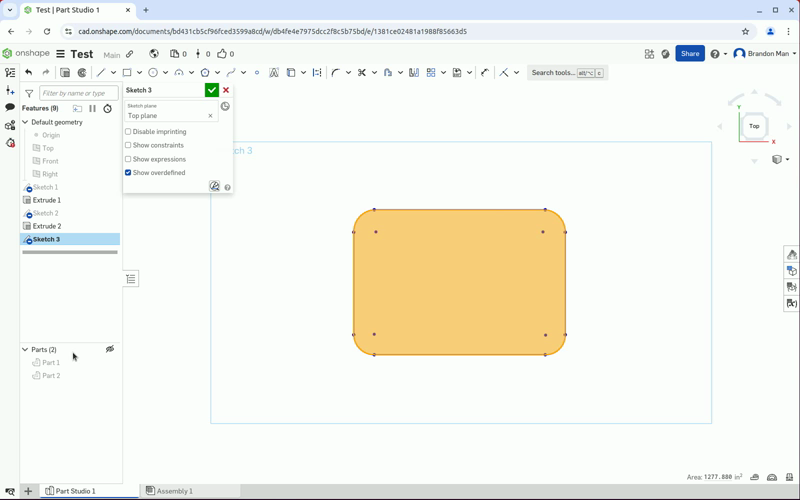
key(shift+e)
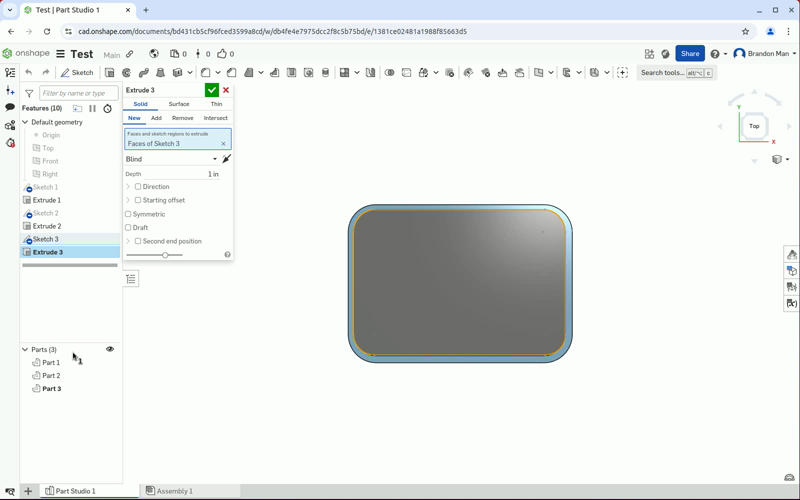
mouse_move(143, 106)
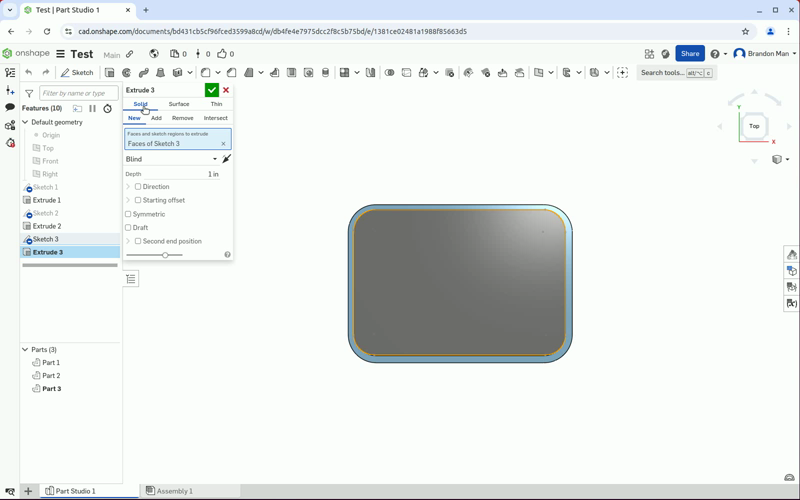
click(143, 106)
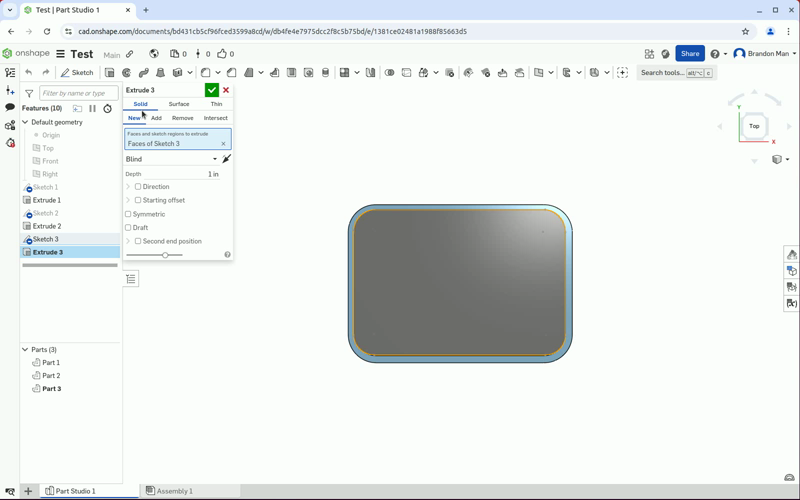
mouse_move(137, 120)
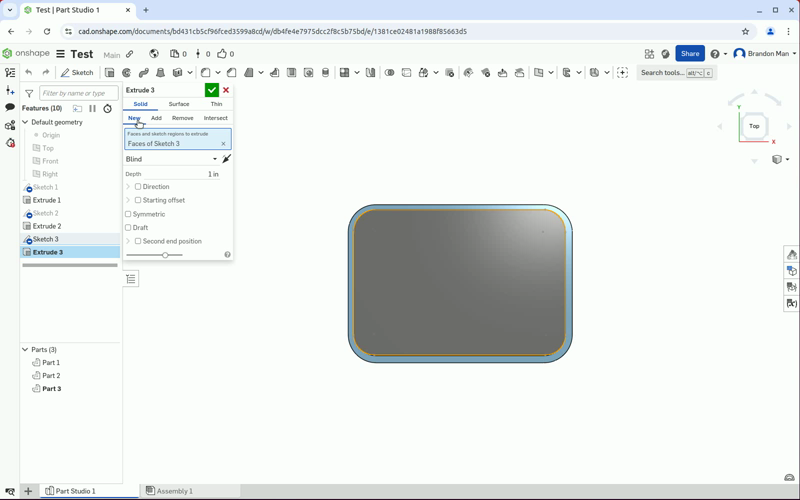
click(137, 120)
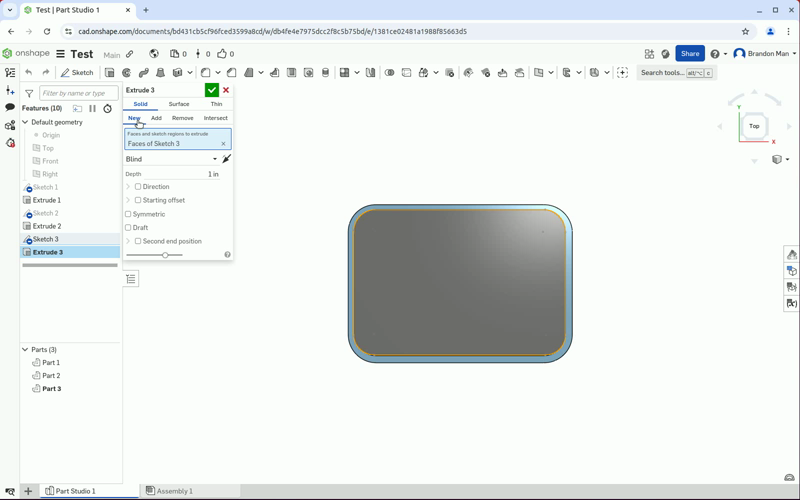
key(tab, 4)
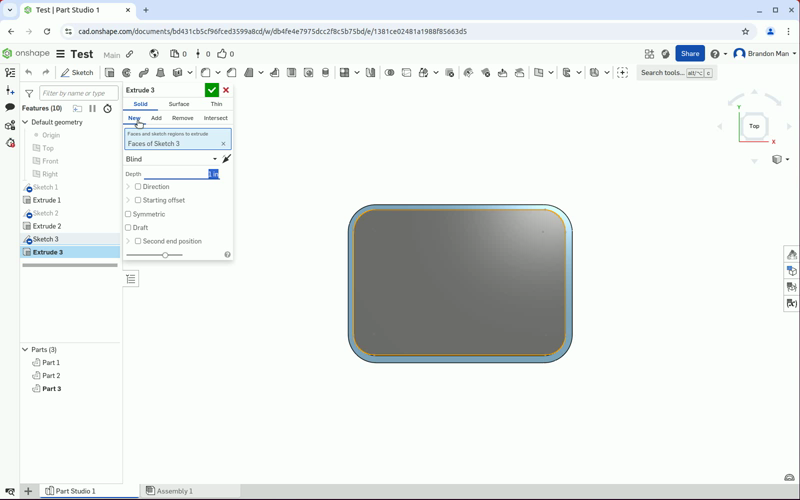
text(-9.628)
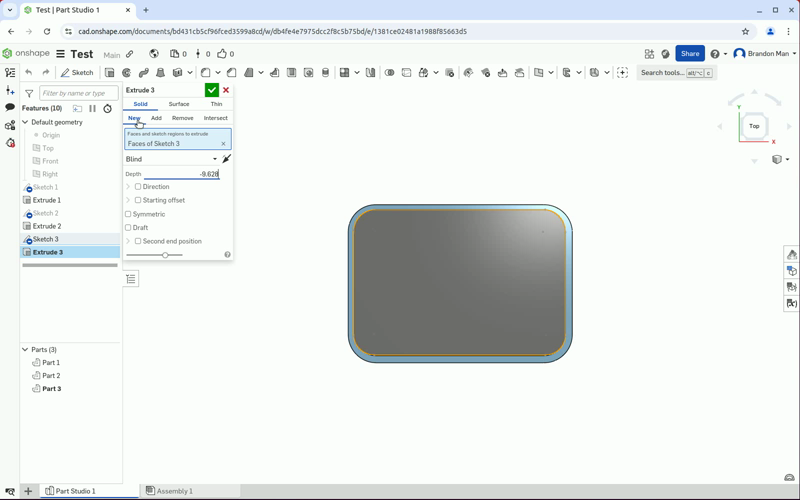
key(enter)
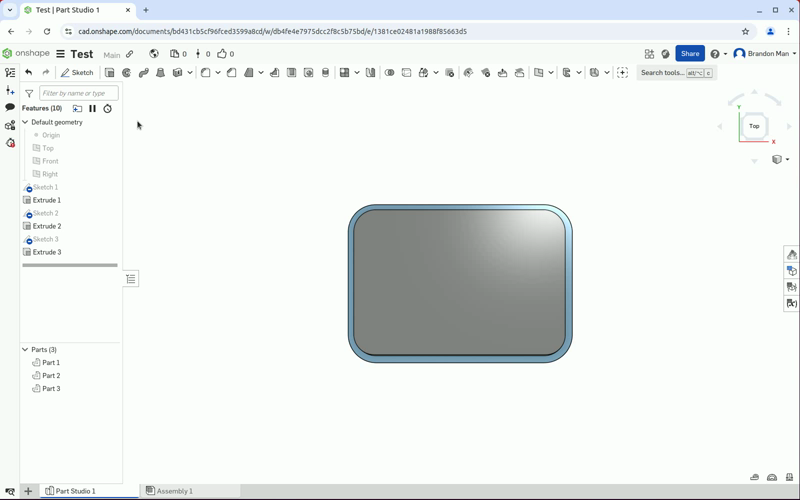
key(shift+h)
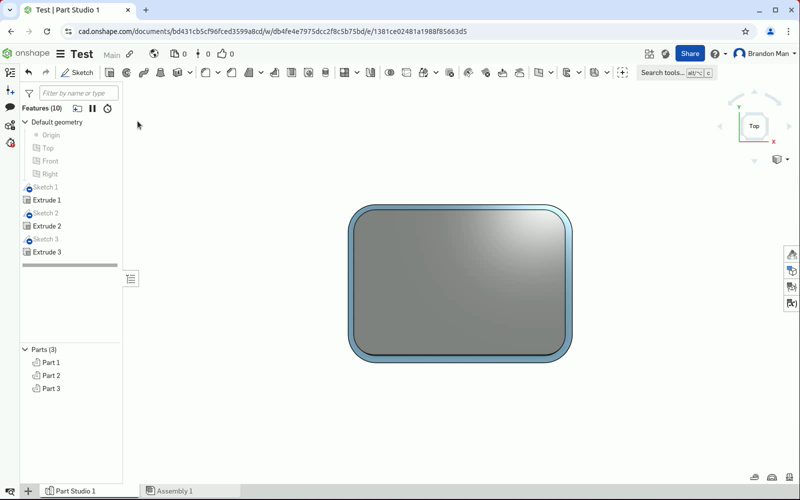
key(shift+h)
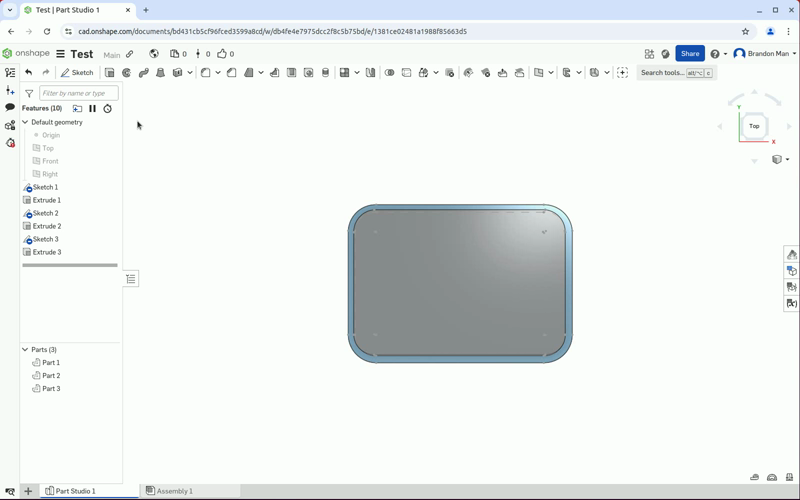
key(shift+7)
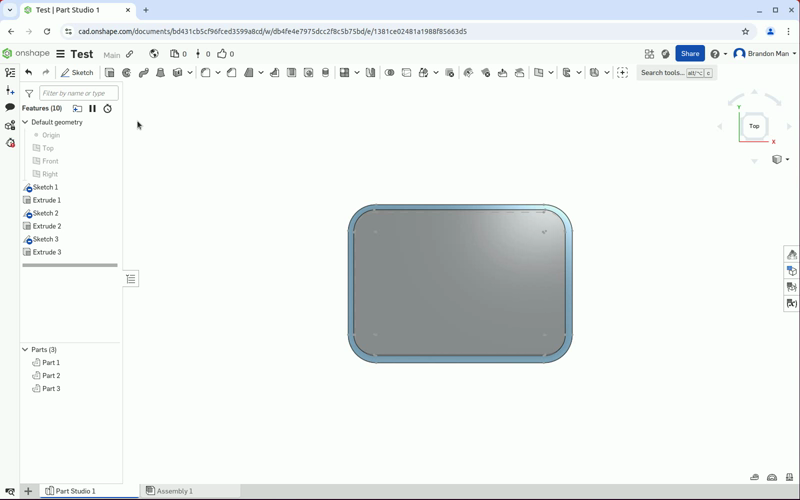
key(up, 3)
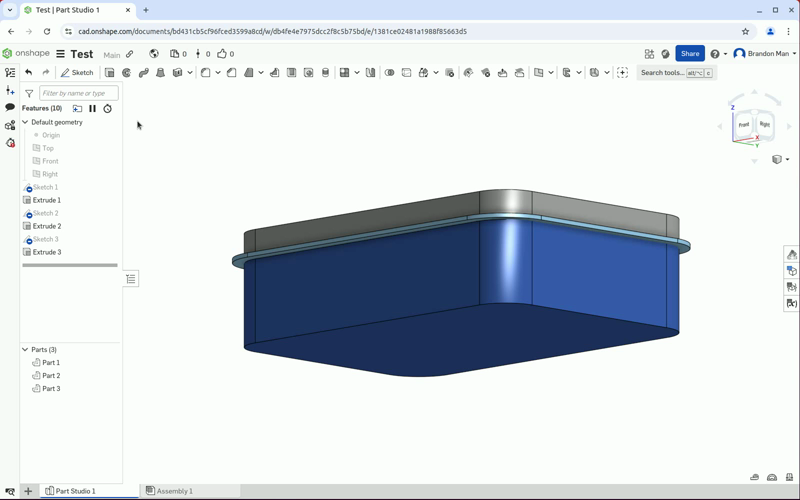
key(left, 3)
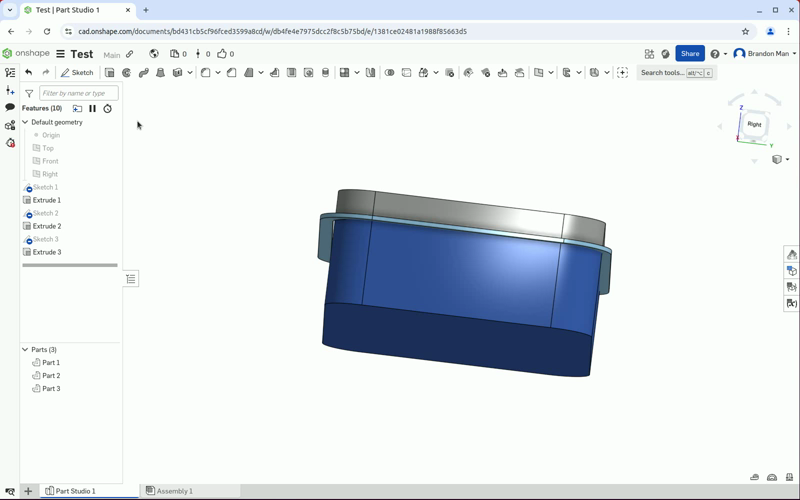
key(right, 3)
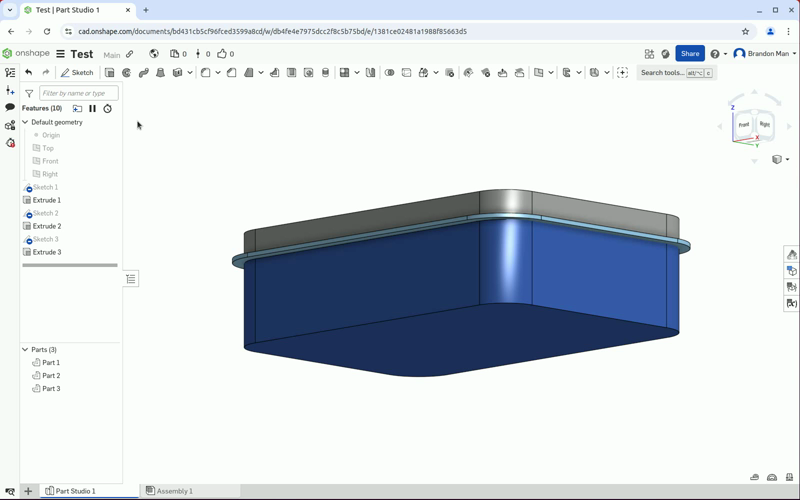
key(down, 3)
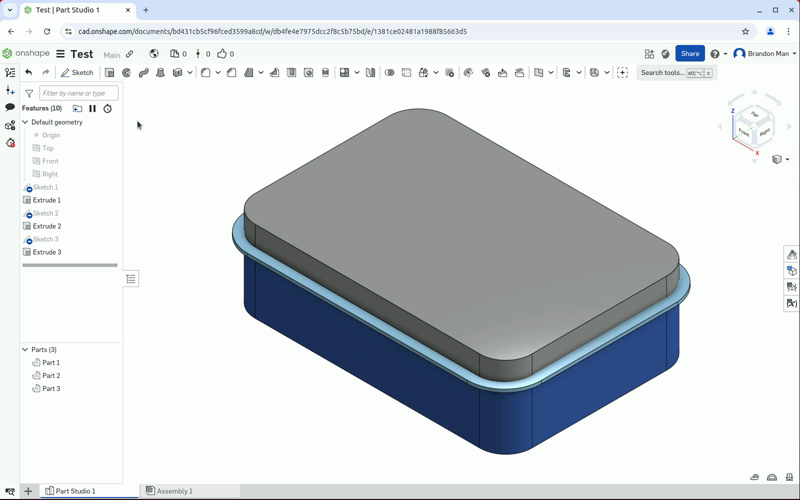
mouse_move(73, 189)
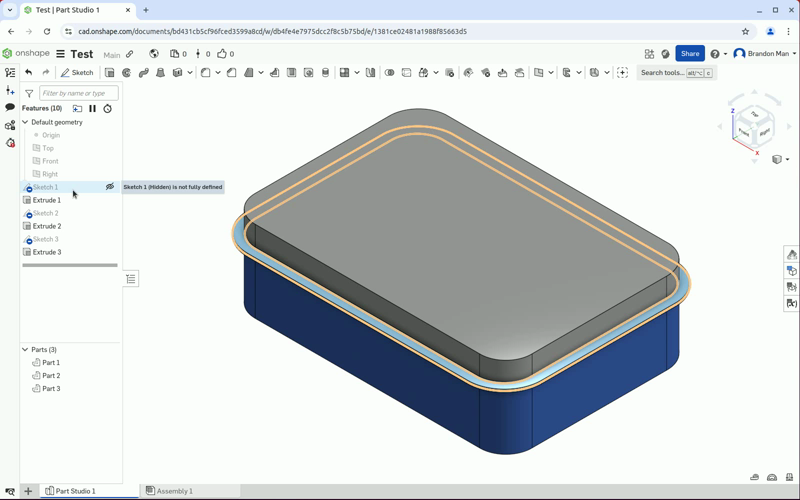
click(73, 189)